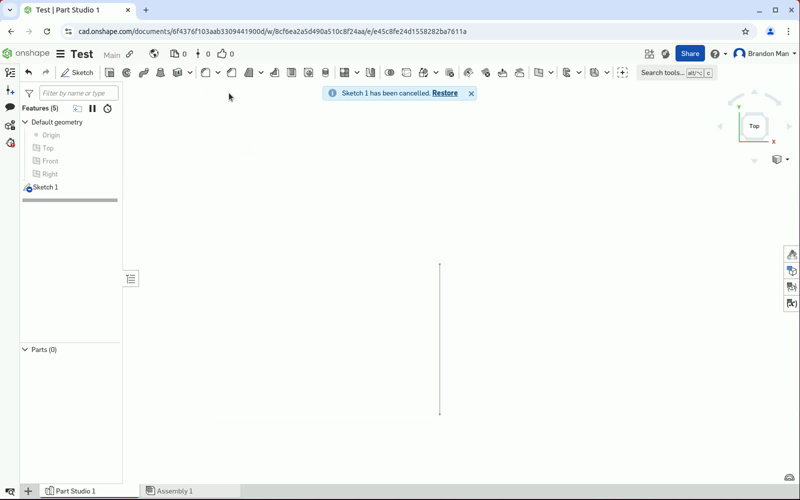
key(shift+h)
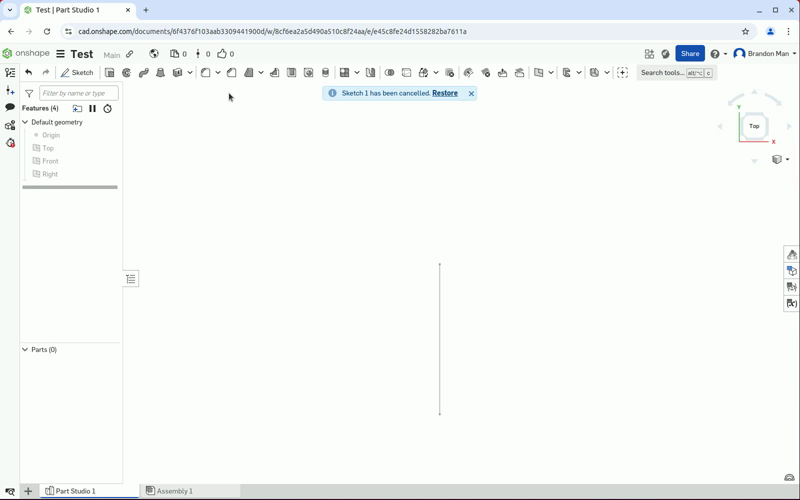
key(shift+s)
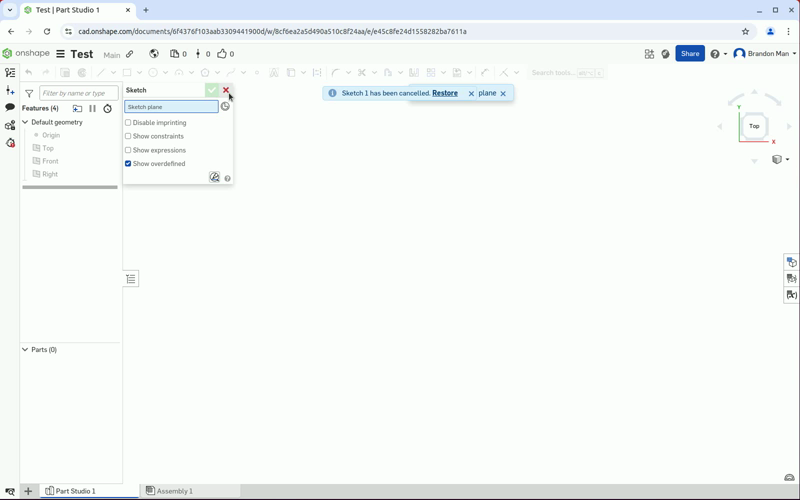
mouse_move(73, 150)
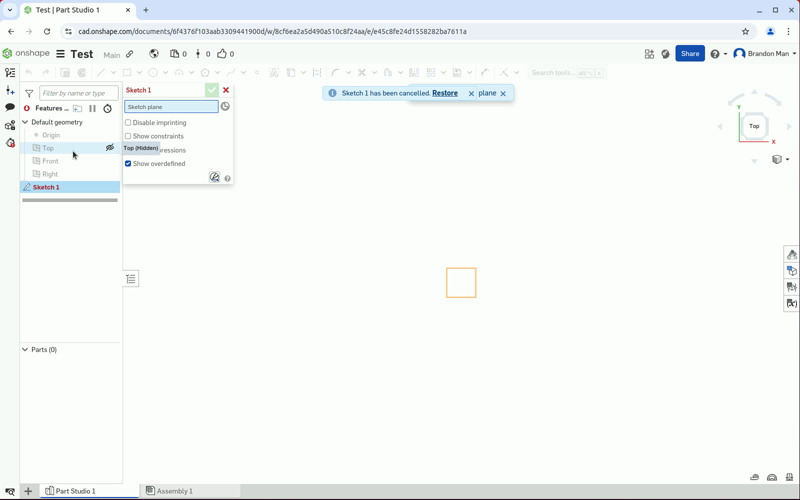
click(73, 150)
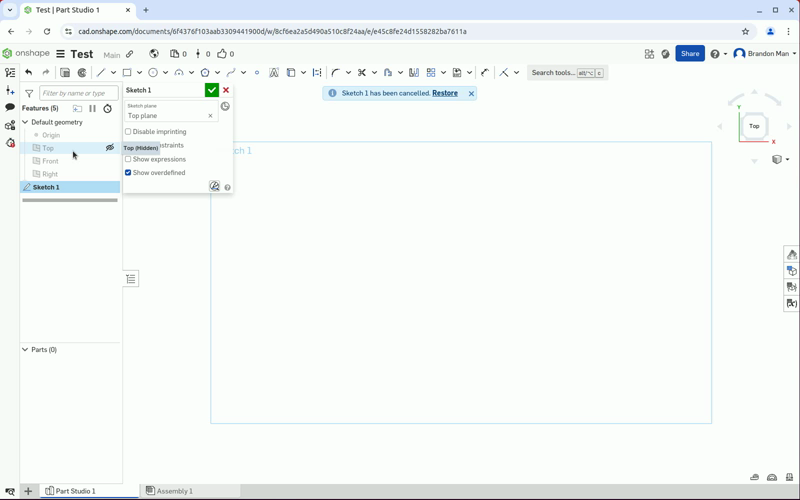
mouse_move(73, 352)
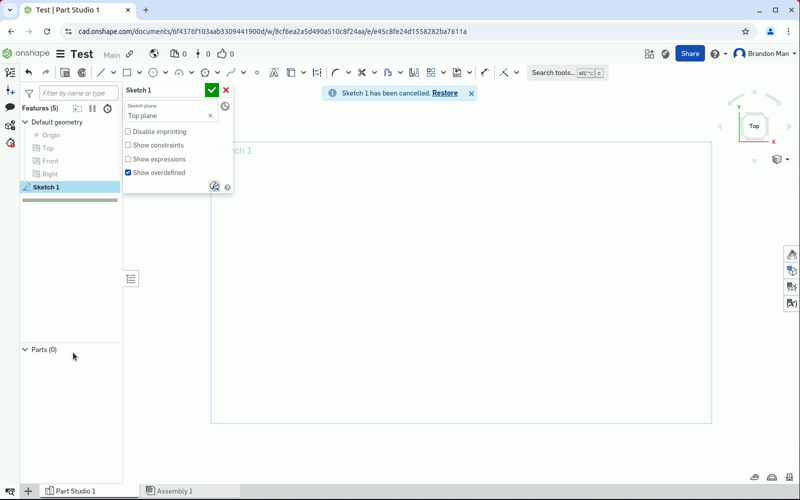
key(y)
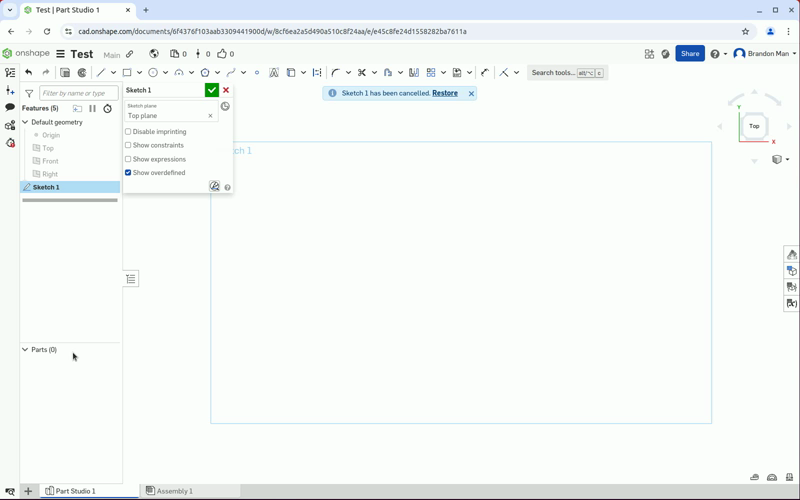
key(l)
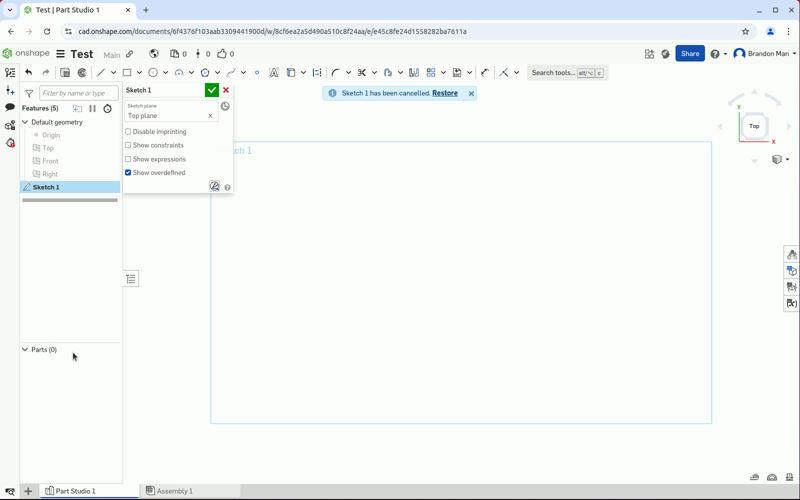
key_down(shift)
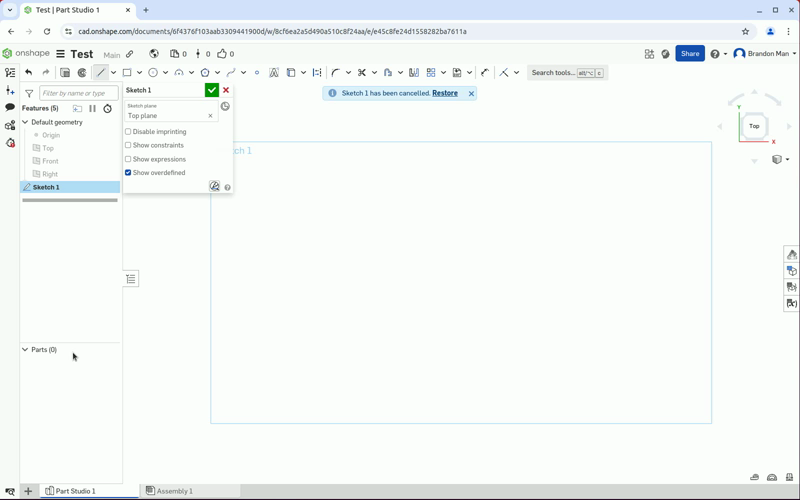
mouse_move(351, 335)
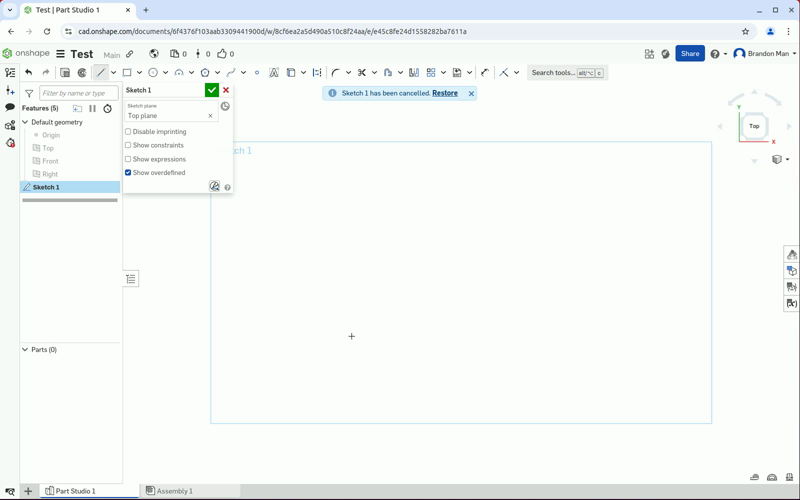
click(351, 335)
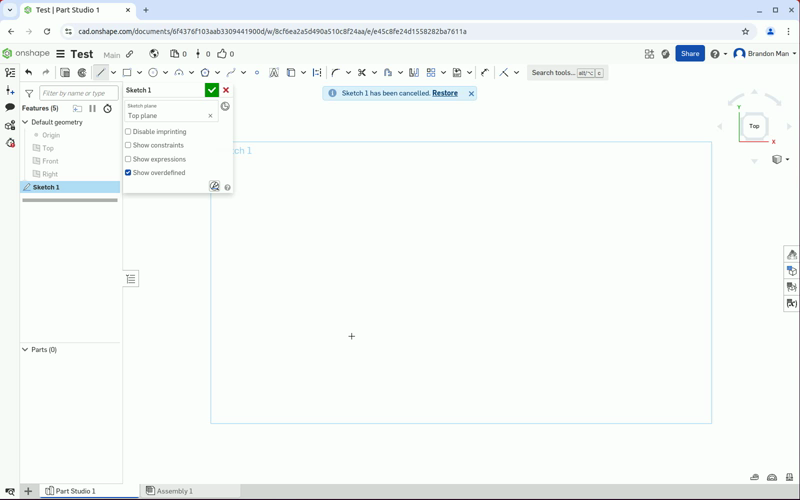
key_up(shift)
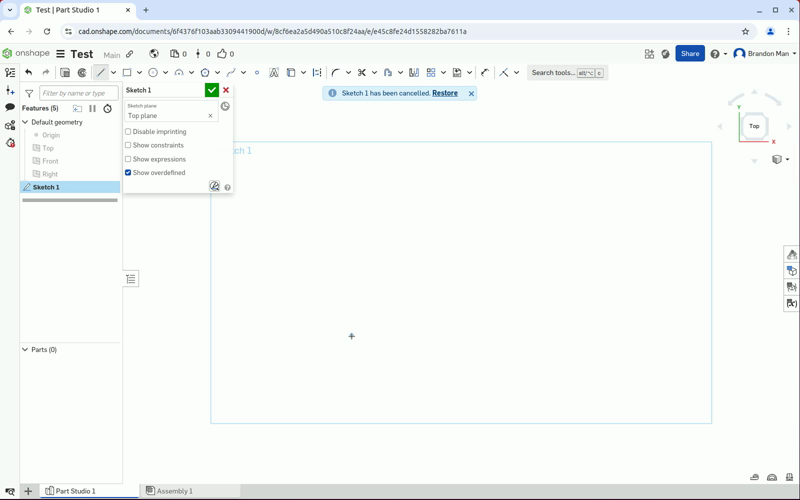
key_down(shift)
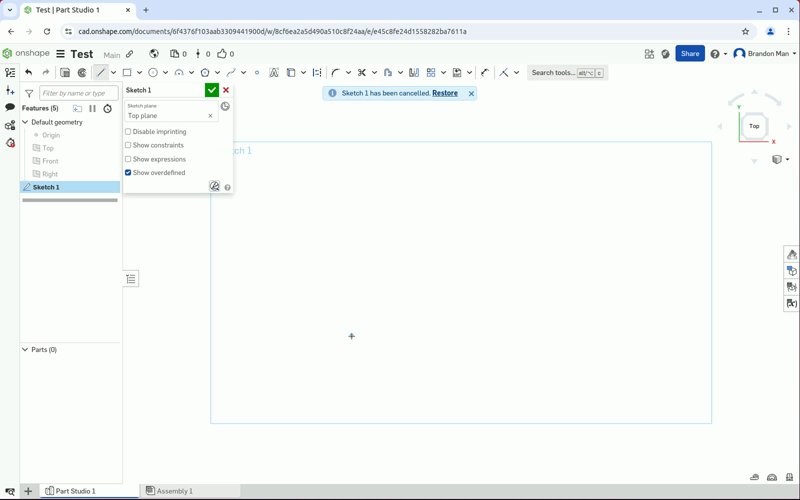
mouse_move(569, 335)
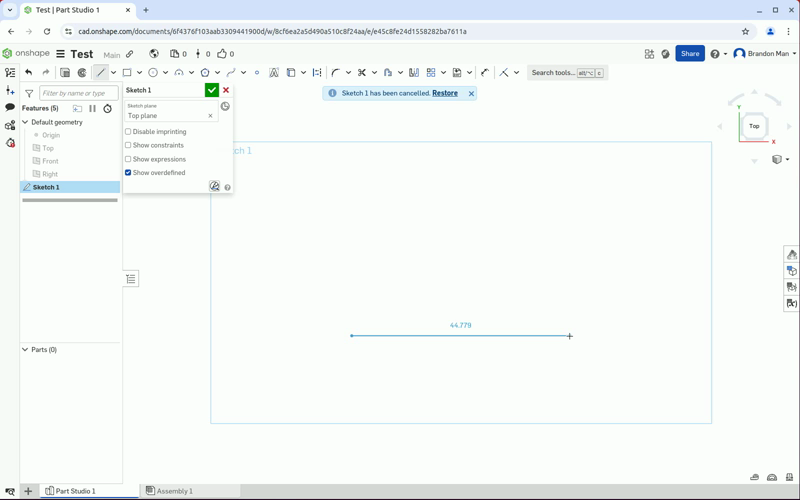
click(569, 335)
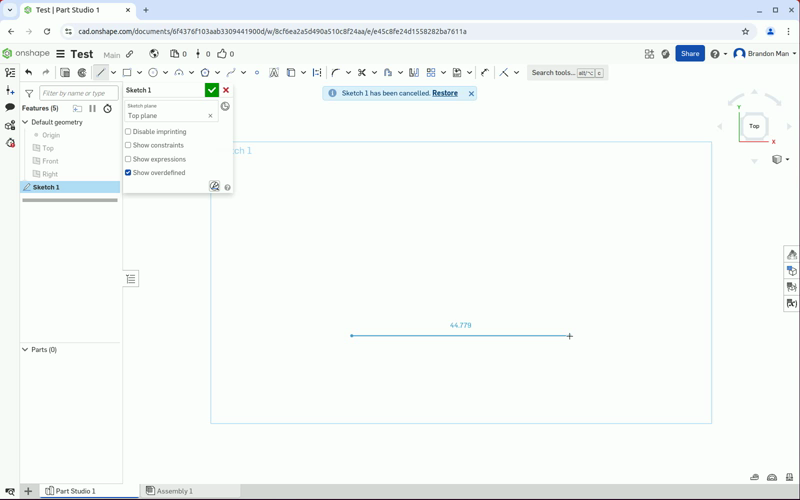
key_up(shift)
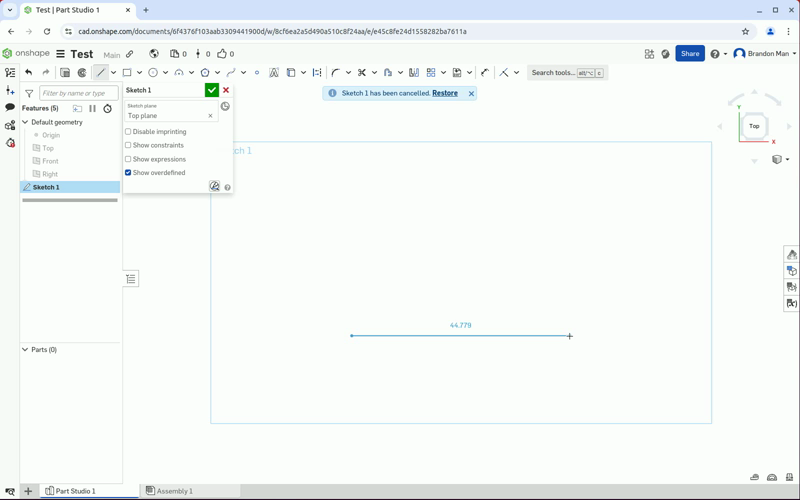
key_down(shift)
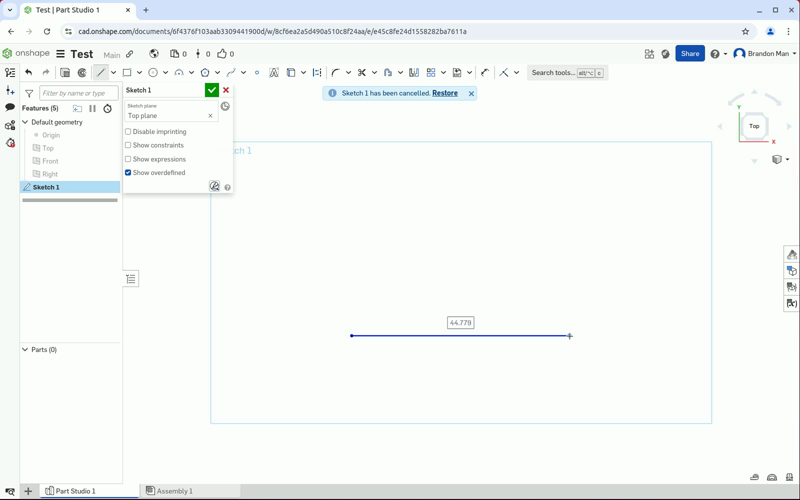
mouse_move(569, 230)
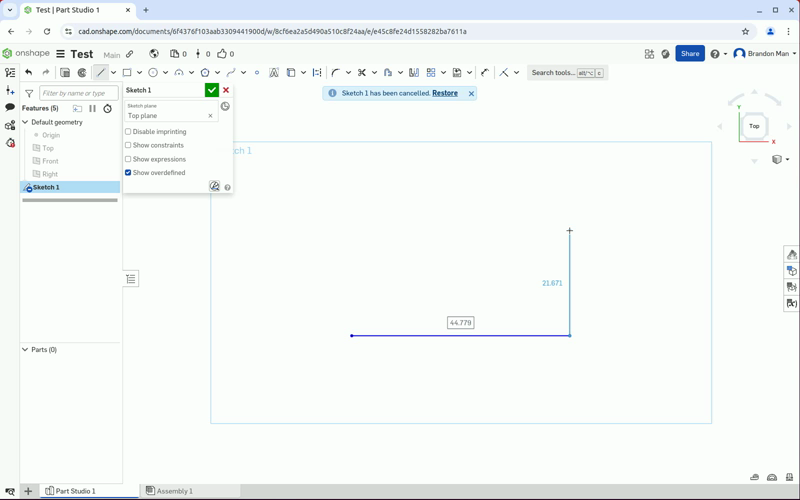
click(569, 230)
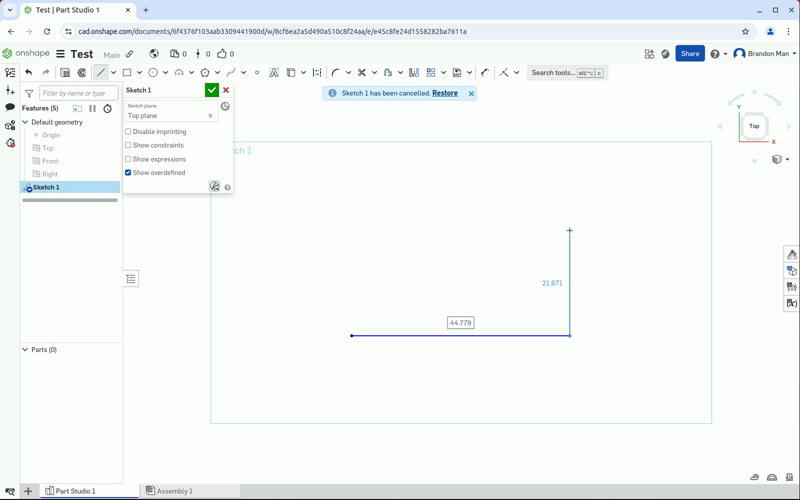
key_up(shift)
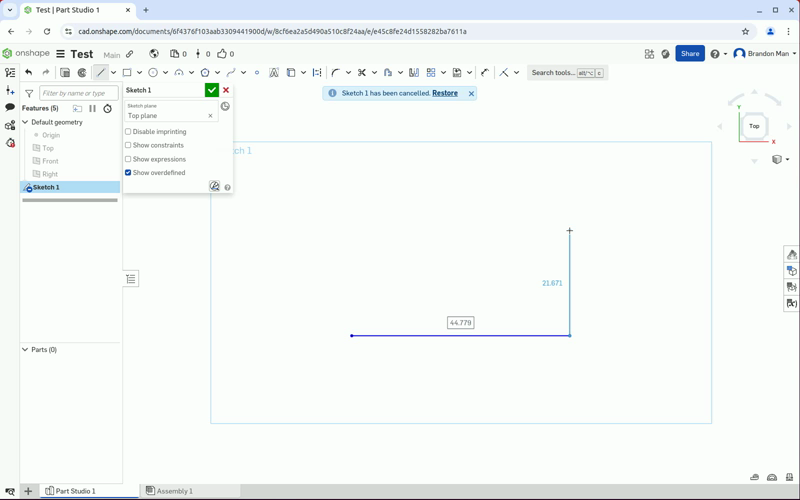
key_down(shift)
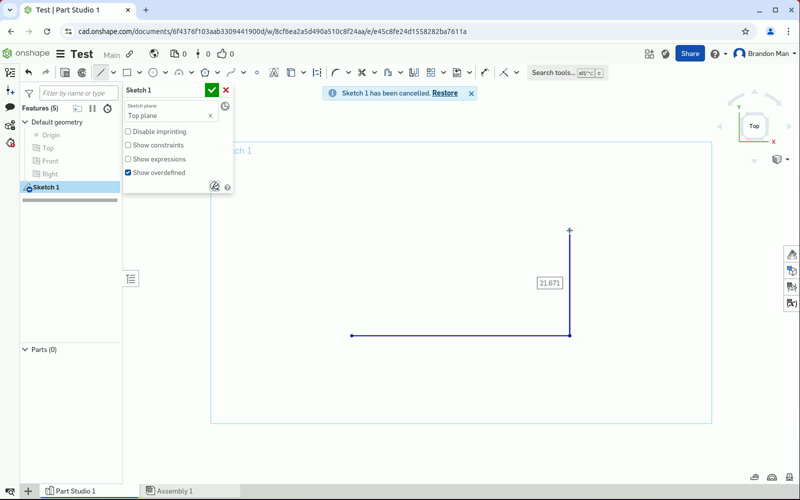
mouse_move(351, 230)
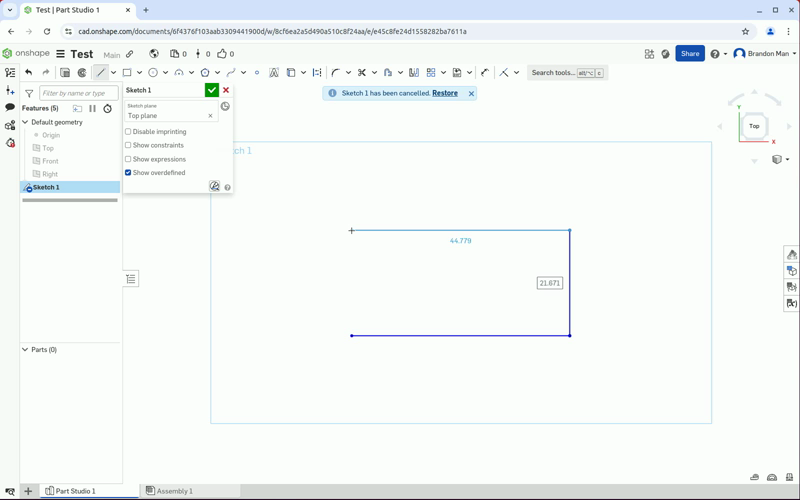
click(351, 230)
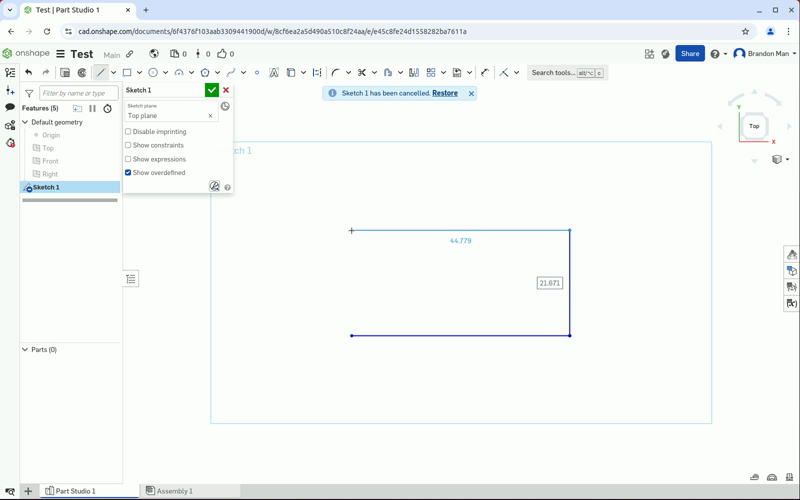
key_up(shift)
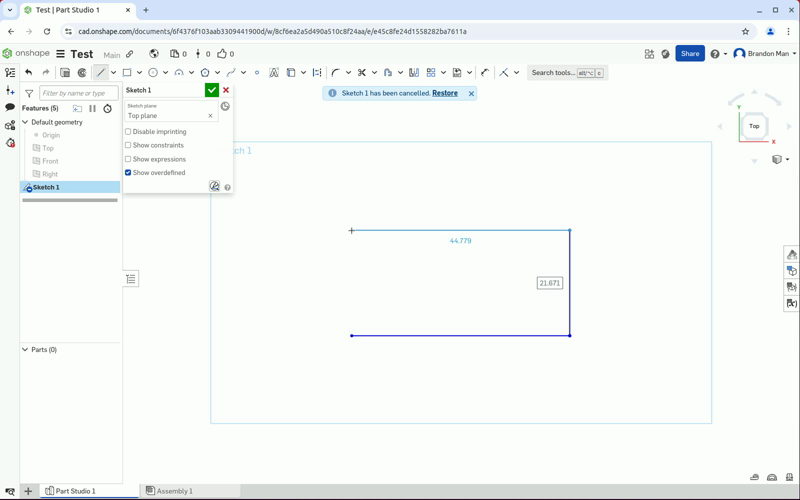
key_down(shift)
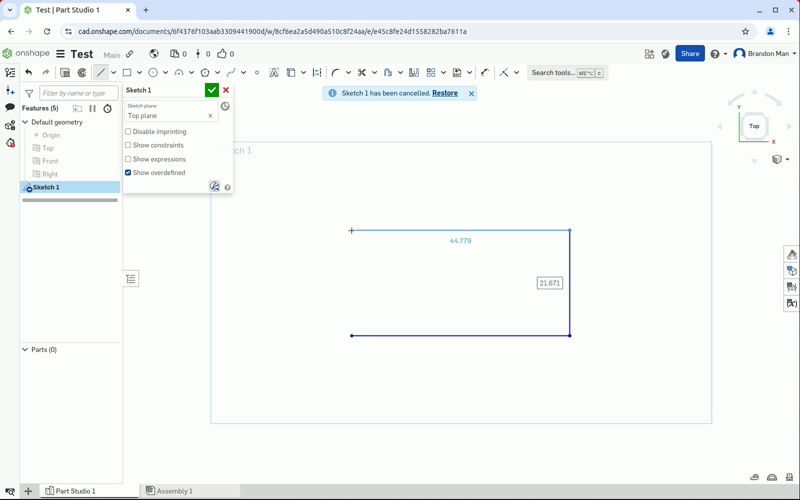
mouse_move(351, 335)
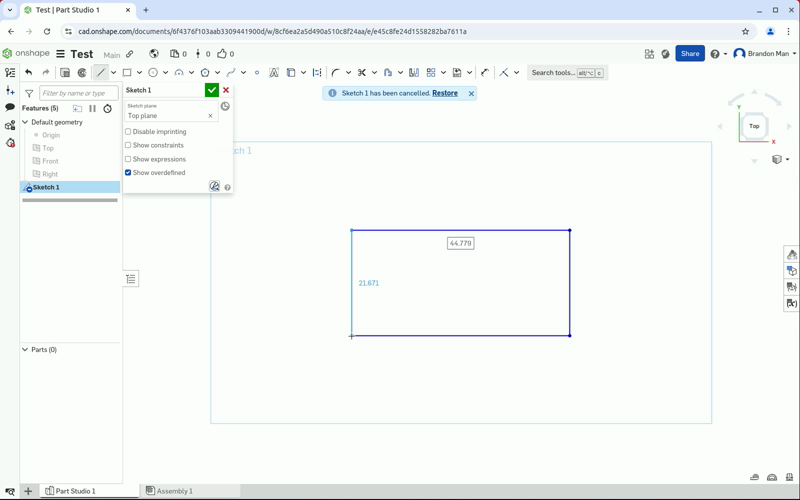
key_up(shift)
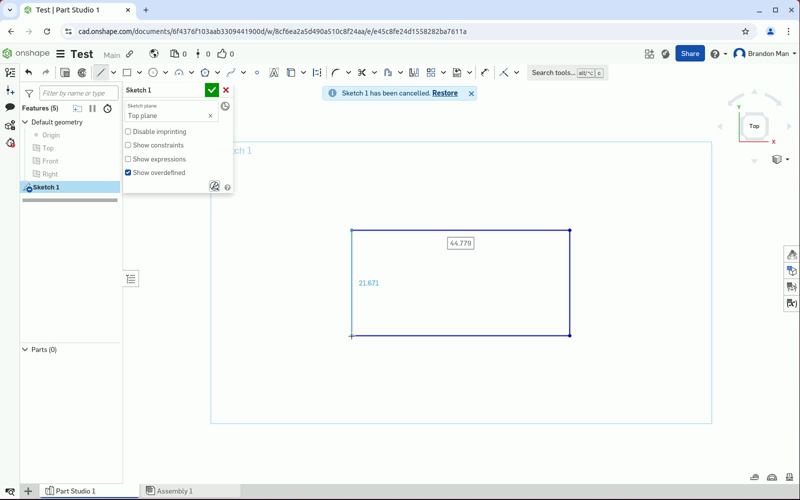
click(351, 335)
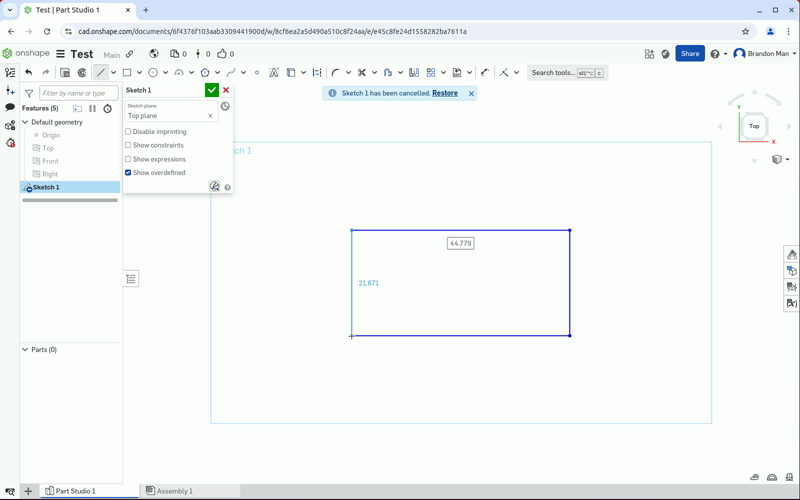
key(esc)
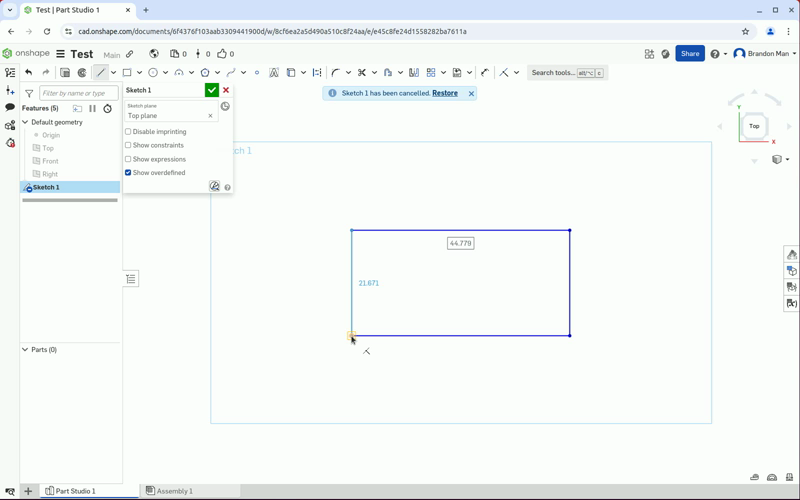
mouse_move(476, 248)
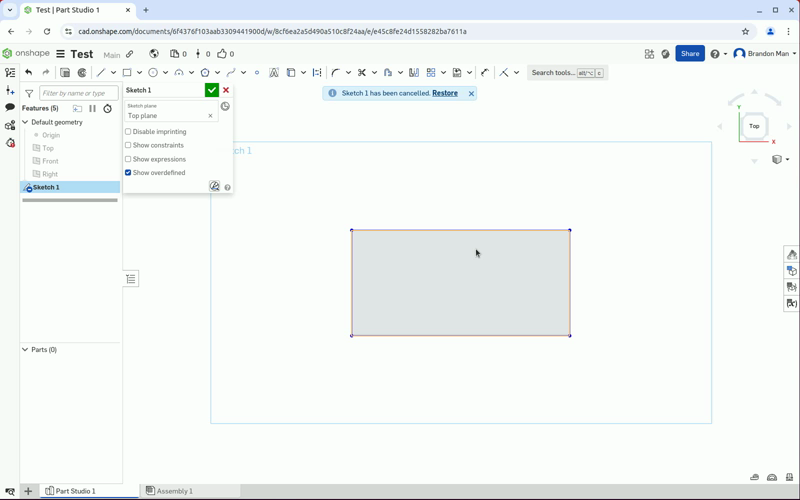
click(476, 248)
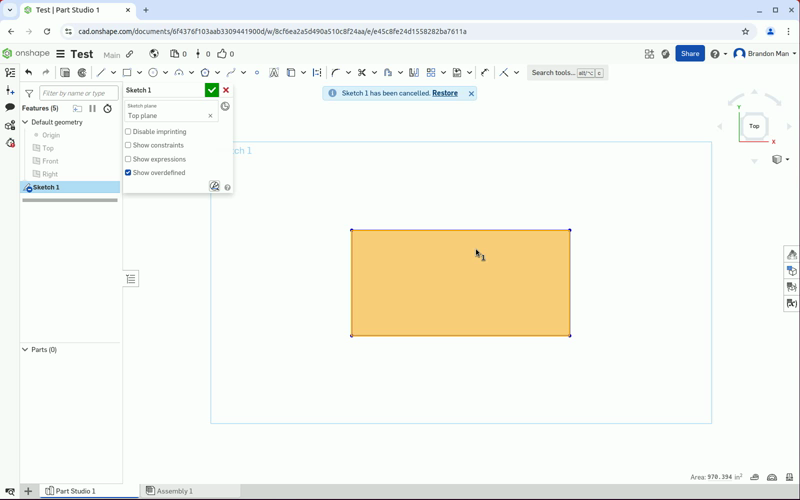
mouse_move(73, 352)
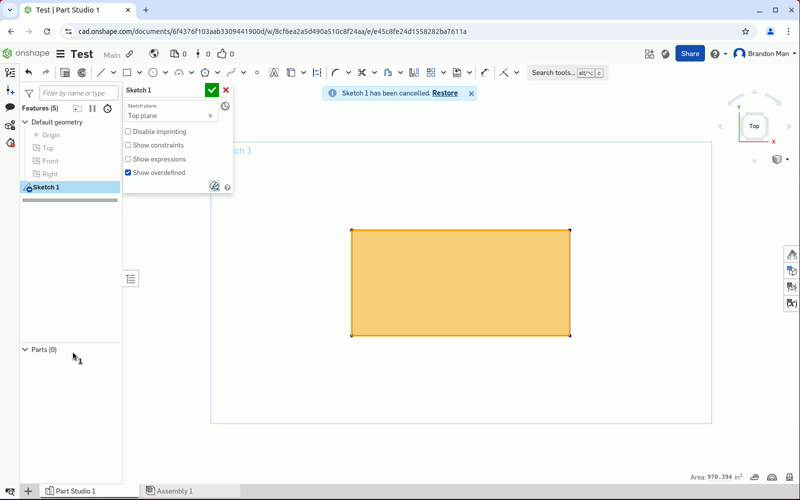
key(shift+y)
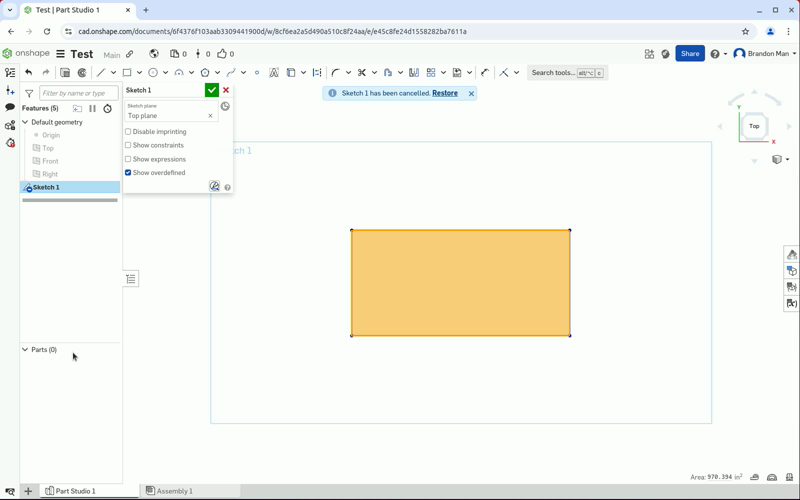
key(shift+e)
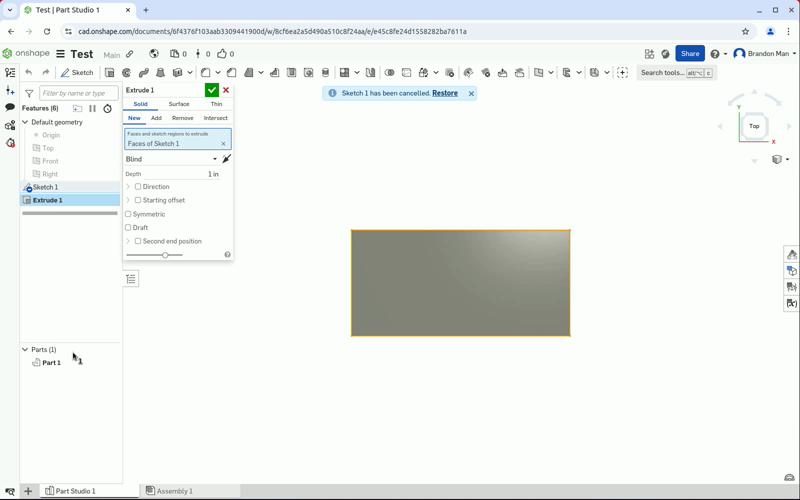
mouse_move(143, 106)
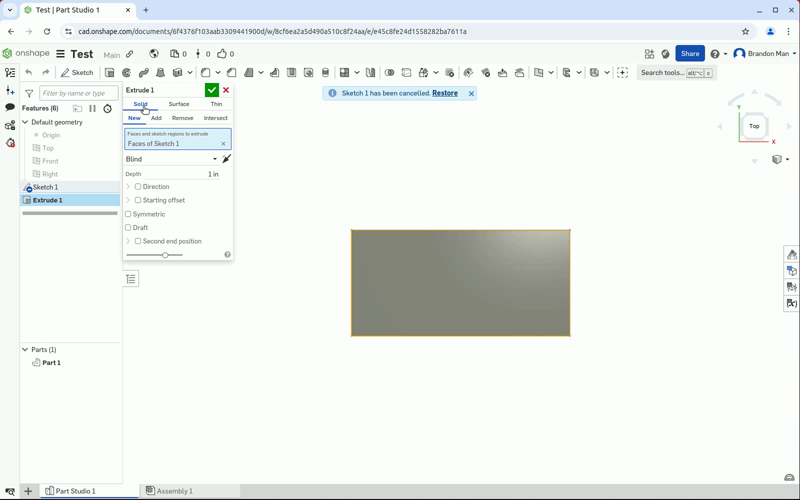
click(143, 106)
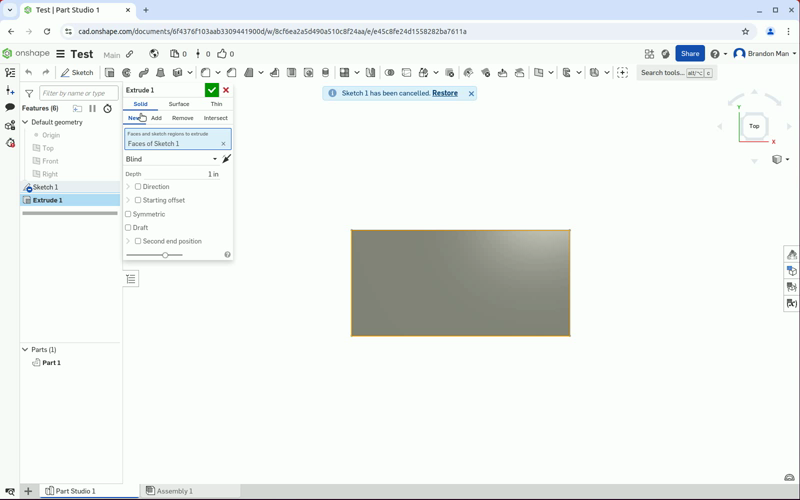
mouse_move(137, 120)
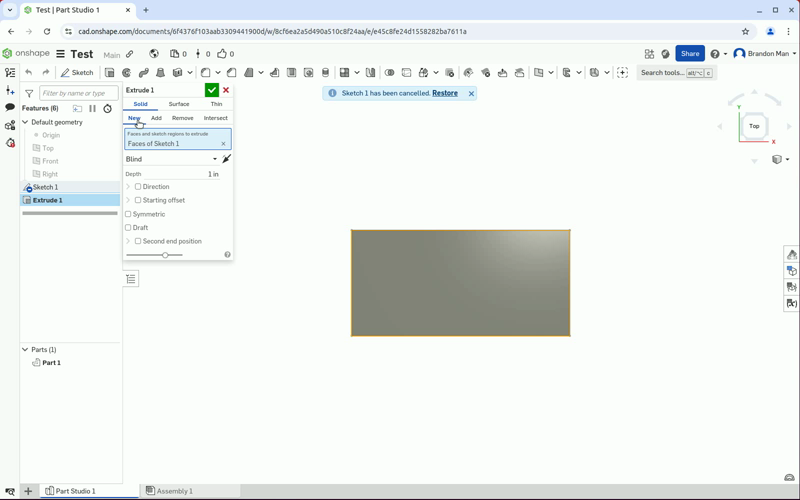
click(137, 120)
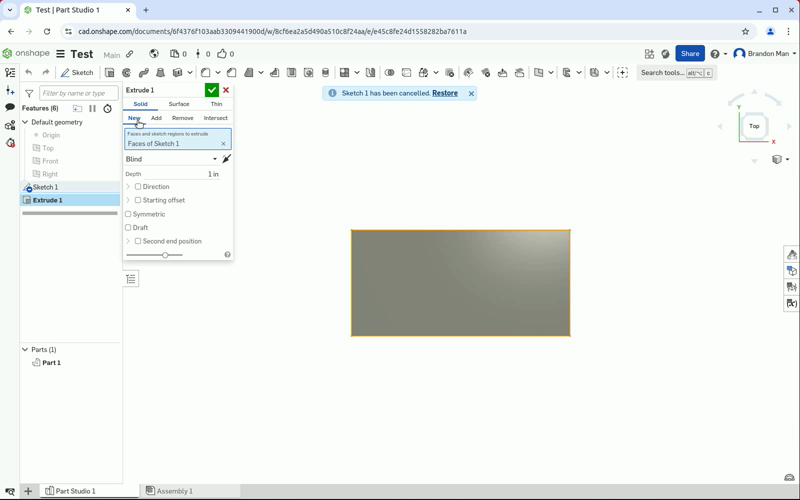
key(tab, 4)
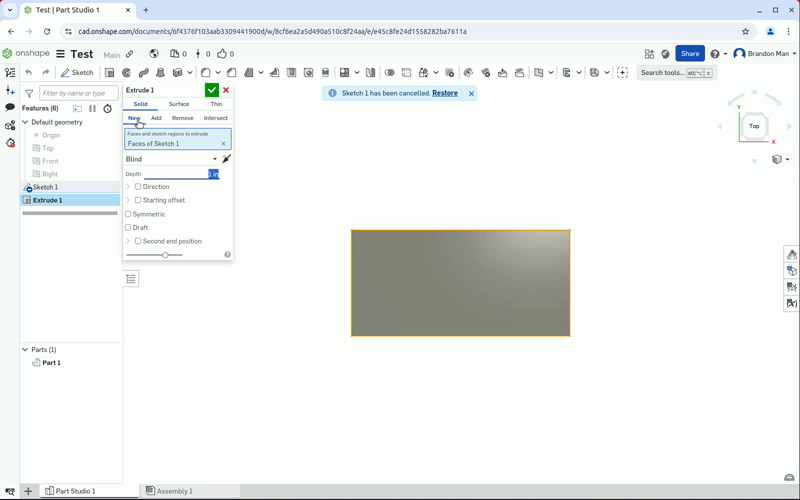
text(4.574)
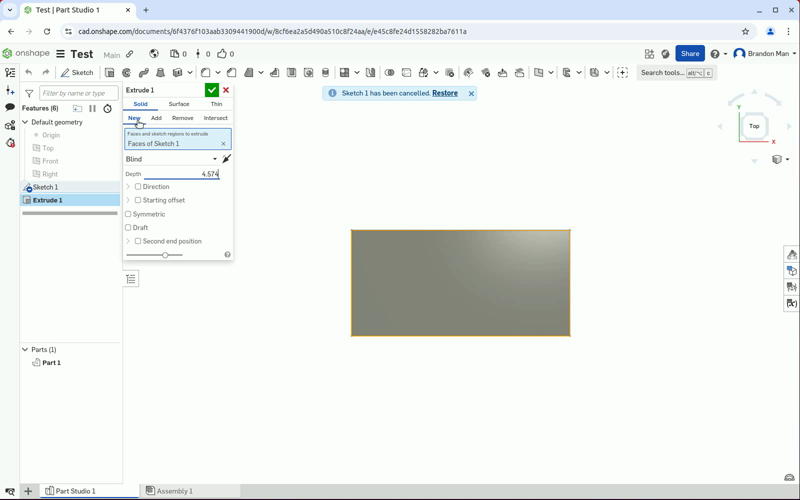
key(enter)
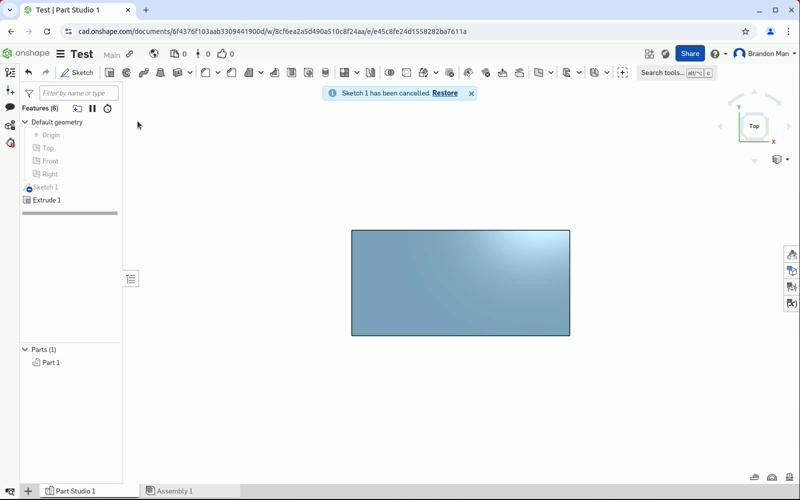
key(shift+h)
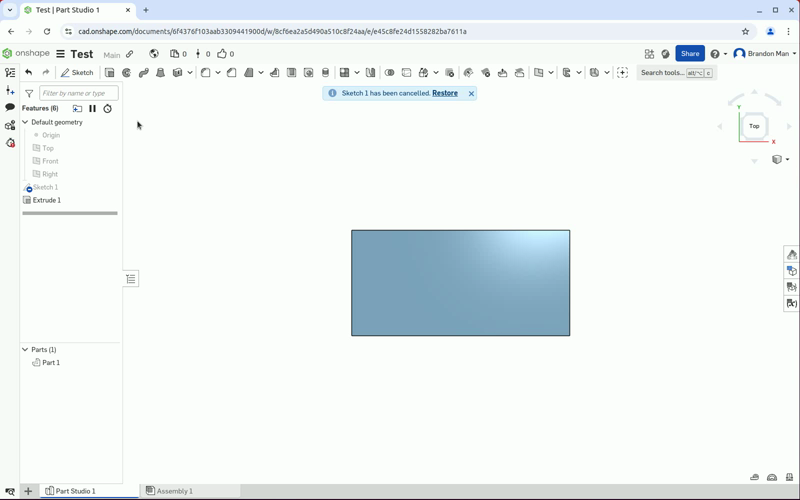
key(shift+h)
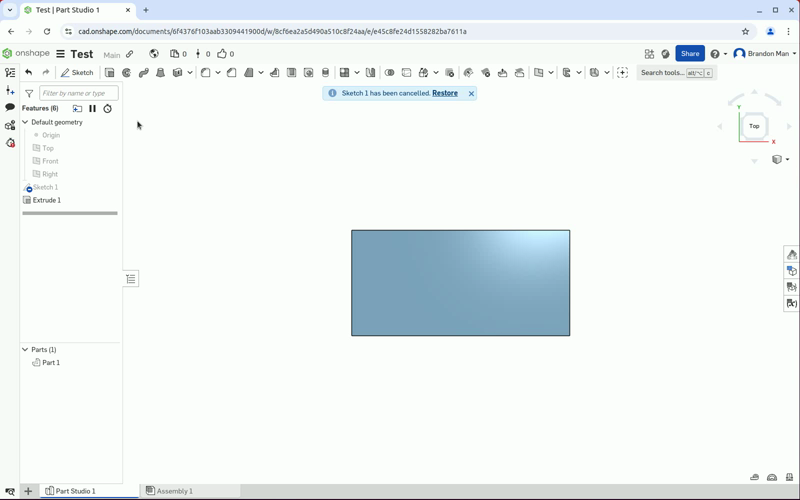
mouse_move(73, 189)
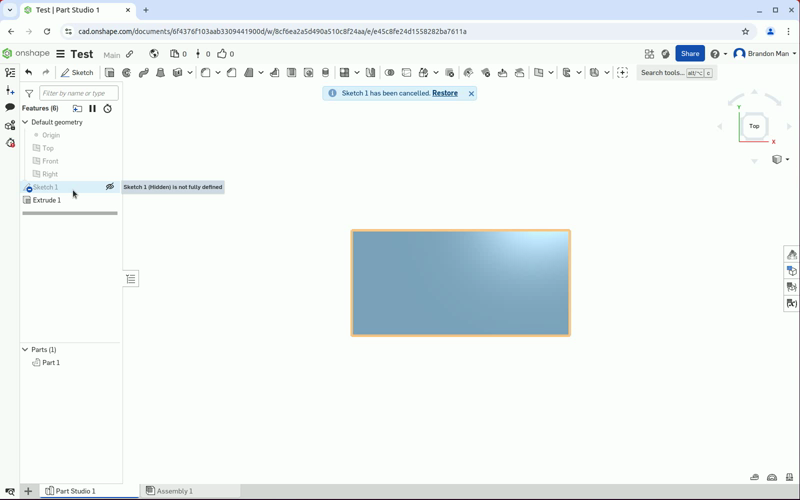
click(73, 189)
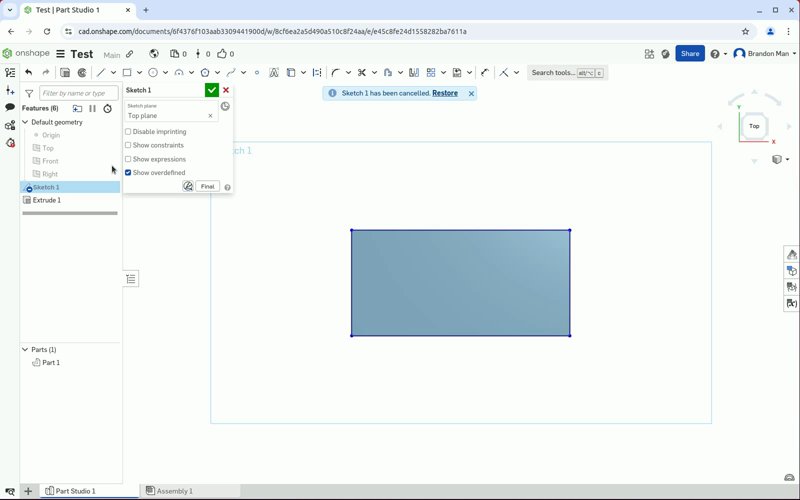
mouse_move(229, 92)
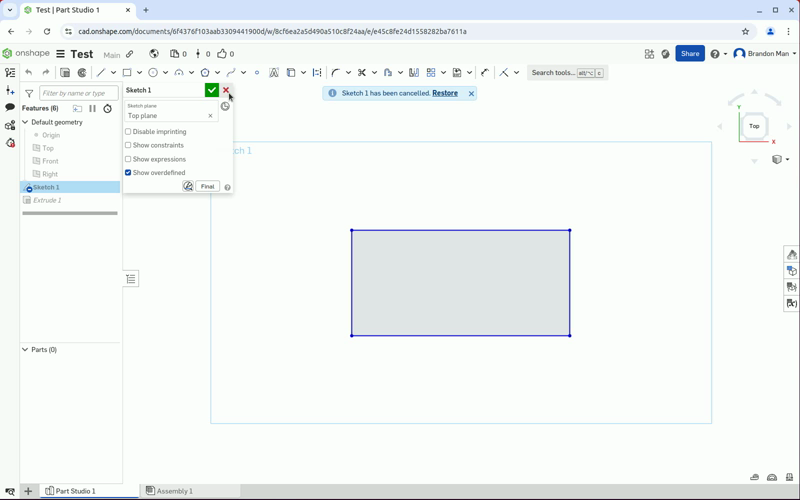
click(229, 92)
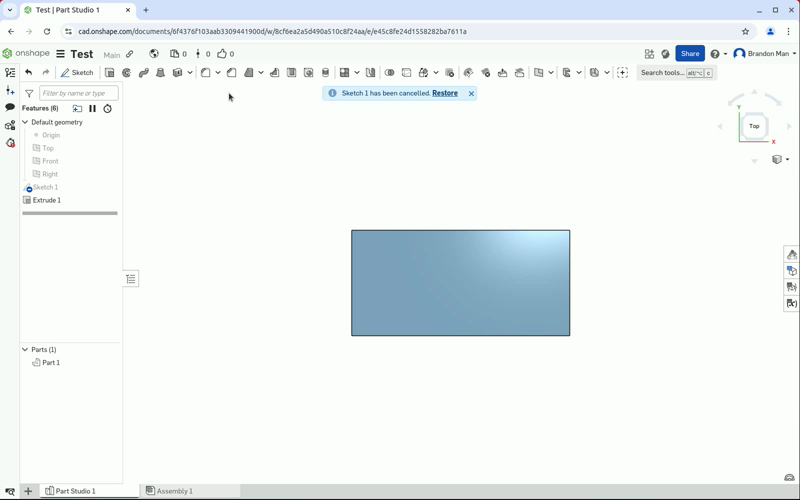
mouse_move(73, 352)
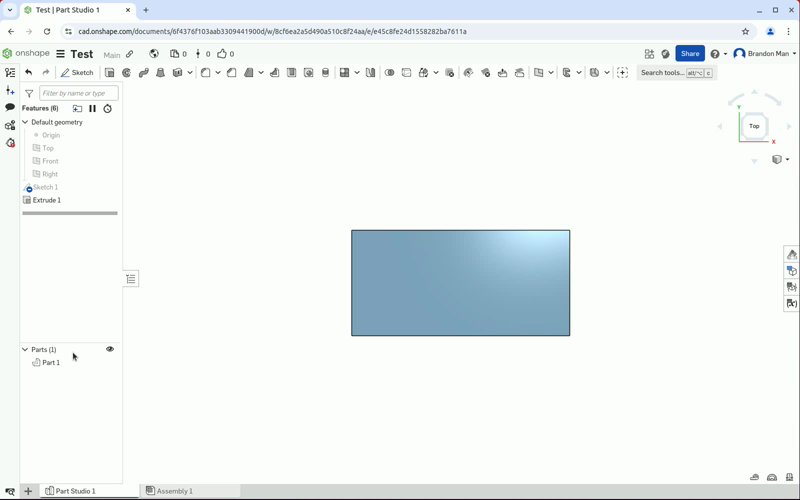
key(y)
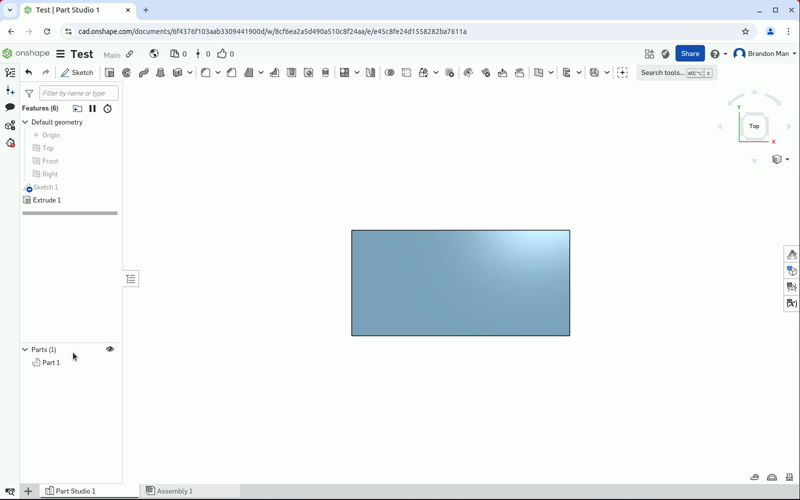
key(shift+p)
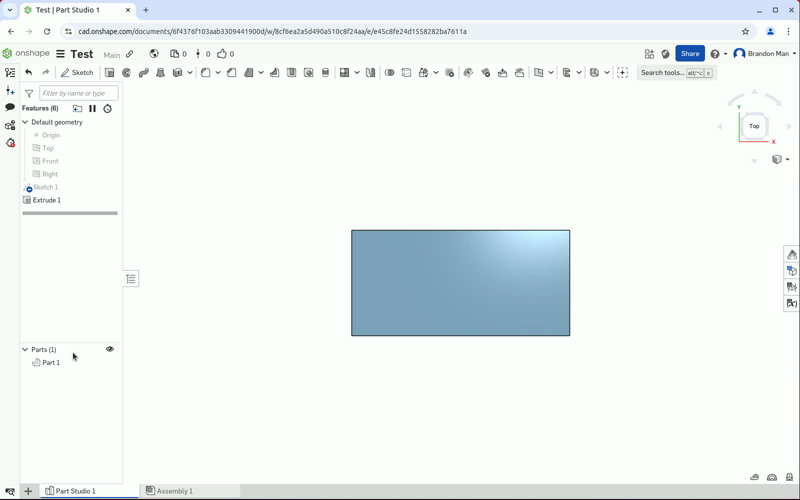
key(space)
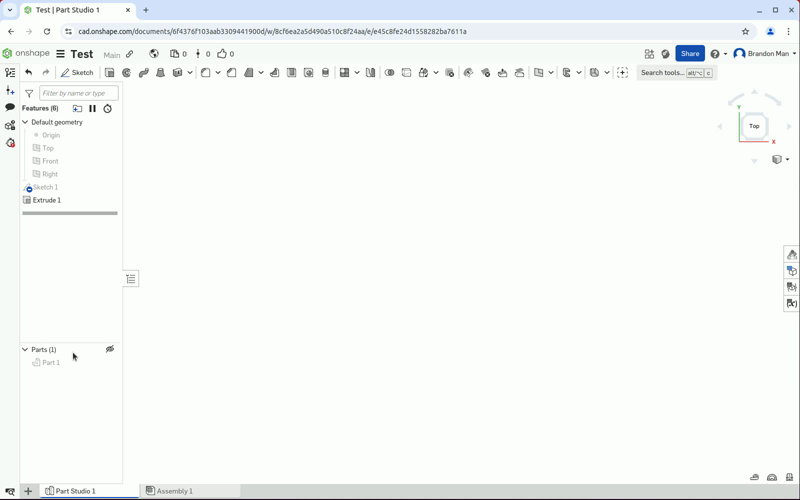
key_down(shift)
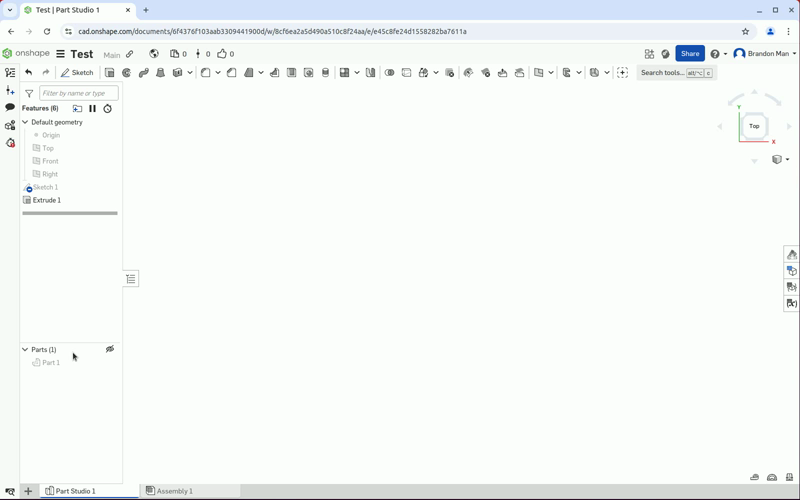
key(up)
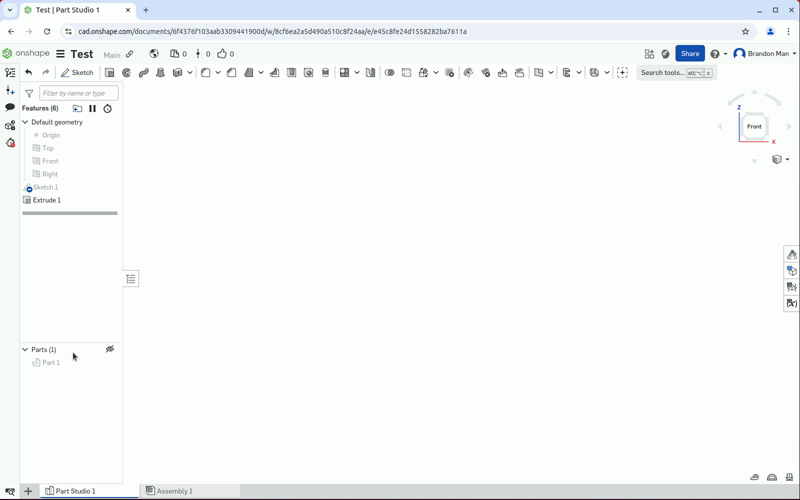
key_up(shift)
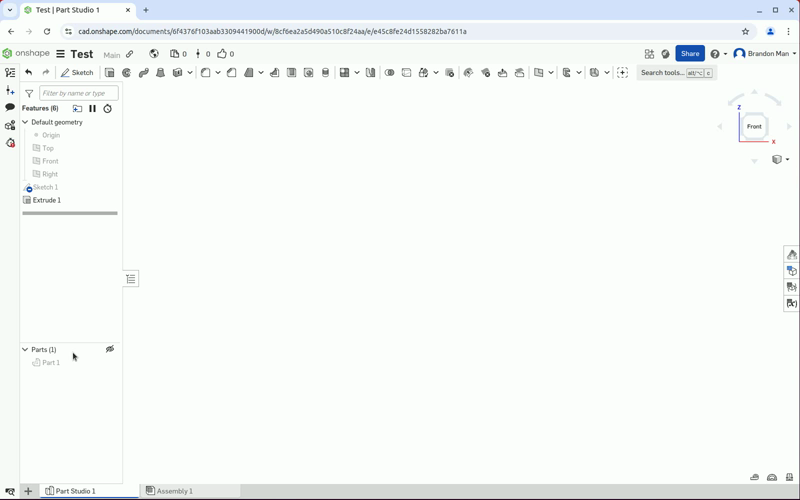
key(space)
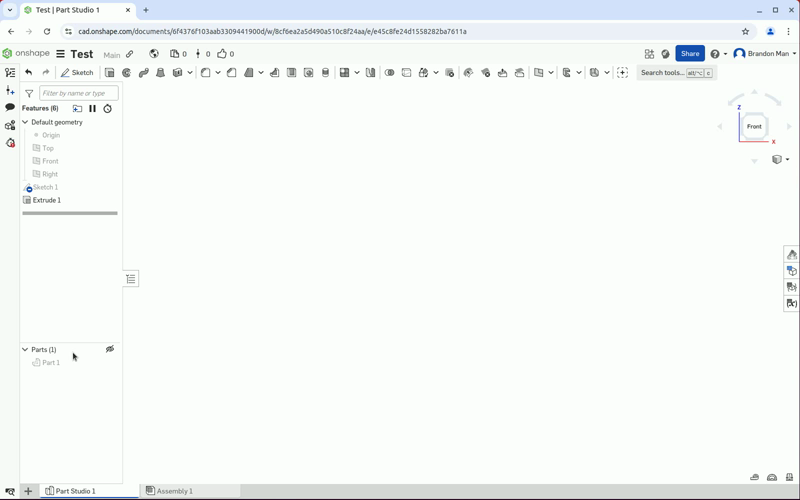
key_down(shift)
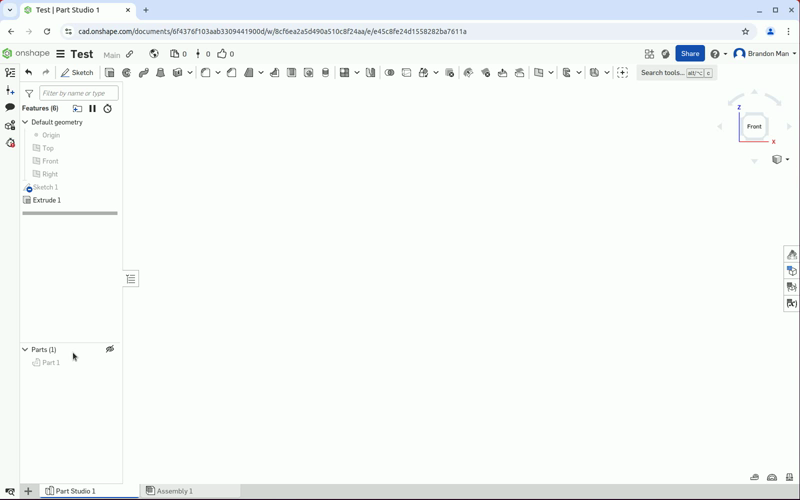
key(left)
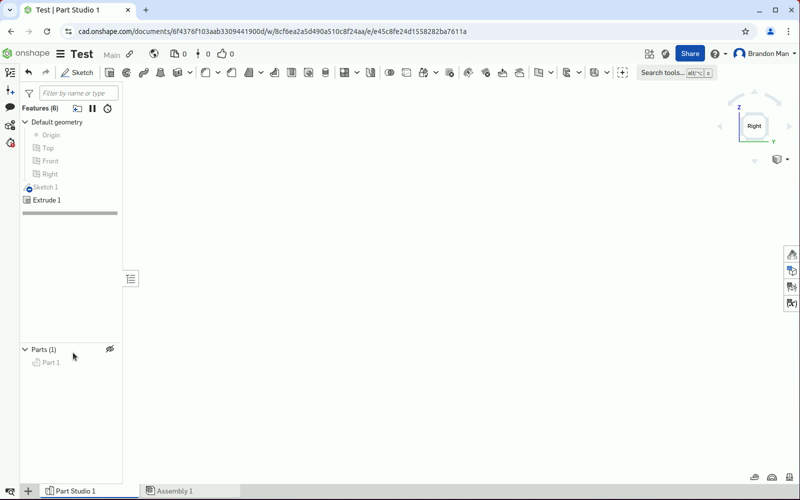
key_up(shift)
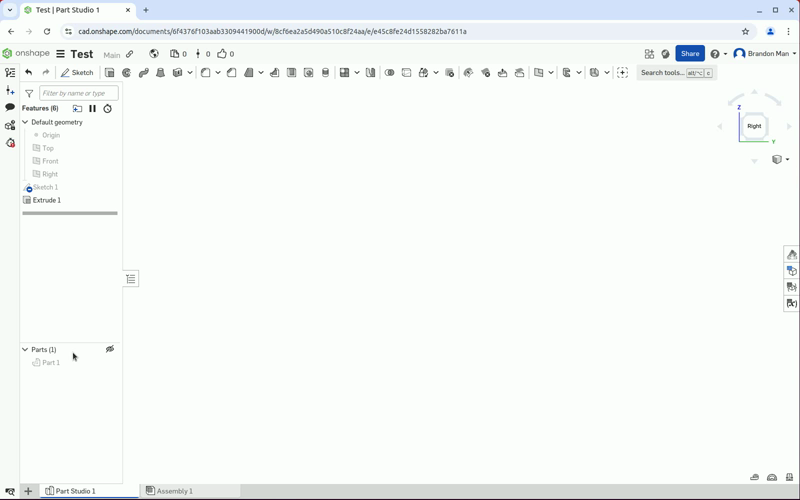
mouse_move(73, 352)
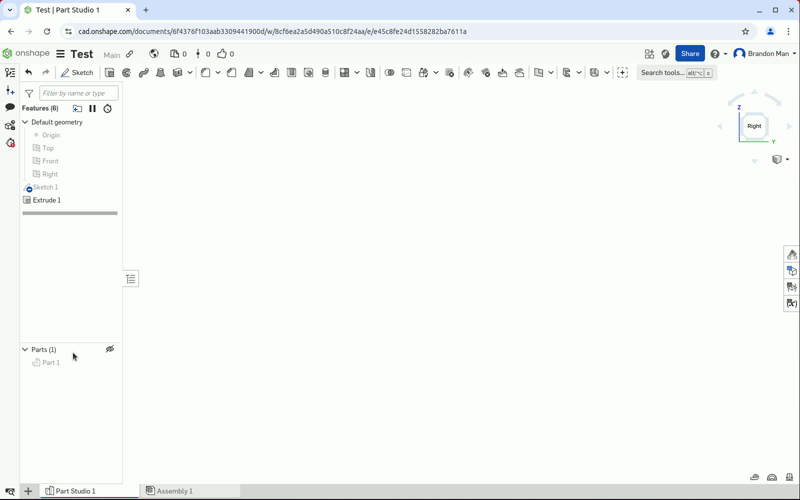
key(shift+y)
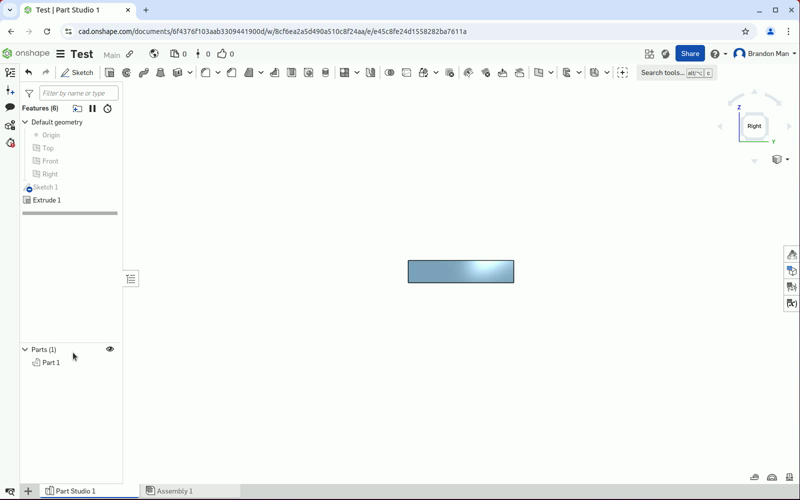
mouse_move(541, 75)
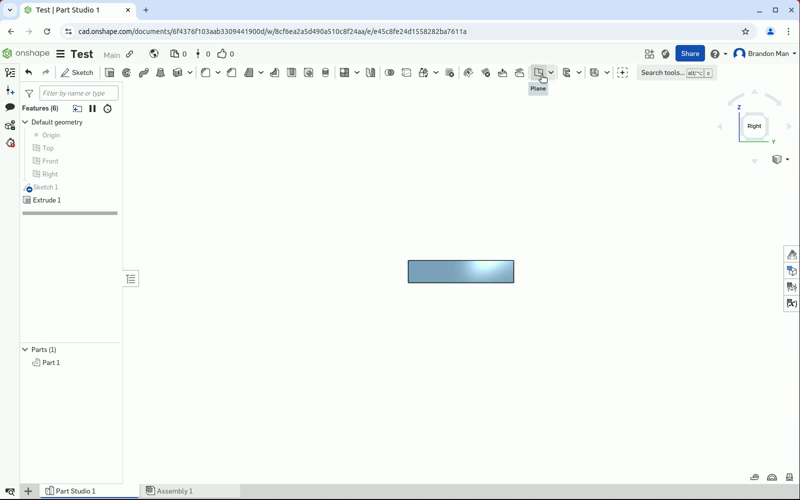
click(541, 75)
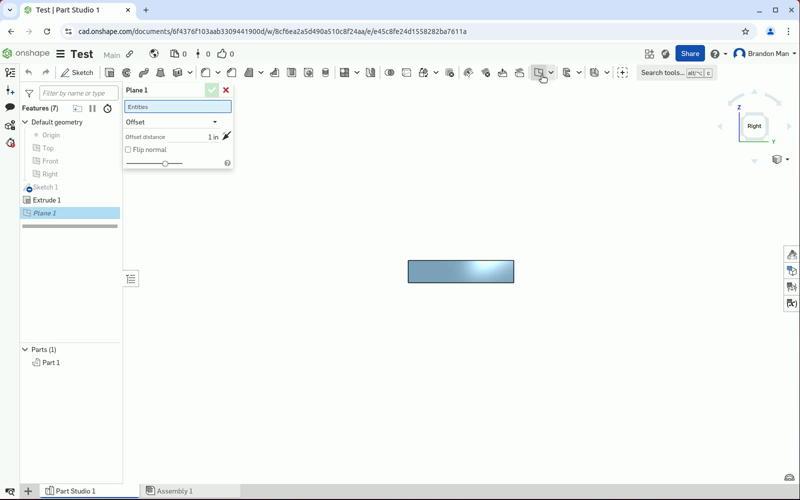
mouse_move(73, 176)
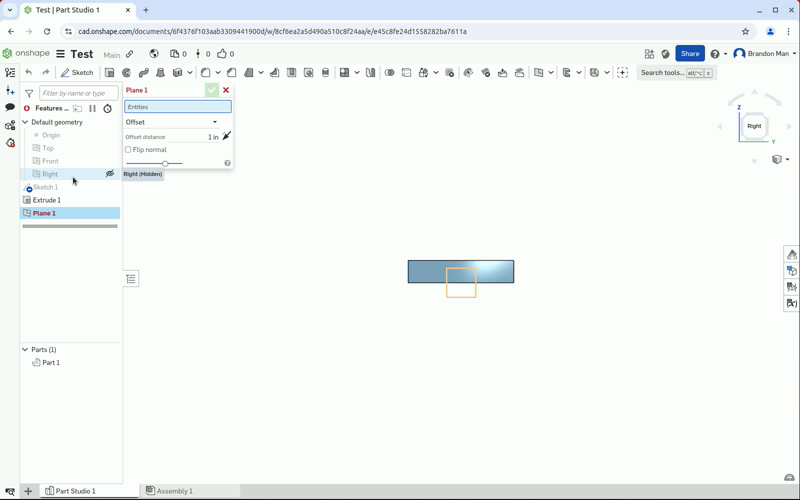
click(73, 176)
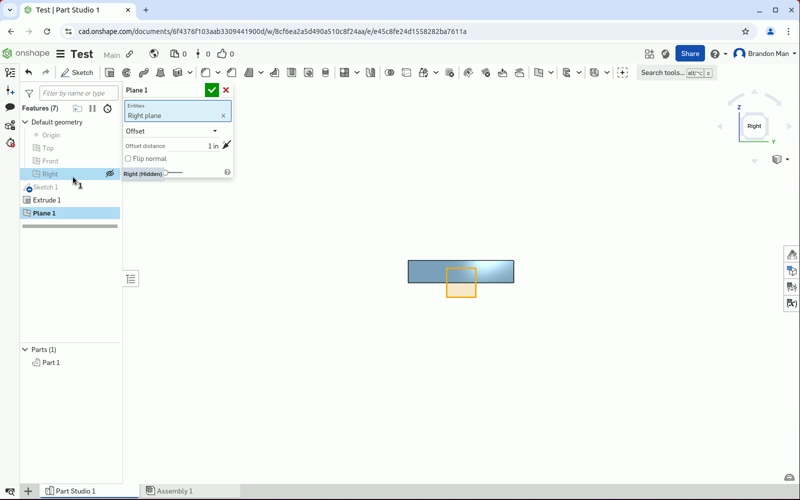
key(tab, 2)
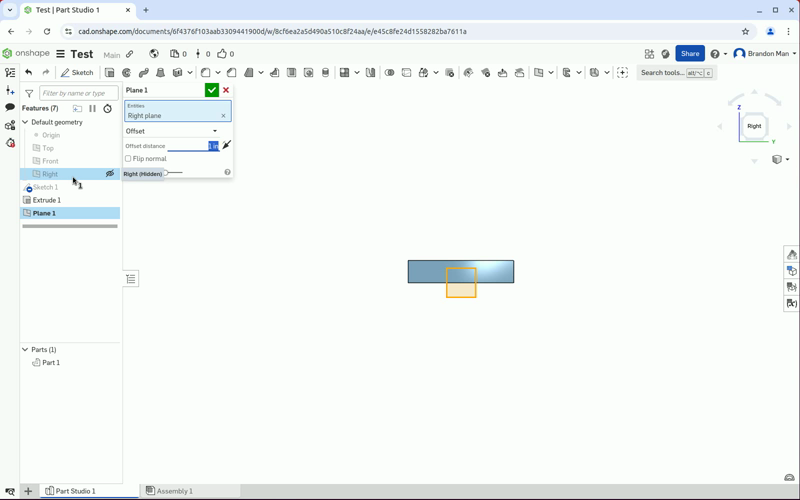
text(22.4)
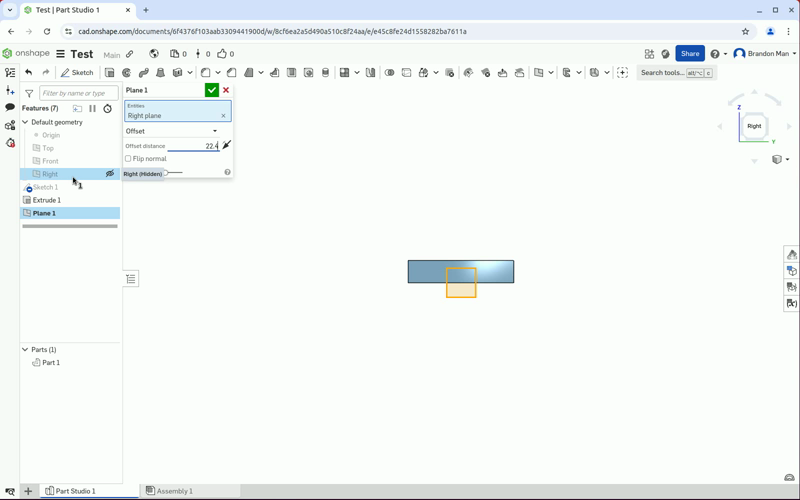
key(enter, 2)
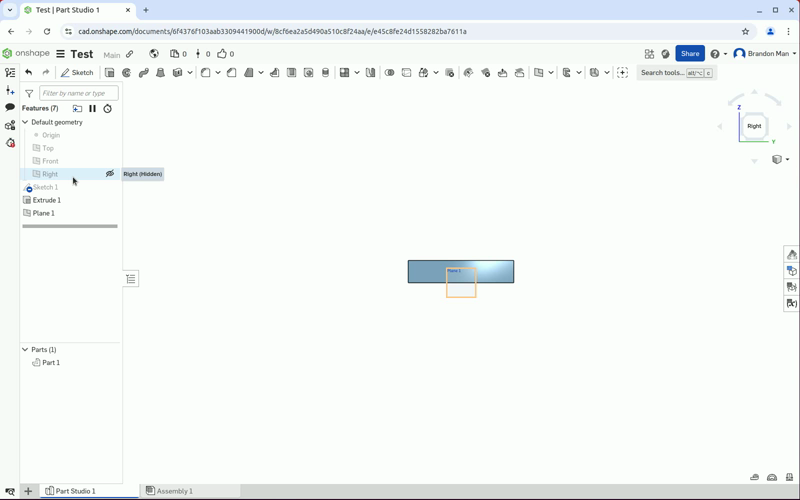
key(shift+s)
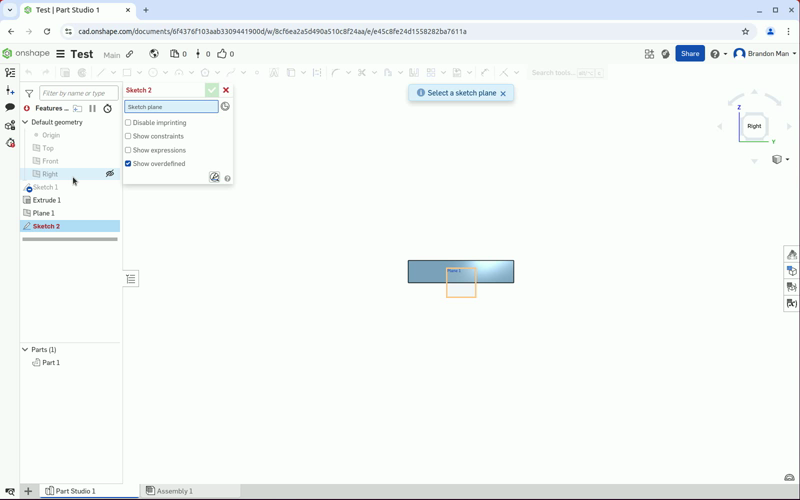
mouse_move(73, 215)
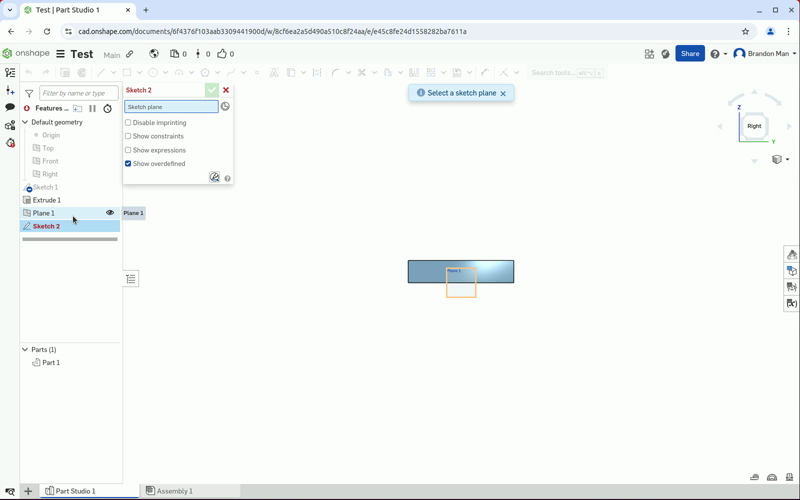
click(73, 215)
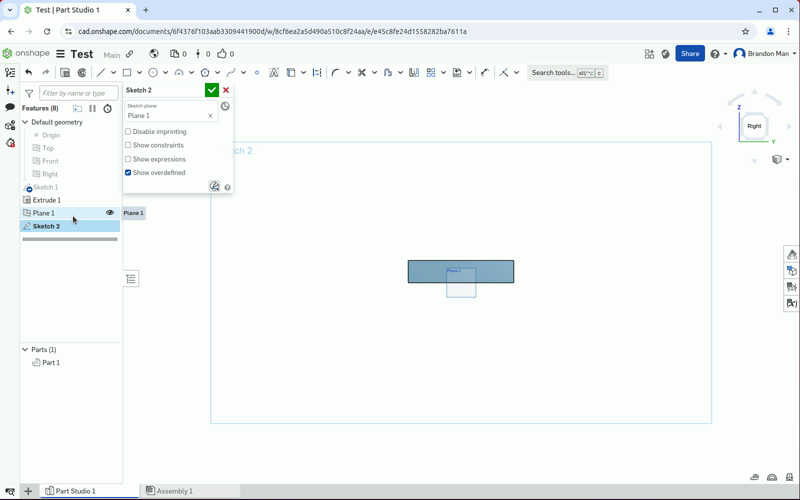
mouse_move(73, 352)
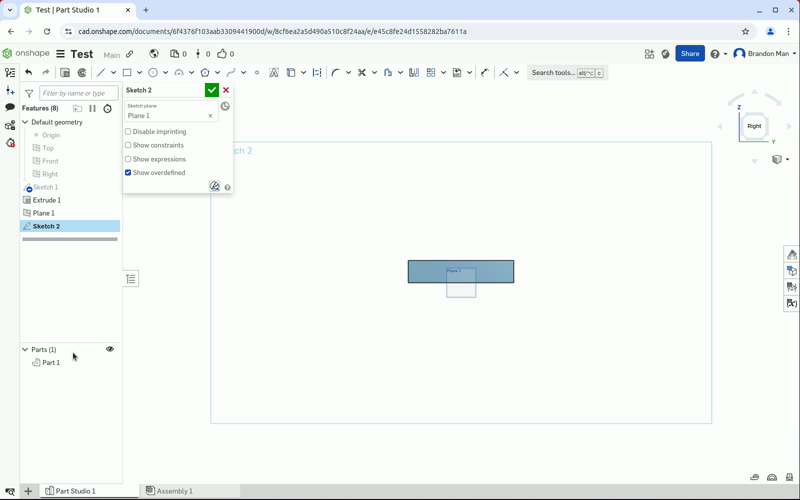
key(y)
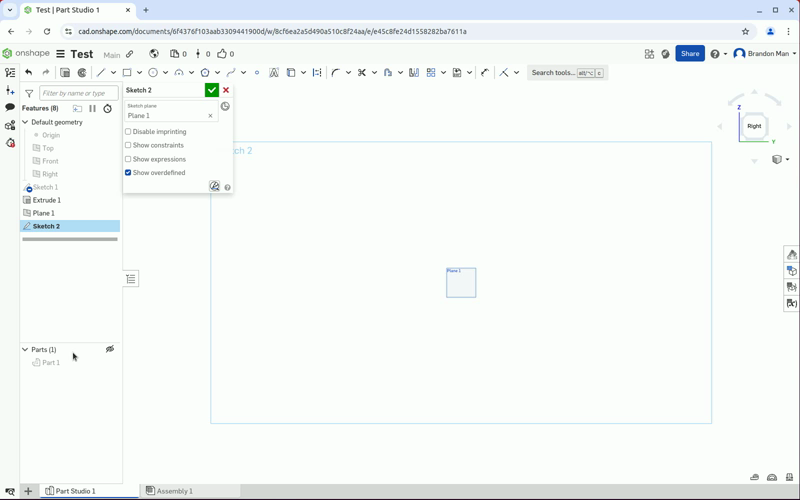
key(l)
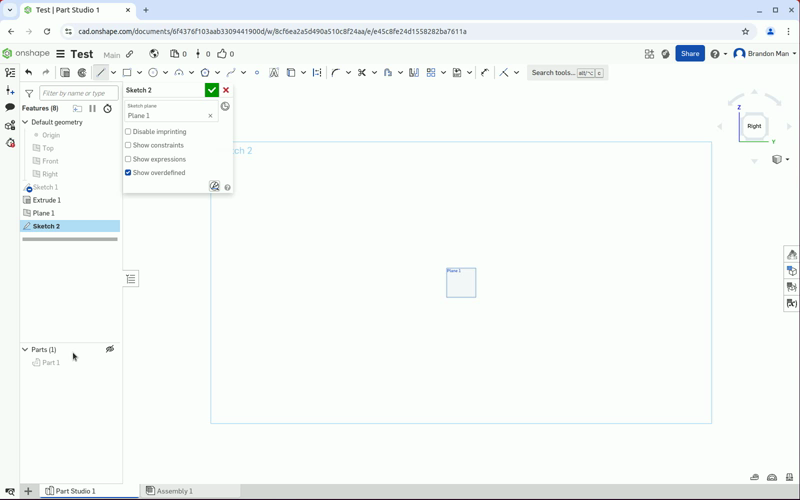
key_down(shift)
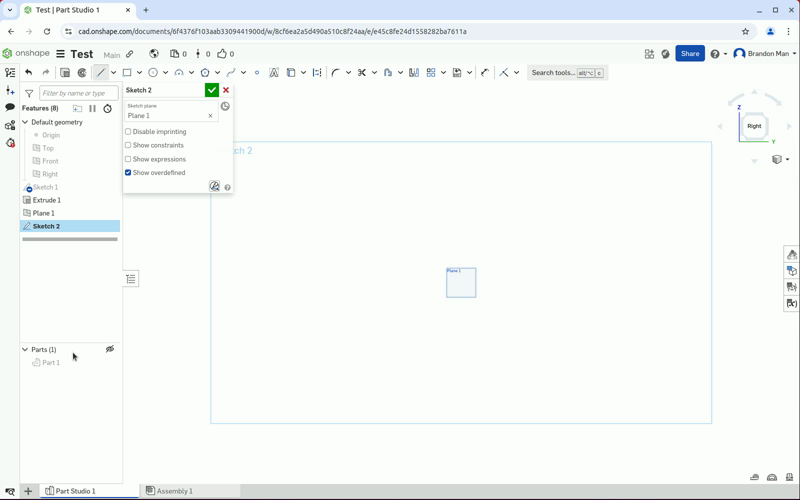
mouse_move(407, 282)
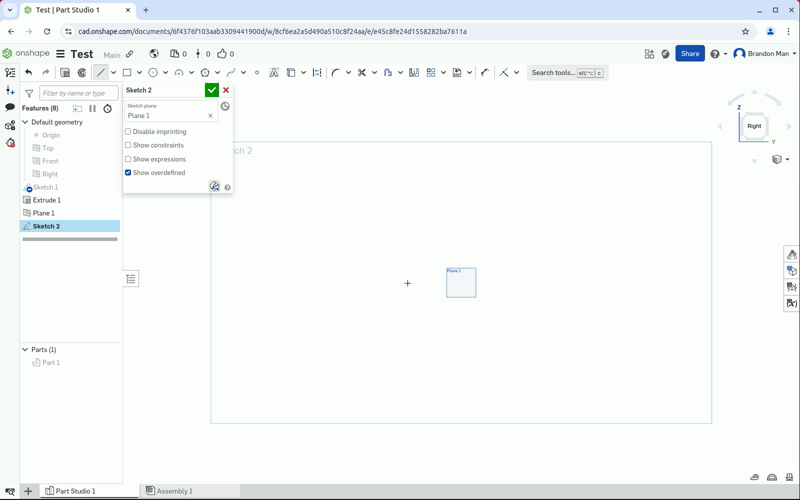
click(407, 282)
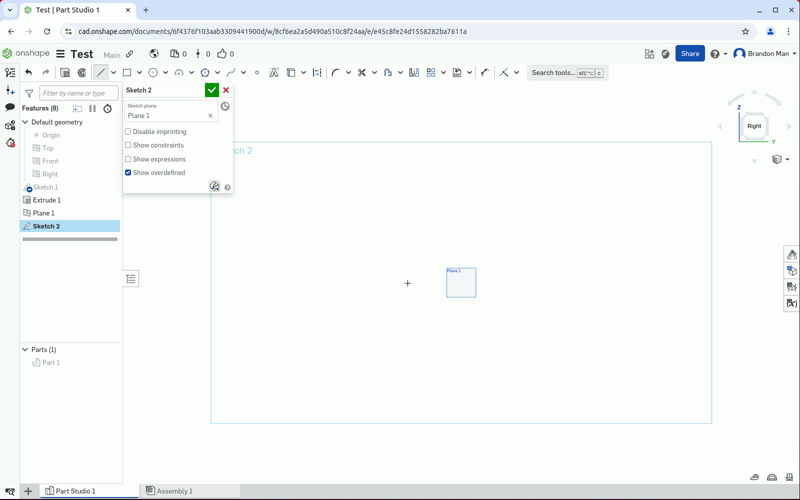
key_up(shift)
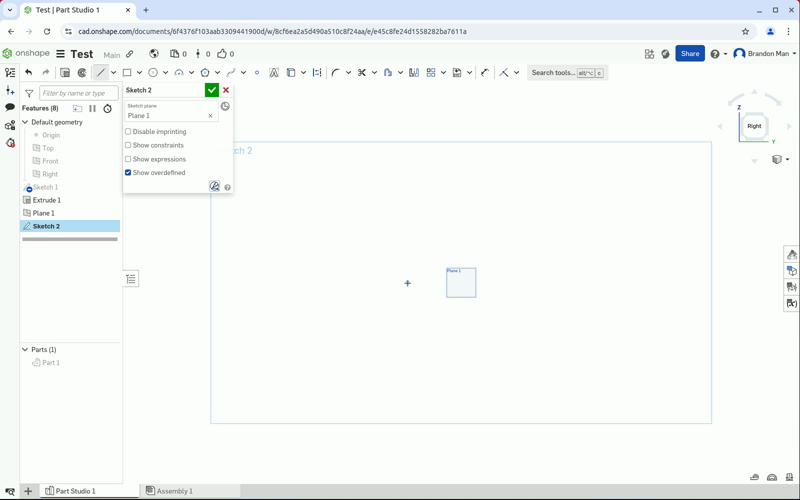
key_down(shift)
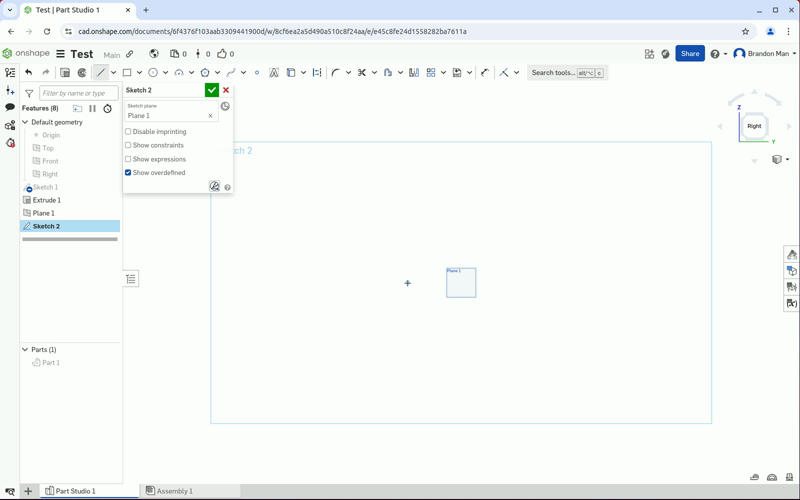
mouse_move(513, 282)
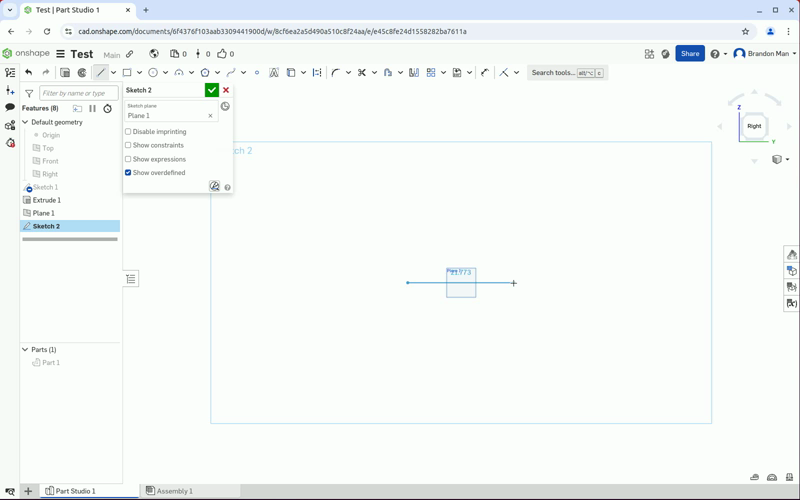
click(513, 282)
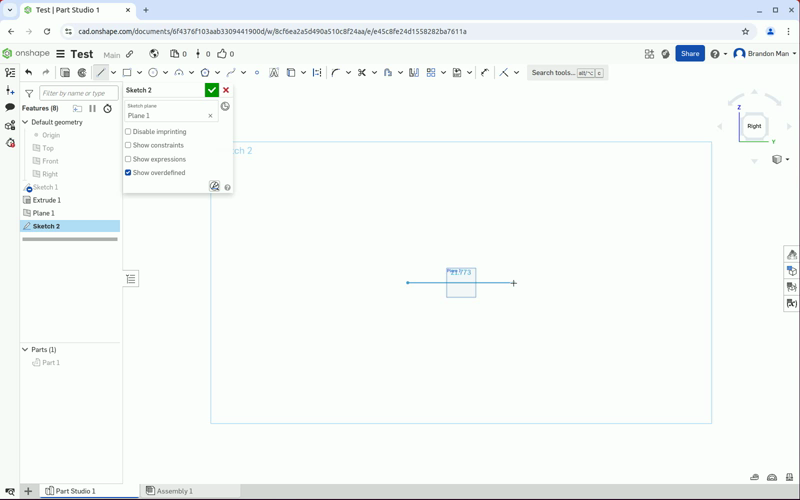
key_up(shift)
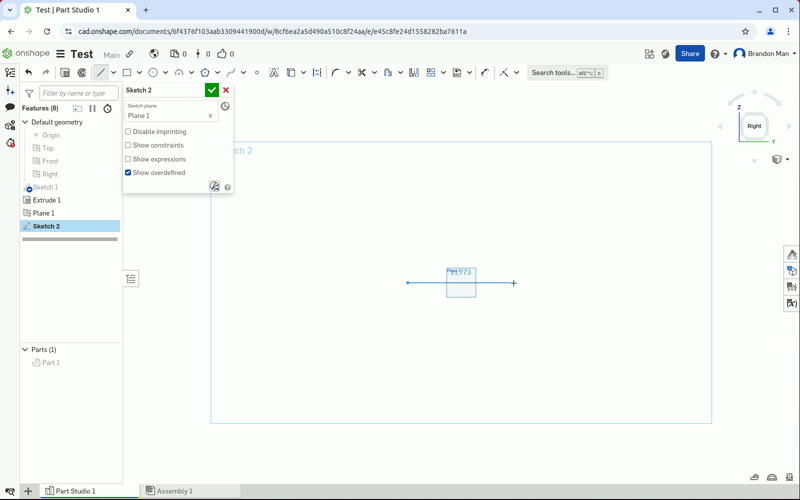
key_down(shift)
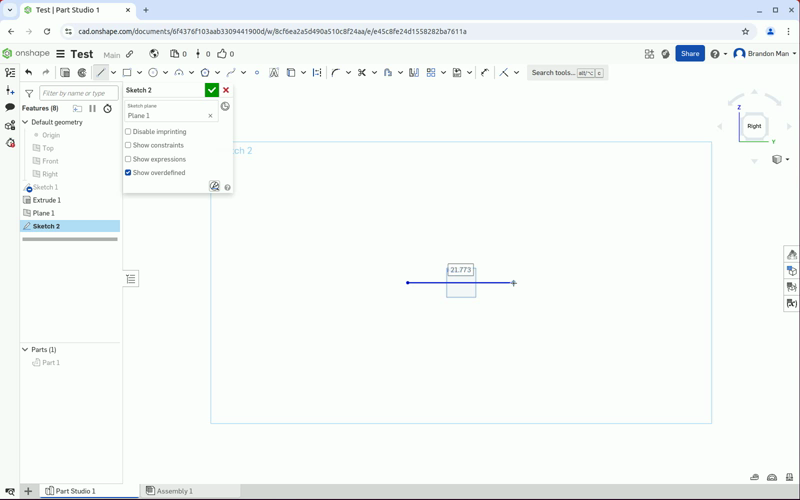
mouse_move(543, 282)
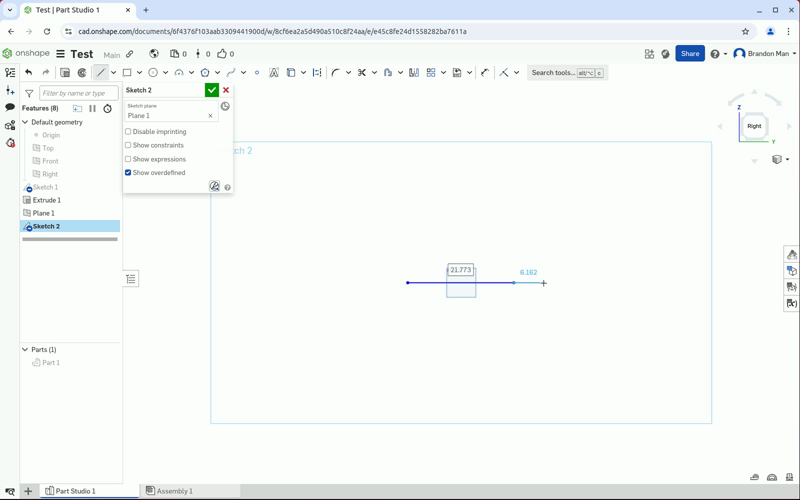
mouse_move(513, 260)
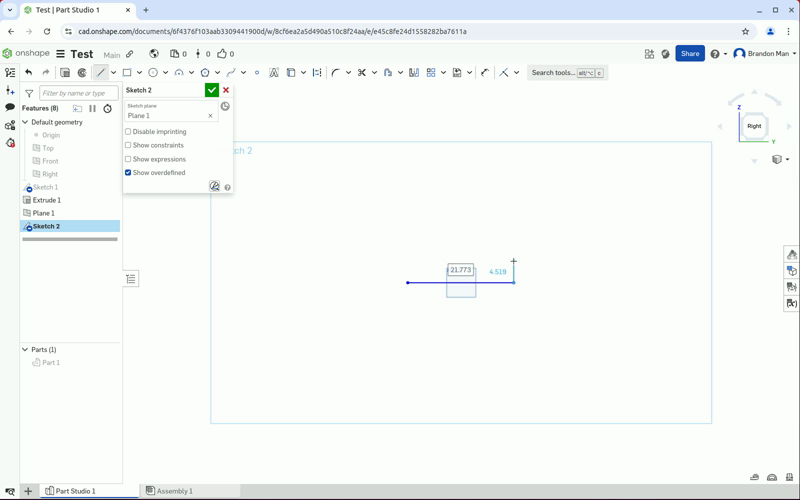
click(513, 260)
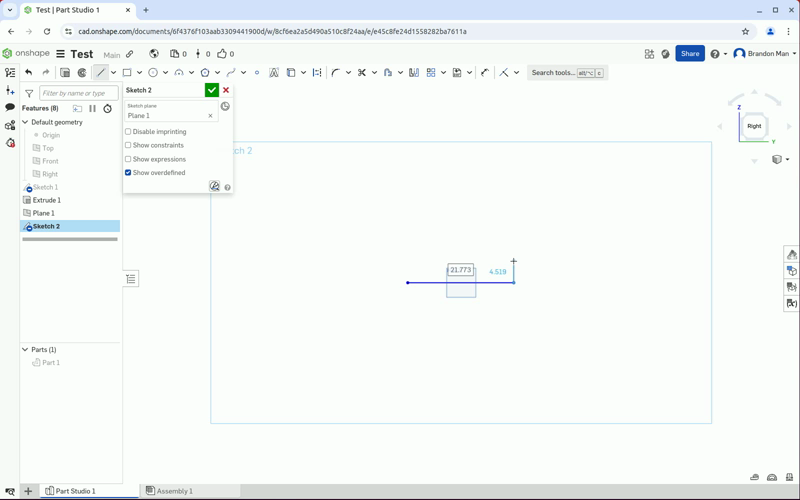
key_up(shift)
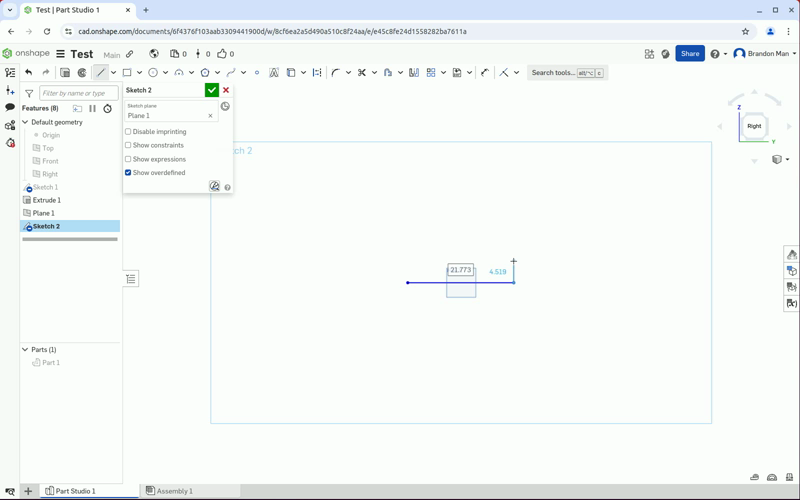
key_down(shift)
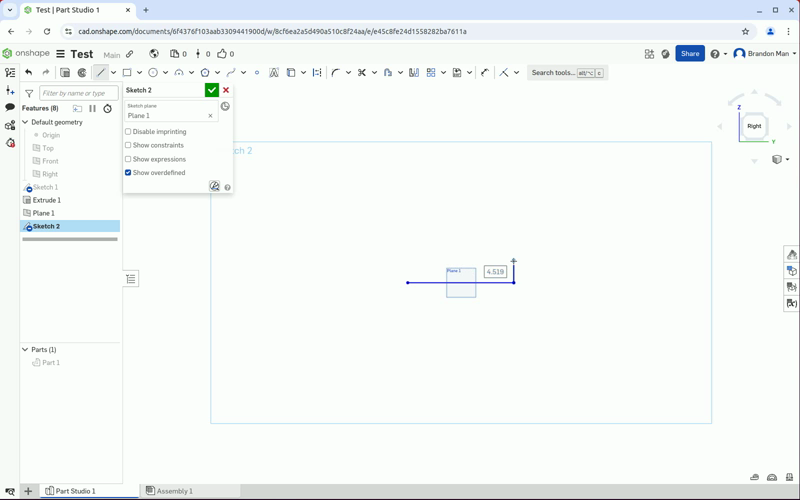
mouse_move(407, 260)
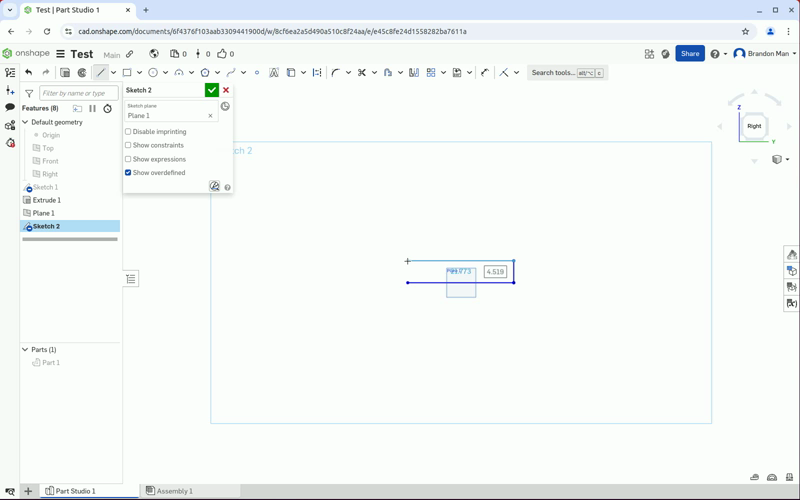
click(407, 260)
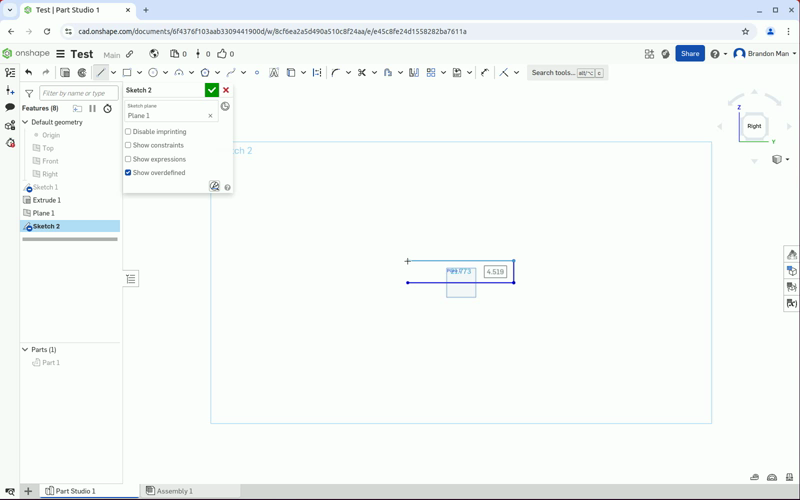
key_up(shift)
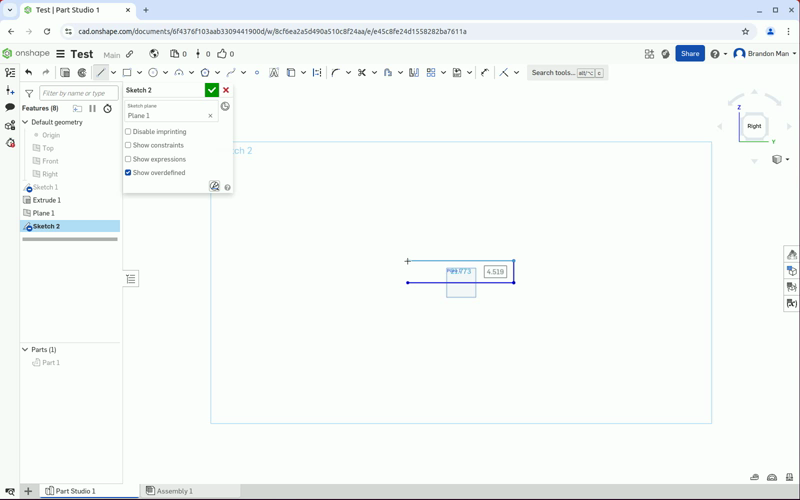
mouse_move(437, 260)
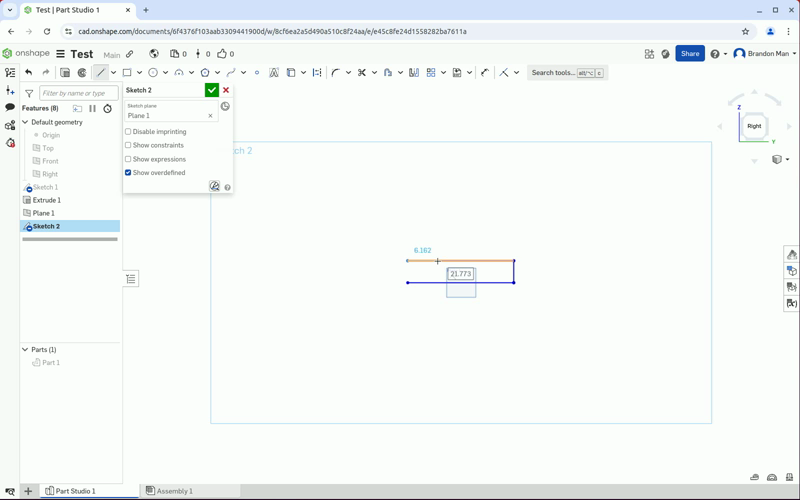
key_down(shift)
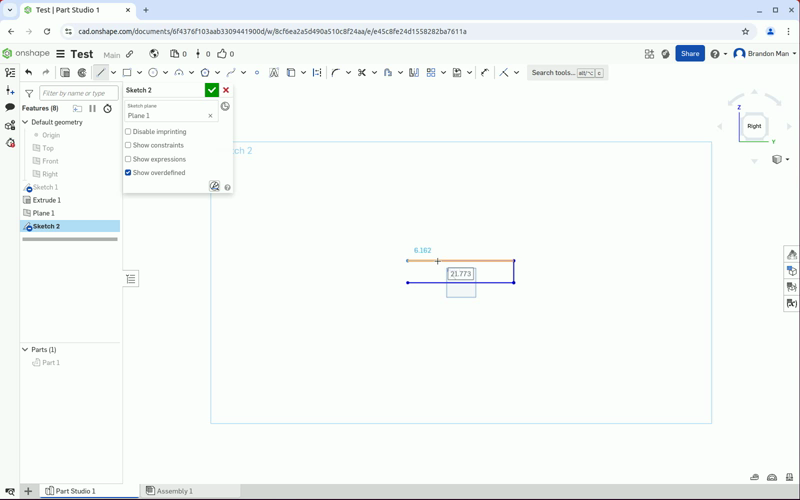
mouse_move(407, 282)
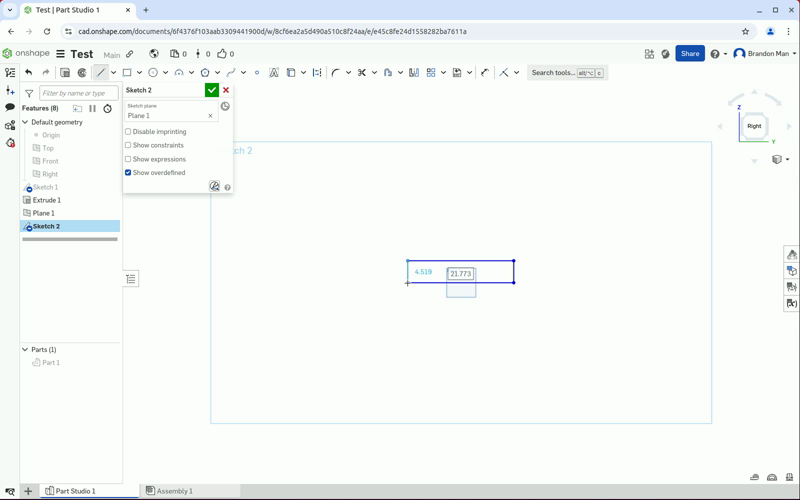
key_up(shift)
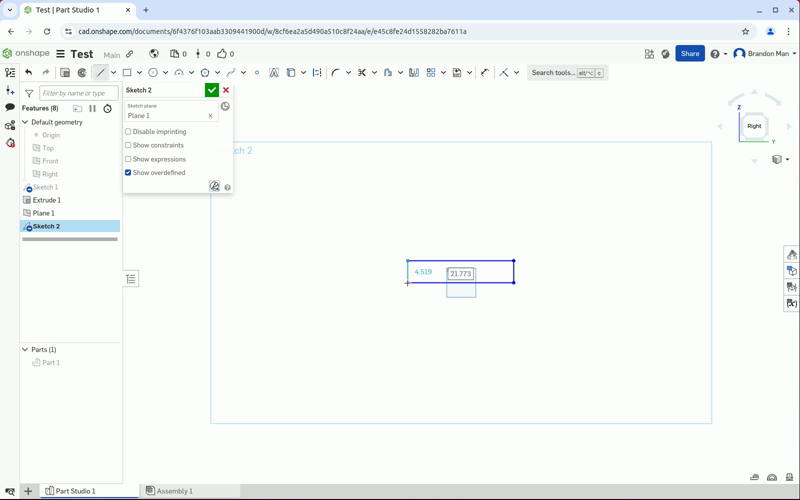
click(407, 282)
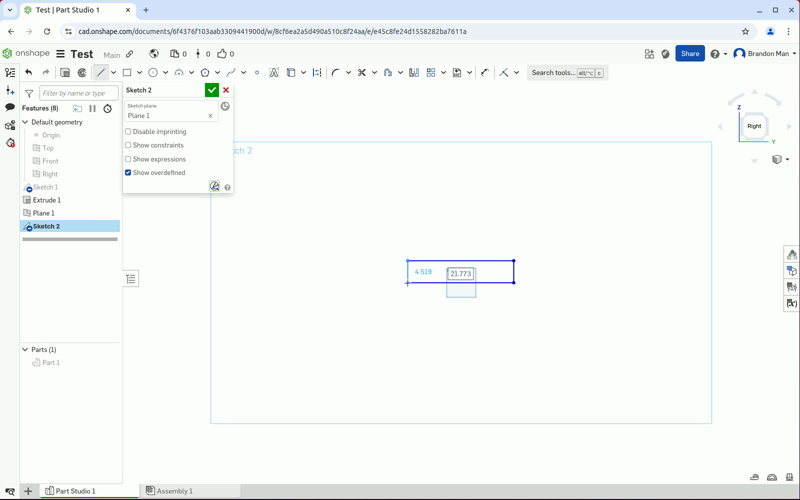
key(esc)
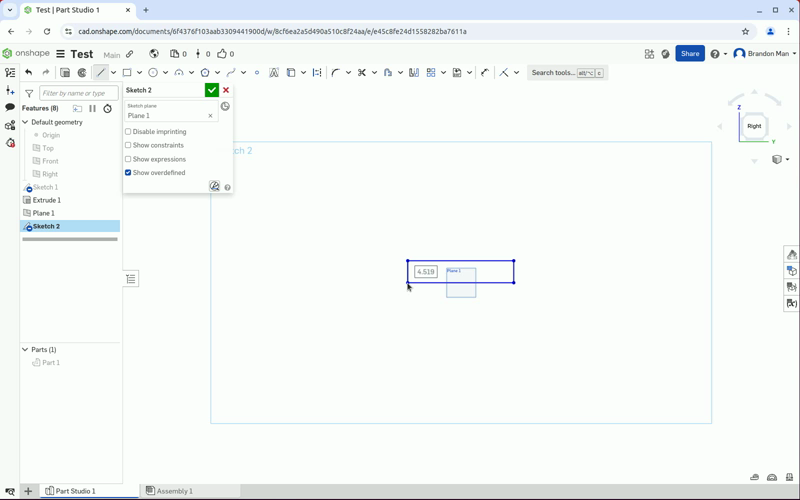
mouse_move(420, 277)
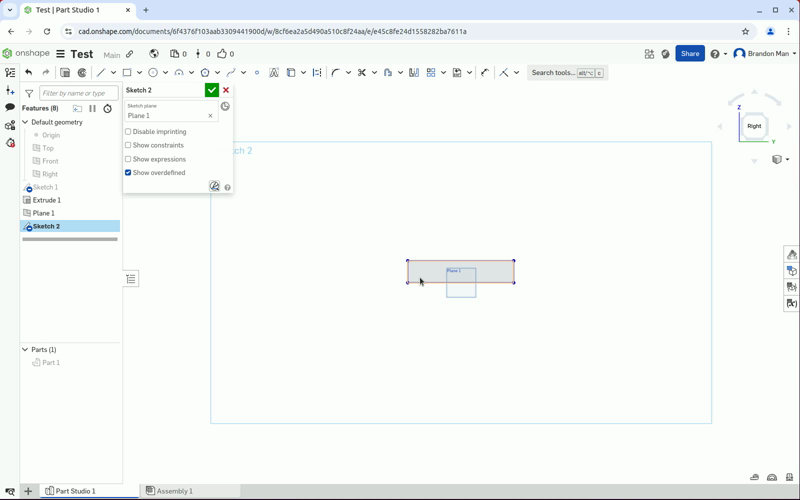
click(420, 277)
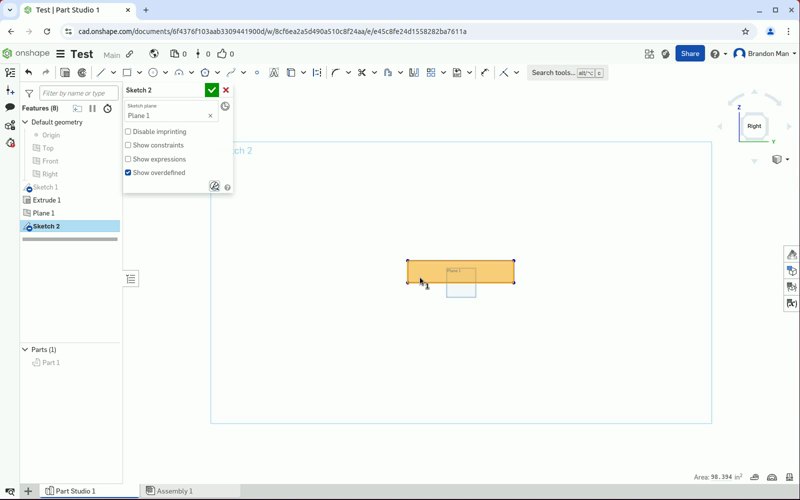
mouse_move(73, 352)
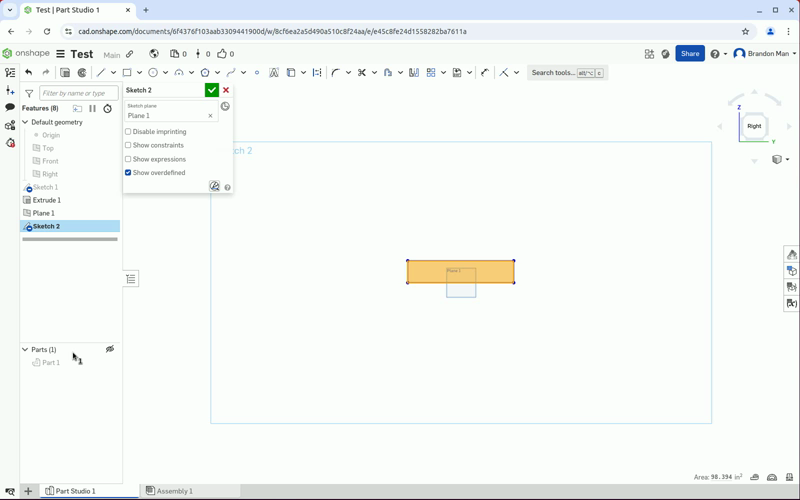
key(shift+y)
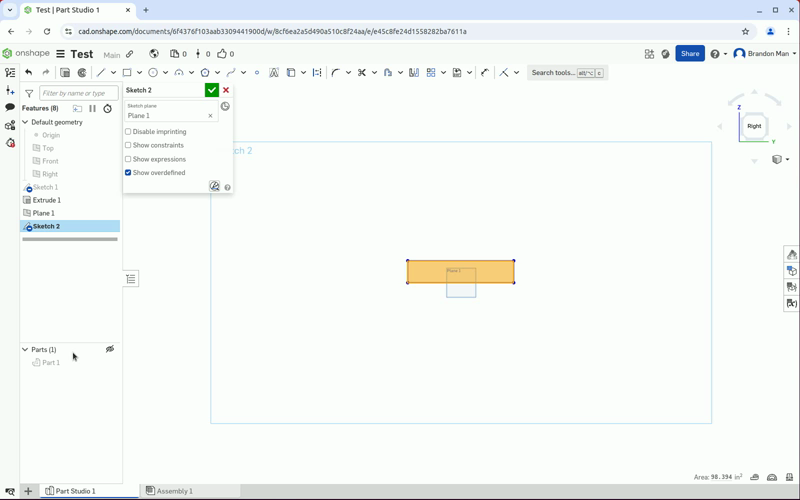
key(shift+e)
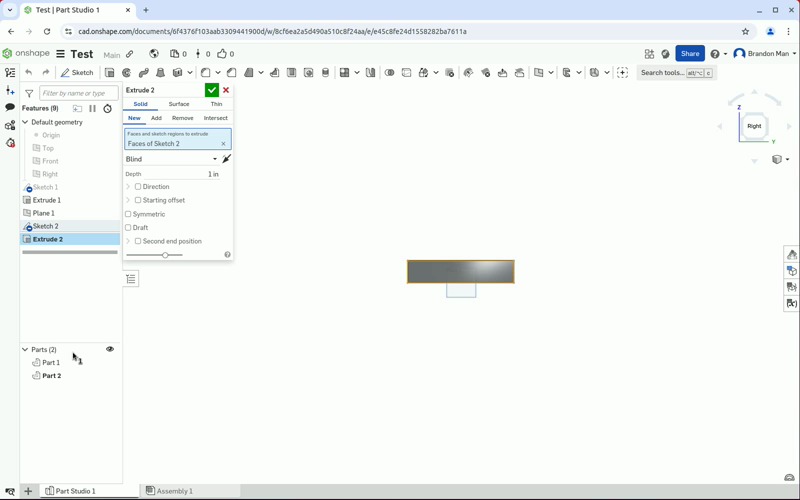
mouse_move(143, 106)
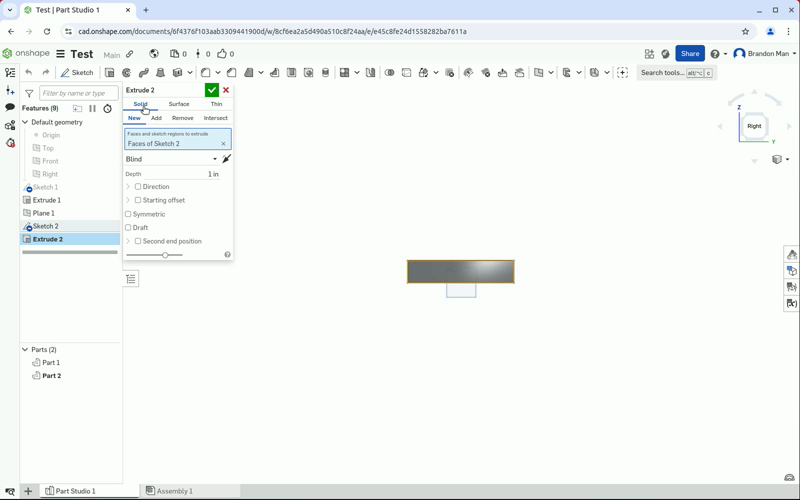
click(143, 106)
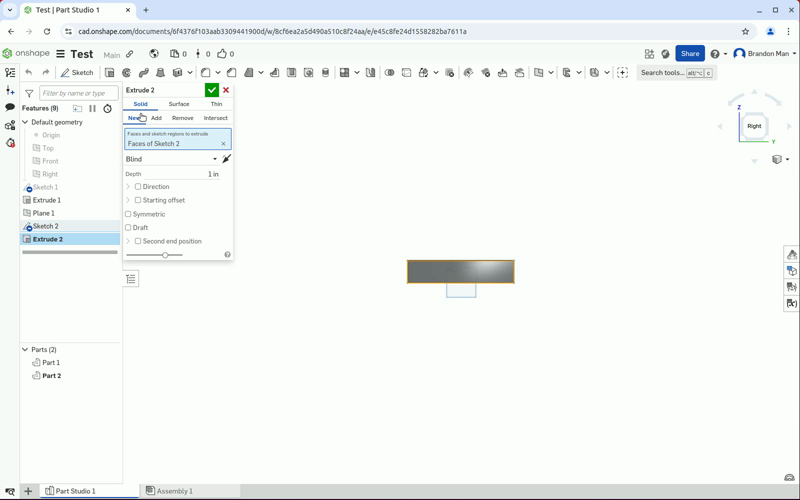
mouse_move(137, 120)
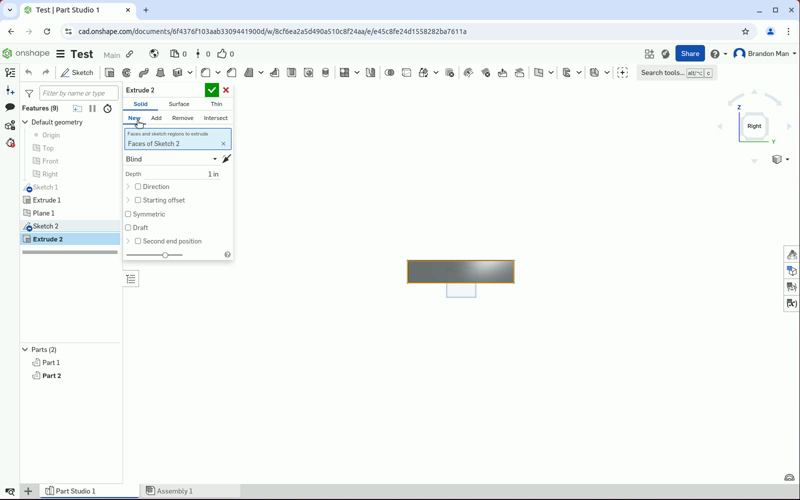
click(137, 120)
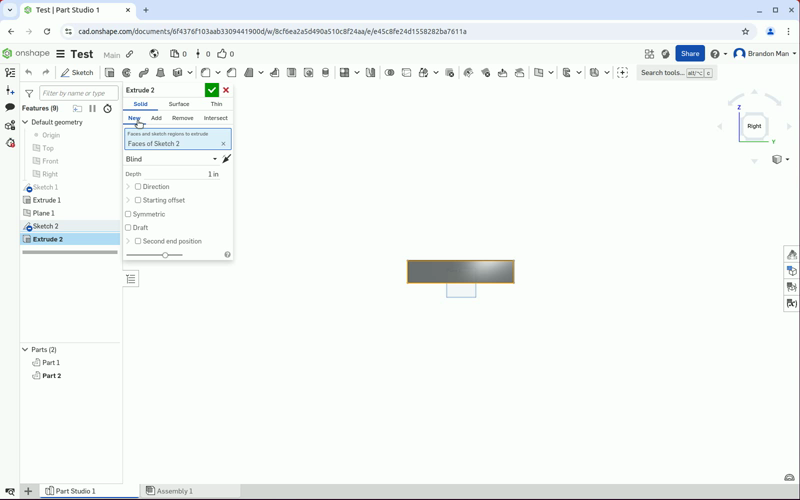
key(tab, 4)
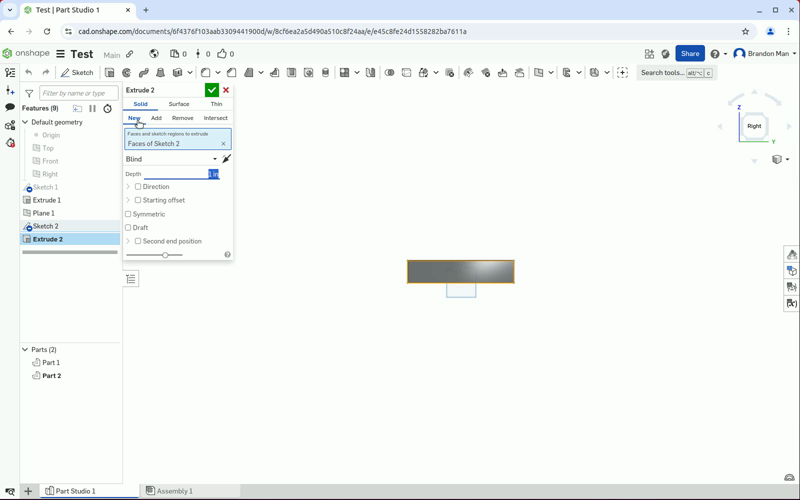
text(0.722)
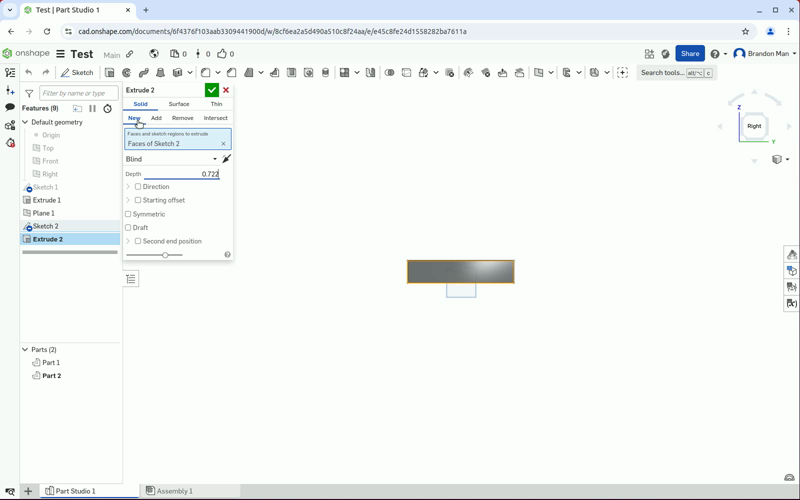
key(enter)
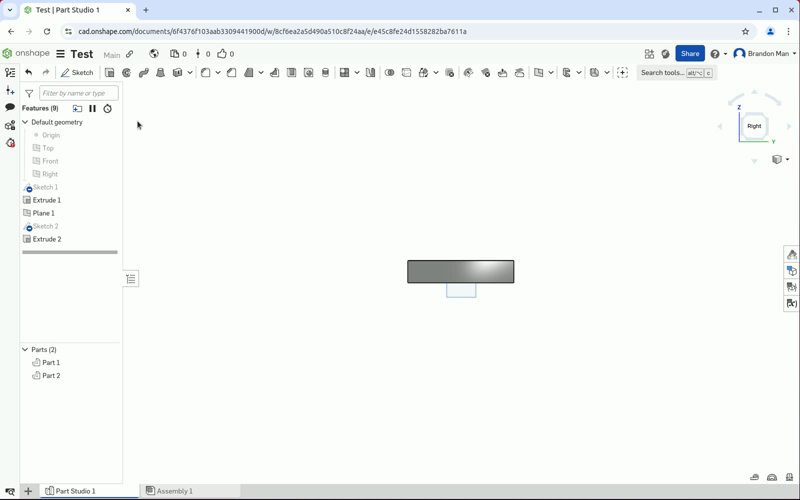
key(shift+h)
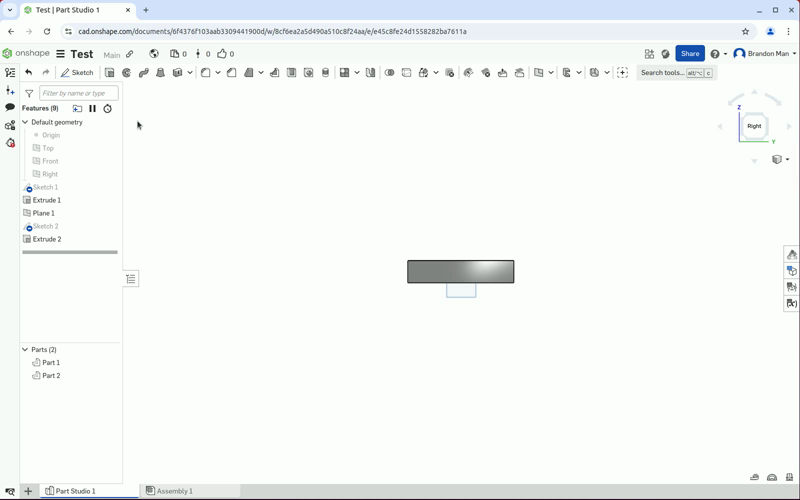
key(shift+h)
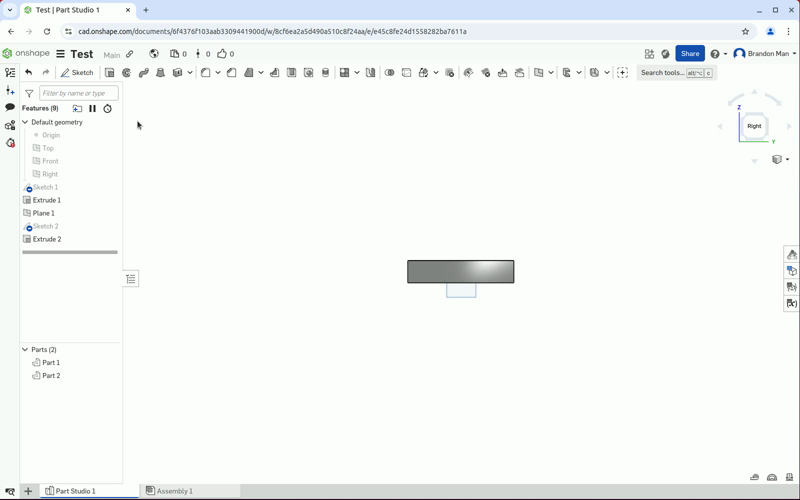
mouse_move(73, 189)
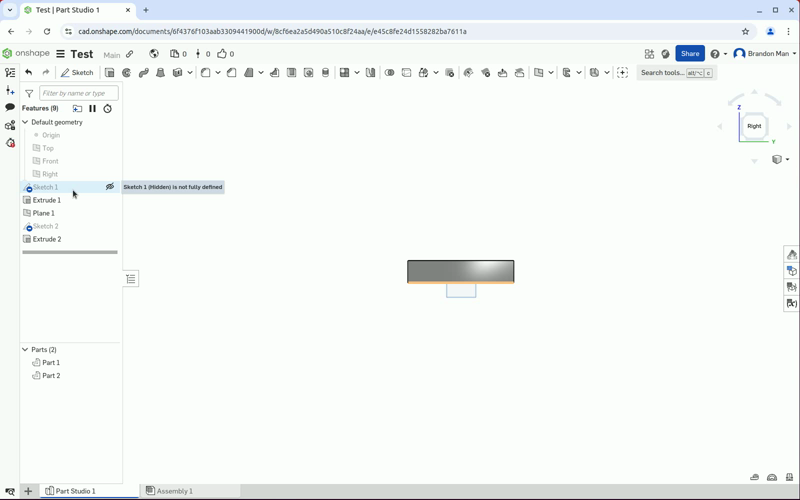
click(73, 189)
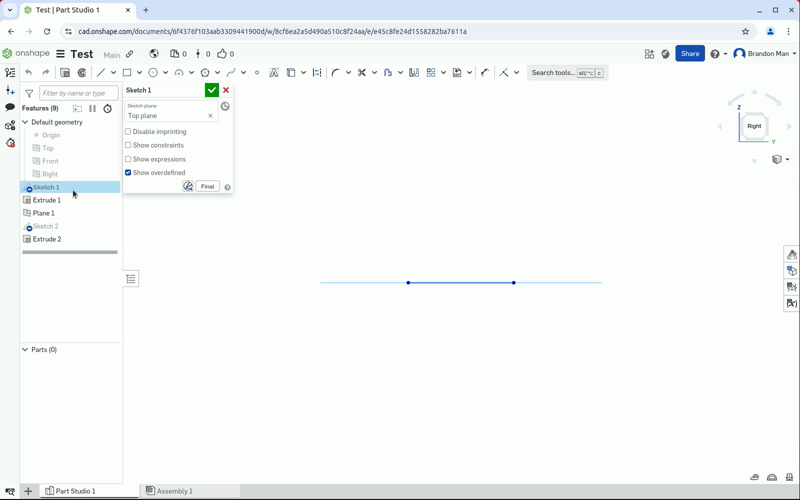
mouse_move(229, 92)
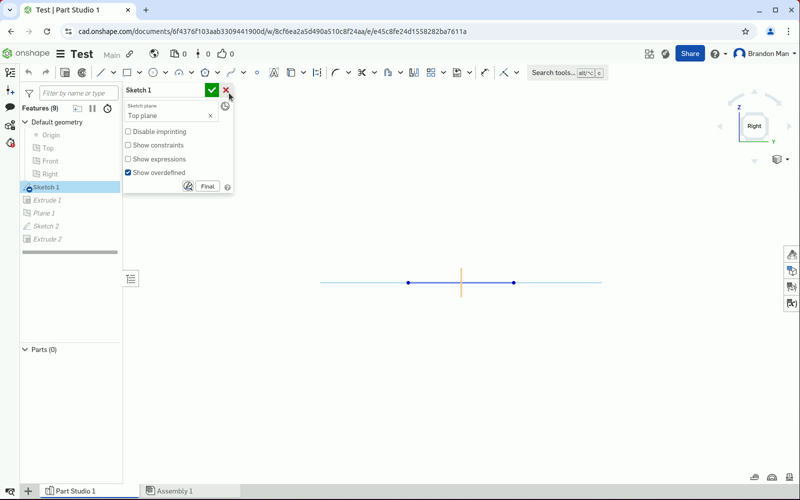
click(229, 92)
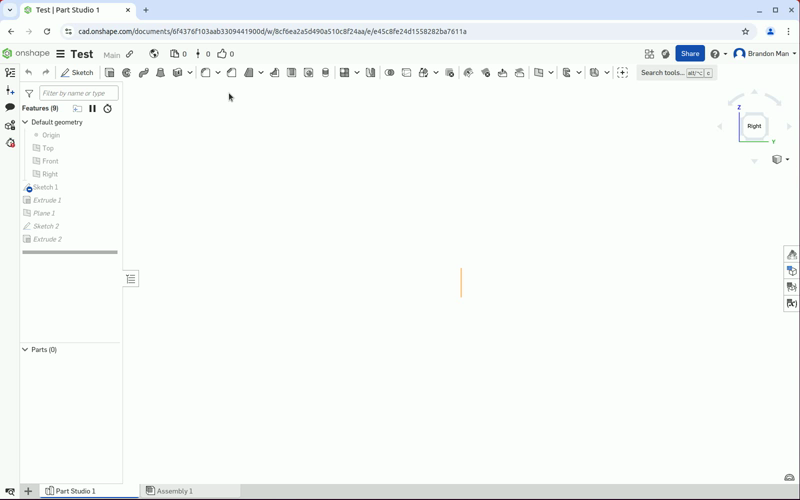
key(shift+s)
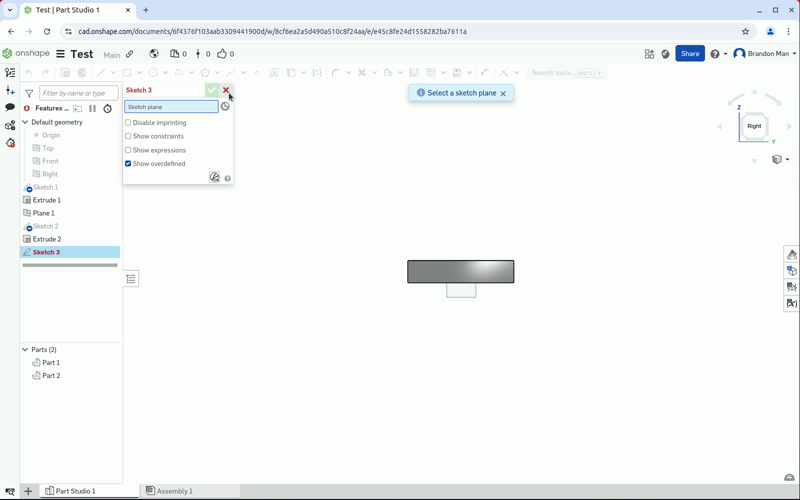
mouse_move(73, 215)
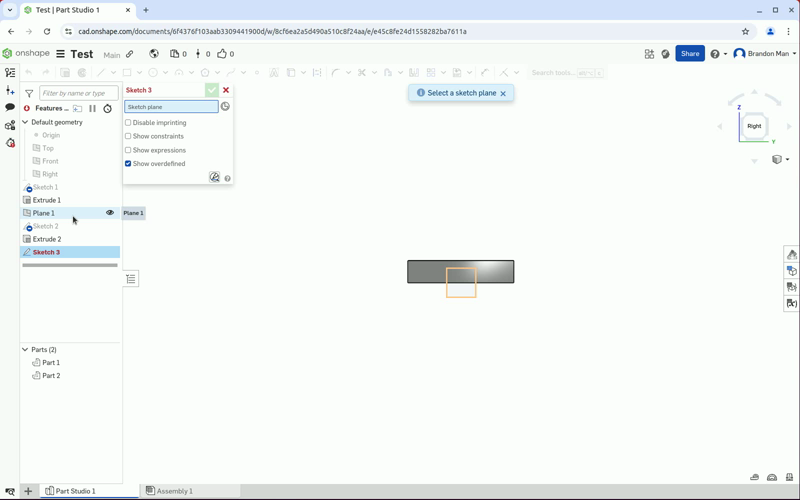
click(73, 215)
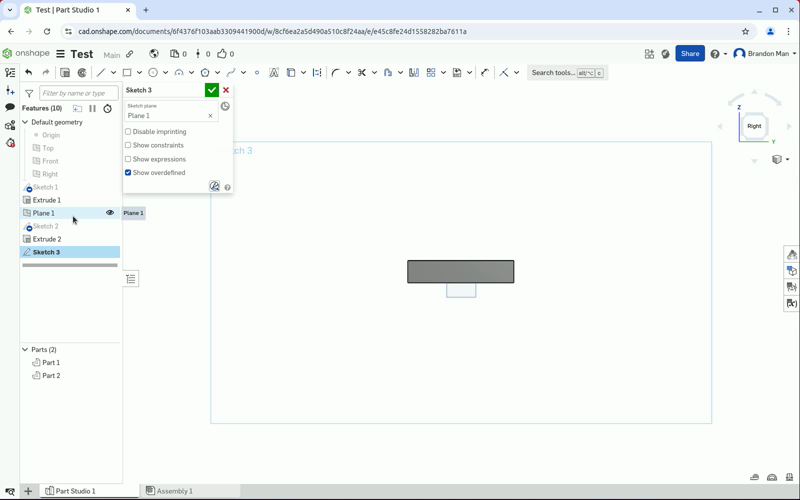
mouse_move(73, 352)
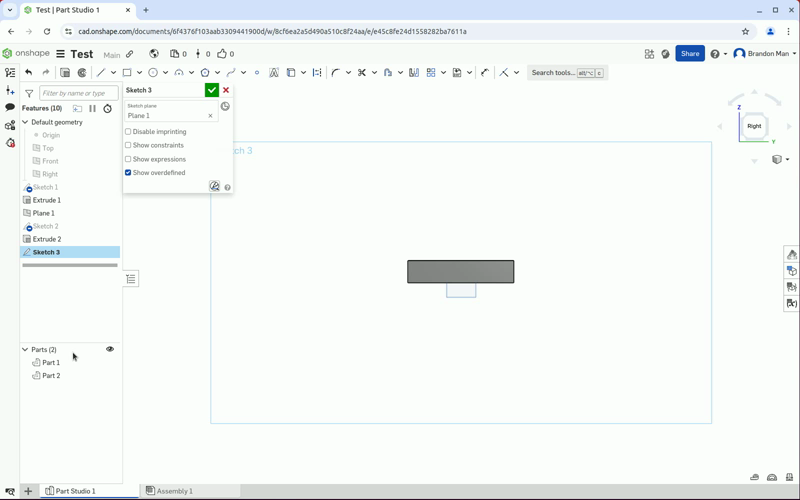
key(y)
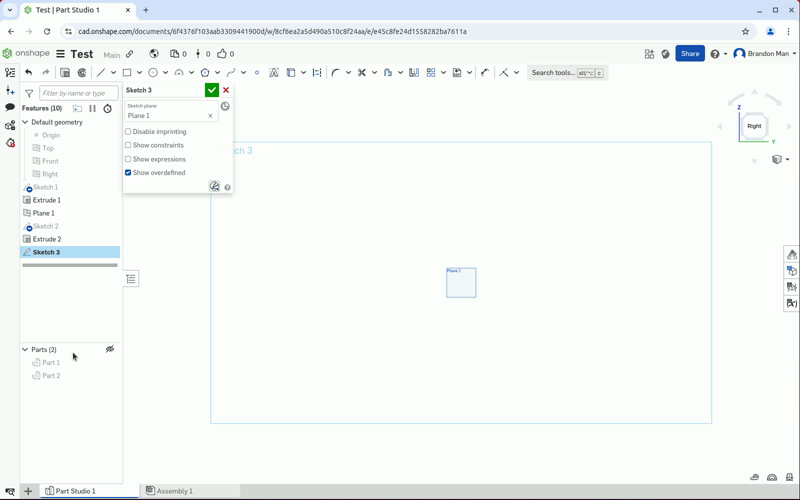
key(l)
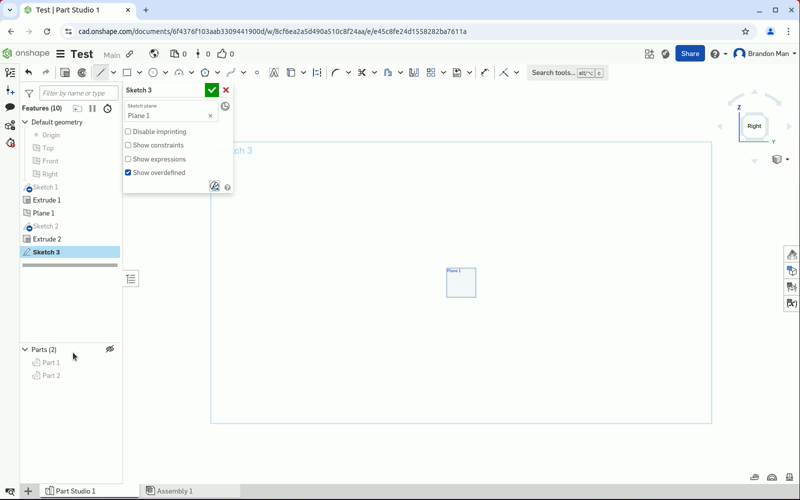
key_down(shift)
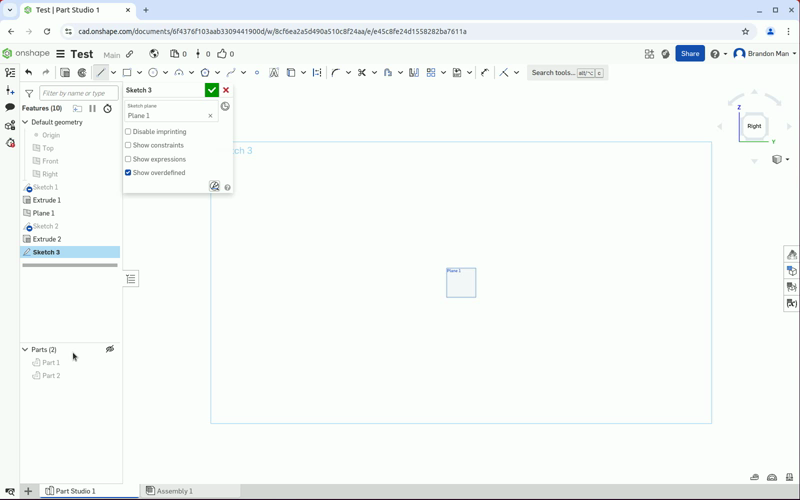
mouse_move(407, 260)
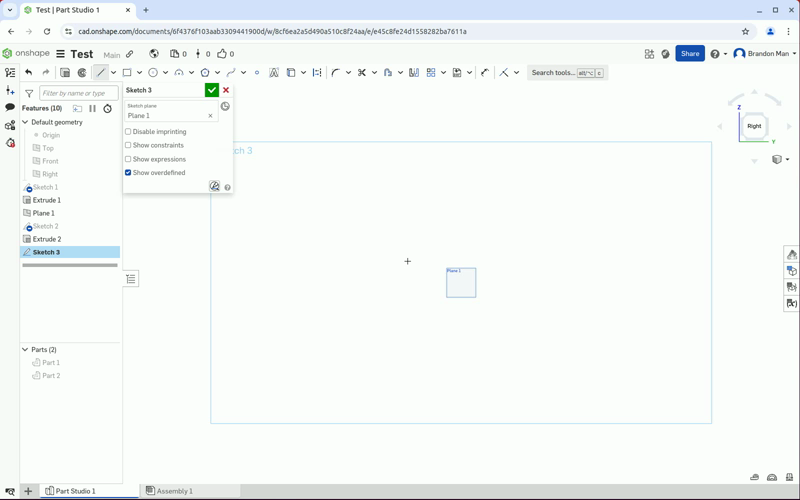
click(407, 260)
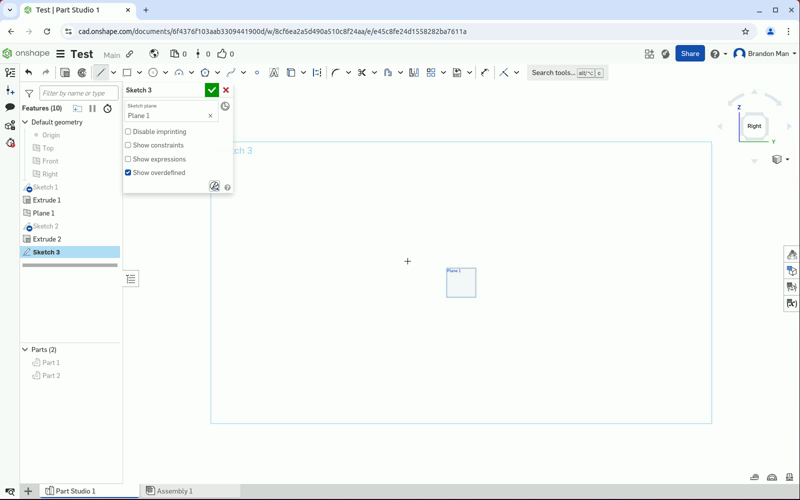
key_up(shift)
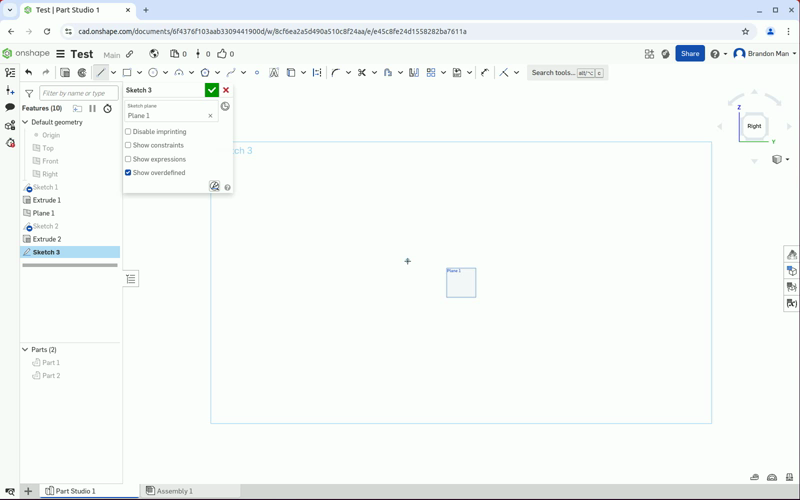
key_down(shift)
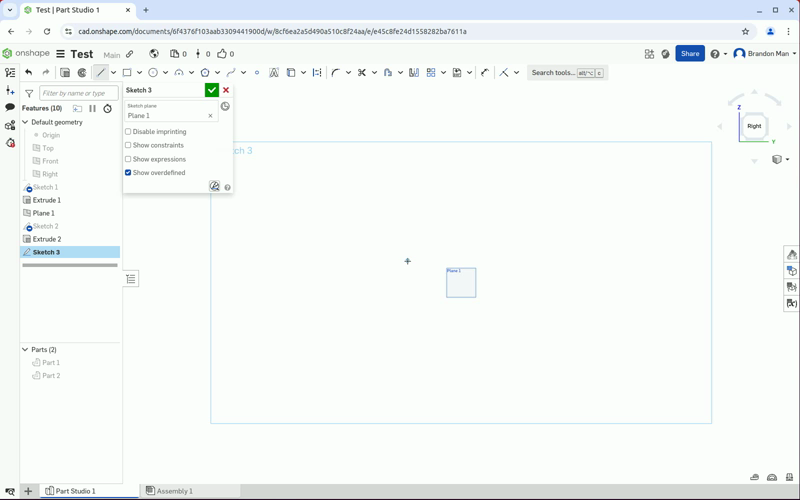
mouse_move(513, 260)
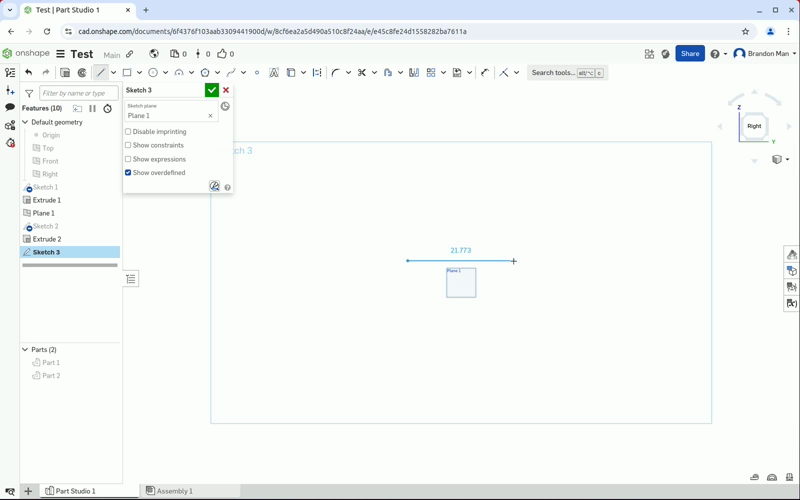
click(513, 260)
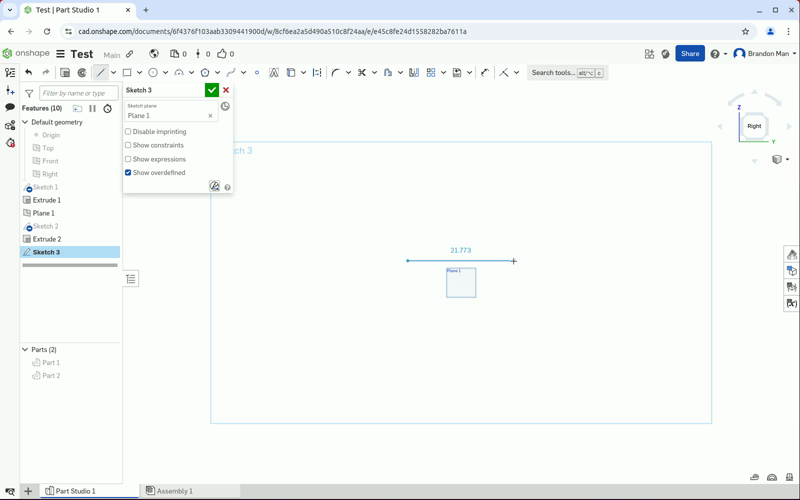
key_up(shift)
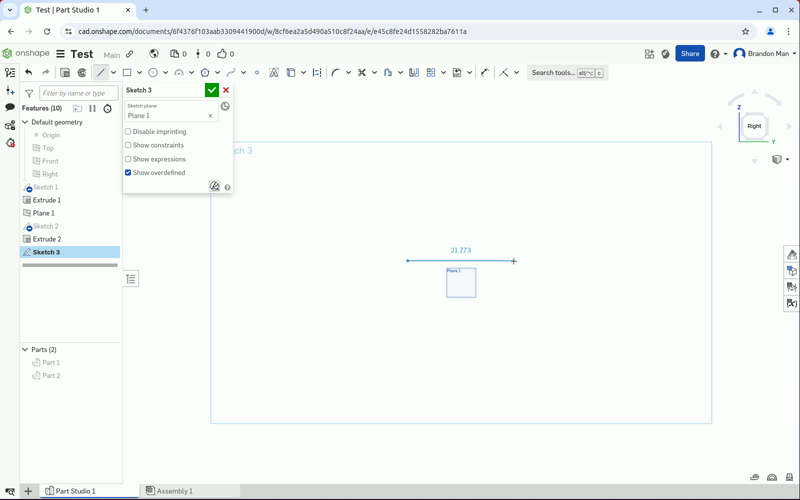
key_down(shift)
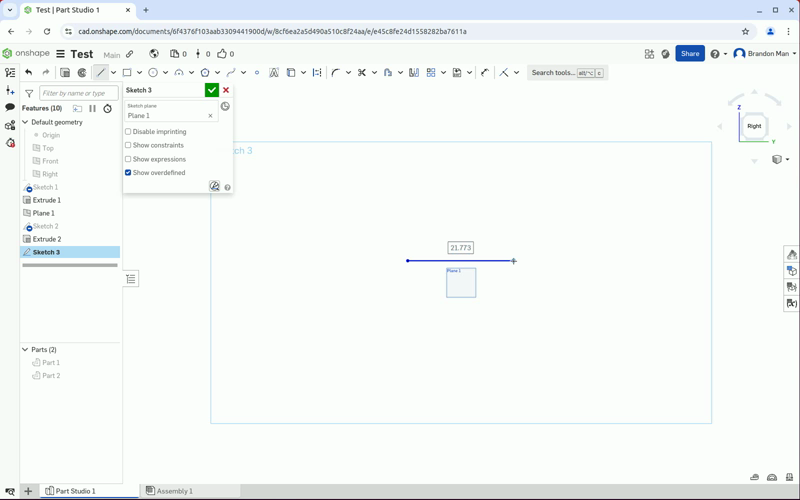
mouse_move(543, 260)
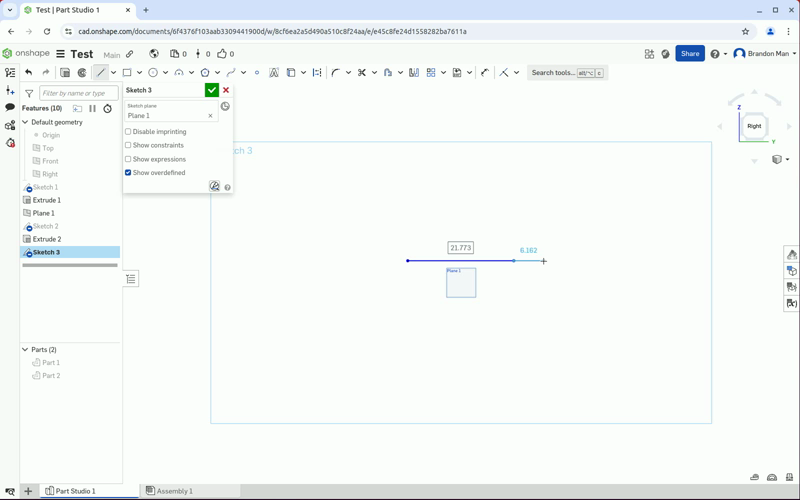
mouse_move(513, 257)
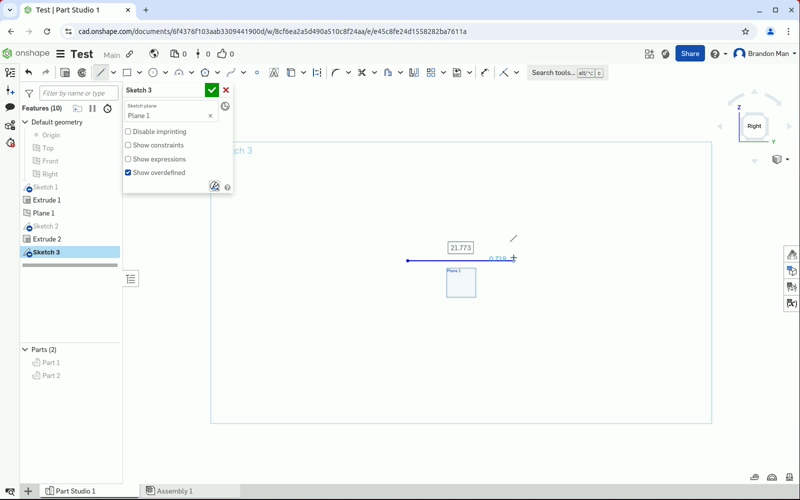
scroll(6)
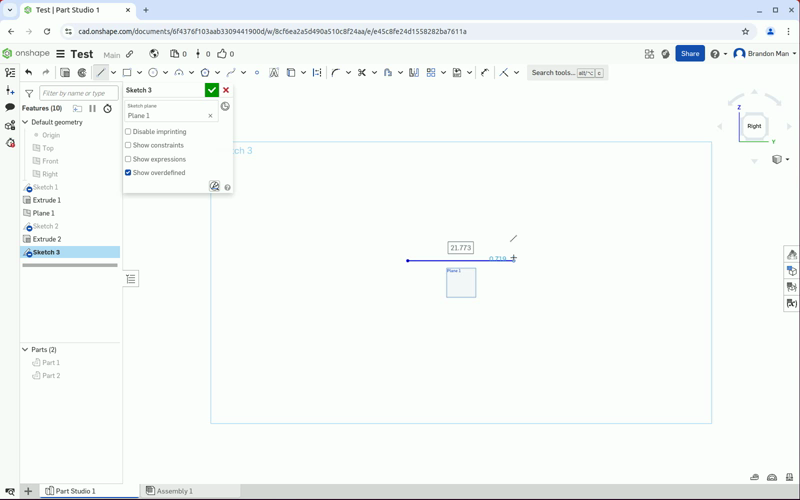
scroll(6)
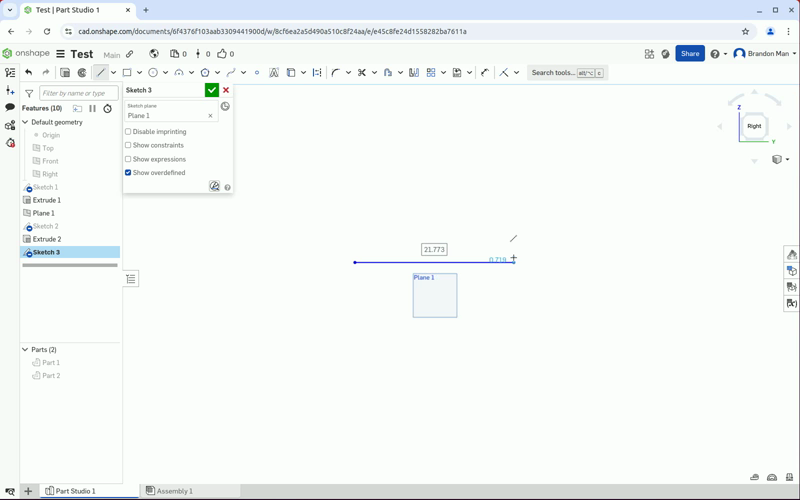
scroll(6)
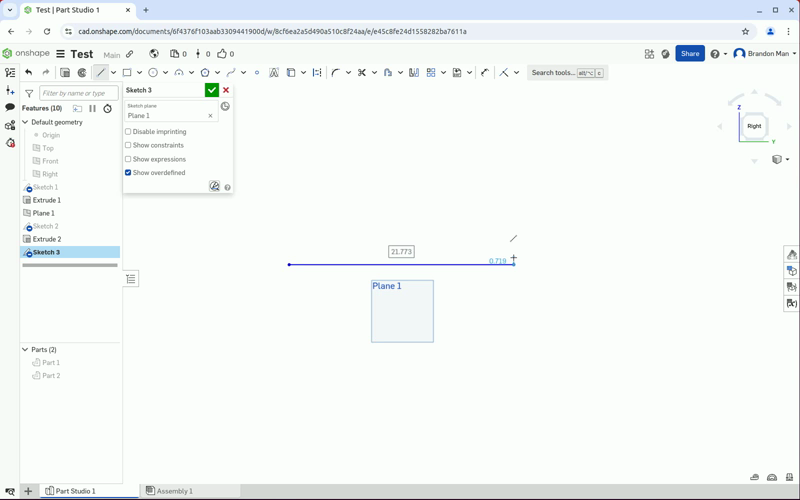
scroll(6)
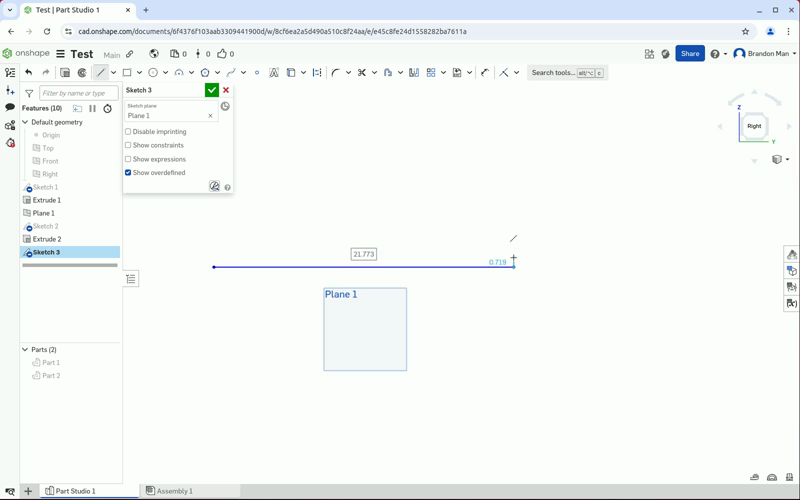
scroll(6)
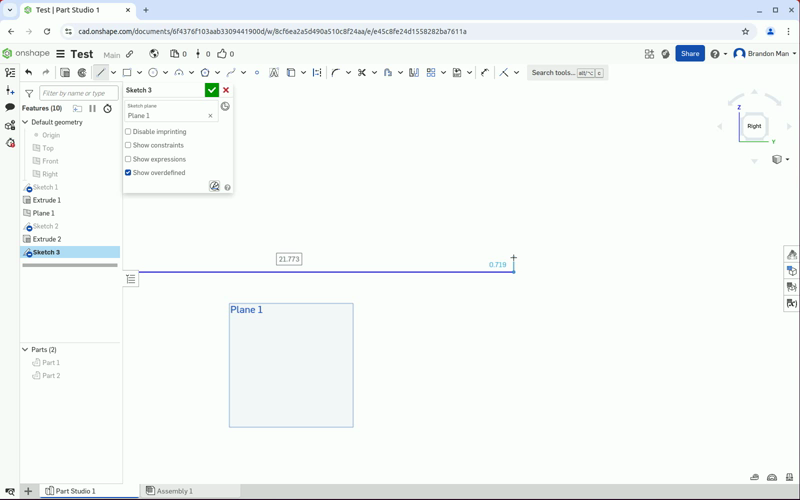
scroll(6)
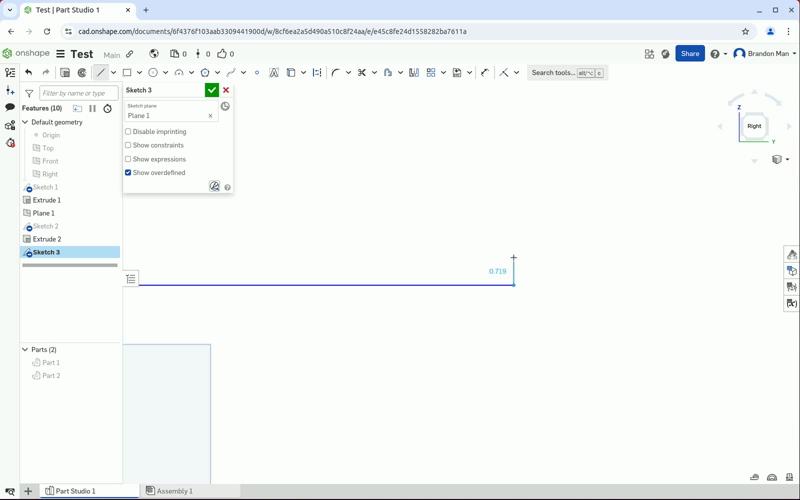
scroll(6)
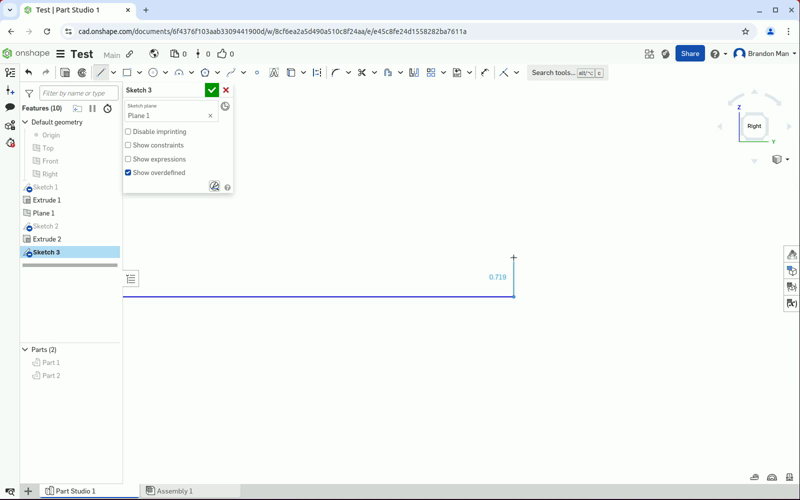
click(513, 257)
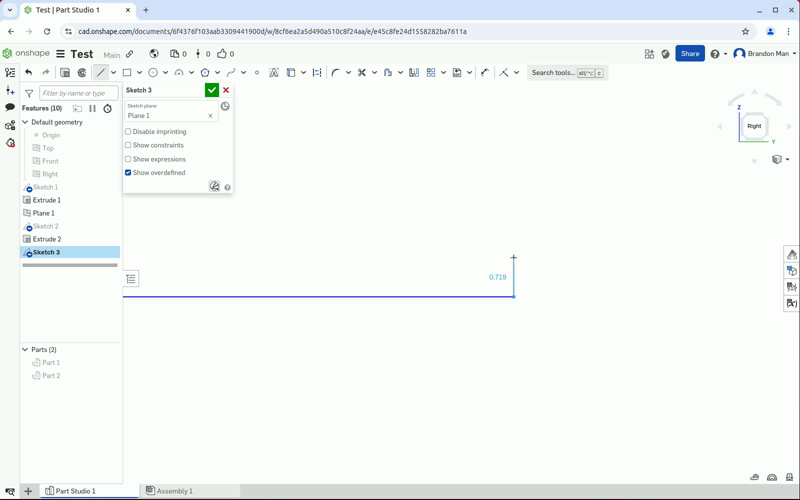
scroll(-6)
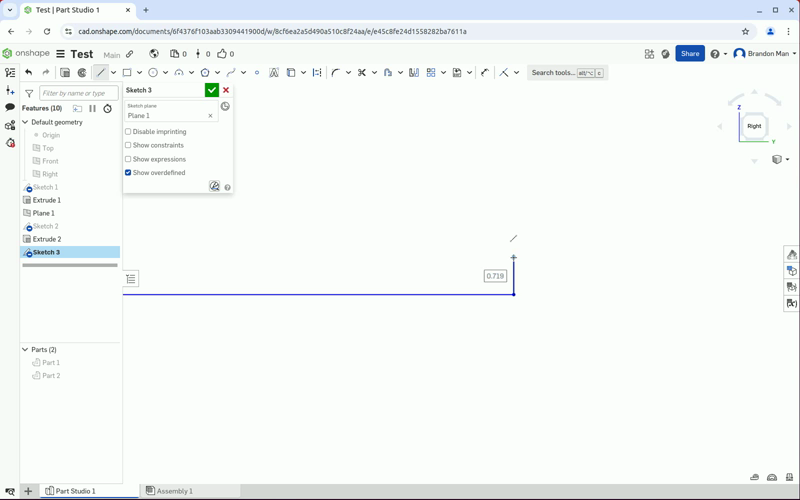
scroll(-6)
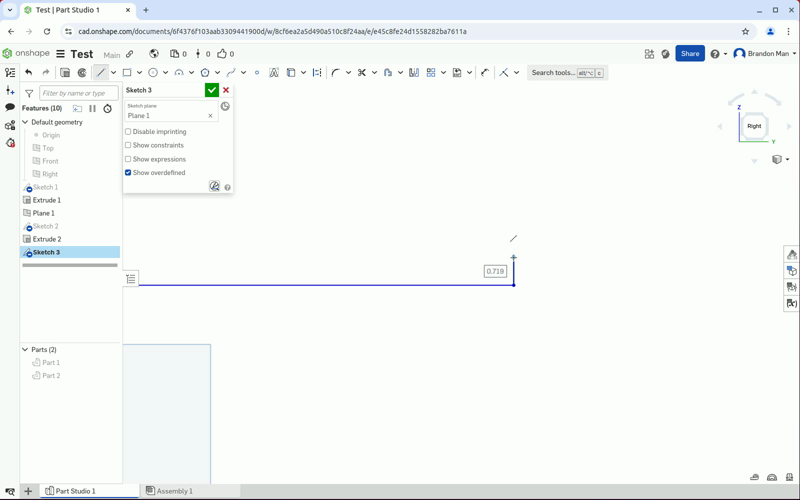
scroll(-6)
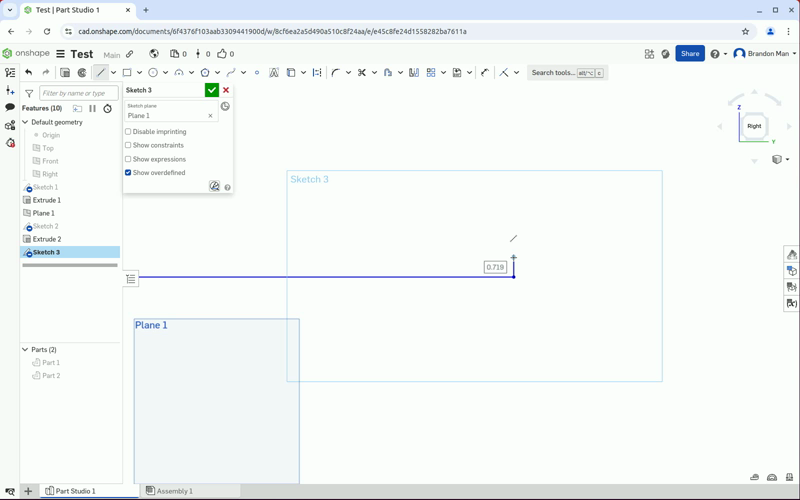
scroll(-6)
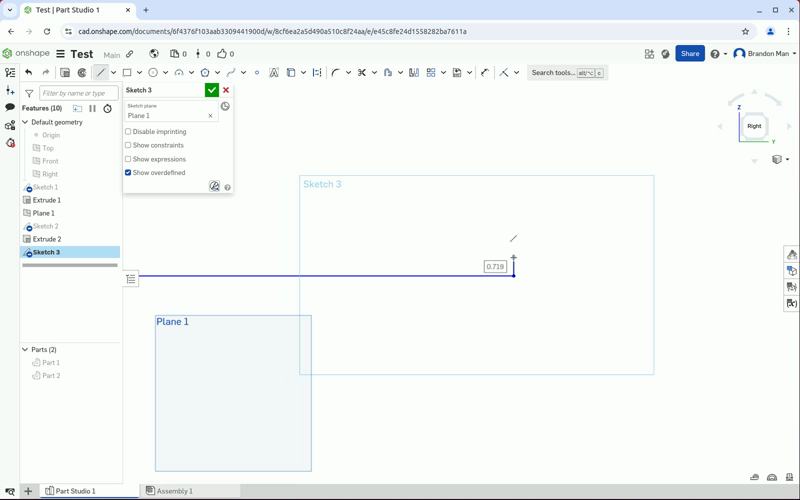
scroll(-6)
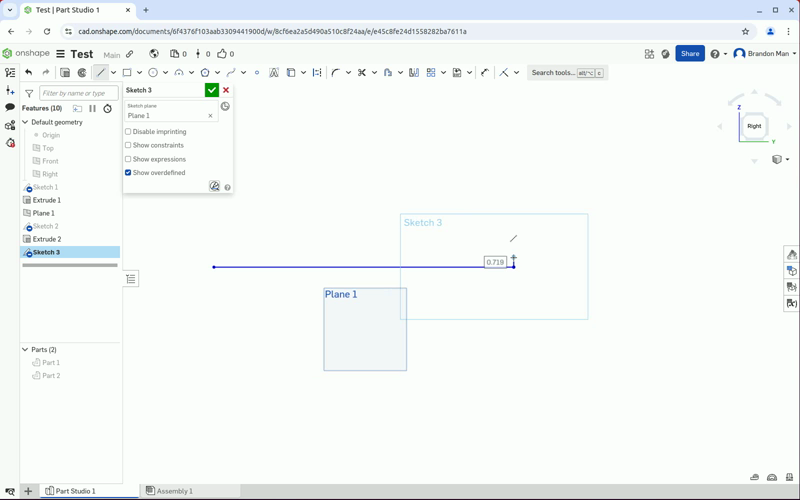
scroll(-6)
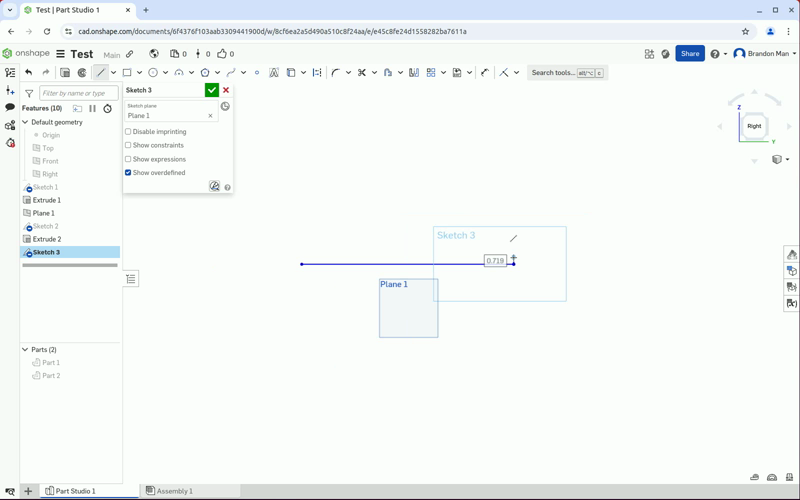
scroll(-6)
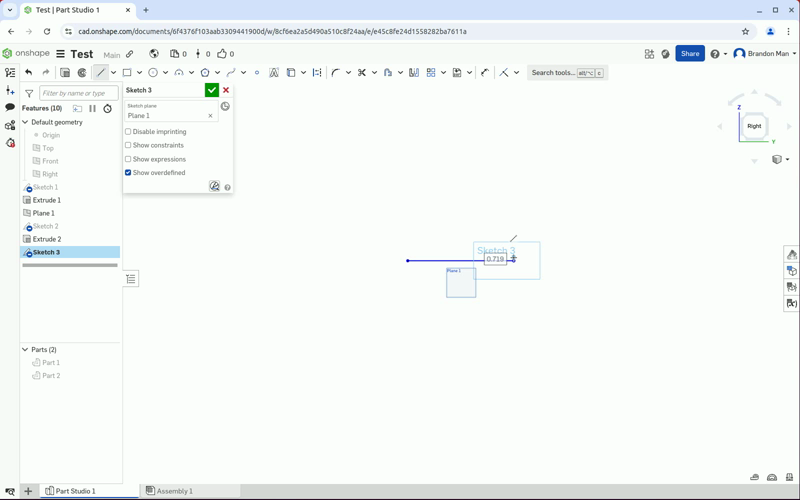
key_up(shift)
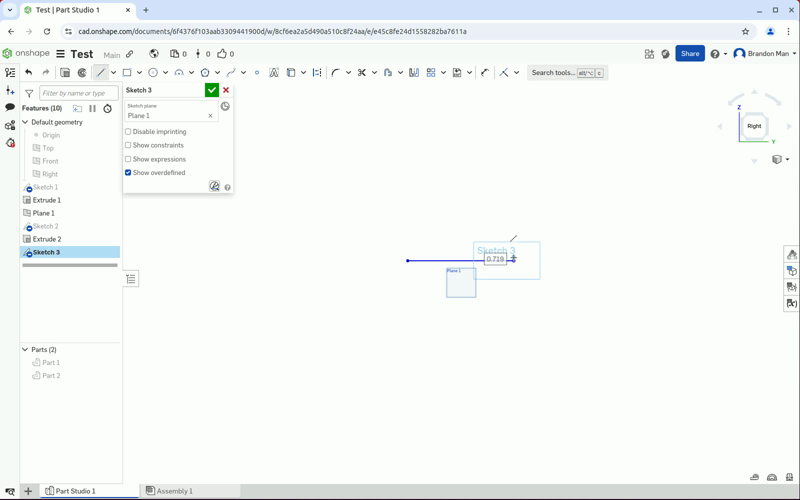
key_down(shift)
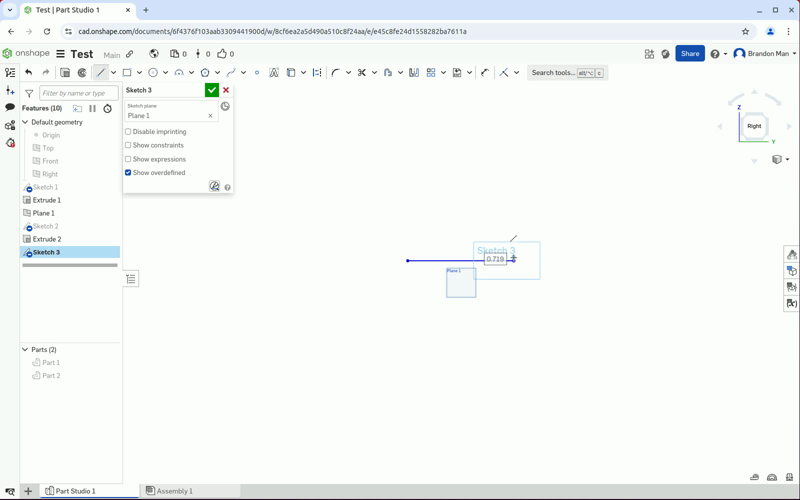
mouse_move(407, 257)
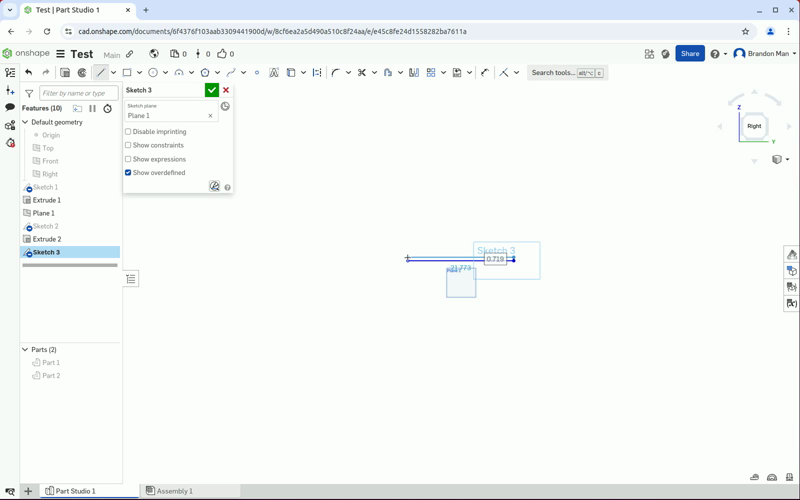
scroll(6)
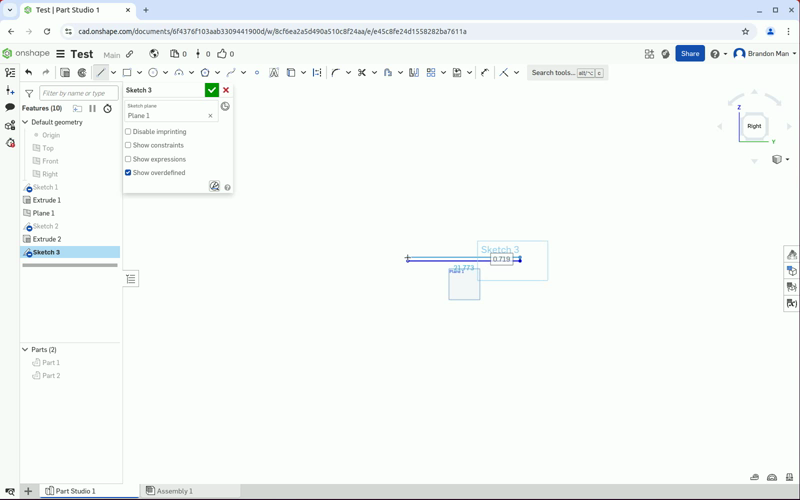
scroll(6)
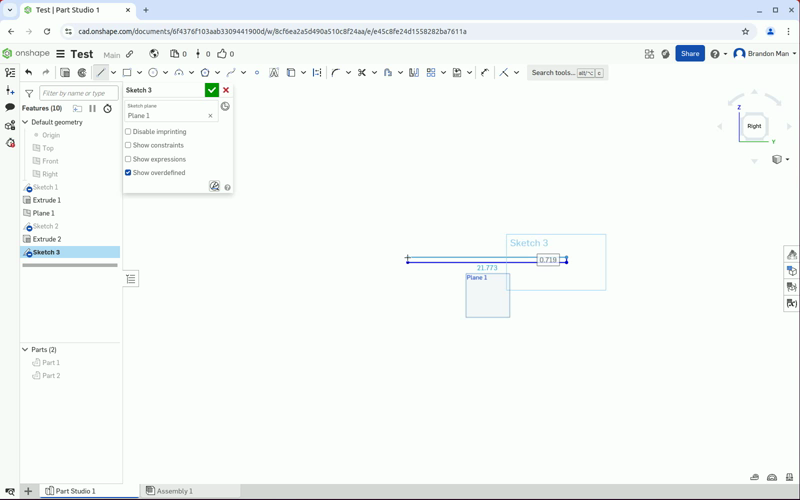
scroll(6)
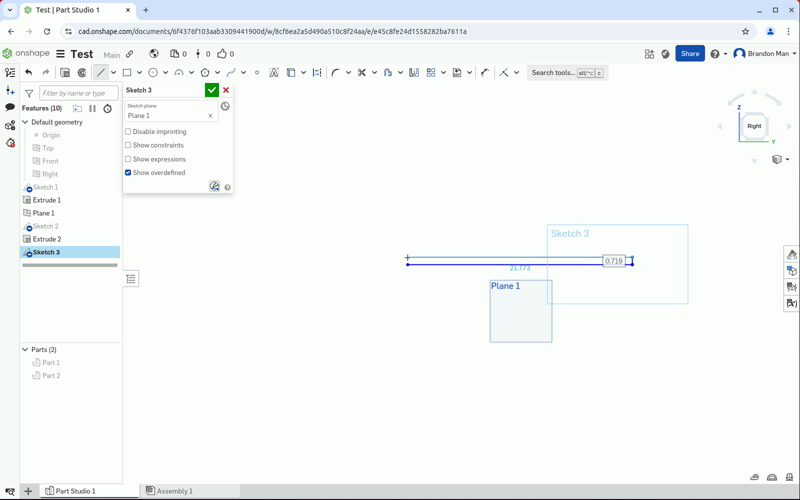
scroll(6)
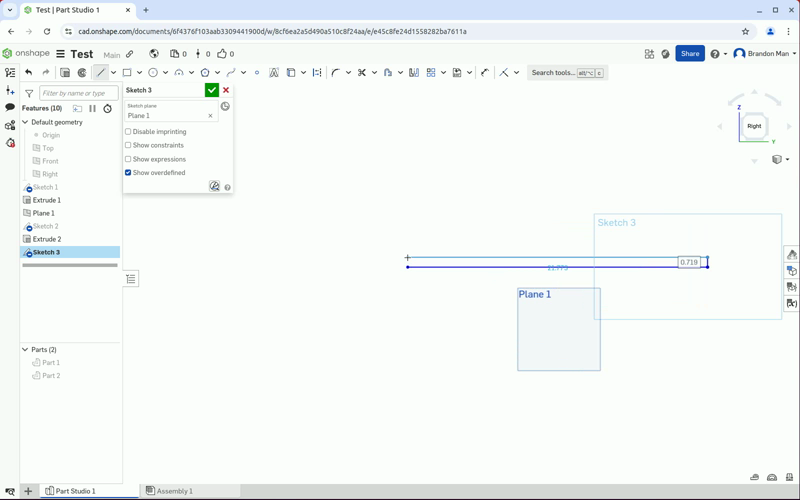
scroll(6)
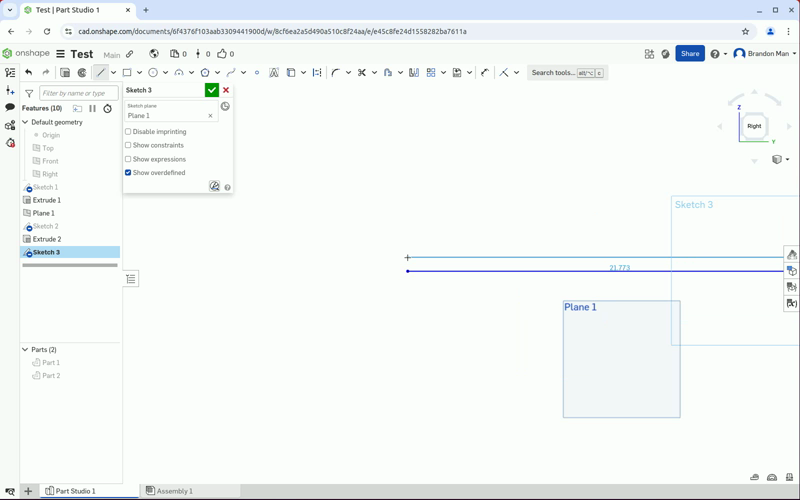
scroll(6)
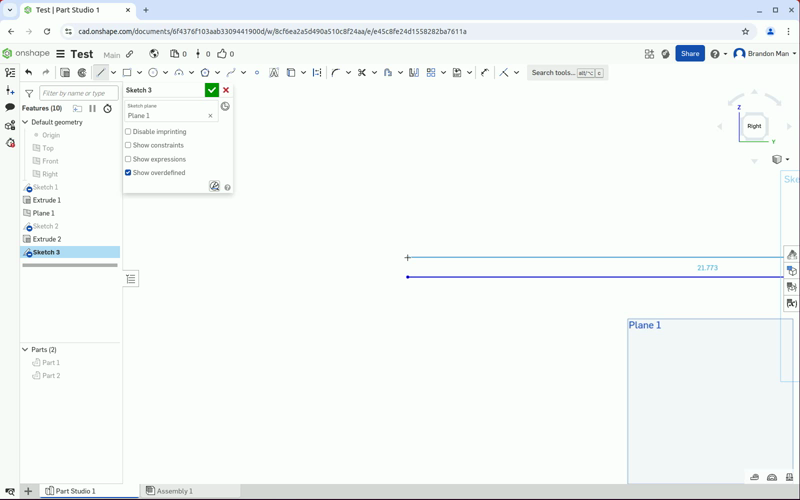
scroll(6)
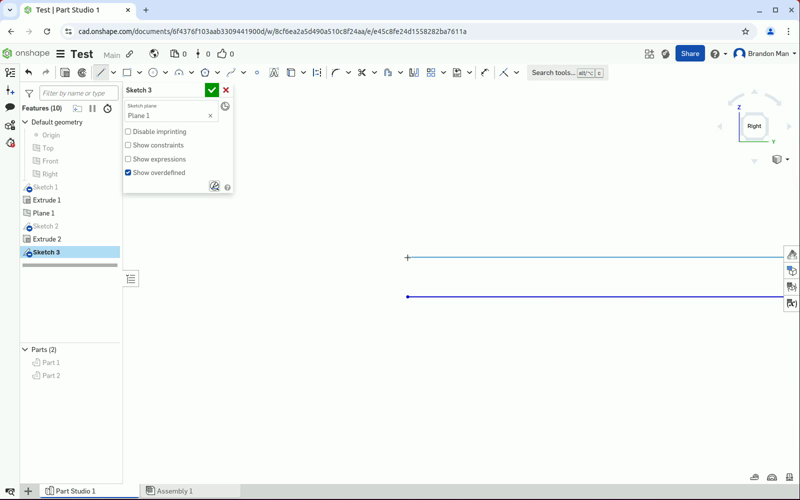
click(407, 257)
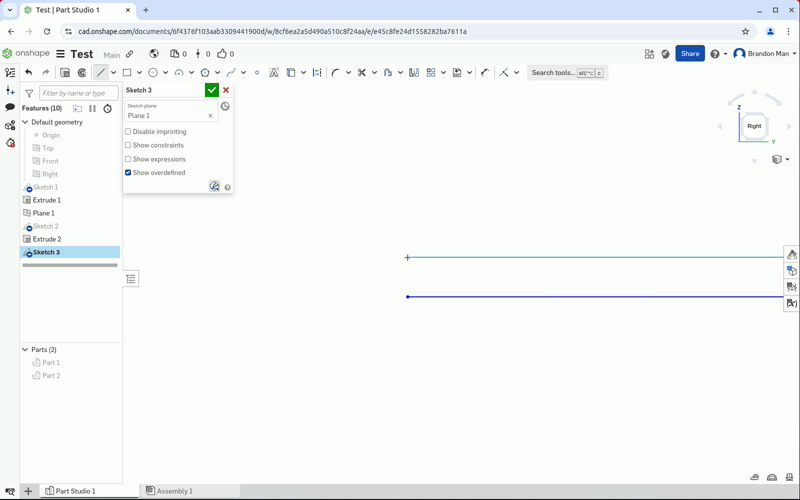
scroll(-6)
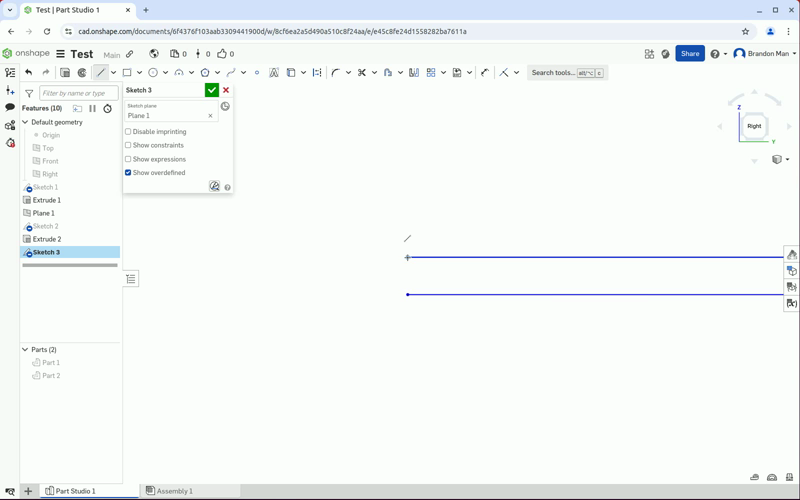
scroll(-6)
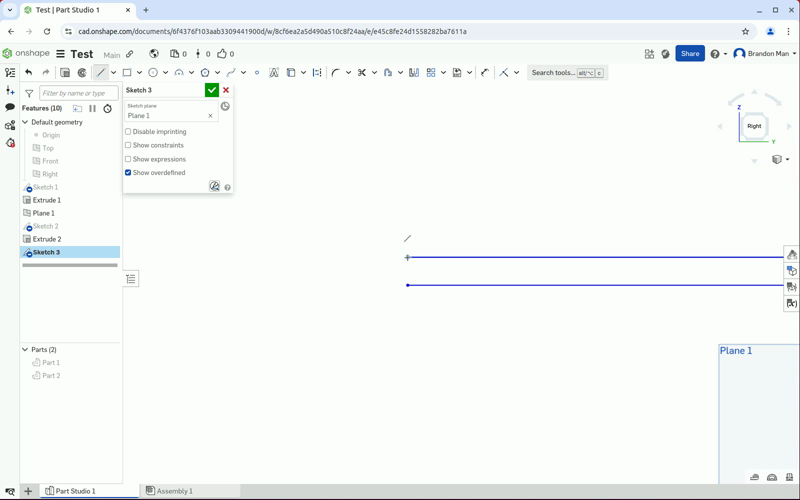
scroll(-6)
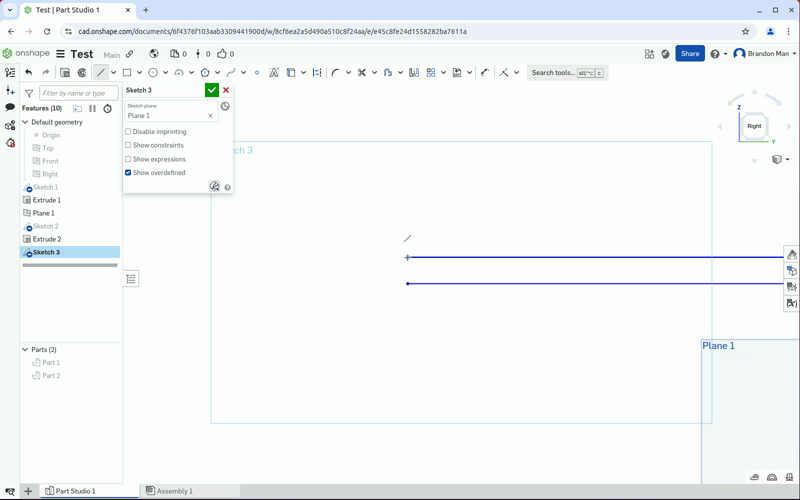
scroll(-6)
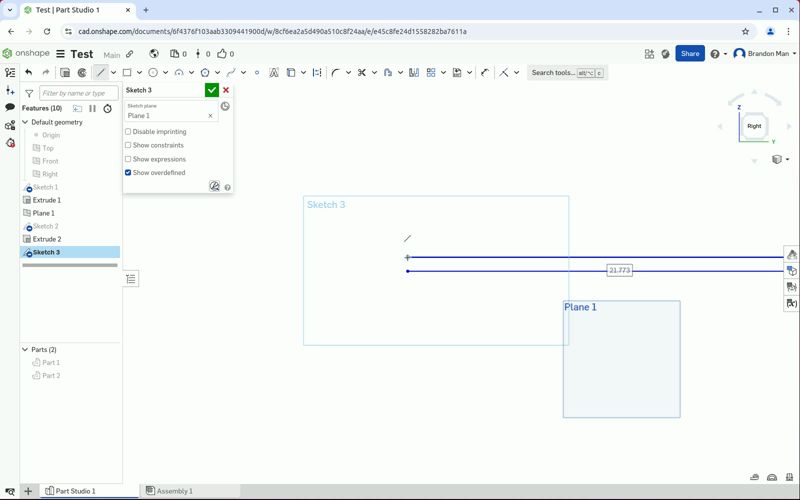
scroll(-6)
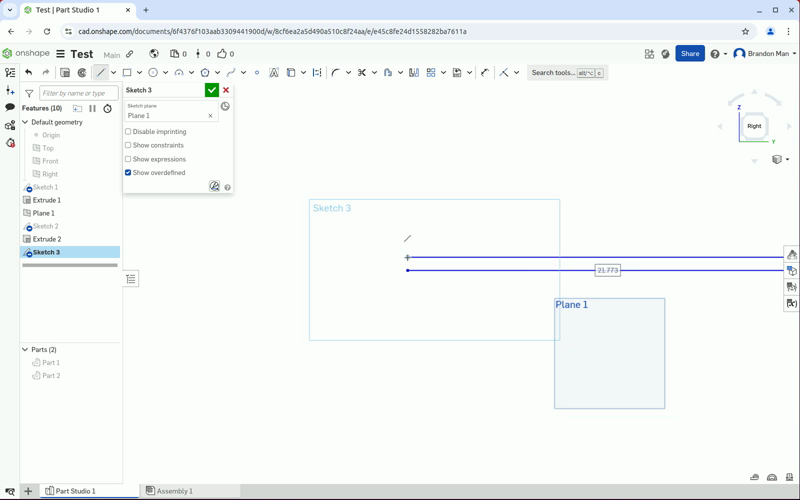
scroll(-6)
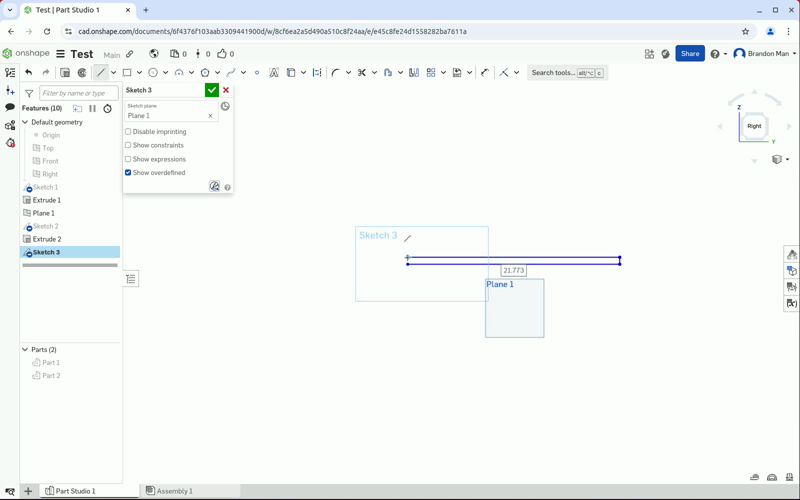
scroll(-6)
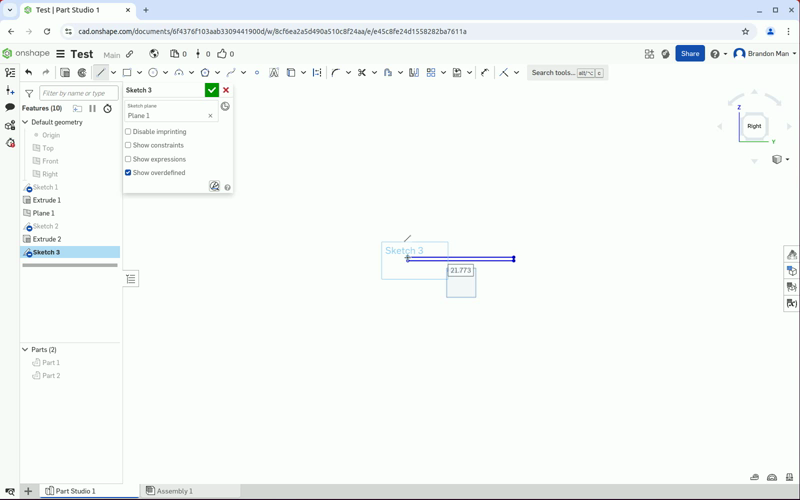
key_up(shift)
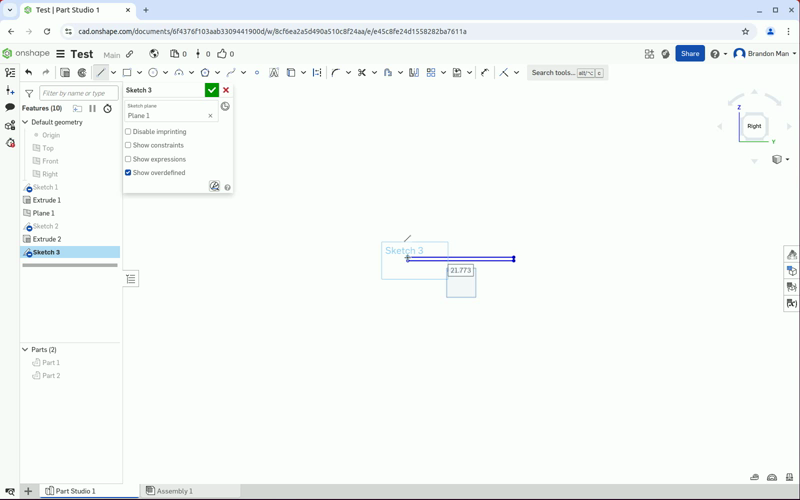
mouse_move(437, 257)
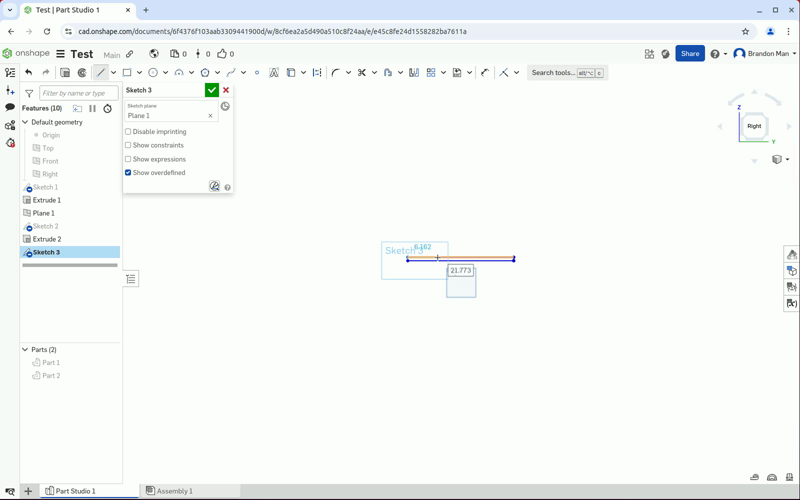
key_down(shift)
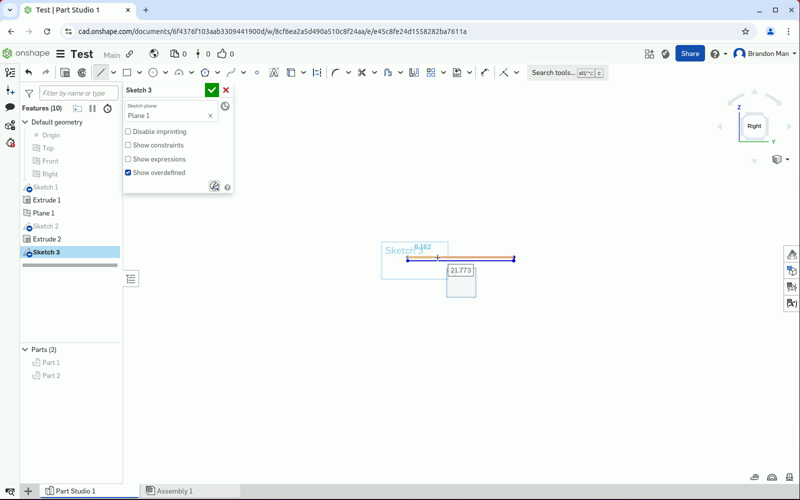
mouse_move(407, 260)
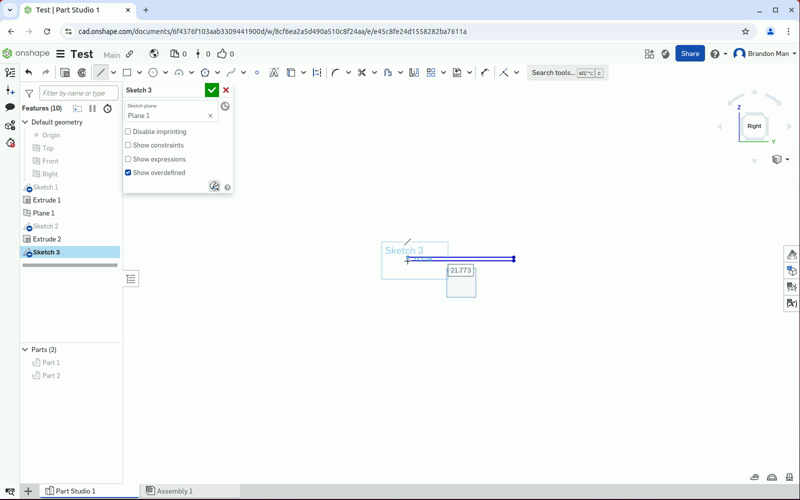
scroll(6)
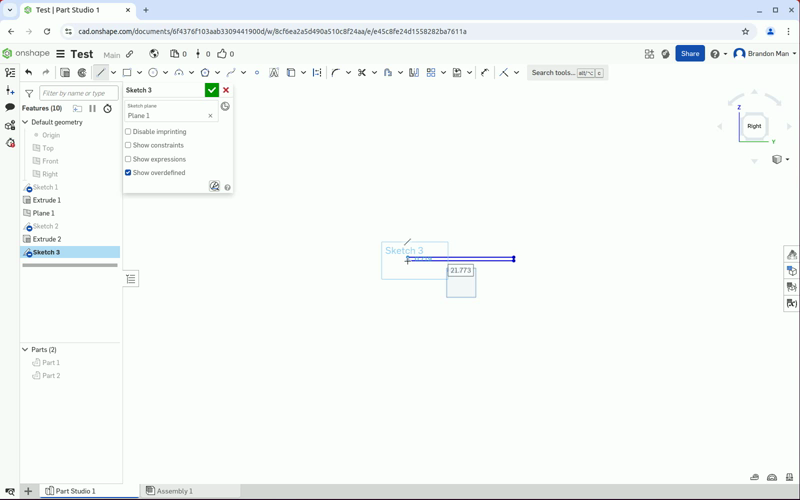
scroll(6)
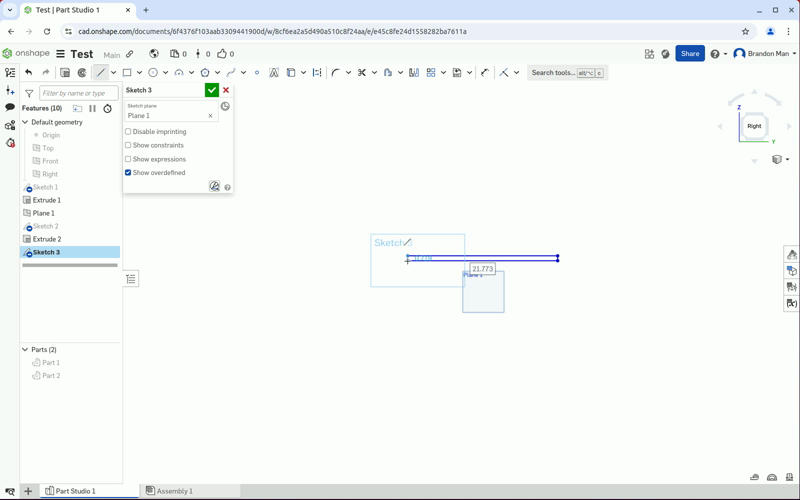
scroll(6)
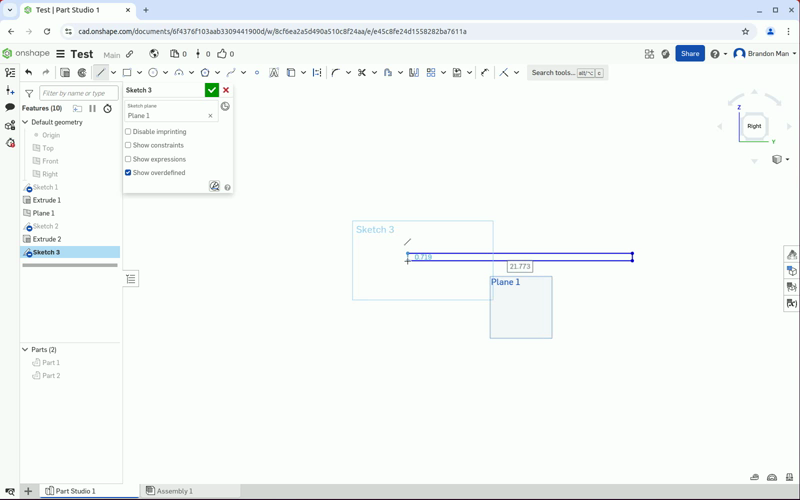
scroll(6)
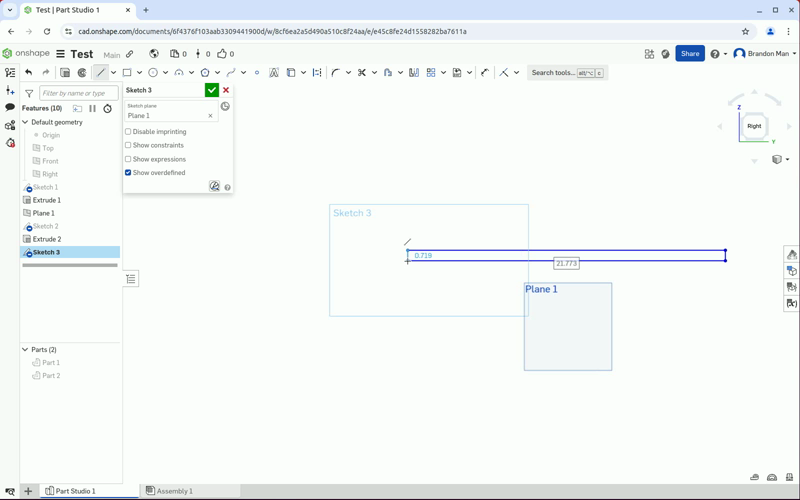
scroll(6)
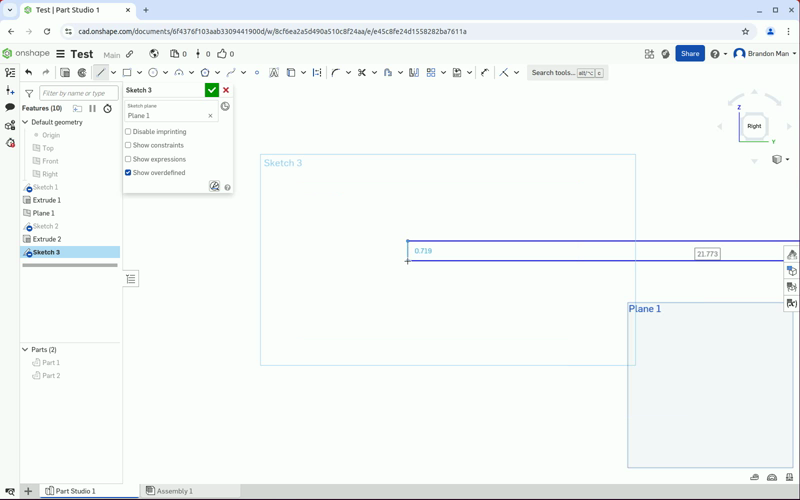
scroll(6)
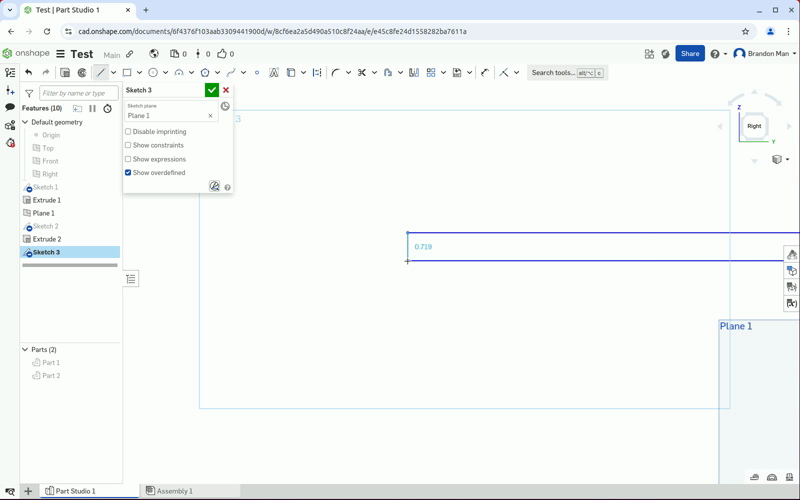
scroll(6)
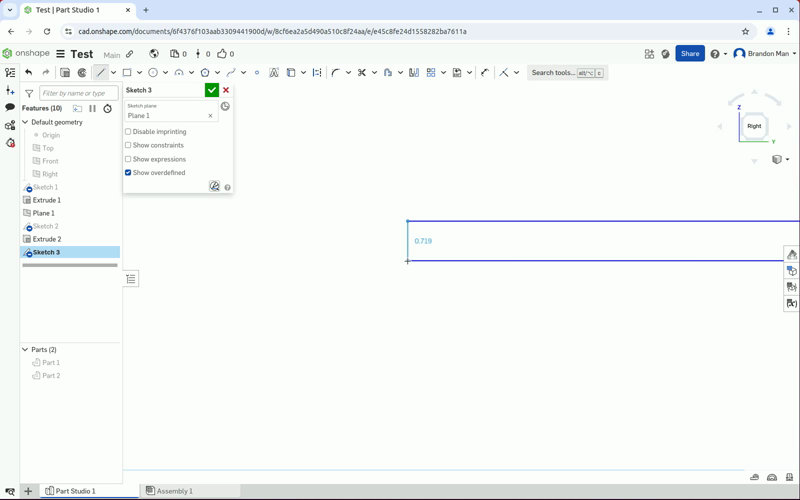
key_up(shift)
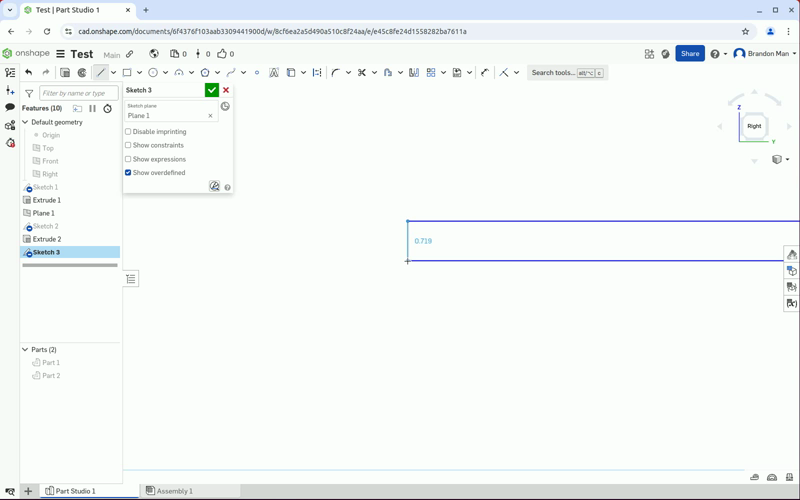
click(407, 260)
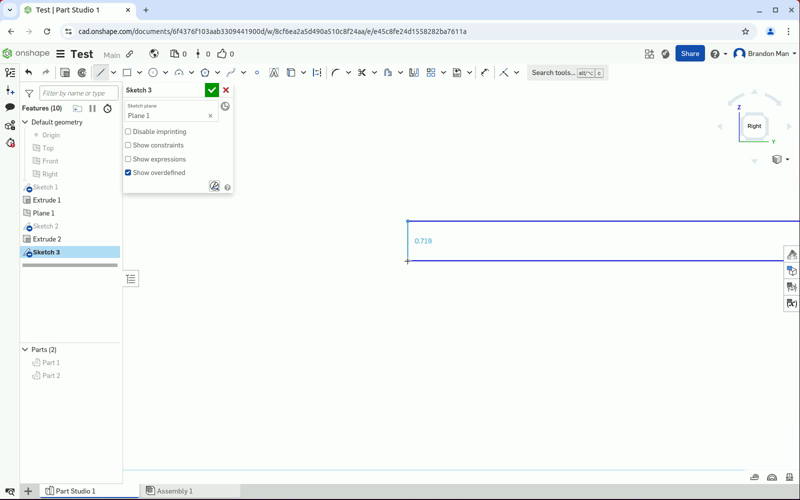
scroll(-6)
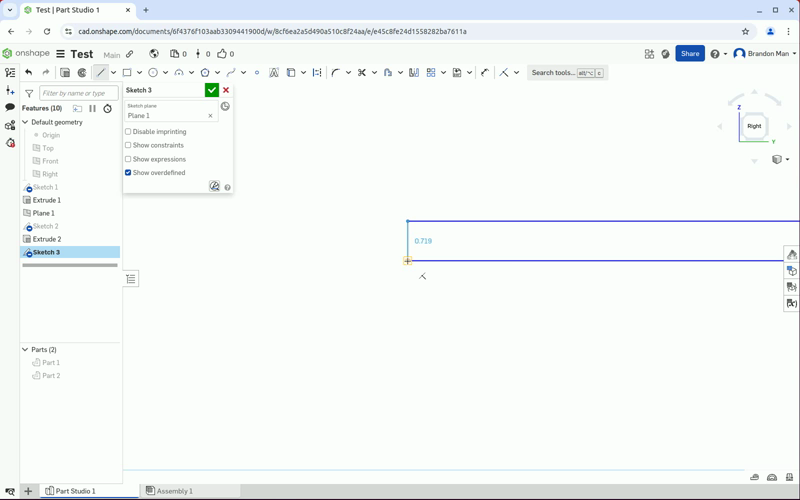
scroll(-6)
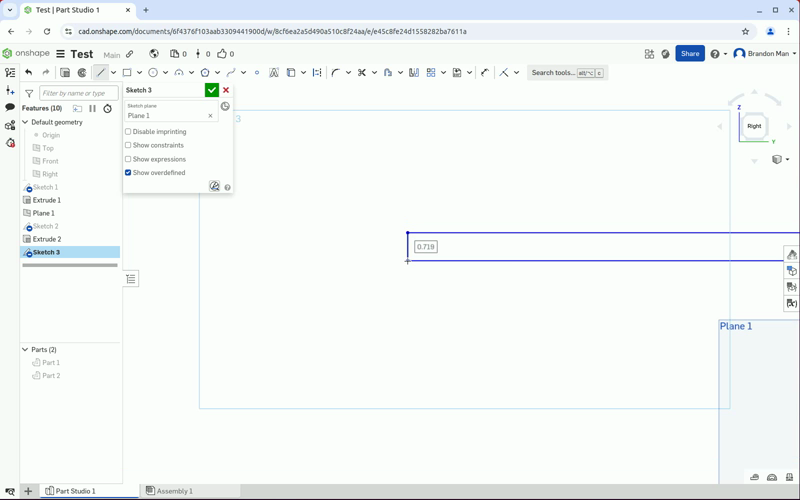
scroll(-6)
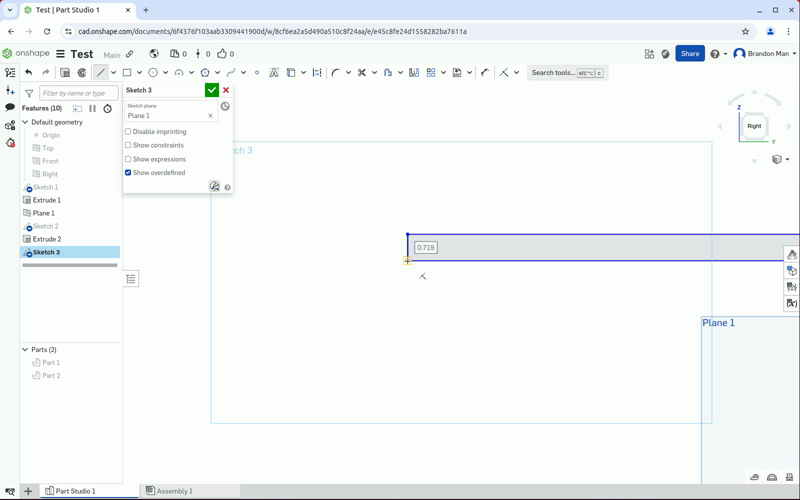
scroll(-6)
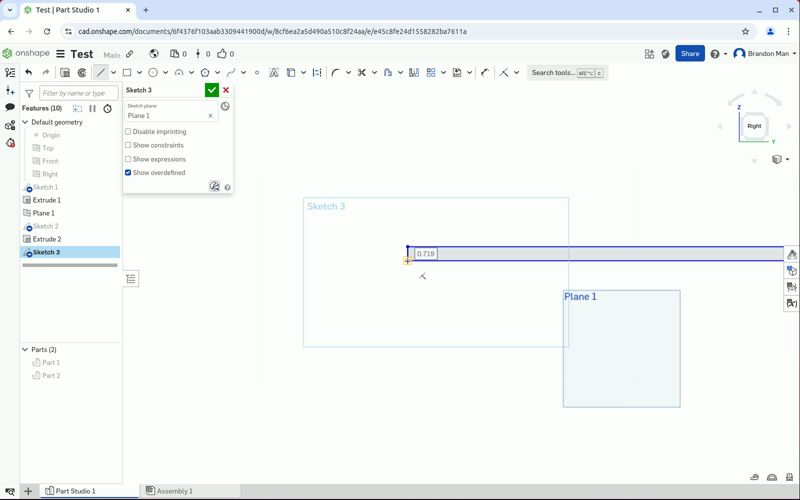
scroll(-6)
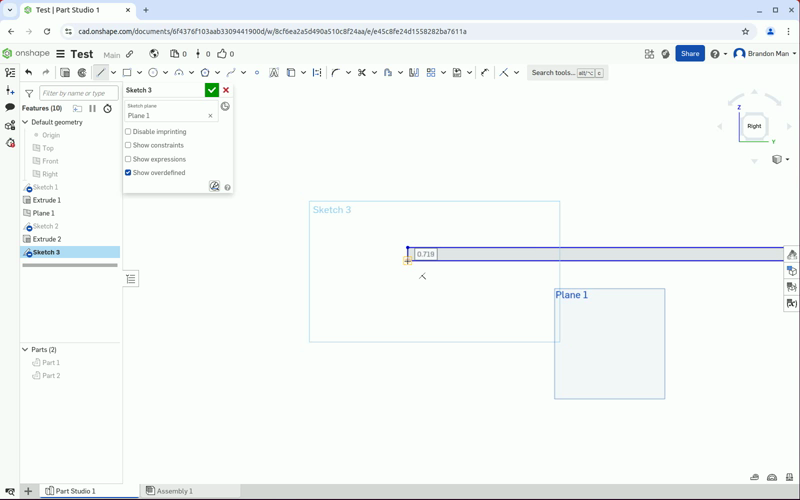
scroll(-6)
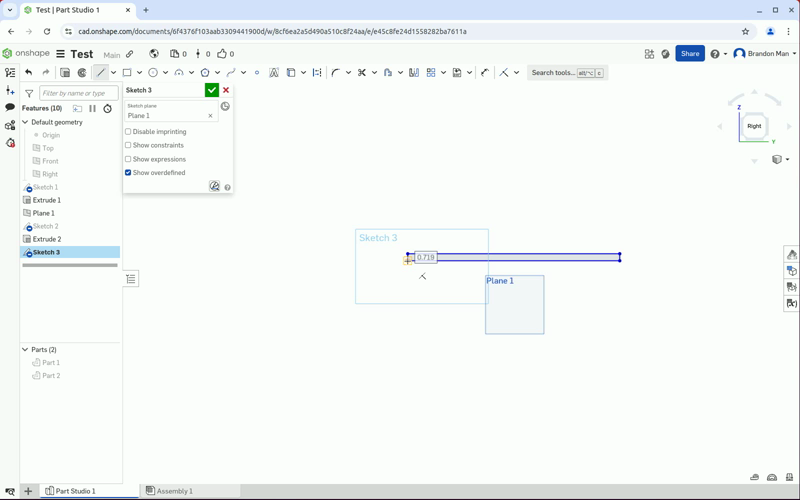
scroll(-6)
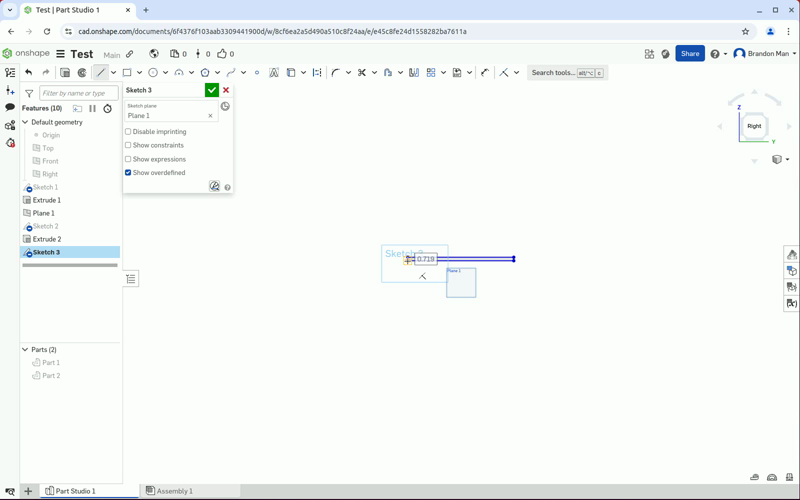
key(esc)
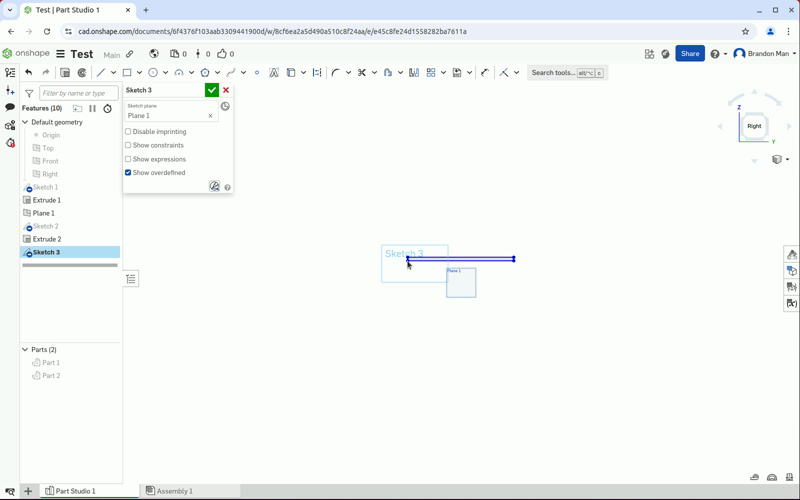
mouse_move(441, 258)
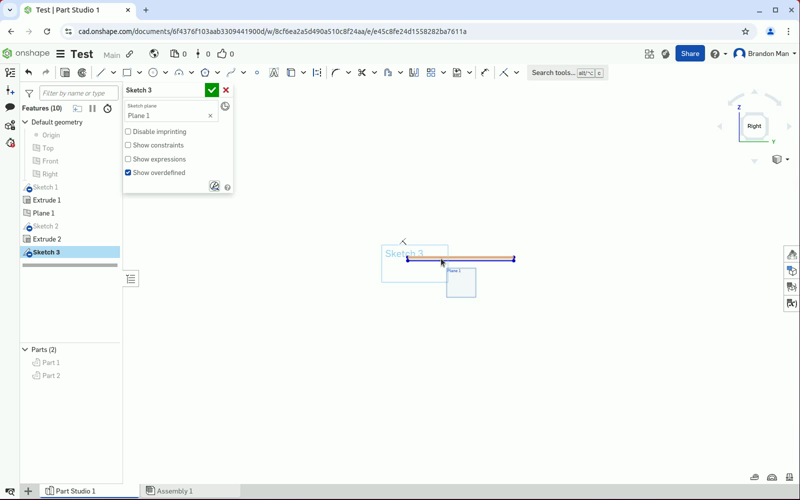
scroll(6)
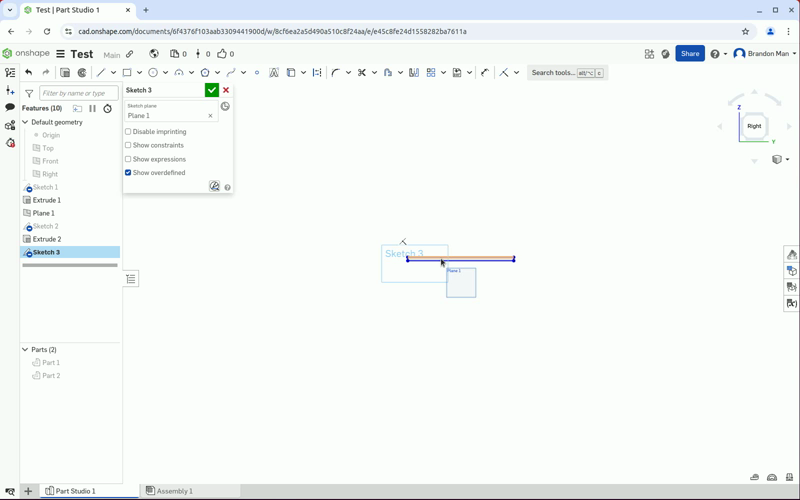
scroll(6)
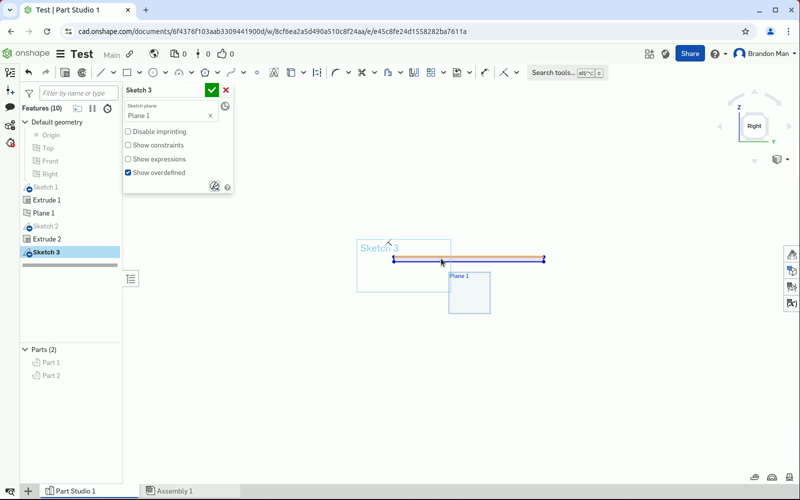
scroll(6)
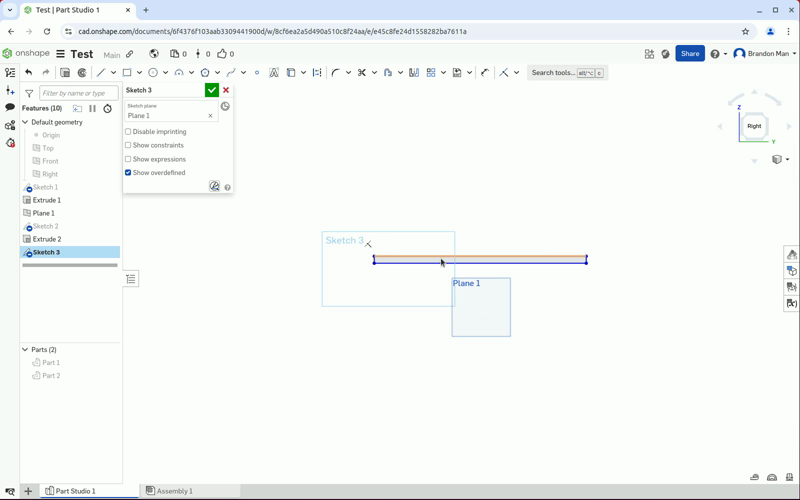
scroll(6)
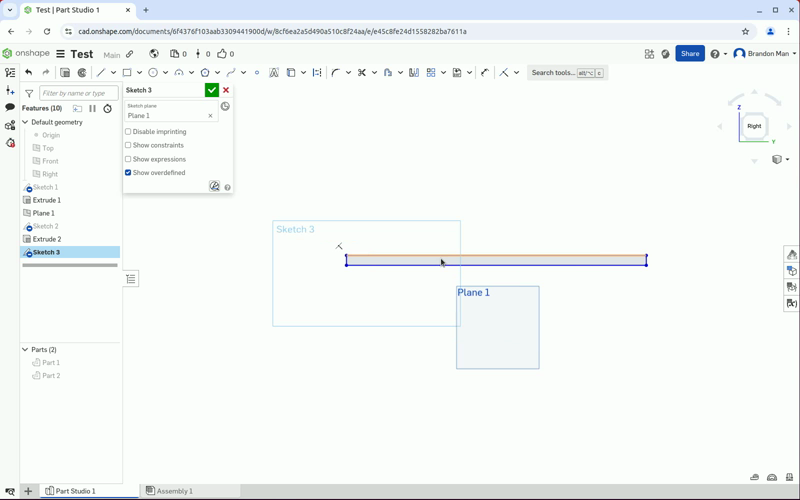
scroll(6)
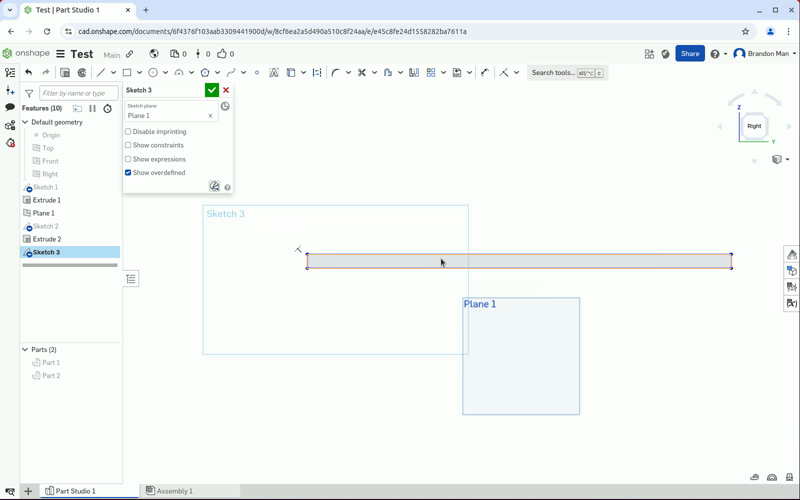
scroll(6)
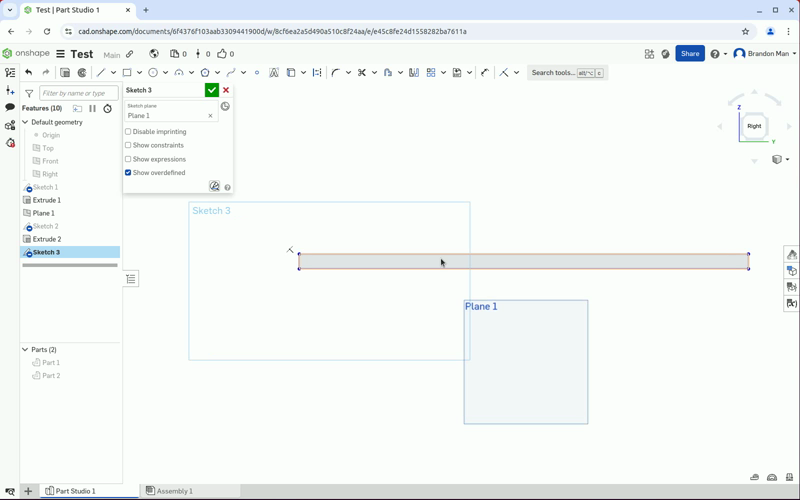
scroll(6)
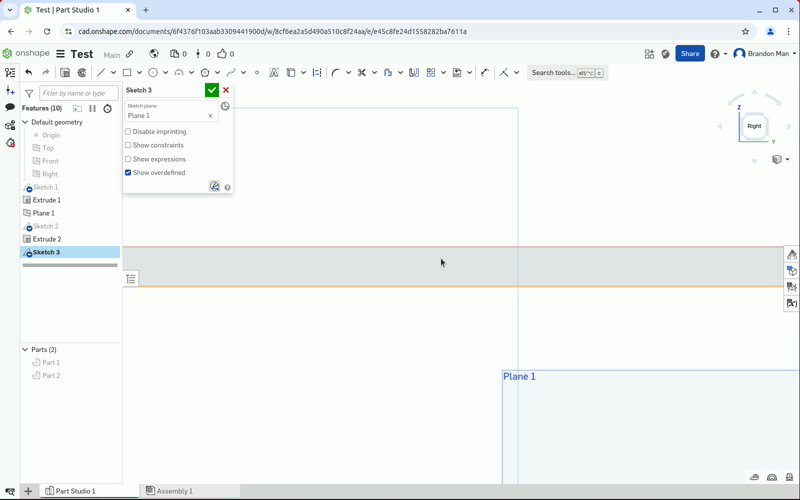
click(441, 258)
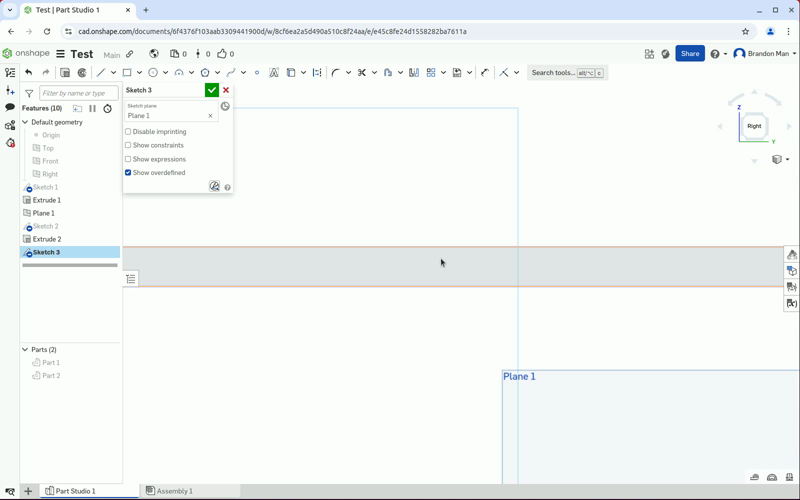
scroll(-6)
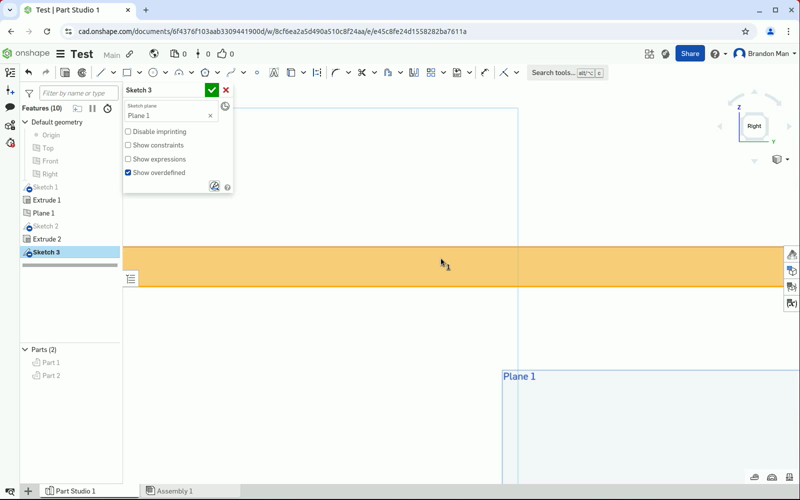
scroll(-6)
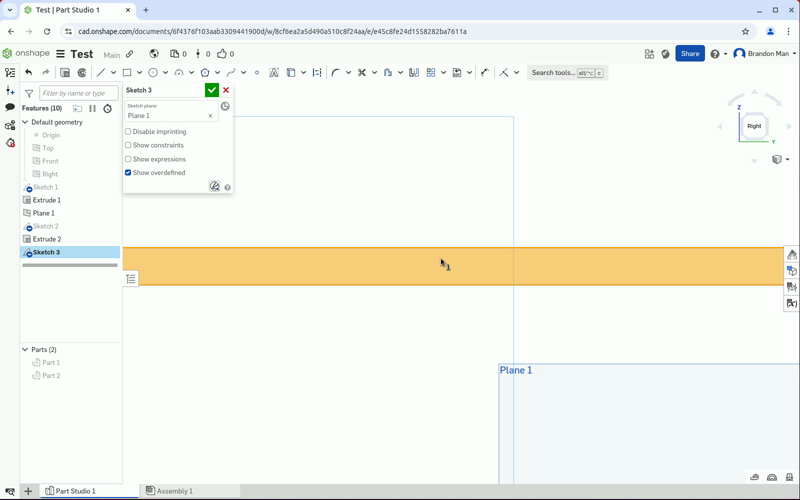
scroll(-6)
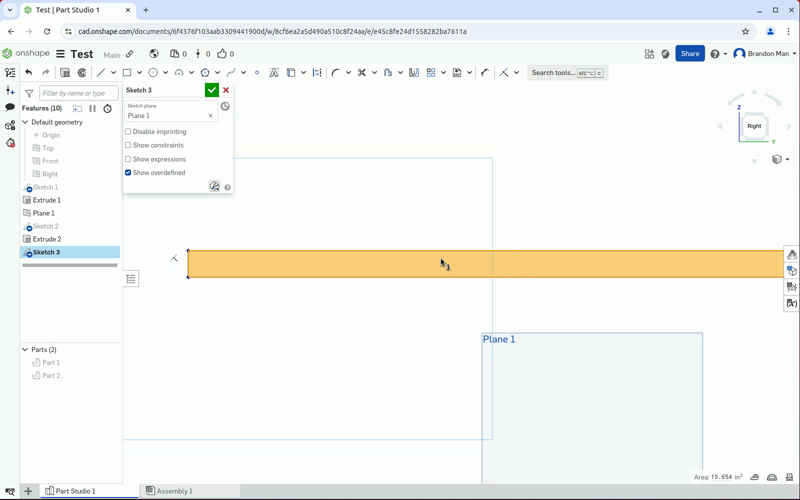
scroll(-6)
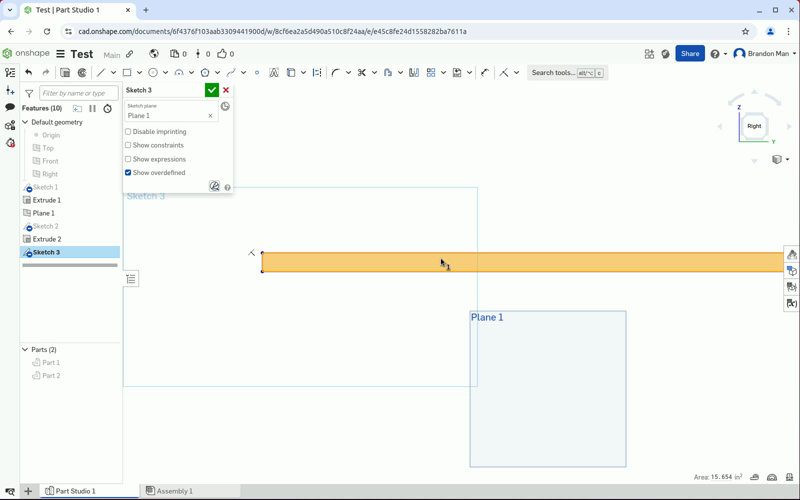
scroll(-6)
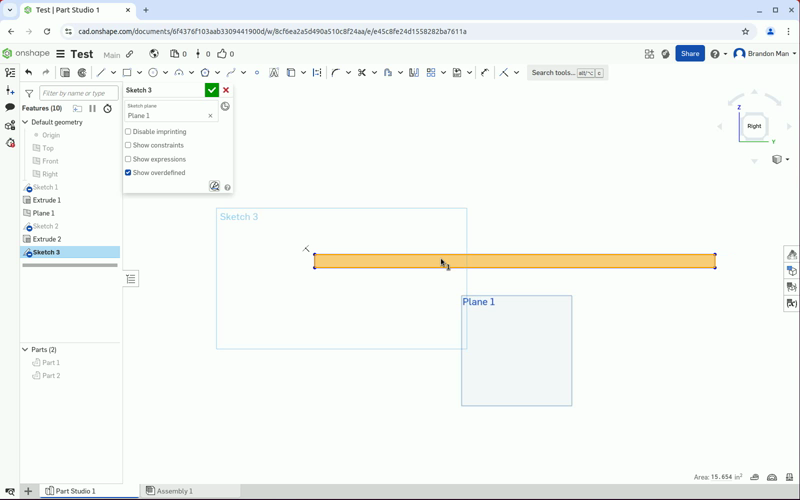
scroll(-6)
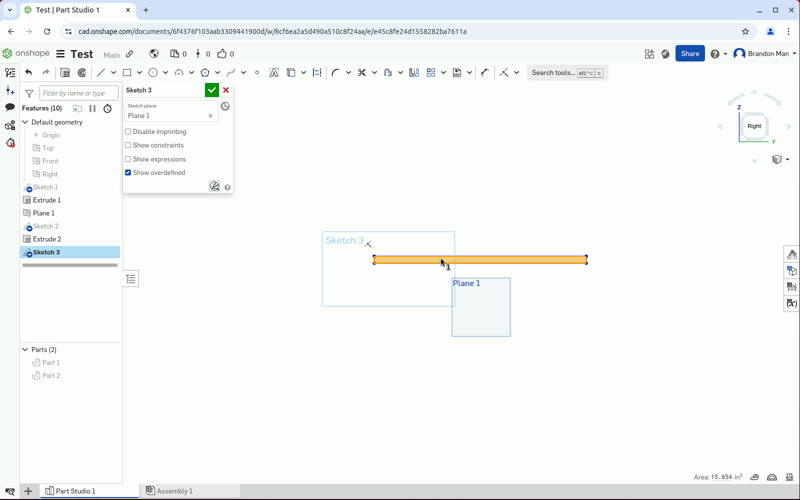
scroll(-6)
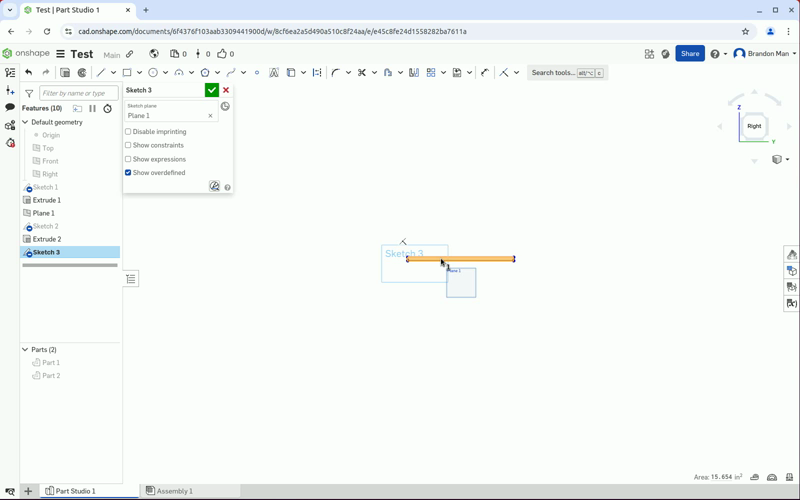
mouse_move(73, 352)
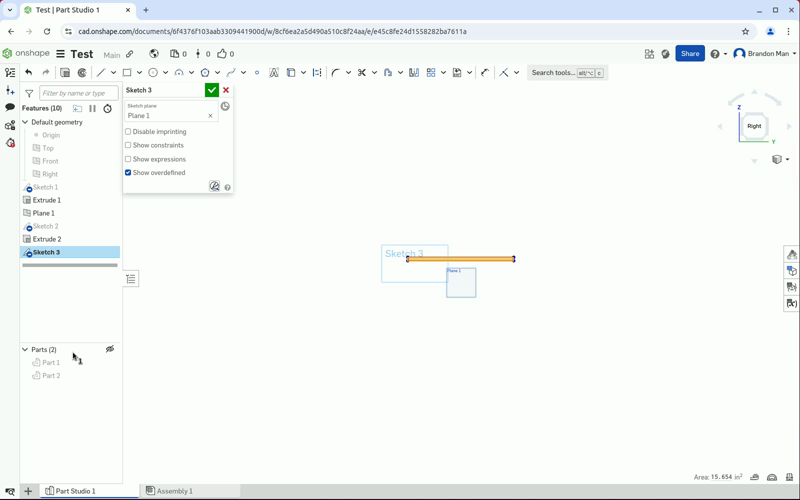
key(shift+y)
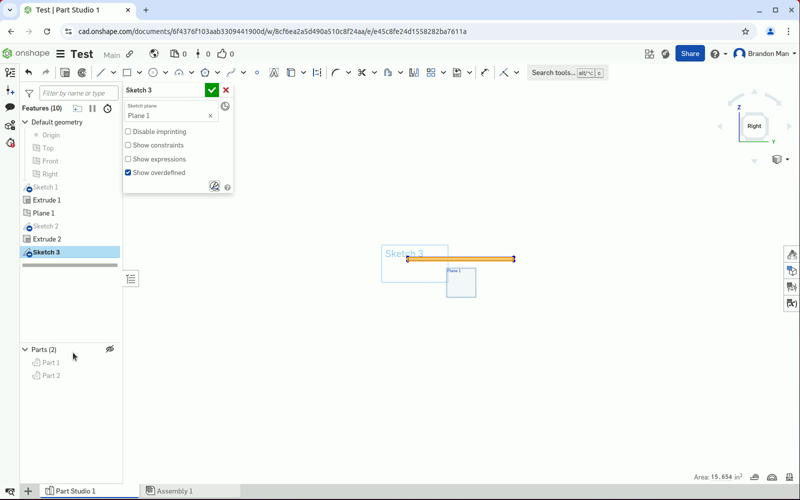
key(shift+e)
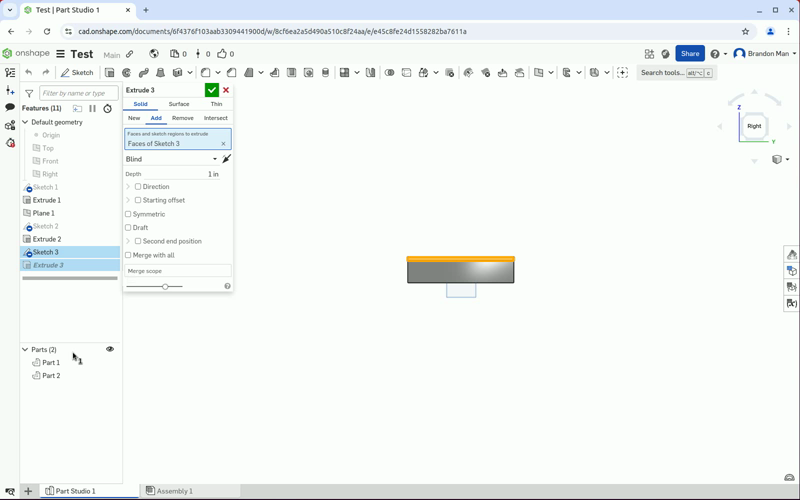
mouse_move(143, 106)
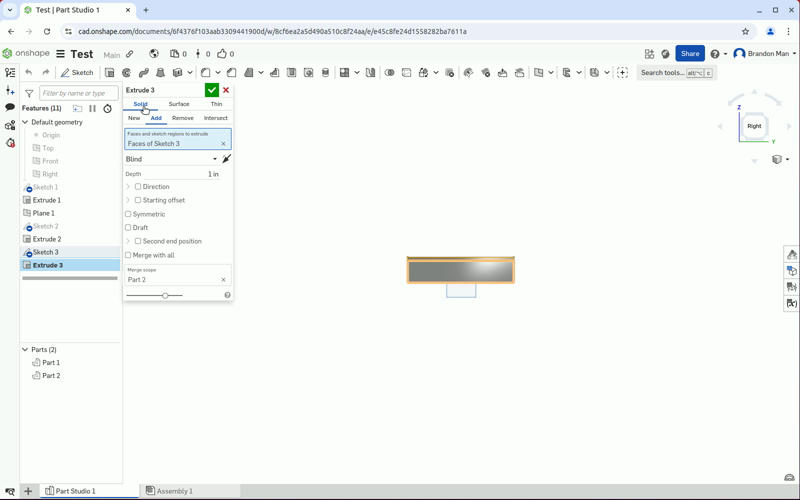
click(143, 106)
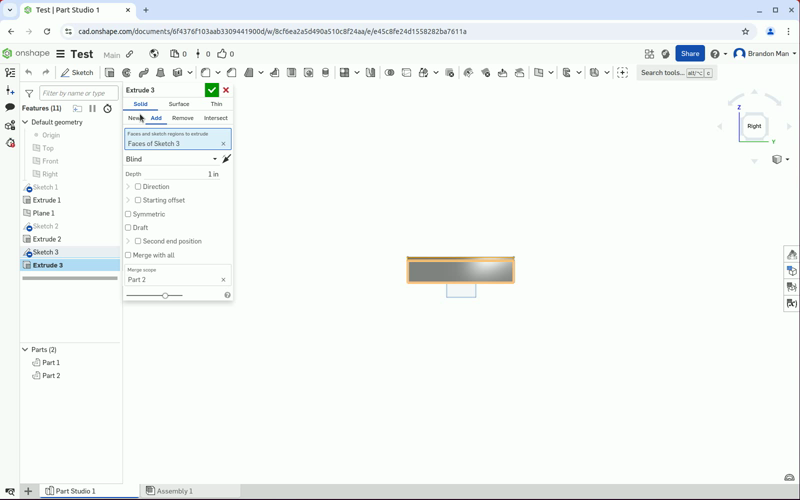
mouse_move(137, 120)
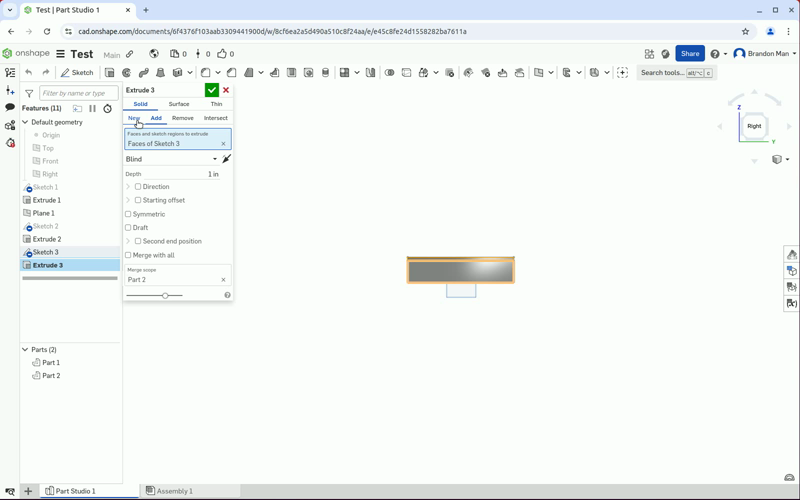
click(137, 120)
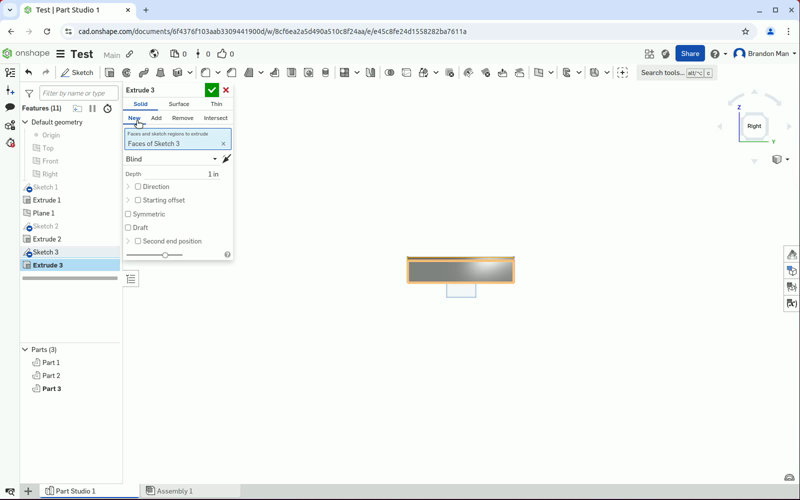
key(tab, 4)
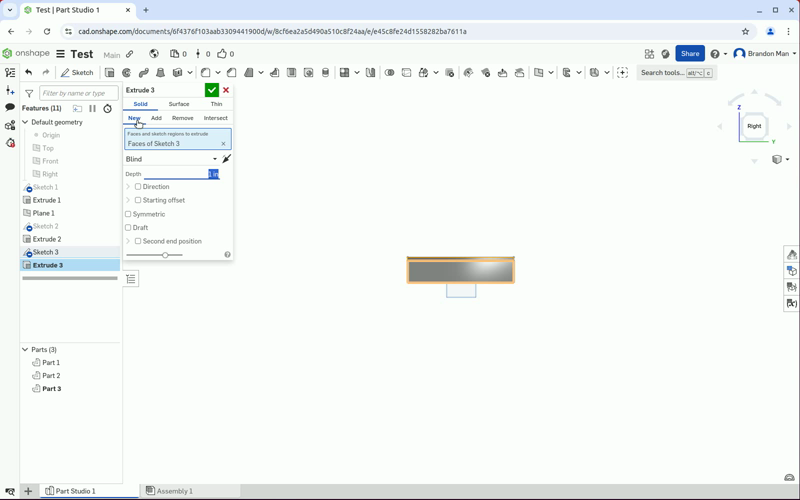
text(0.722)
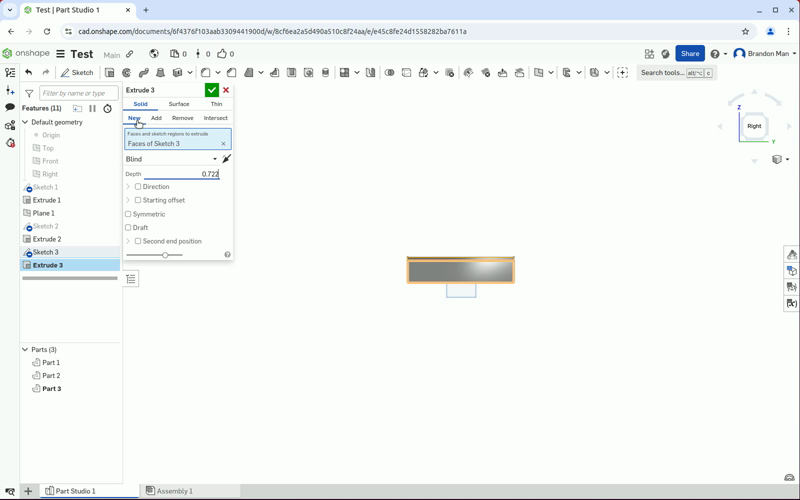
key(enter)
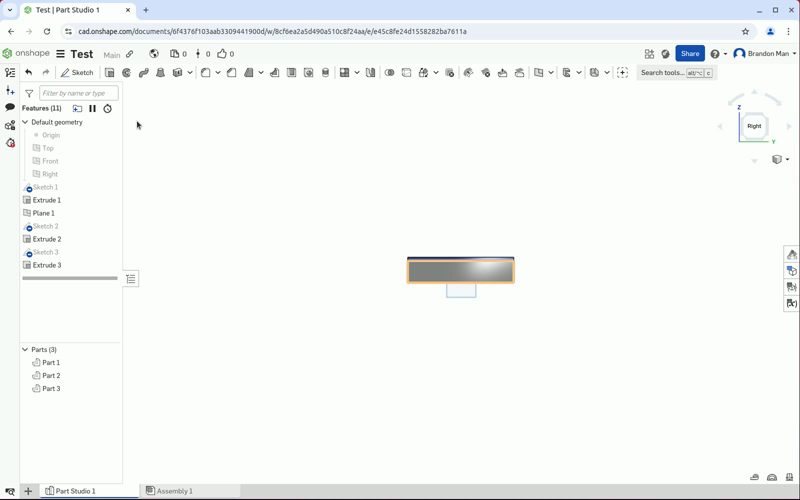
key(shift+h)
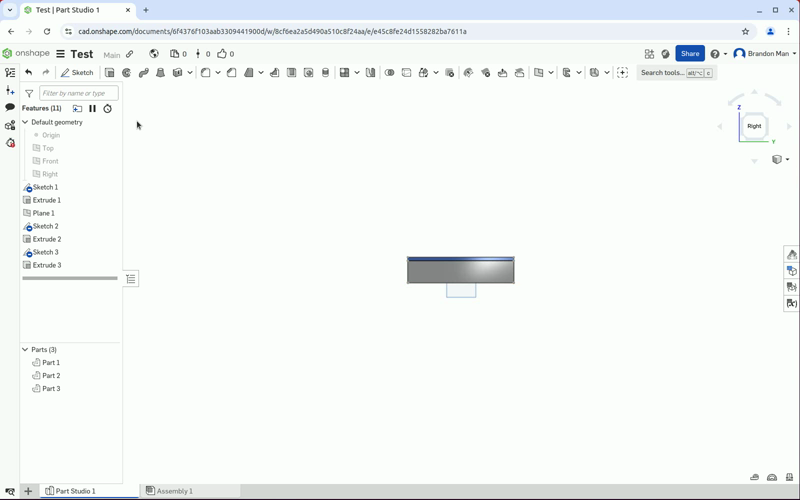
key(shift+h)
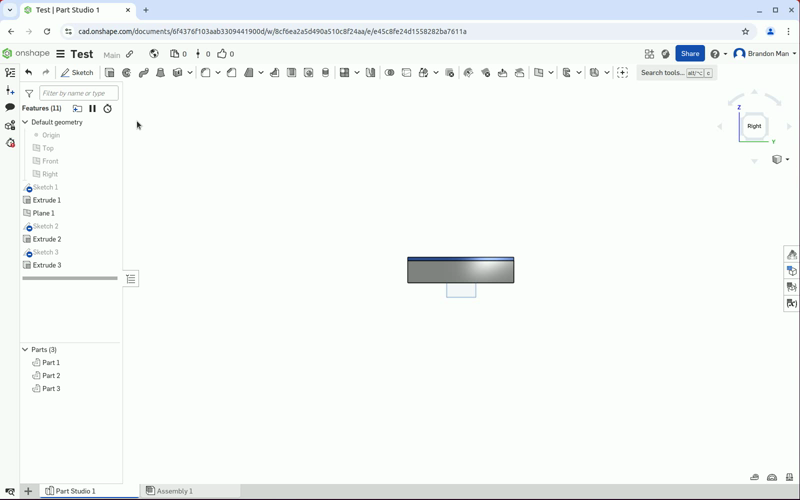
mouse_move(73, 189)
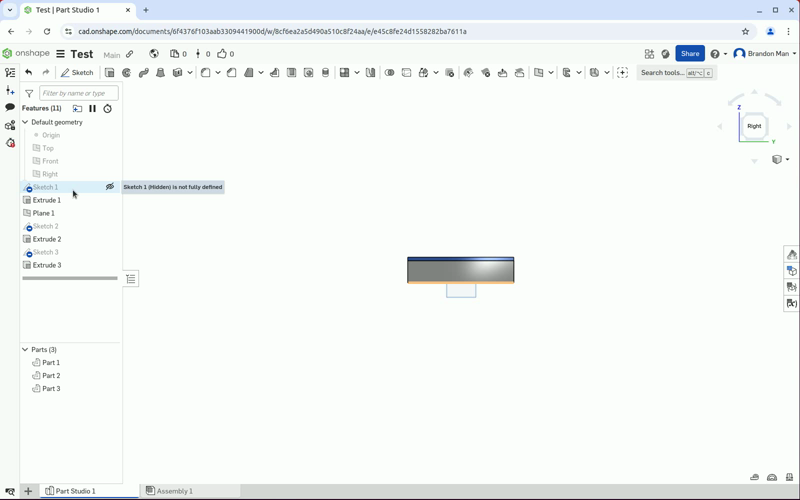
click(73, 189)
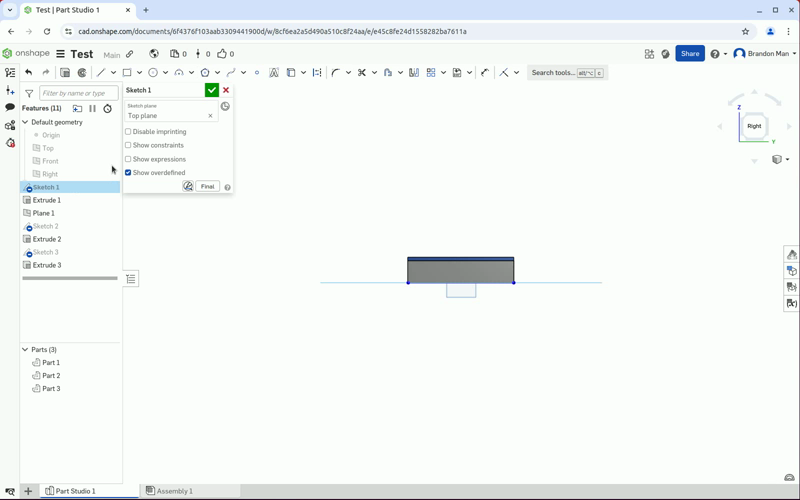
mouse_move(229, 92)
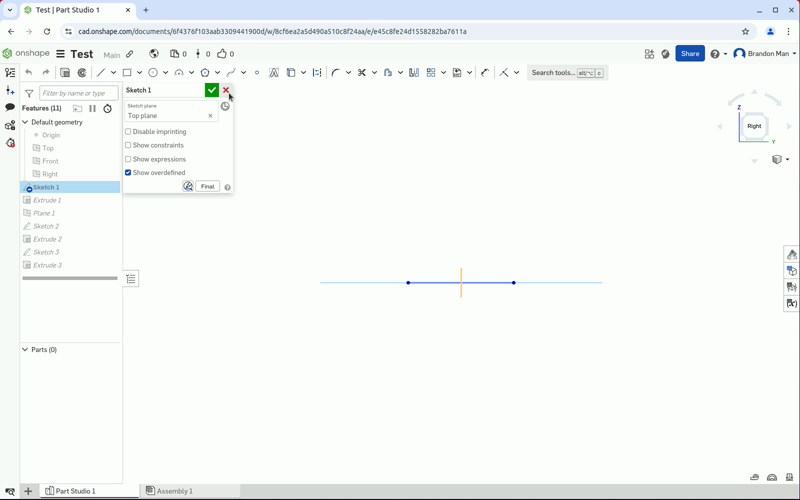
click(229, 92)
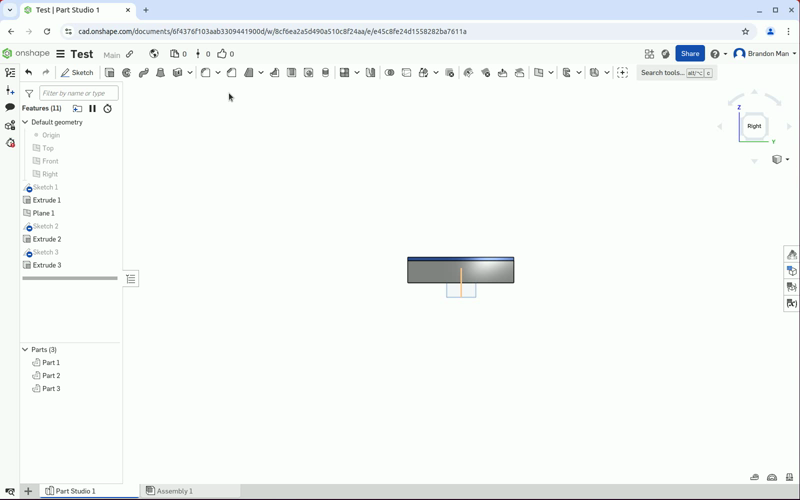
mouse_move(73, 352)
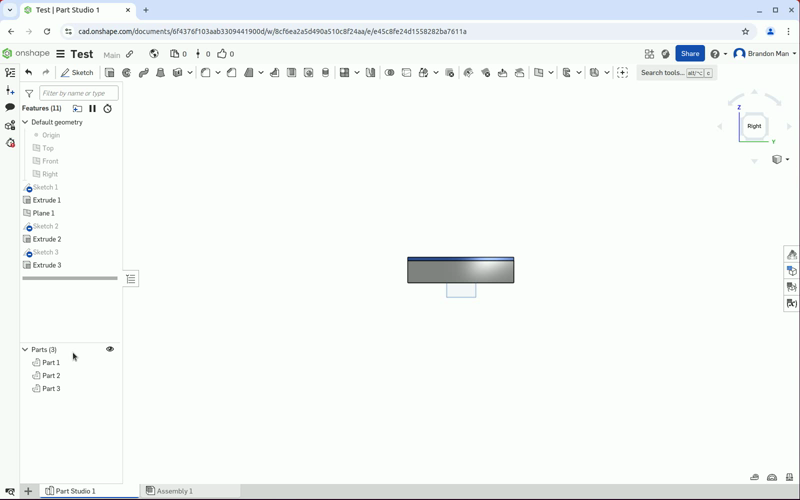
key(y)
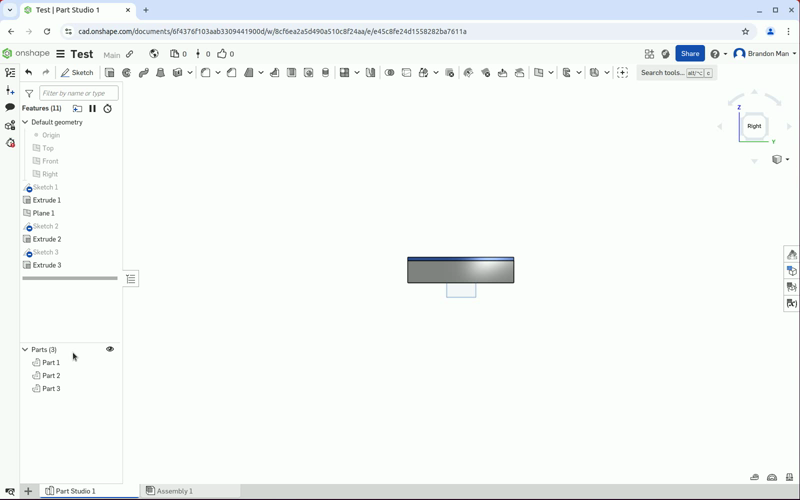
key(shift+p)
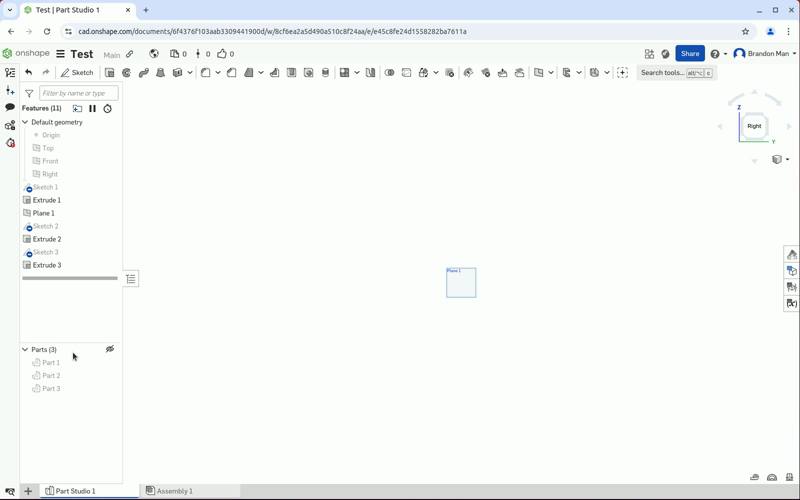
key(space)
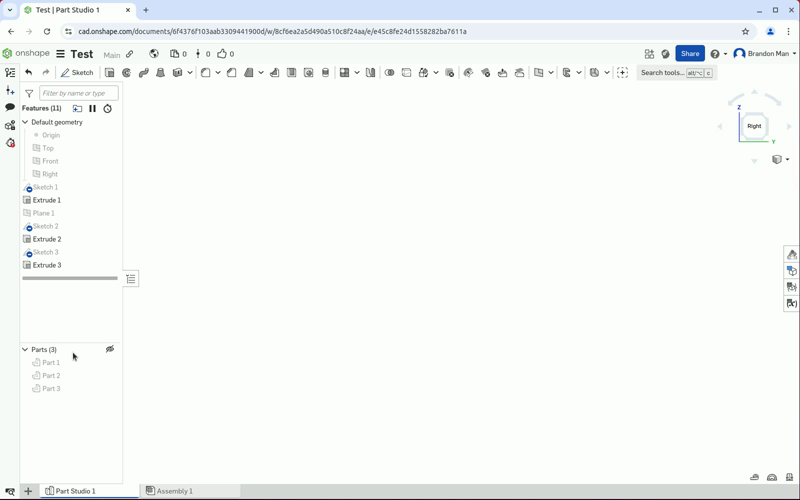
key_down(shift)
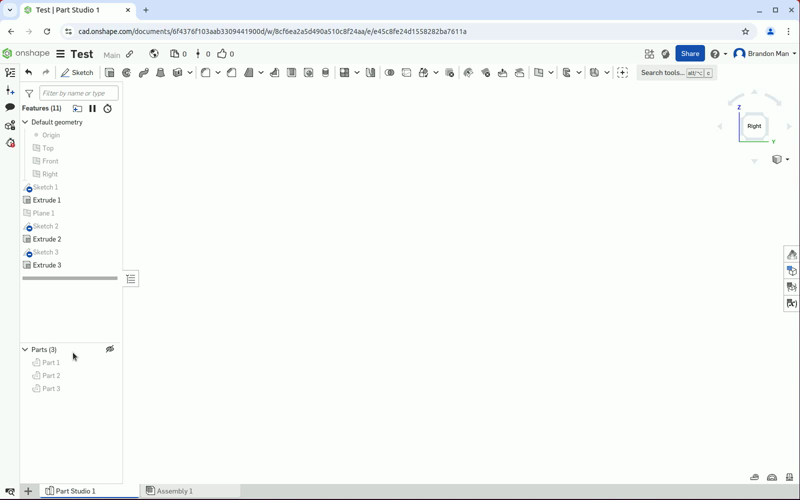
key(right)
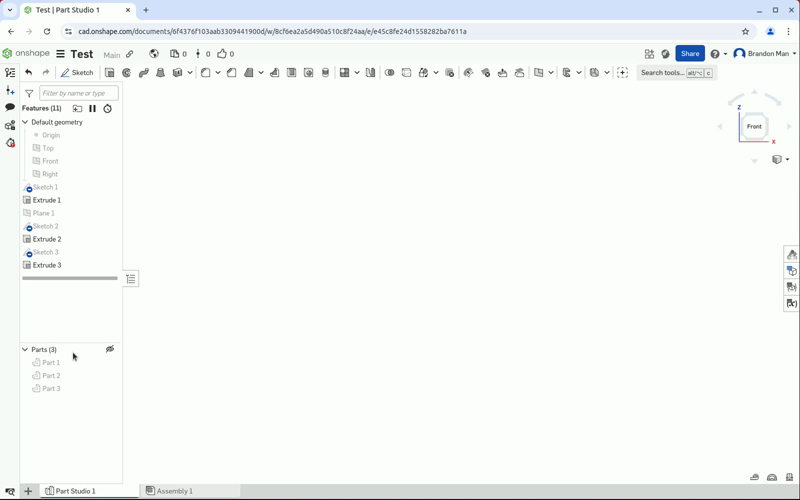
key_up(shift)
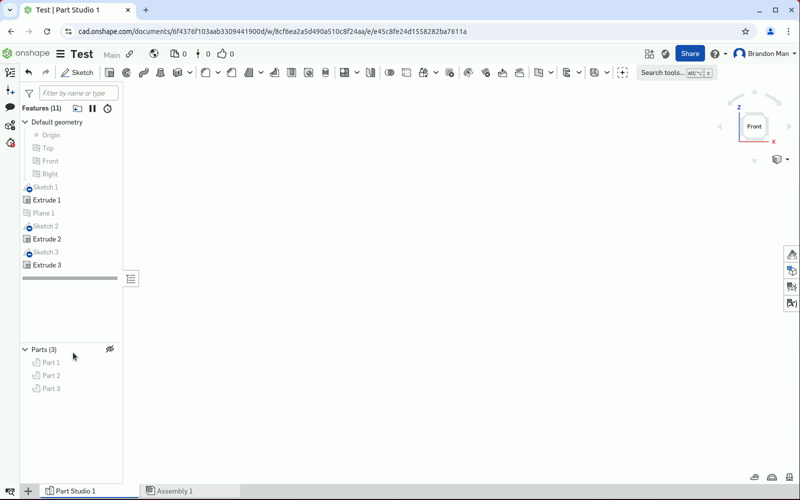
mouse_move(73, 352)
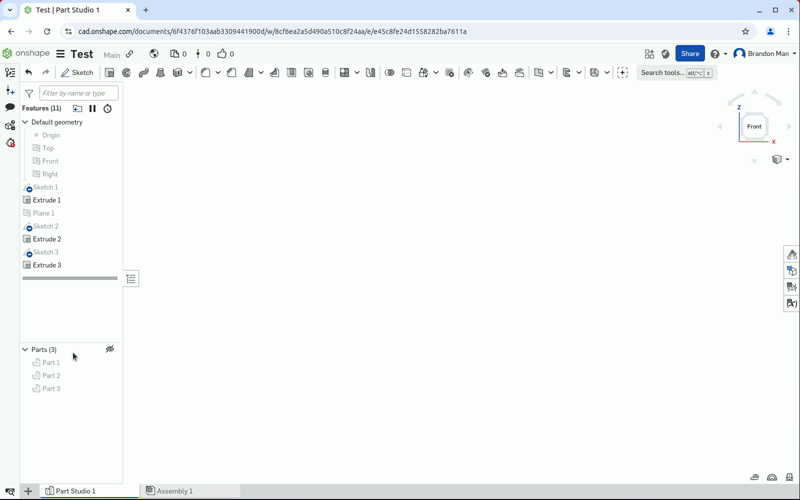
key(shift+y)
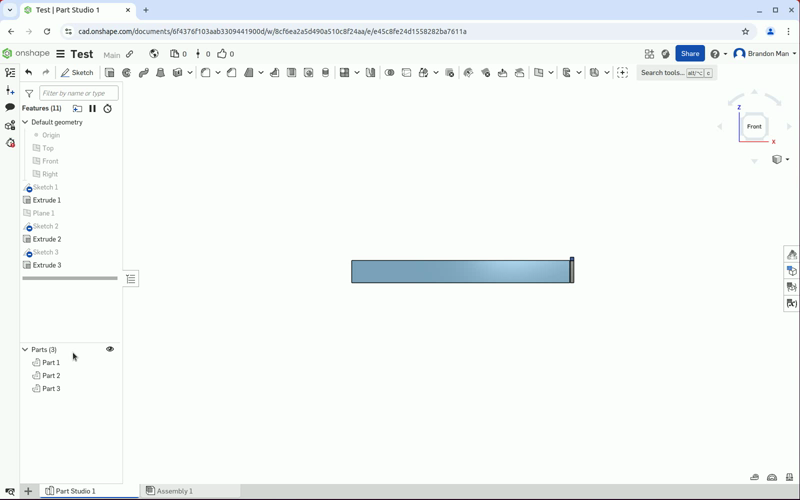
mouse_move(541, 75)
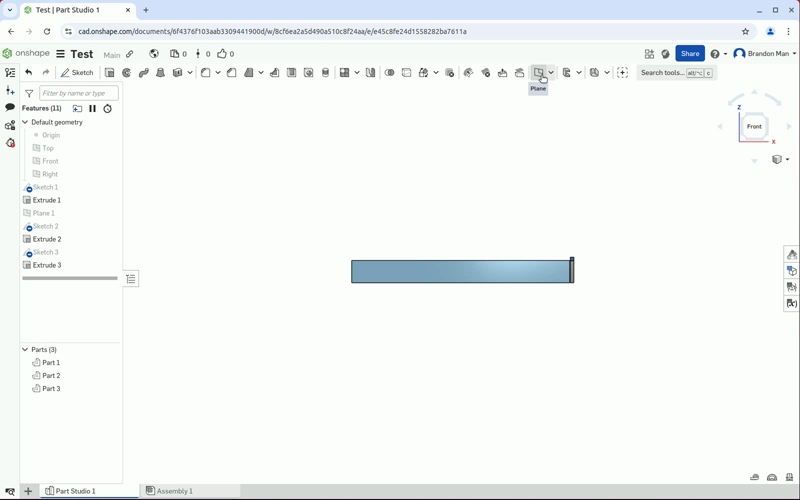
click(541, 75)
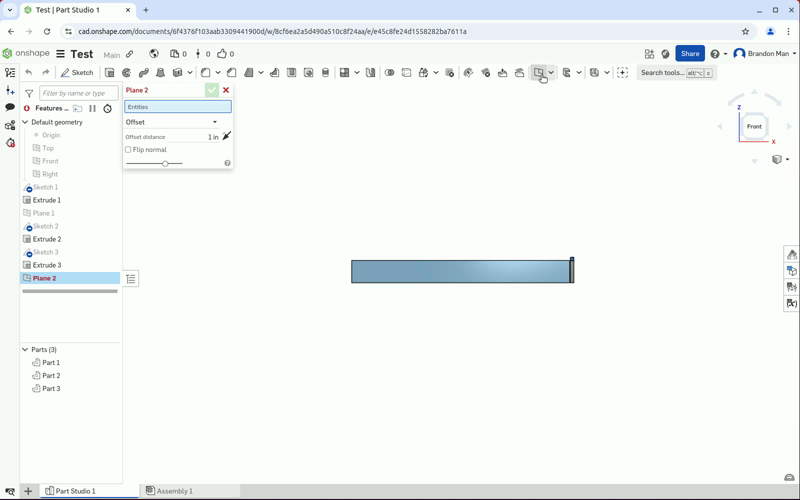
mouse_move(73, 163)
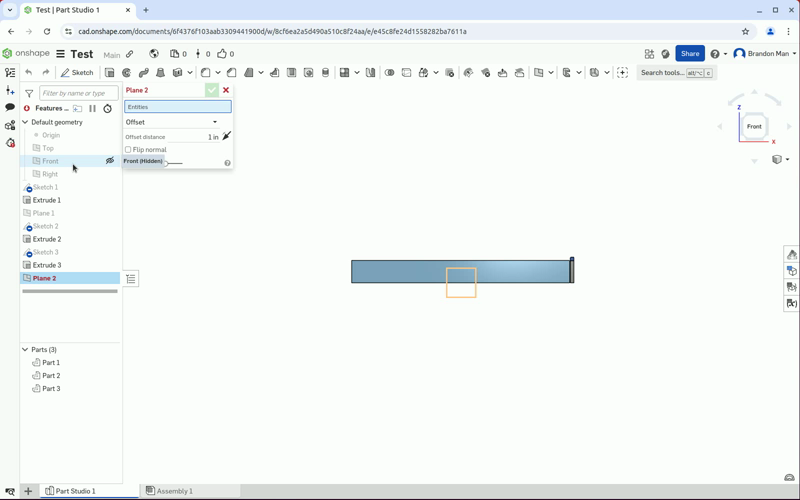
click(73, 163)
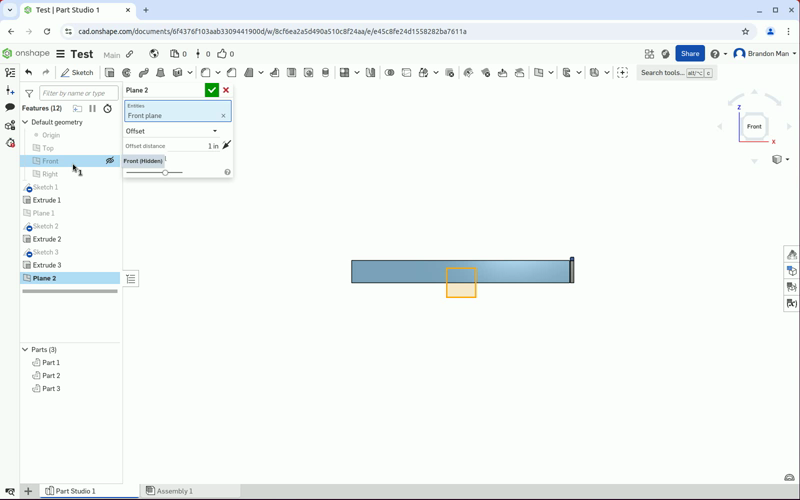
key(tab, 2)
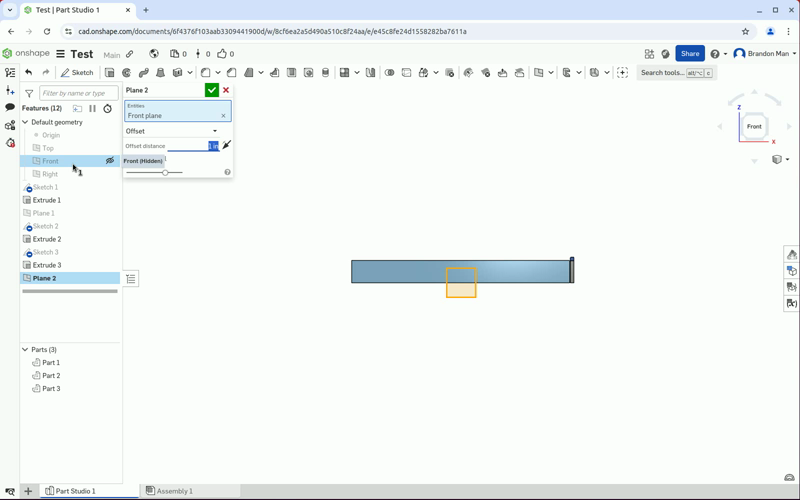
text(10.845)
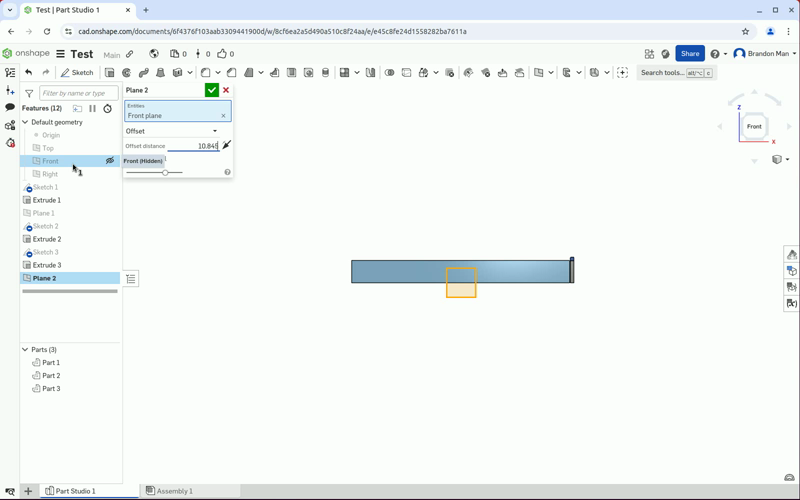
key(enter, 2)
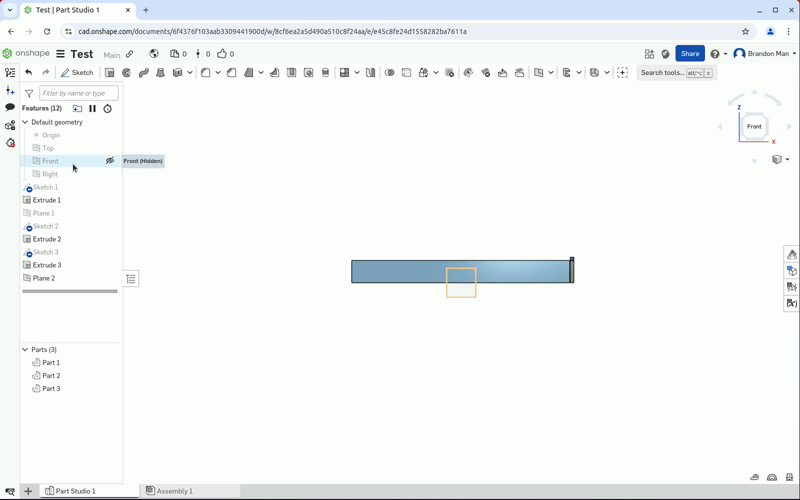
key(shift+s)
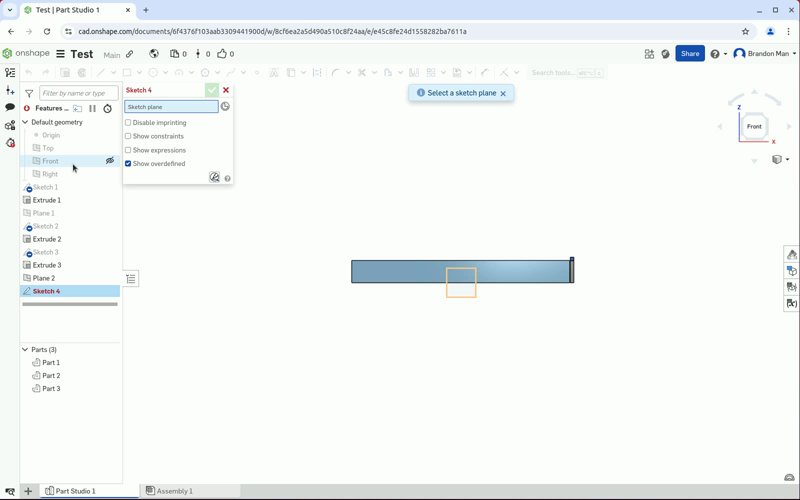
mouse_move(73, 280)
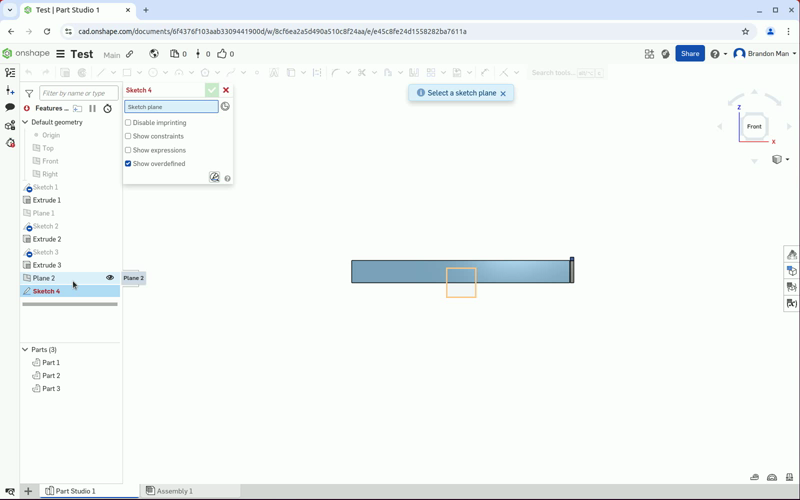
click(73, 280)
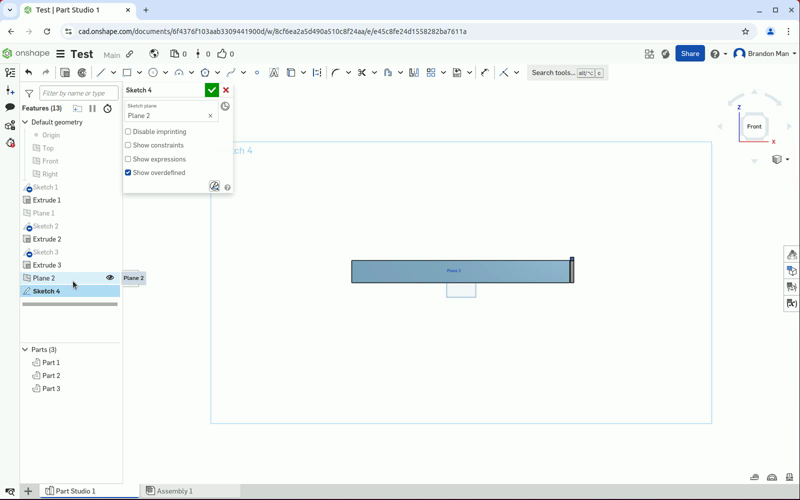
mouse_move(73, 352)
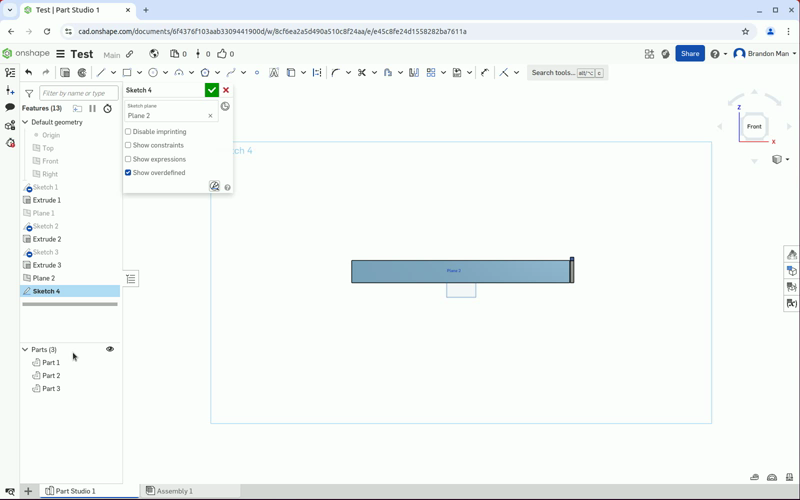
key(y)
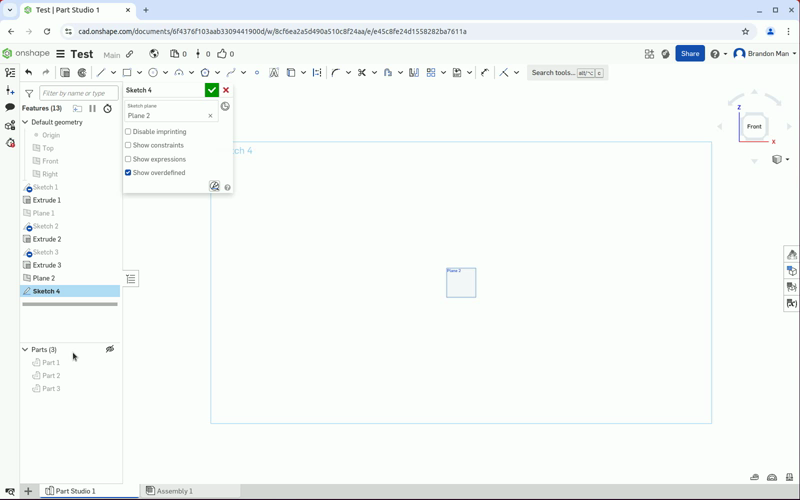
key(l)
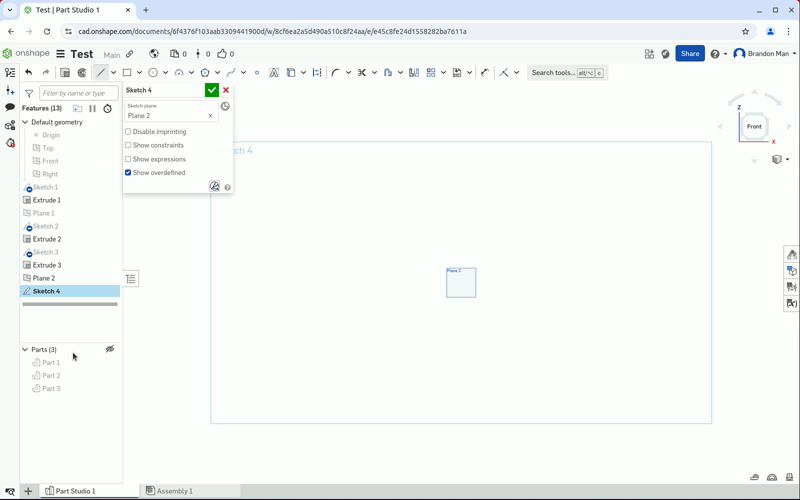
key_down(shift)
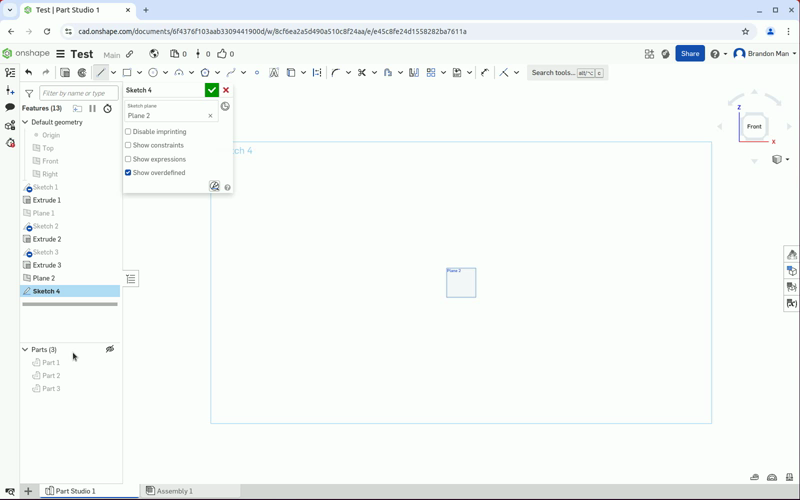
mouse_move(348, 282)
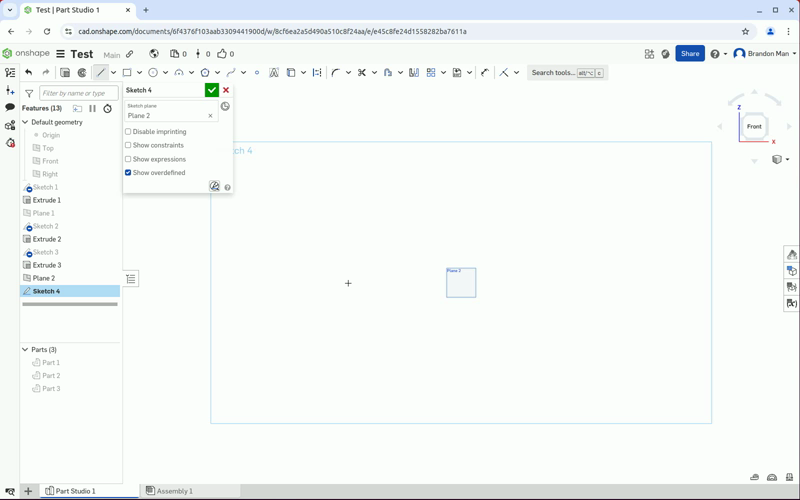
click(348, 282)
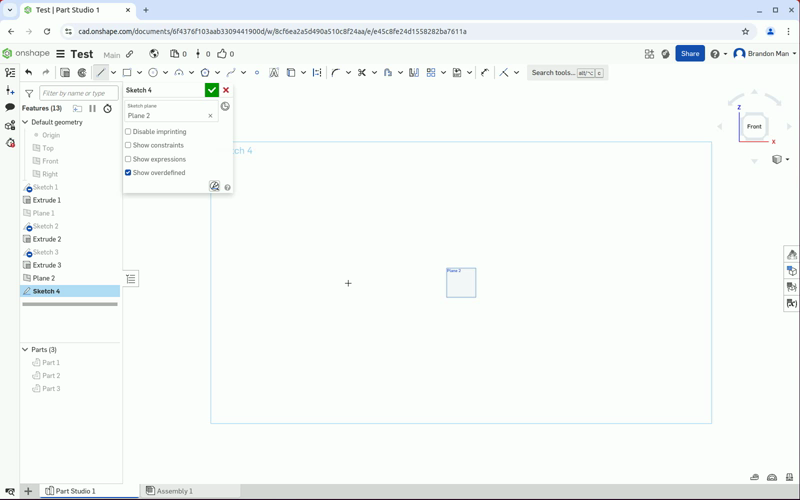
key_up(shift)
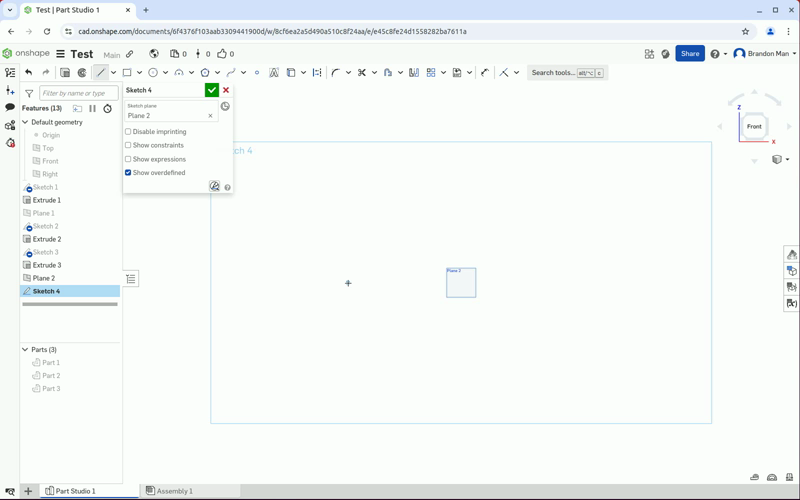
key_down(shift)
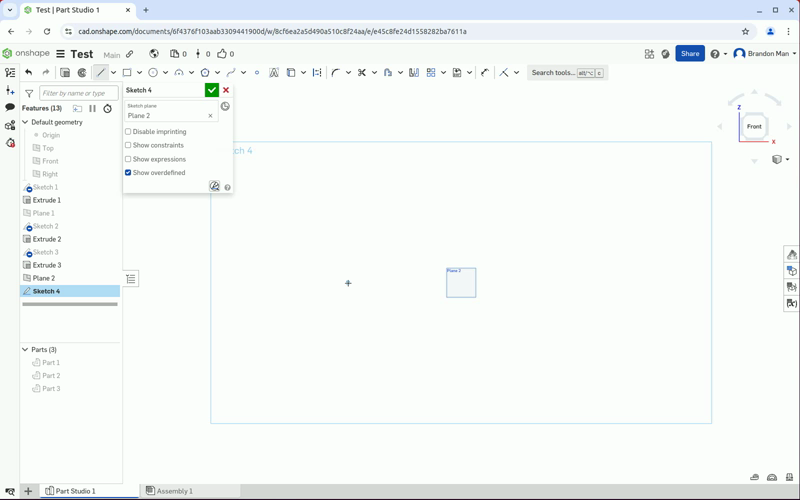
mouse_move(378, 282)
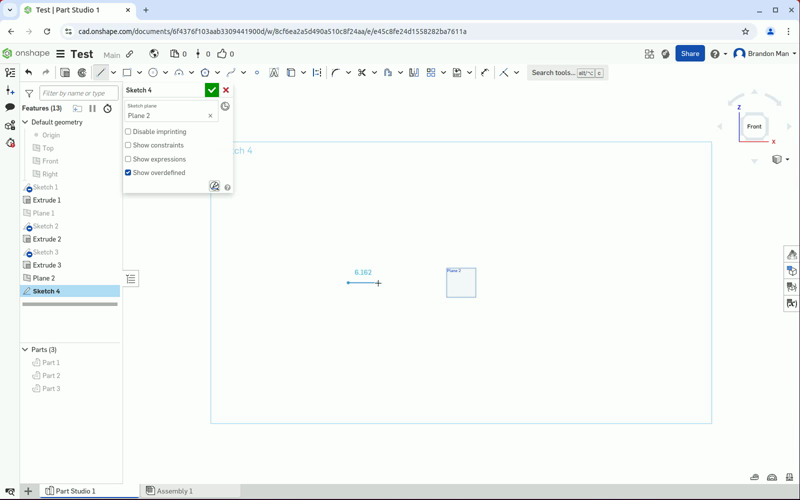
mouse_move(350, 282)
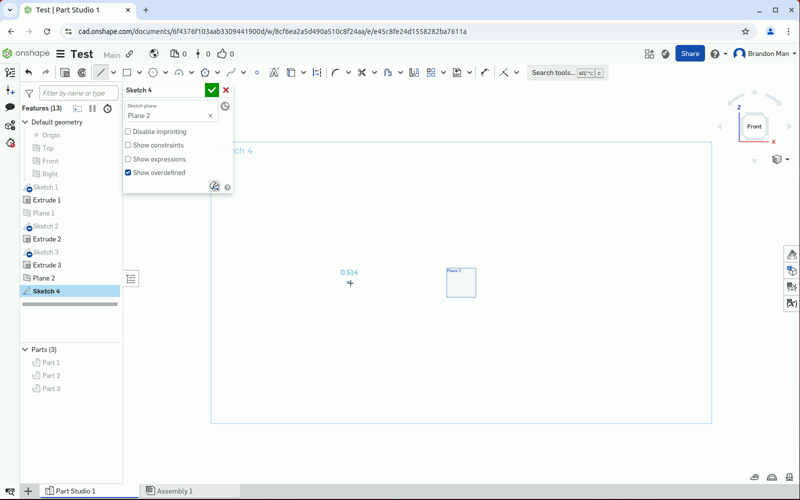
scroll(6)
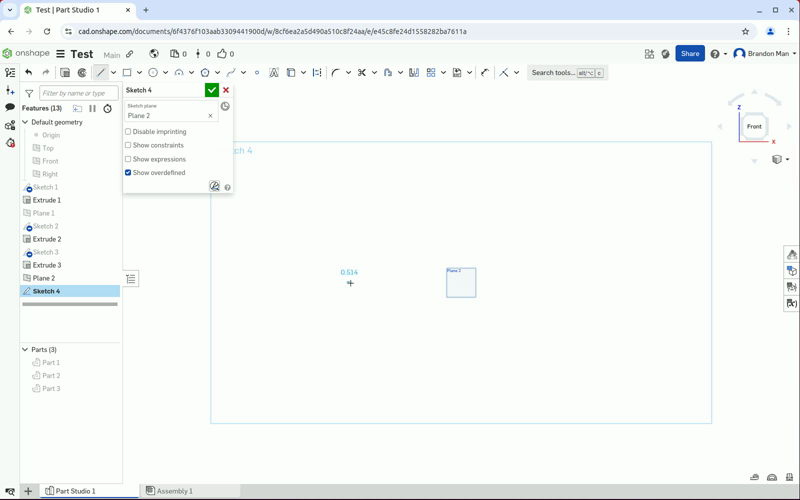
scroll(6)
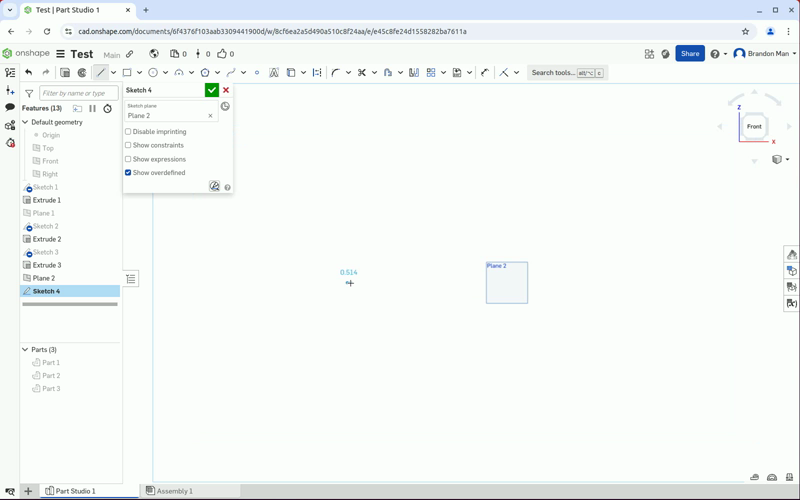
scroll(6)
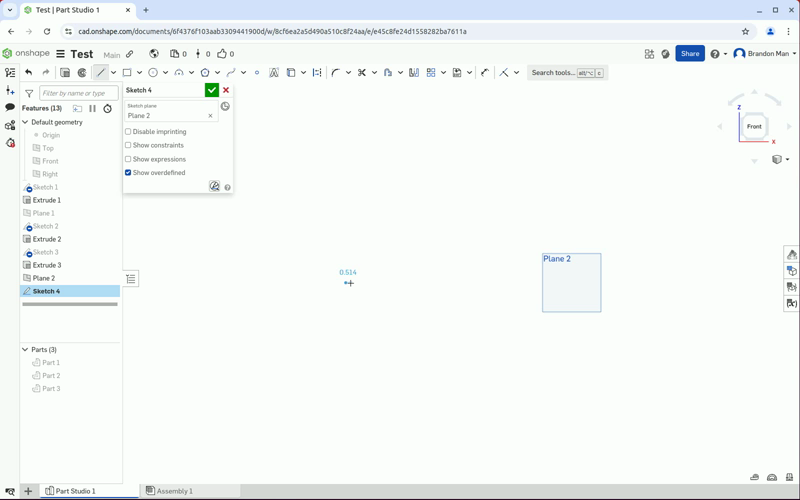
scroll(6)
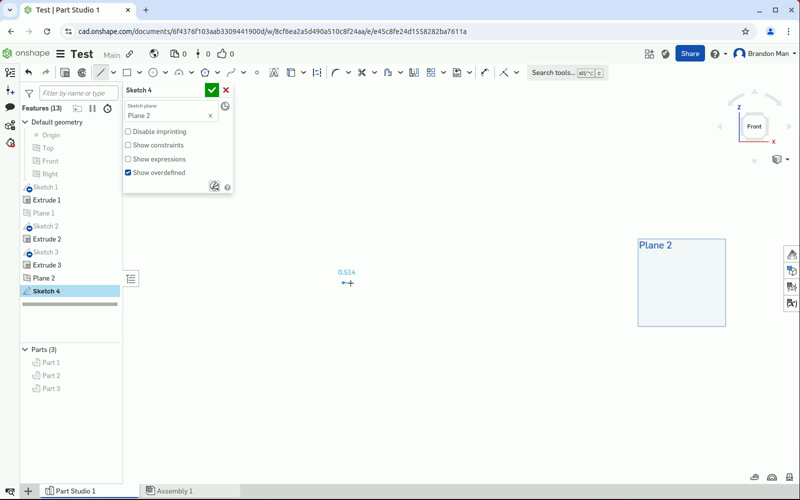
scroll(6)
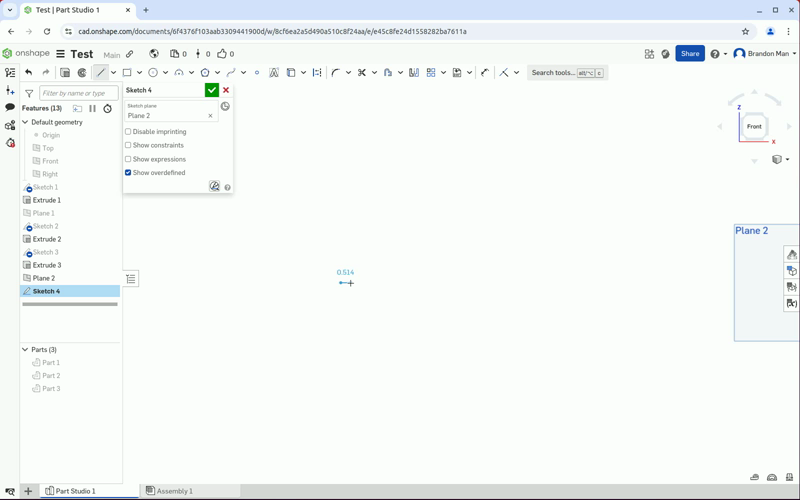
scroll(6)
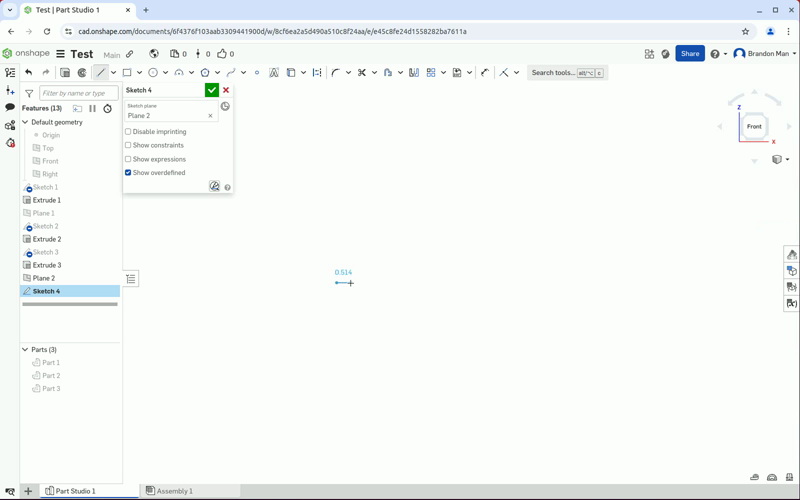
scroll(6)
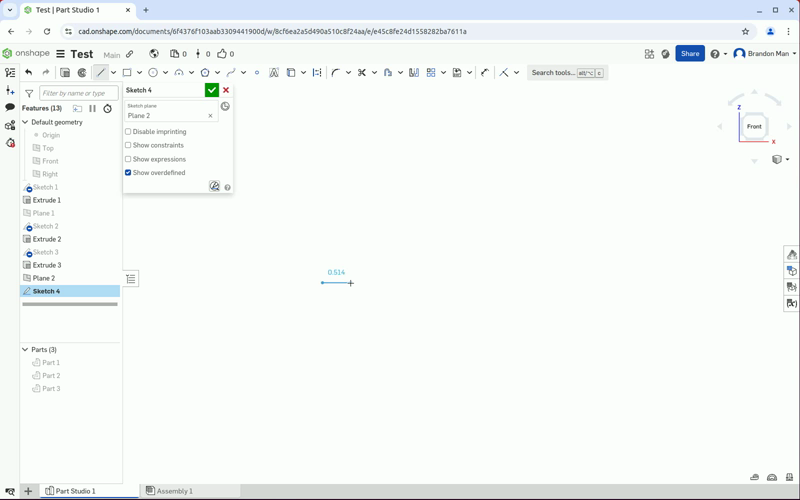
click(350, 282)
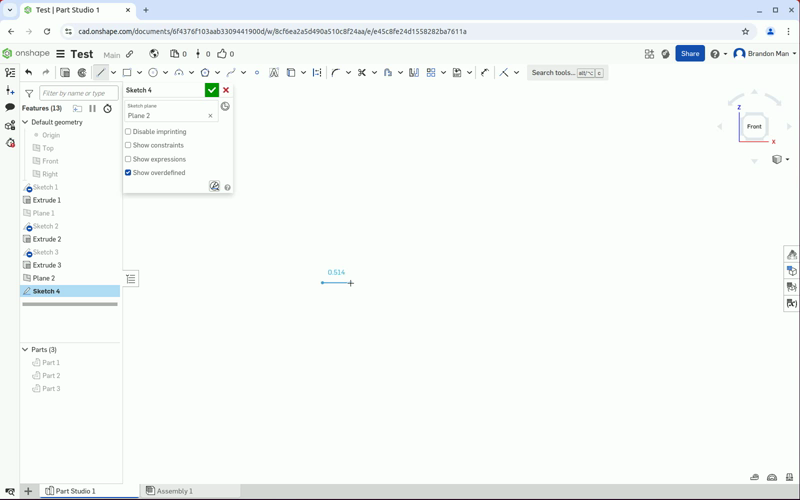
scroll(-6)
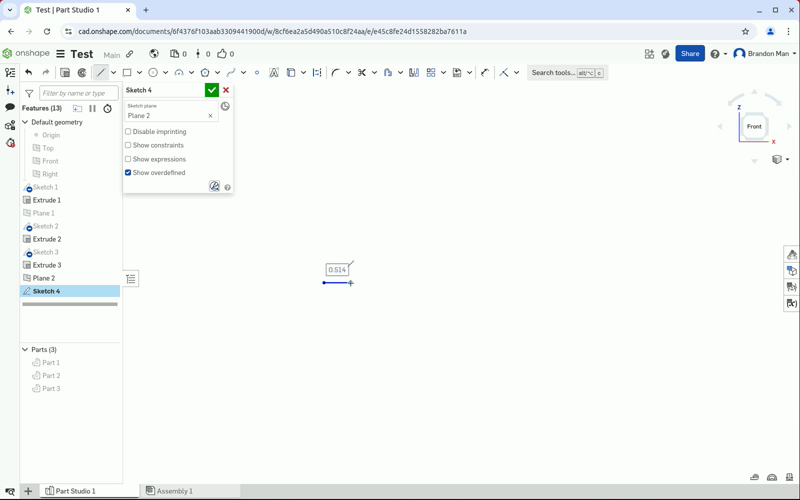
scroll(-6)
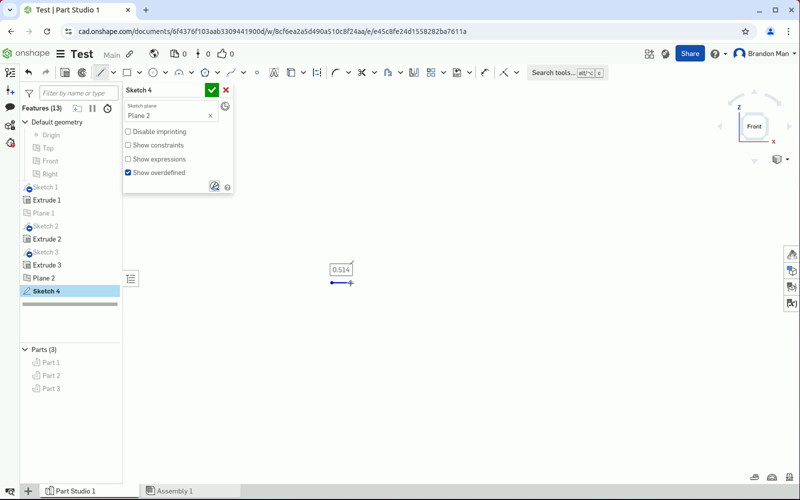
scroll(-6)
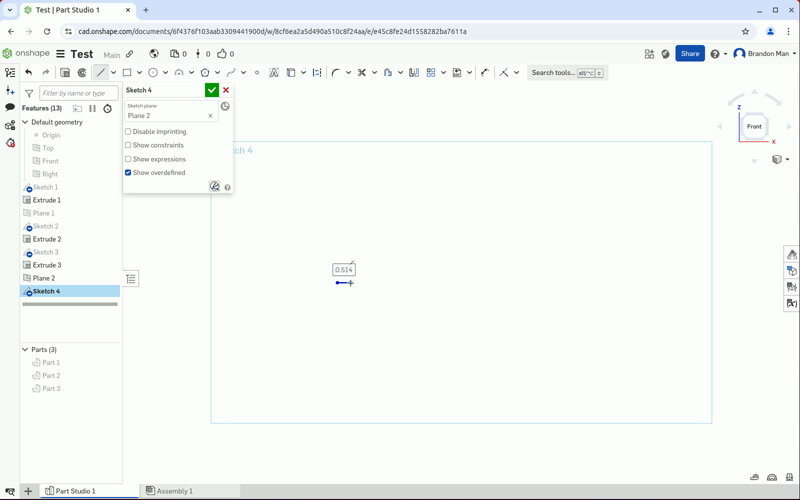
scroll(-6)
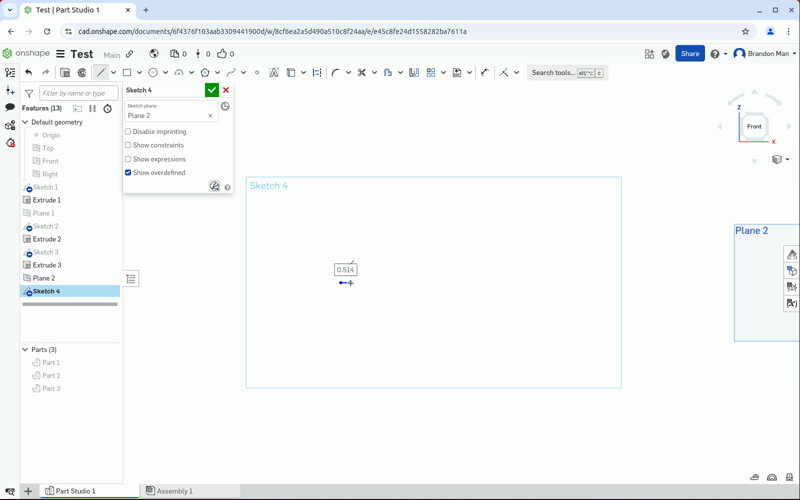
scroll(-6)
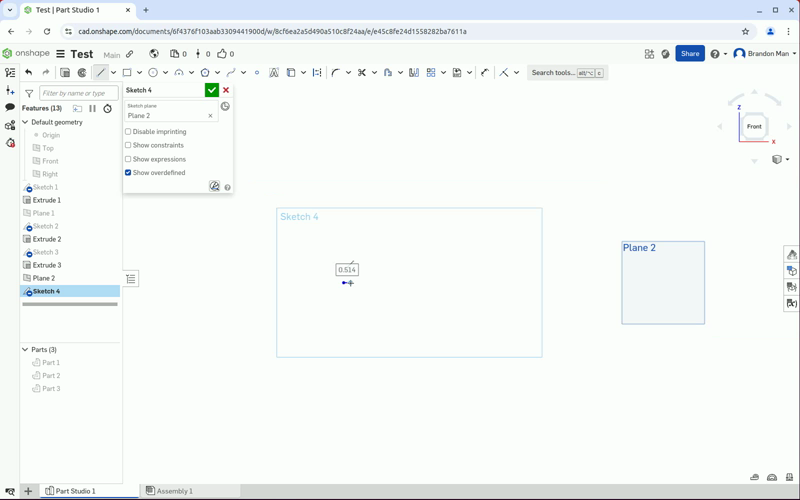
scroll(-6)
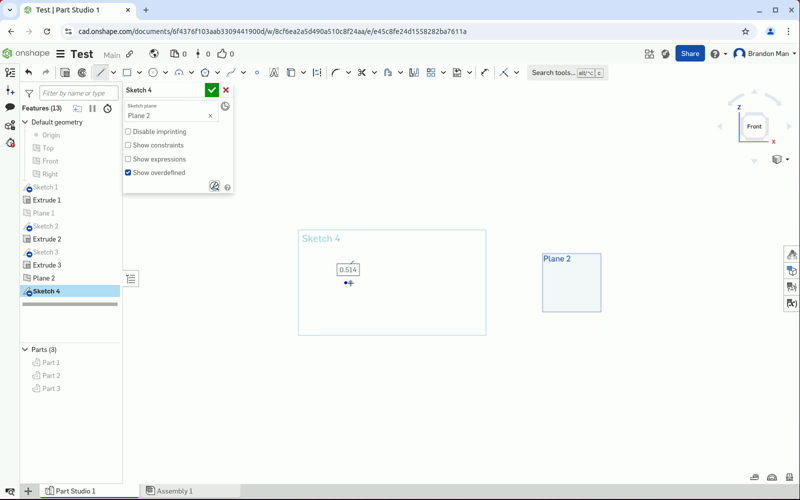
scroll(-6)
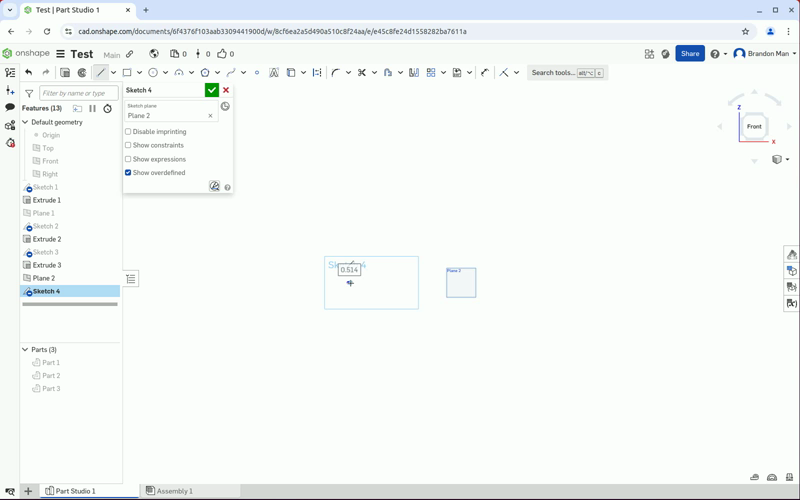
key_up(shift)
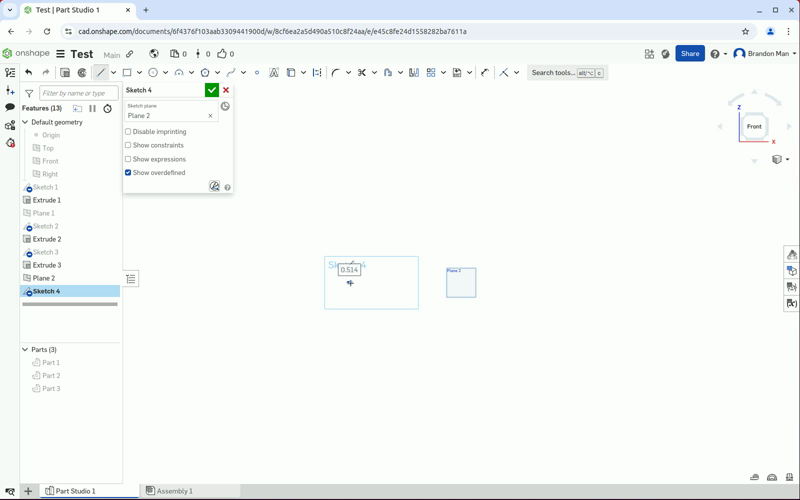
key_down(shift)
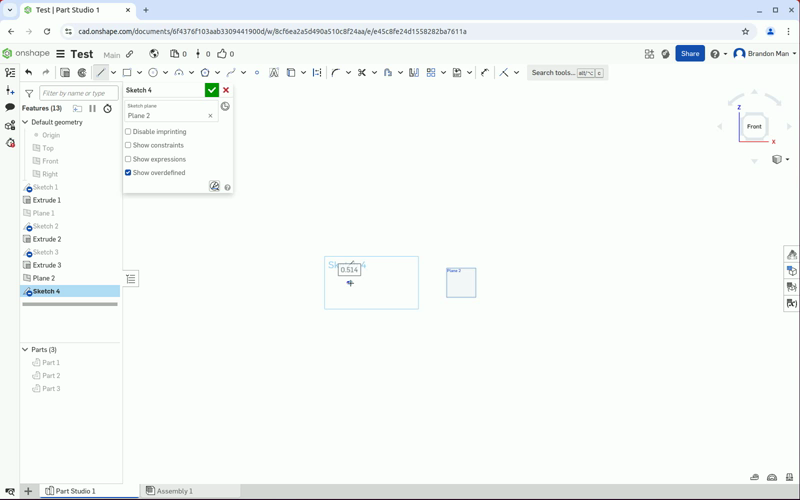
mouse_move(380, 282)
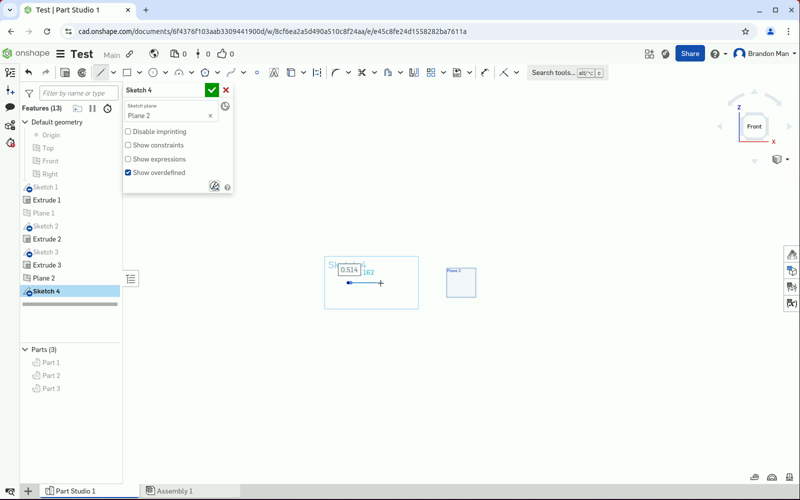
mouse_move(350, 259)
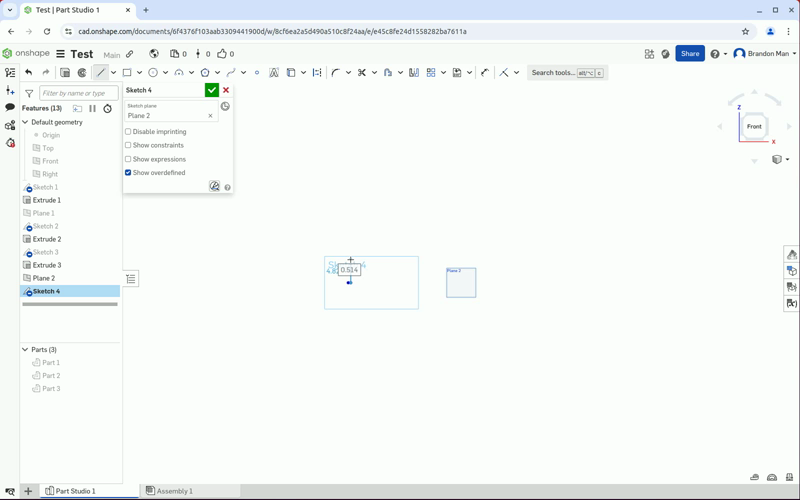
click(350, 259)
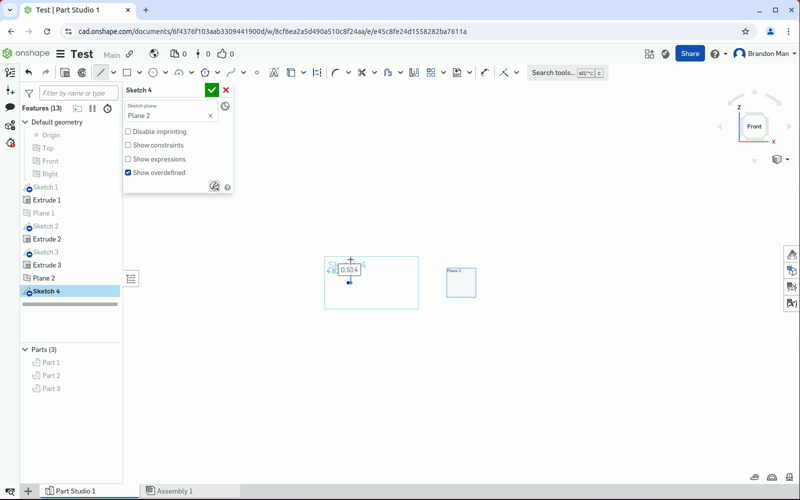
key_up(shift)
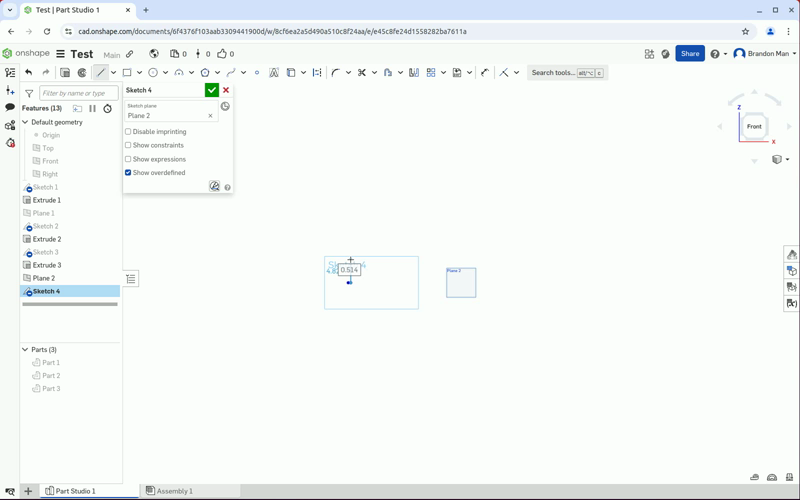
key_down(shift)
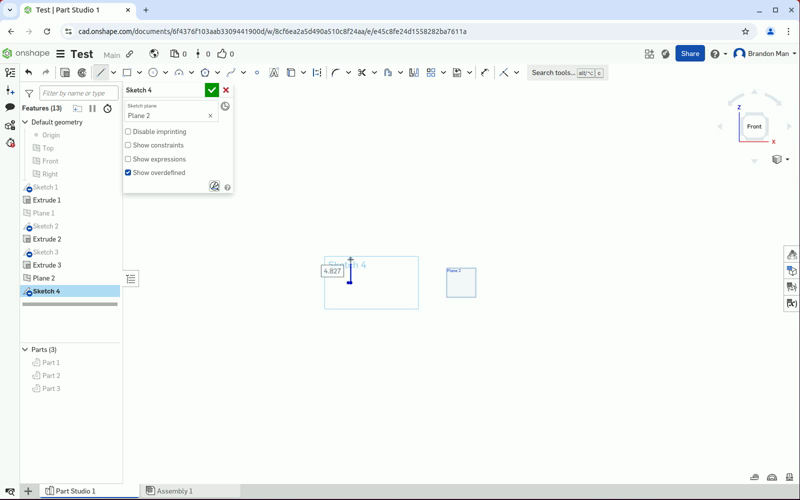
mouse_move(569, 259)
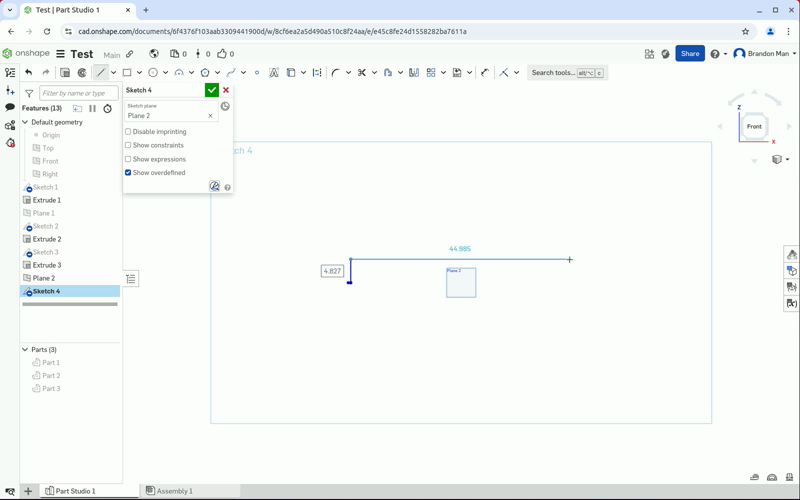
click(569, 259)
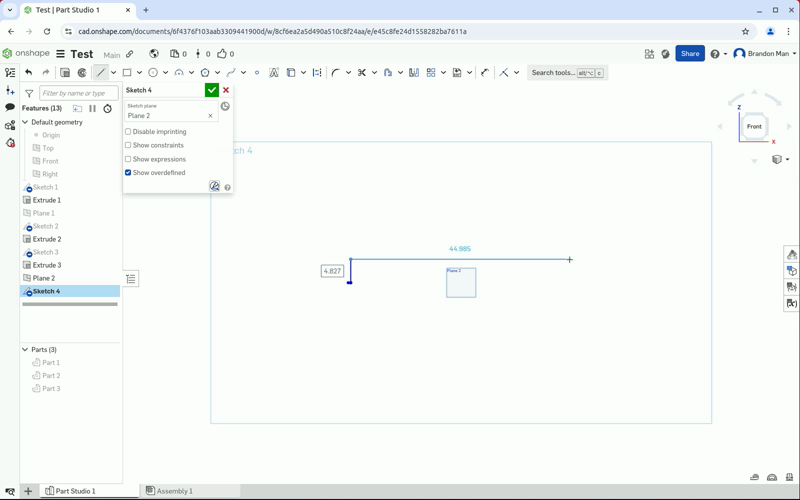
key_up(shift)
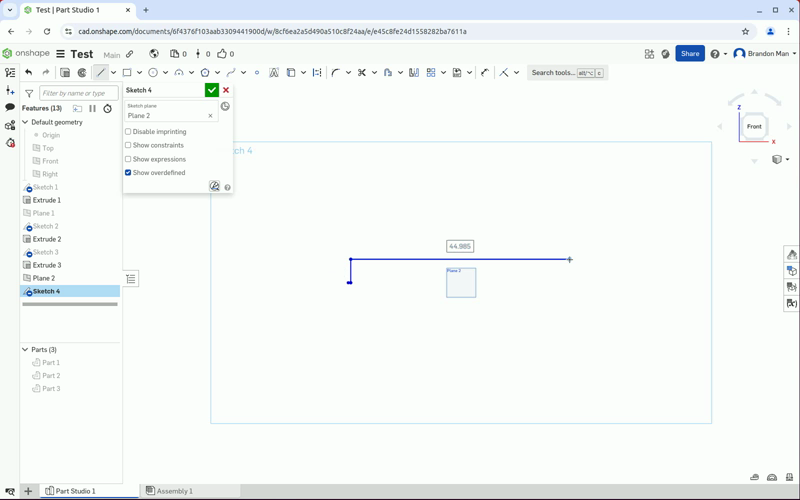
key_down(shift)
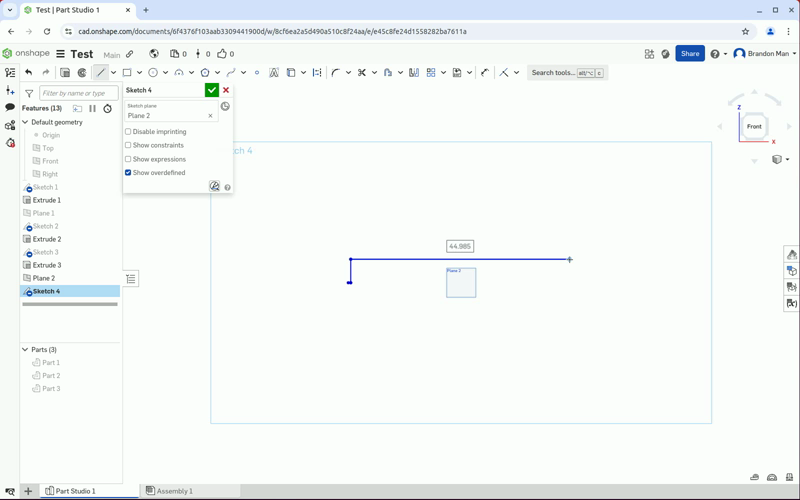
mouse_move(589, 259)
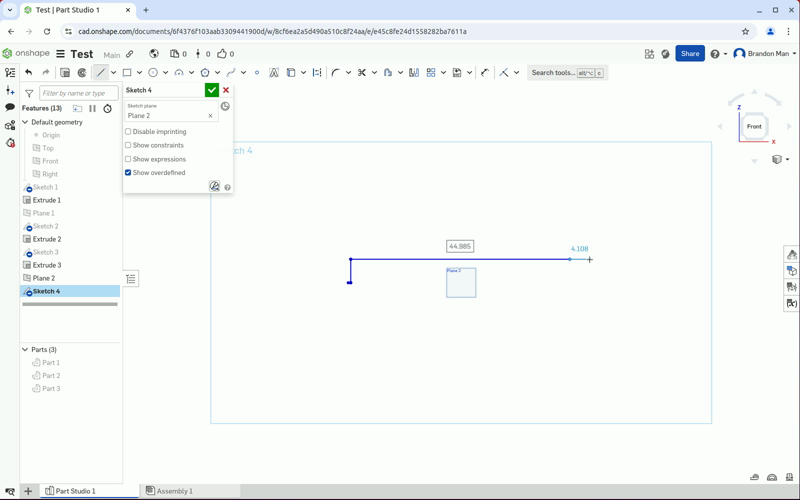
mouse_move(569, 282)
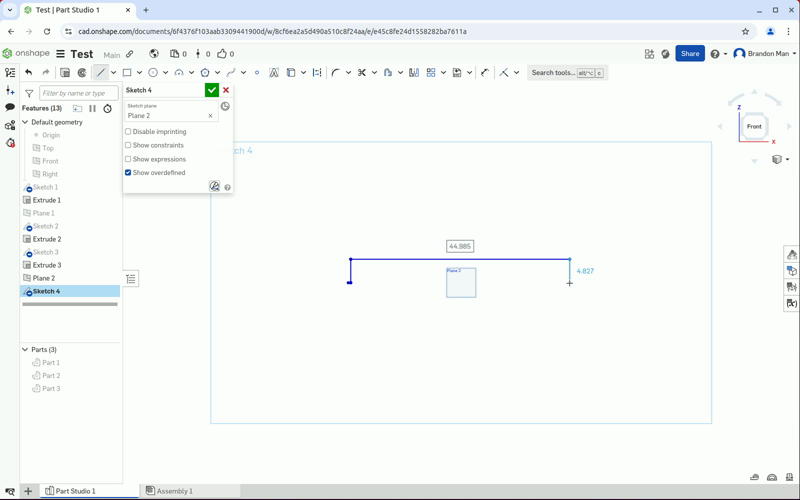
click(569, 282)
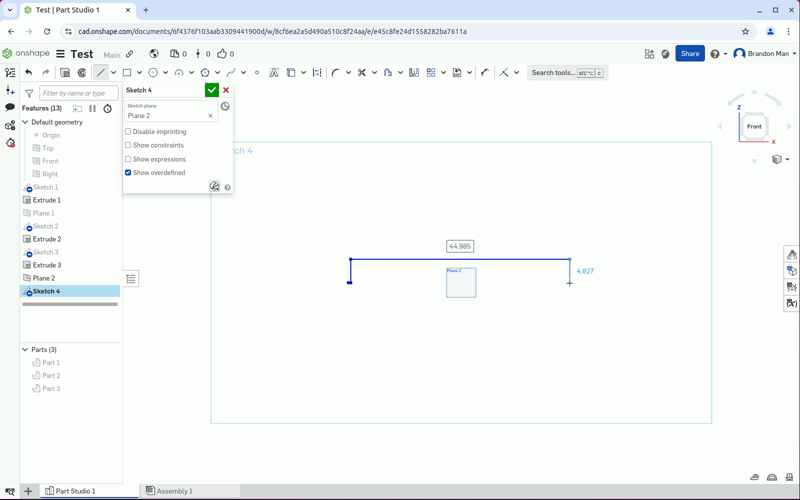
key_up(shift)
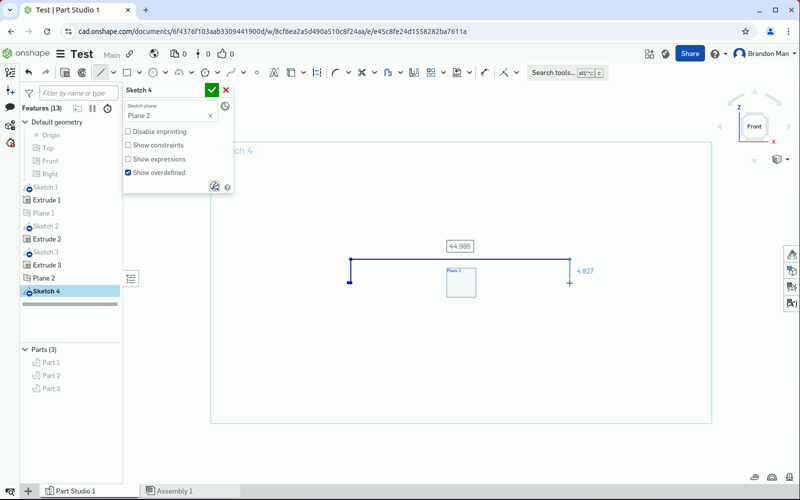
key_down(shift)
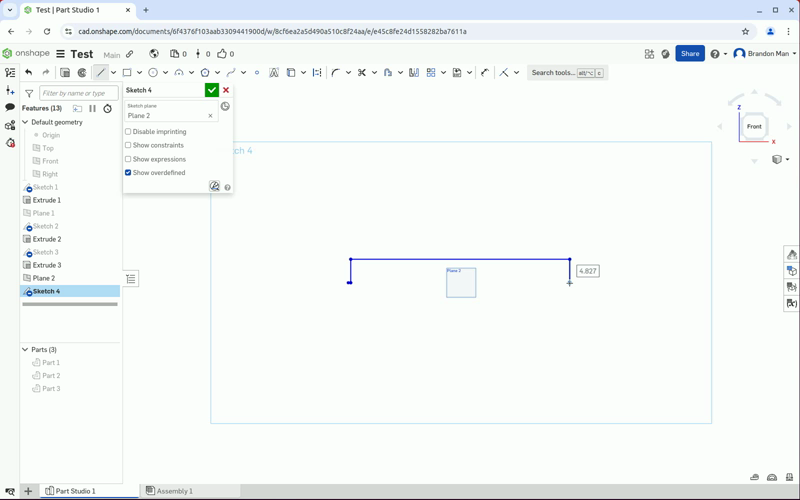
mouse_move(589, 282)
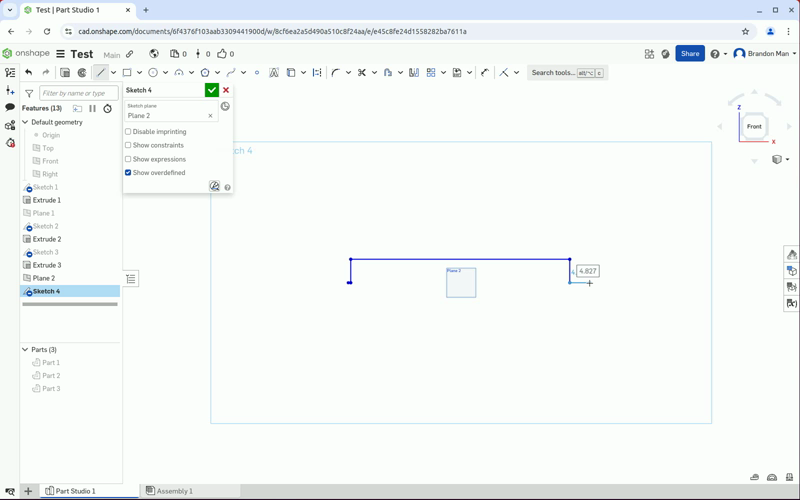
mouse_move(572, 282)
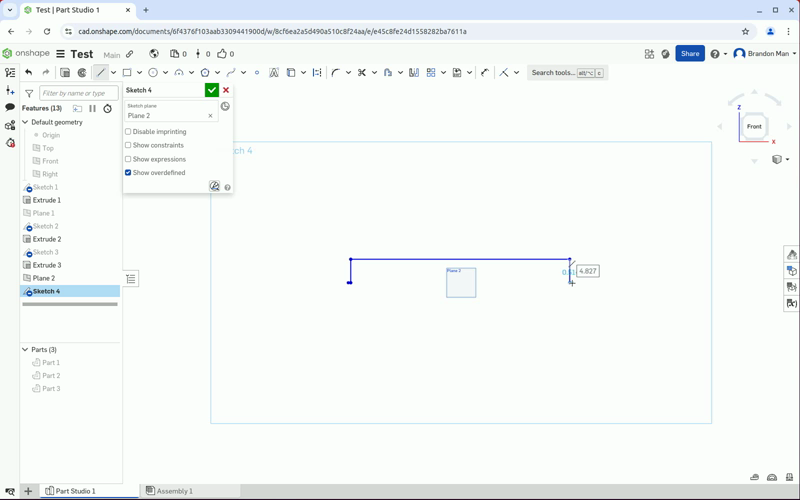
scroll(6)
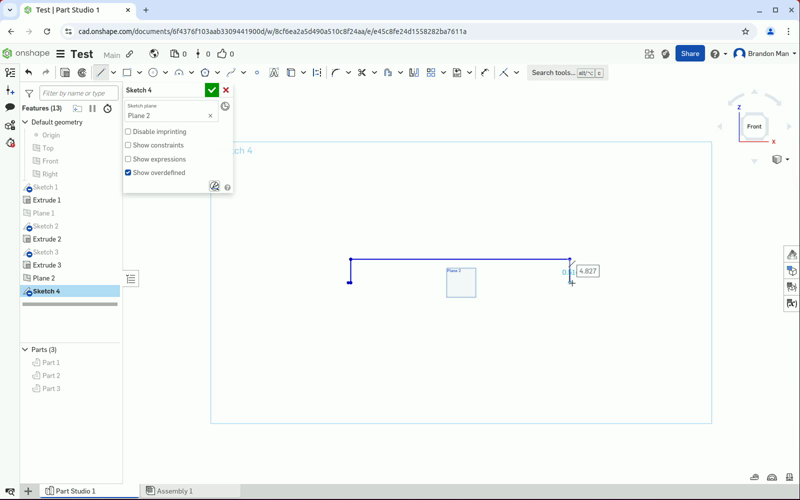
scroll(6)
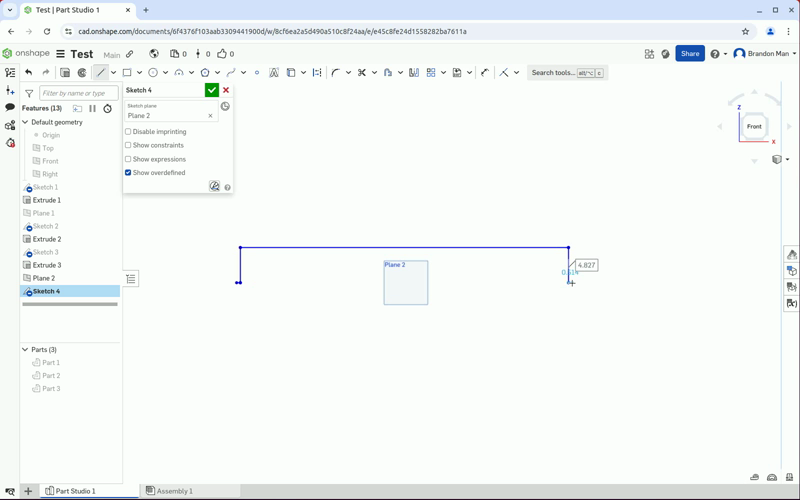
scroll(6)
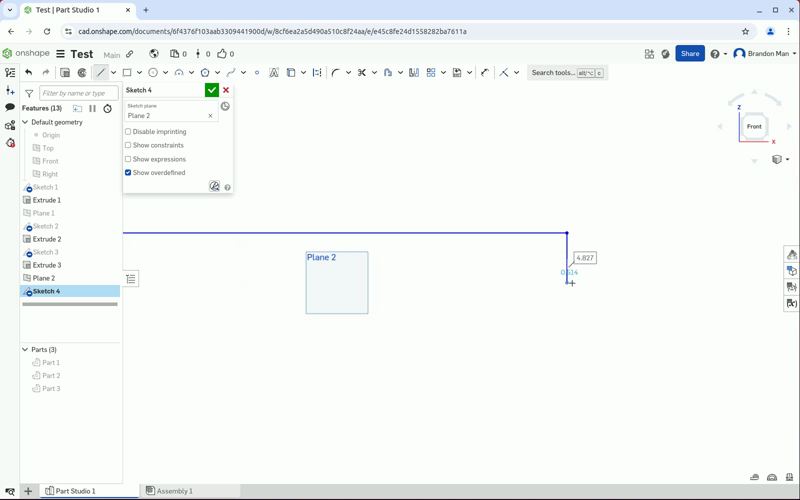
scroll(6)
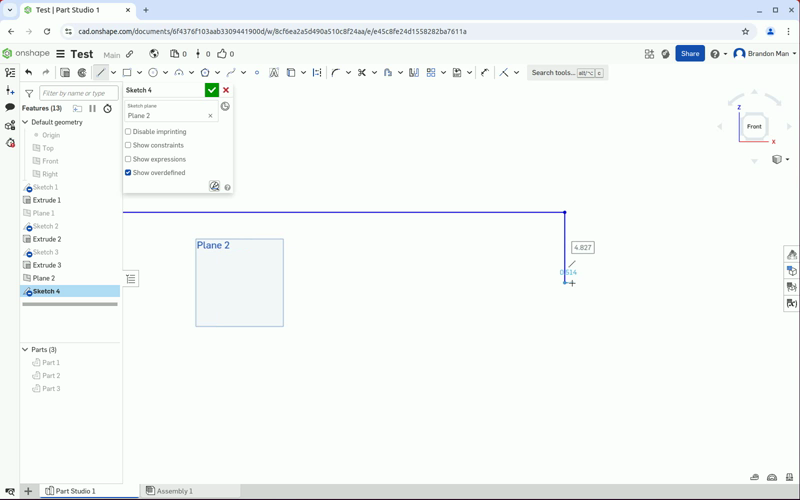
scroll(6)
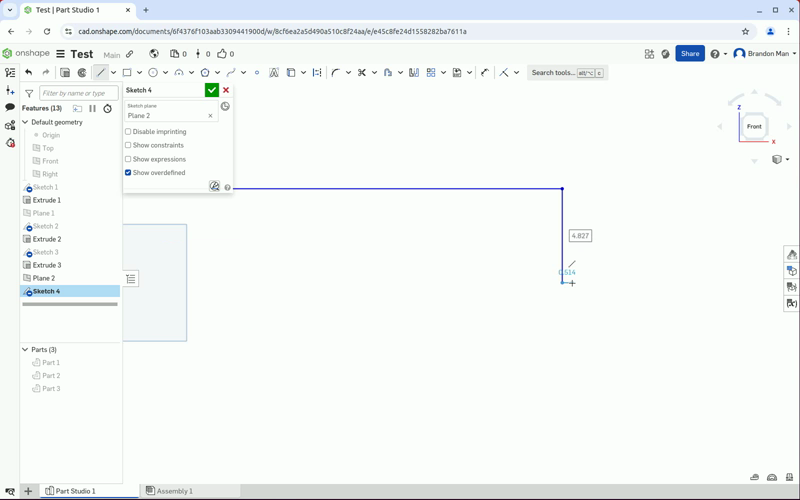
scroll(6)
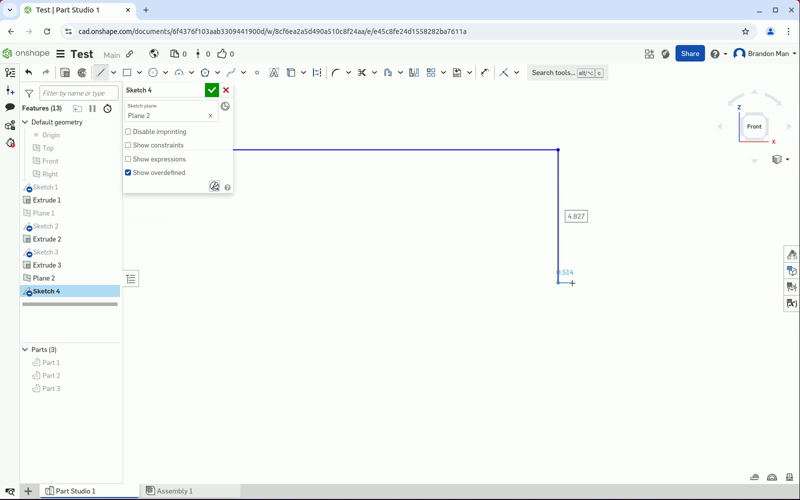
scroll(6)
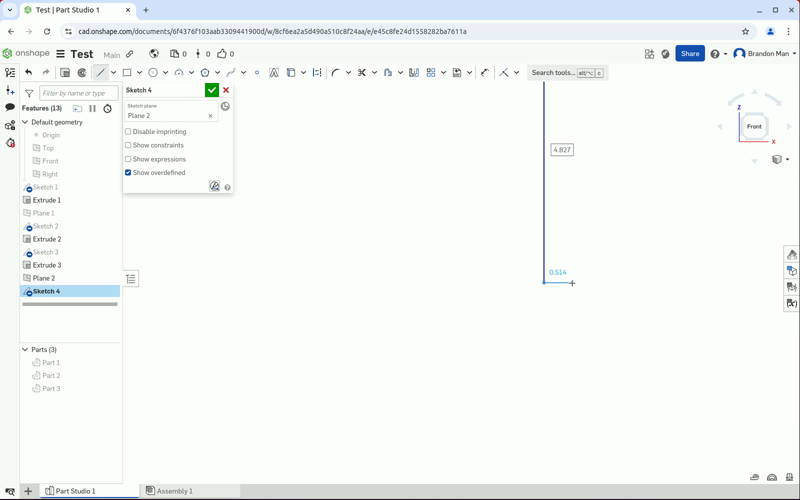
click(572, 282)
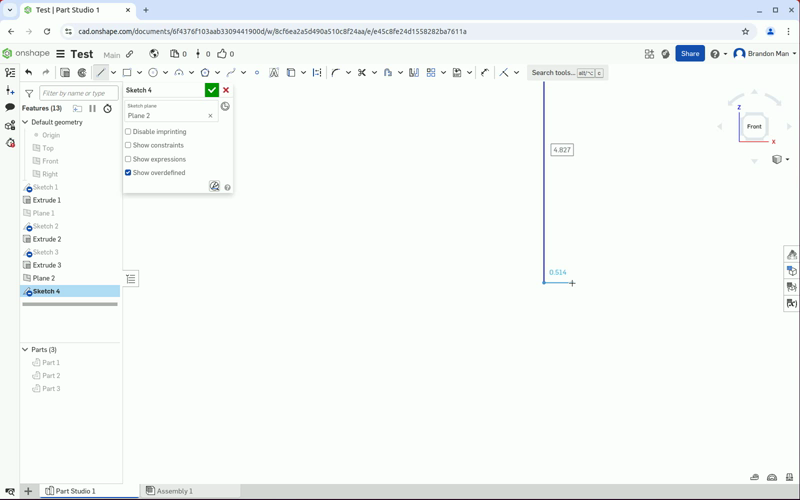
scroll(-6)
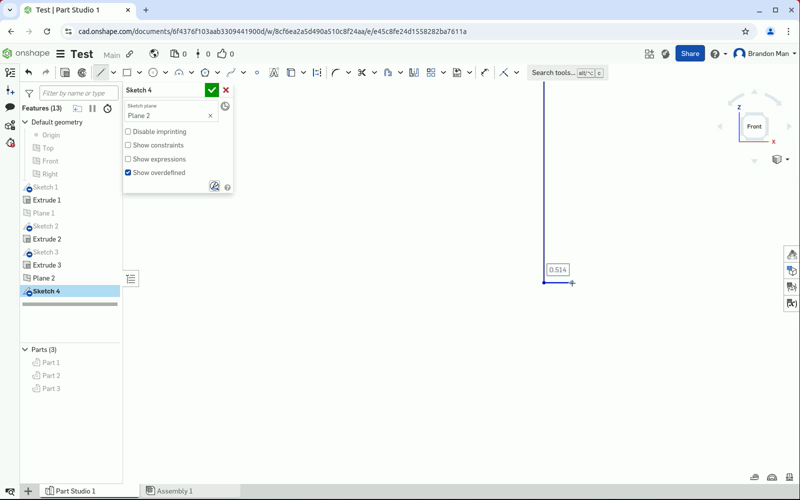
scroll(-6)
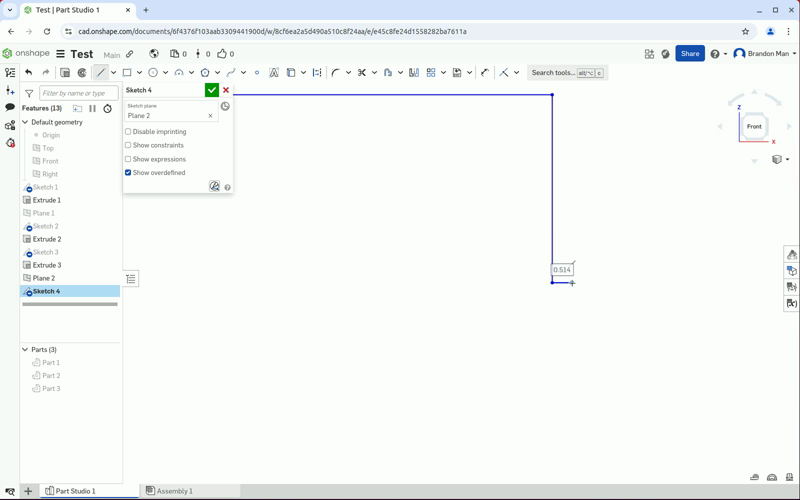
scroll(-6)
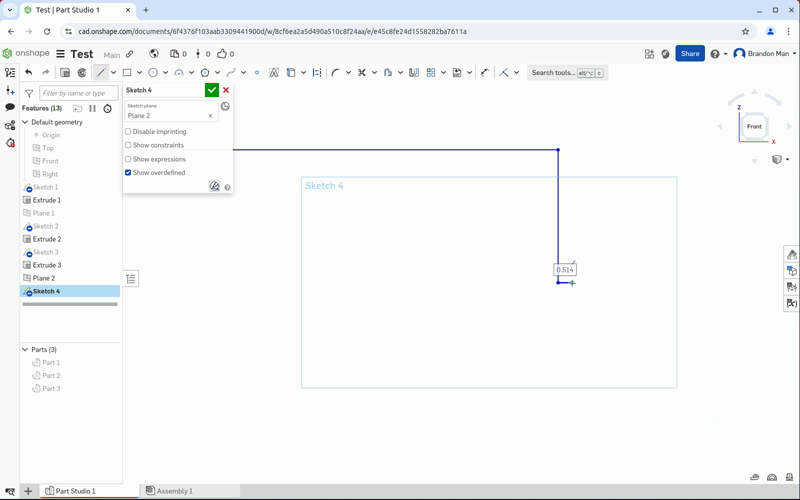
scroll(-6)
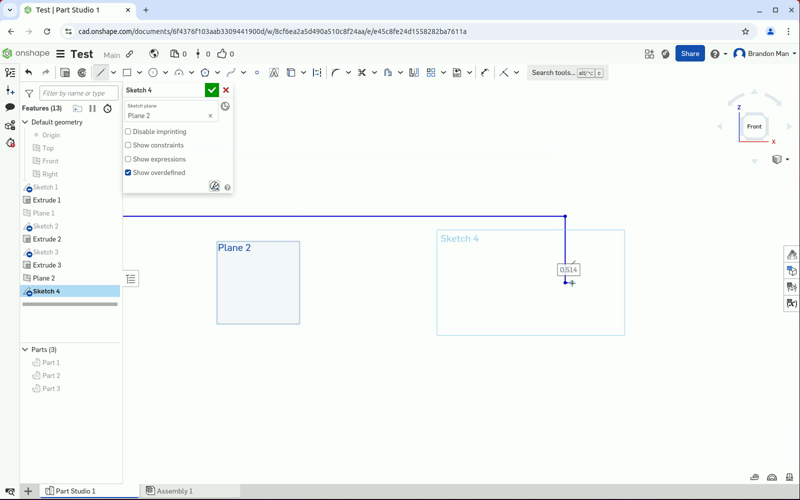
scroll(-6)
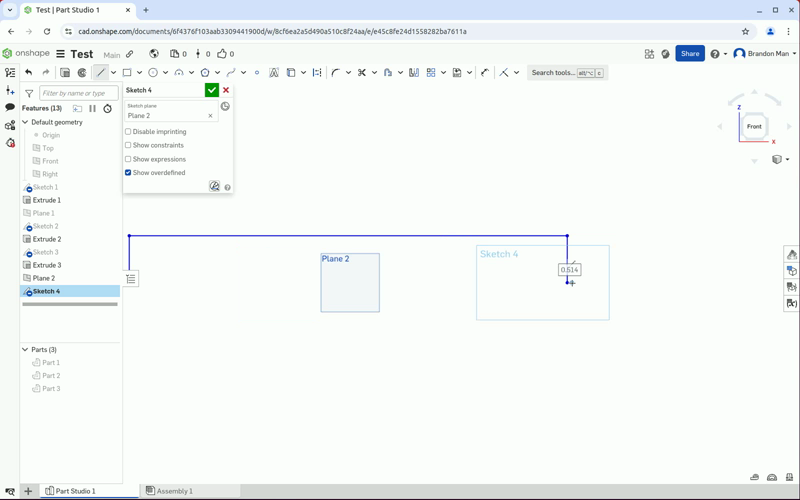
scroll(-6)
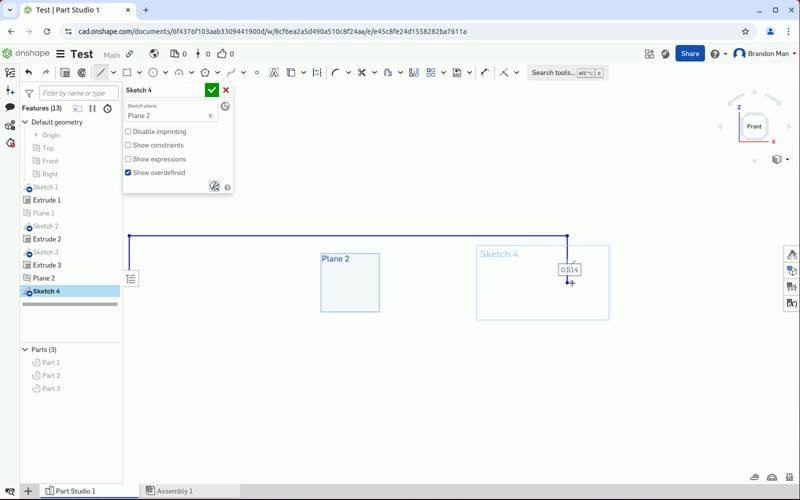
scroll(-6)
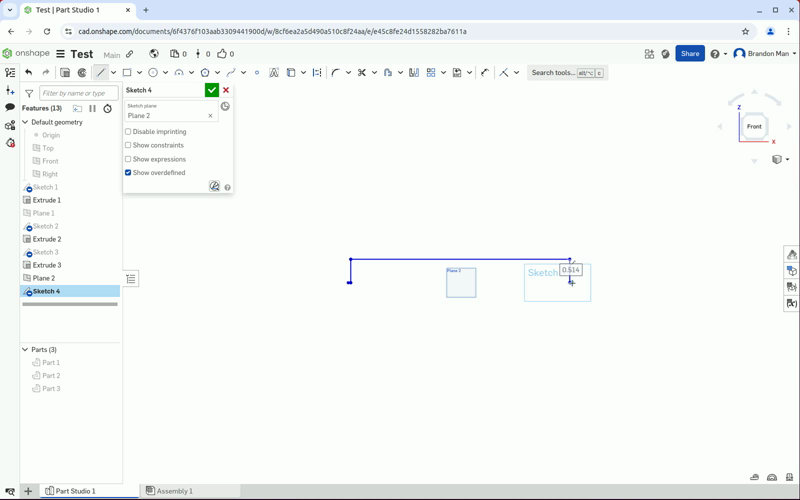
key_up(shift)
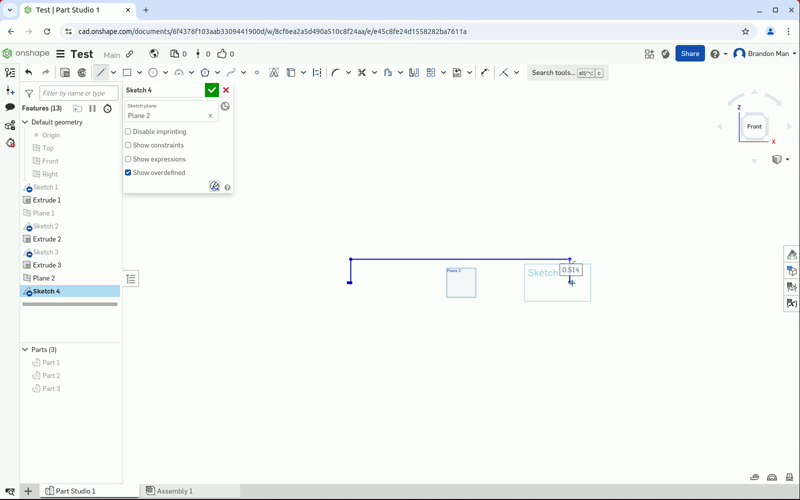
key_down(shift)
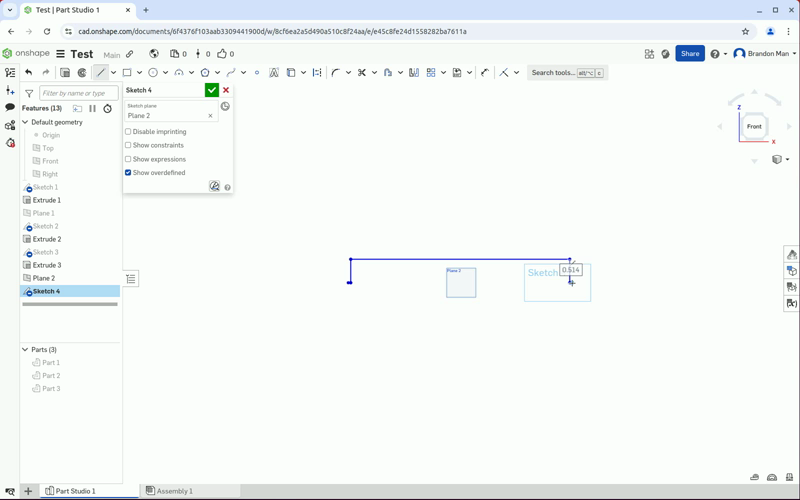
mouse_move(589, 282)
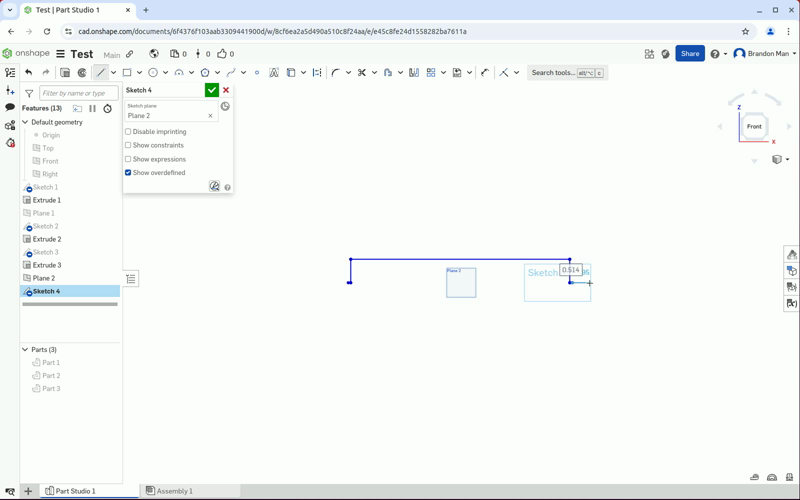
mouse_move(572, 257)
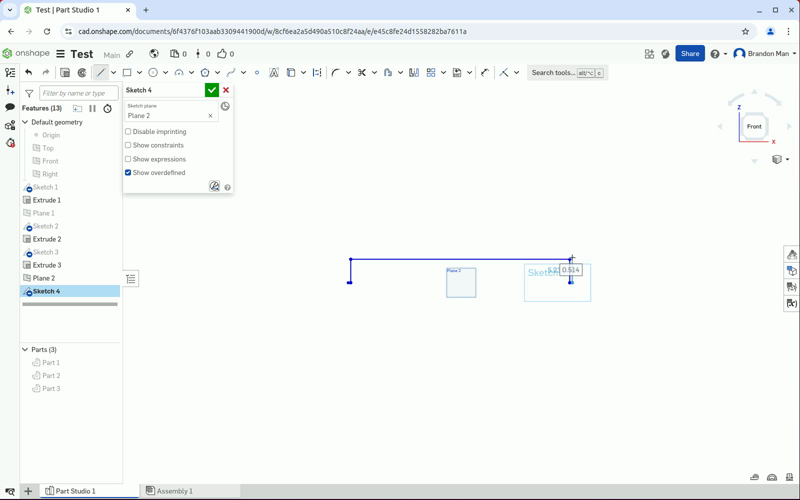
scroll(6)
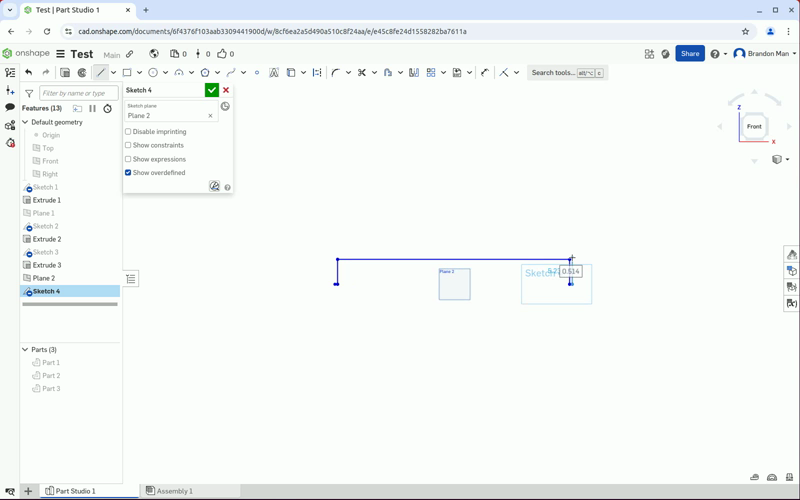
scroll(6)
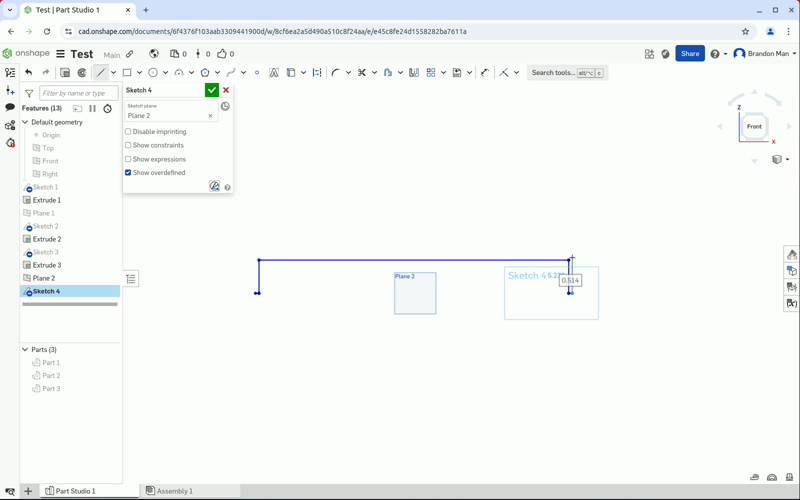
scroll(6)
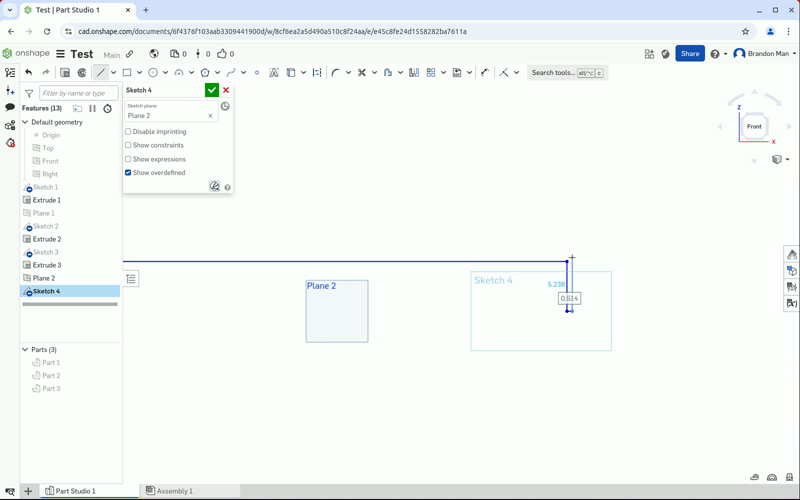
scroll(6)
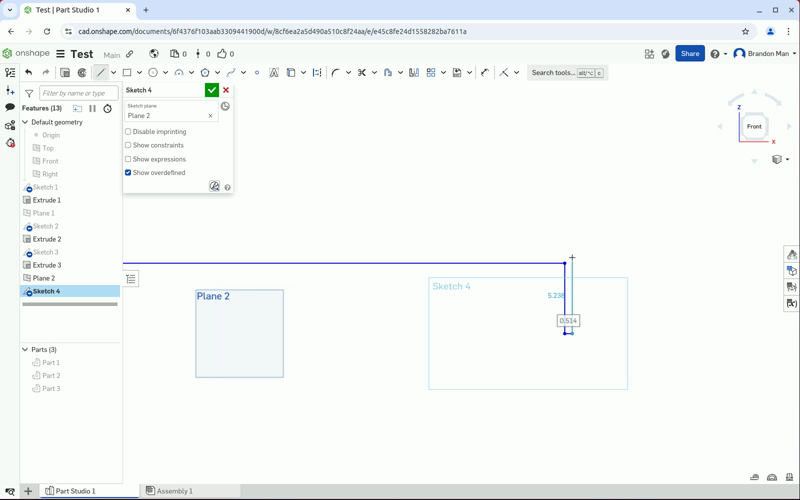
scroll(6)
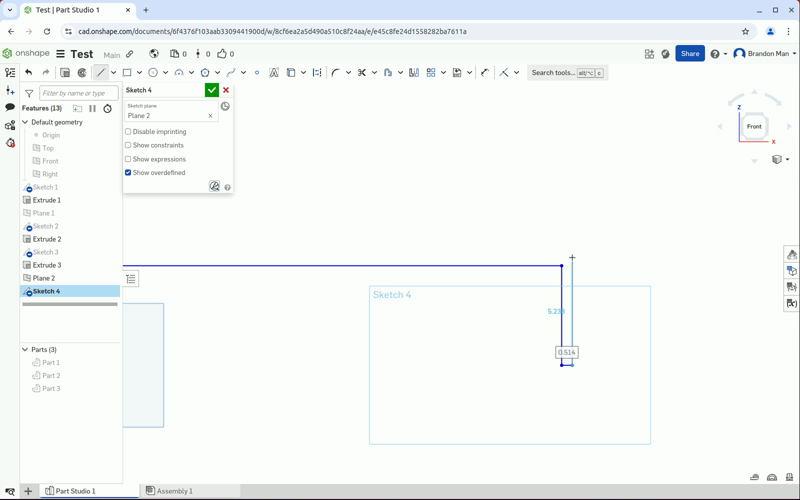
scroll(6)
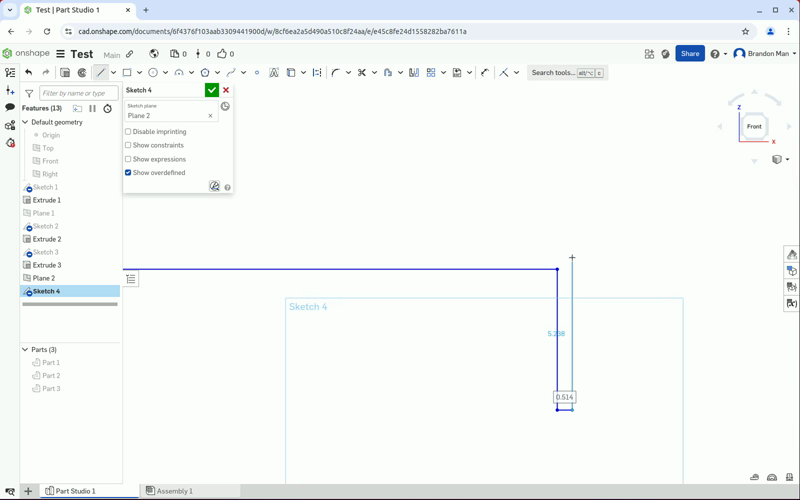
scroll(6)
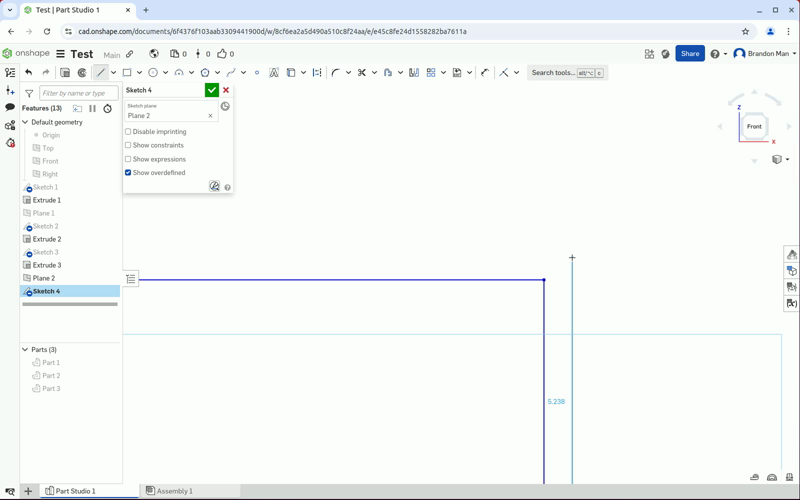
click(572, 257)
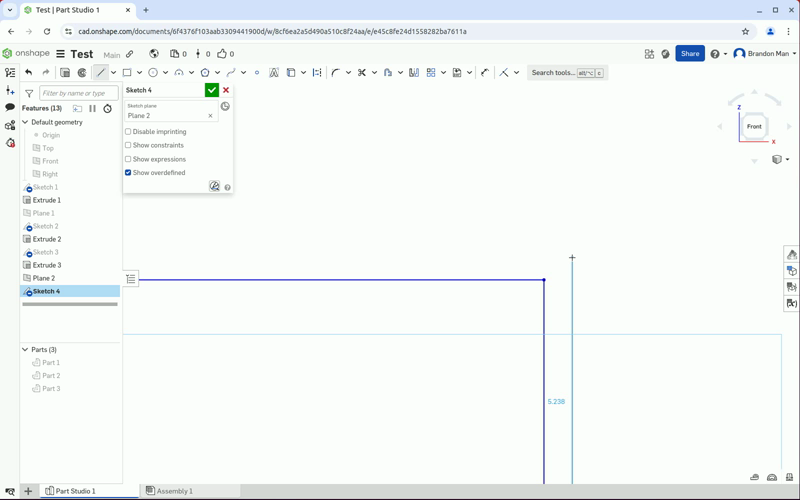
scroll(-6)
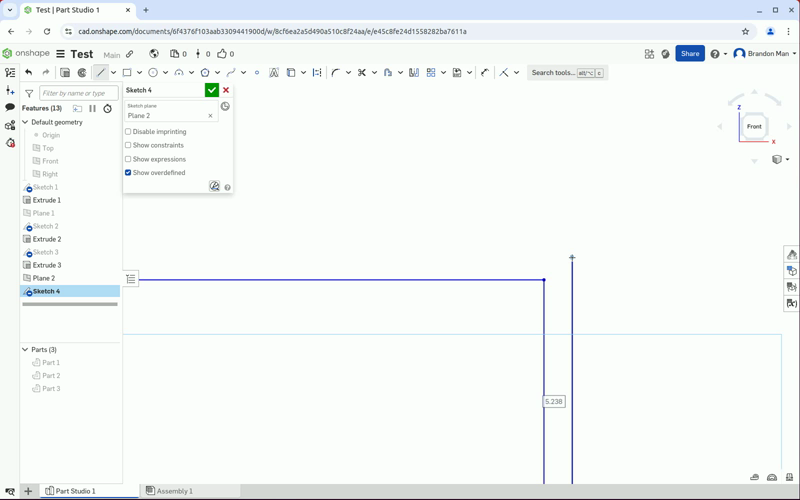
scroll(-6)
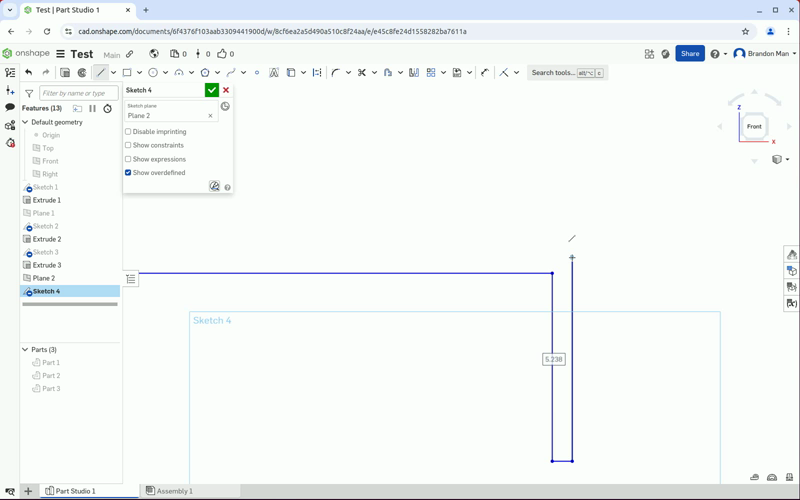
scroll(-6)
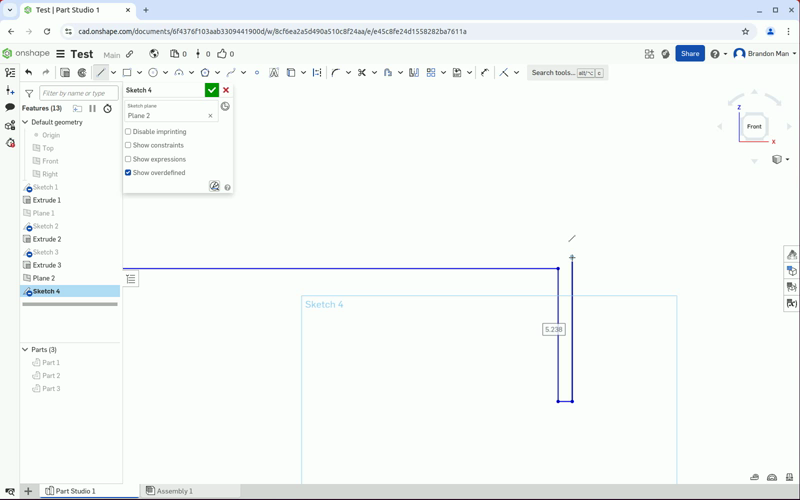
scroll(-6)
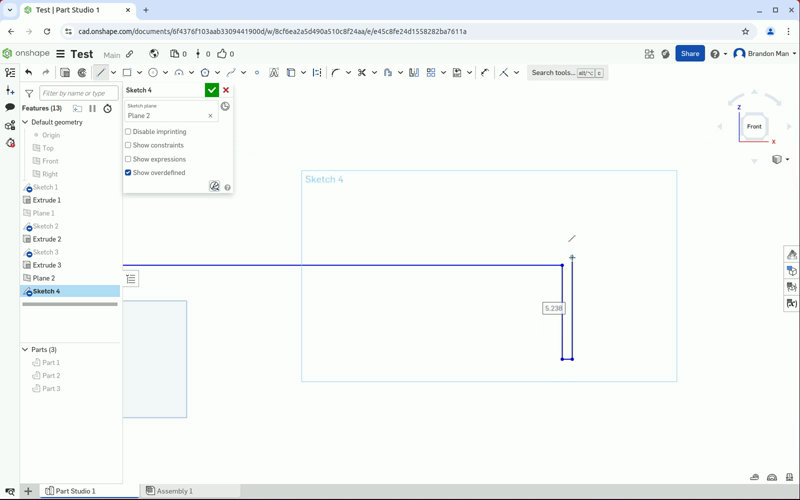
scroll(-6)
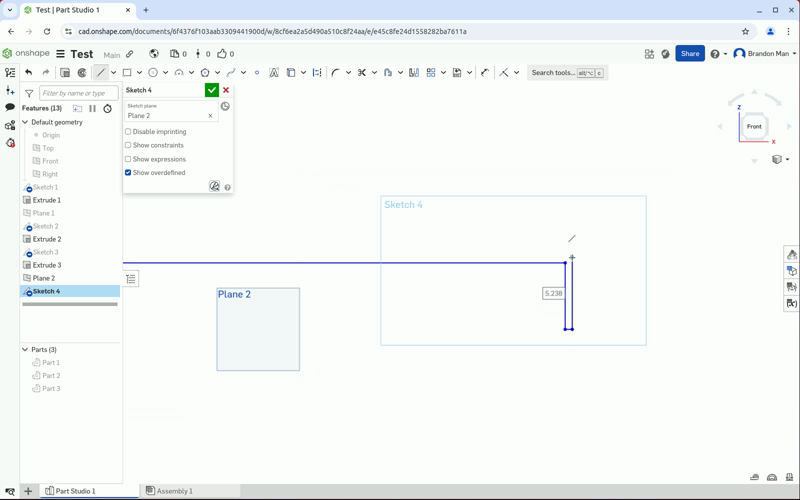
scroll(-6)
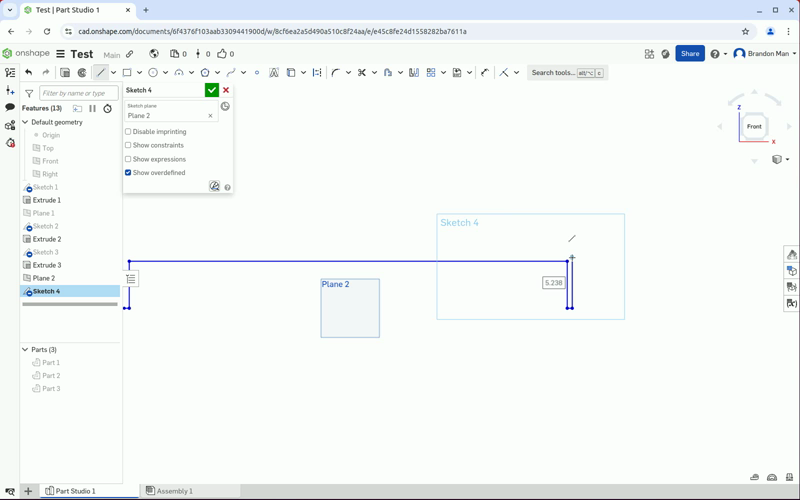
scroll(-6)
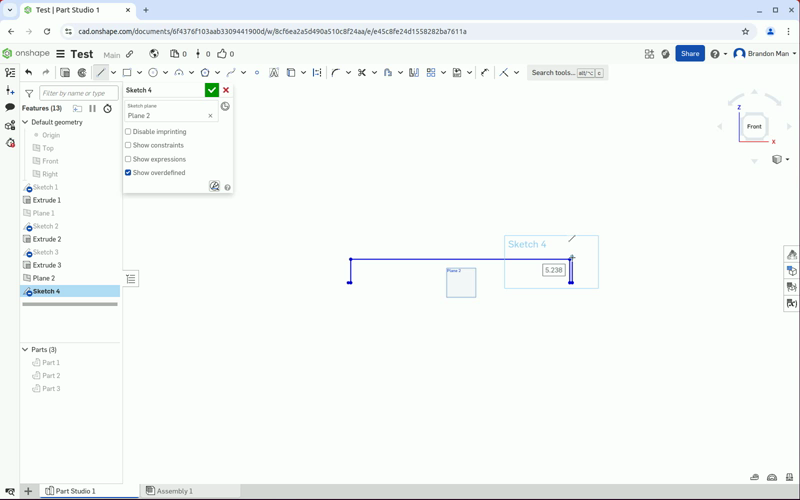
key_up(shift)
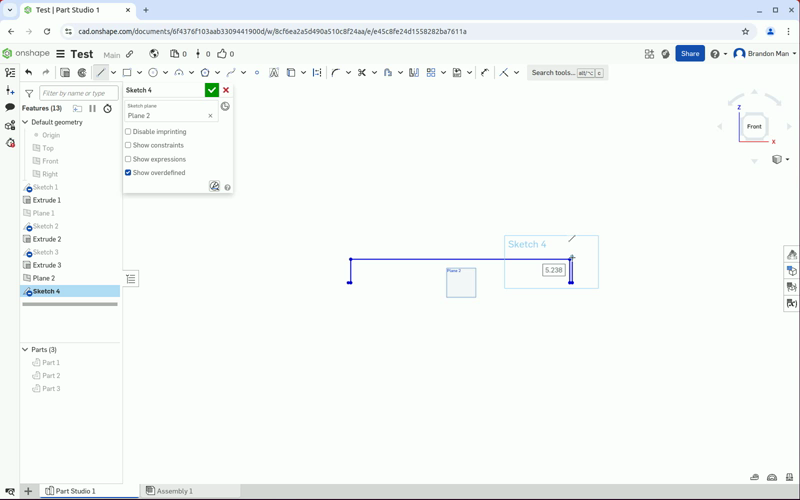
key_down(shift)
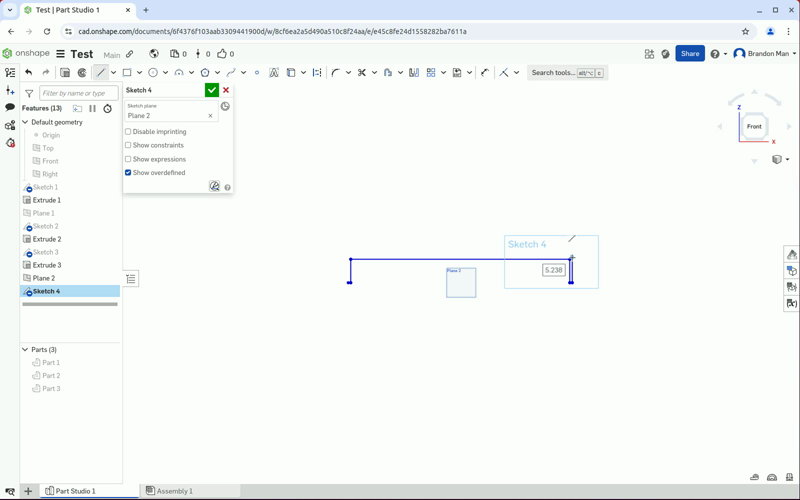
mouse_move(348, 257)
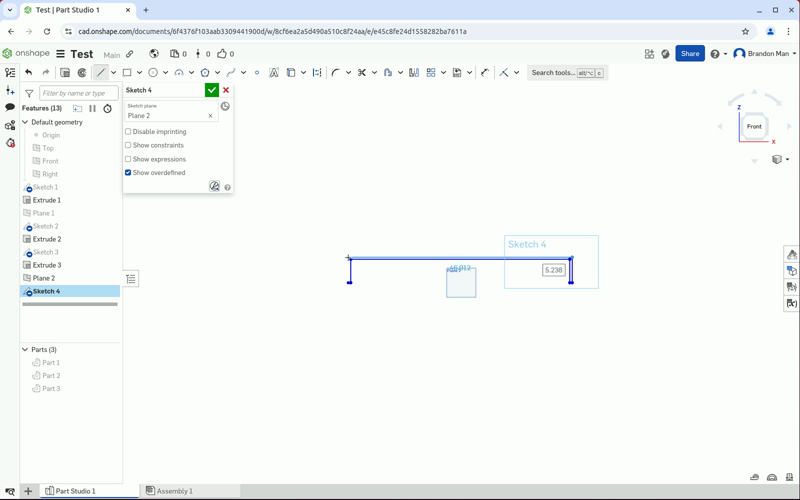
scroll(6)
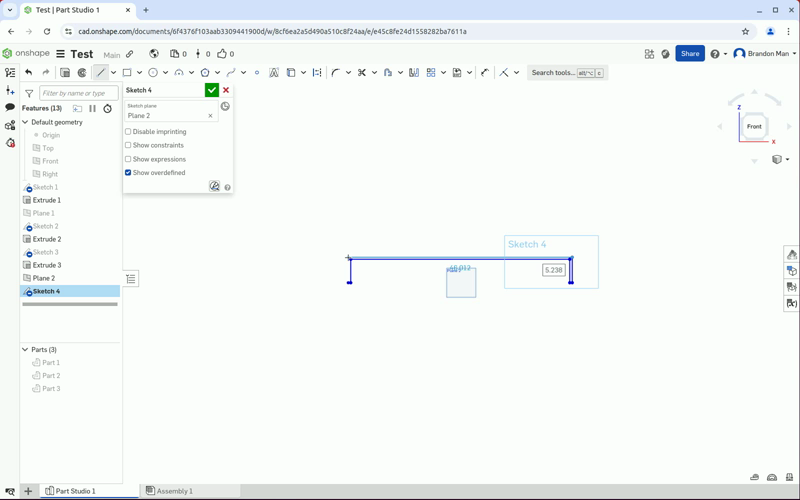
scroll(6)
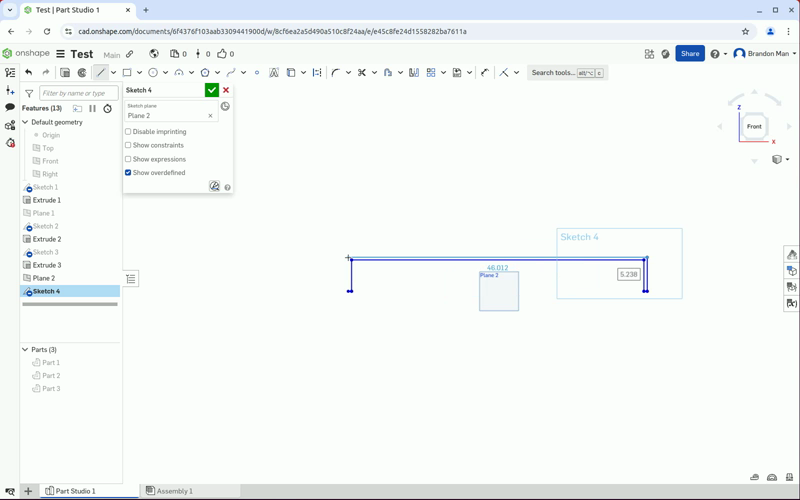
scroll(6)
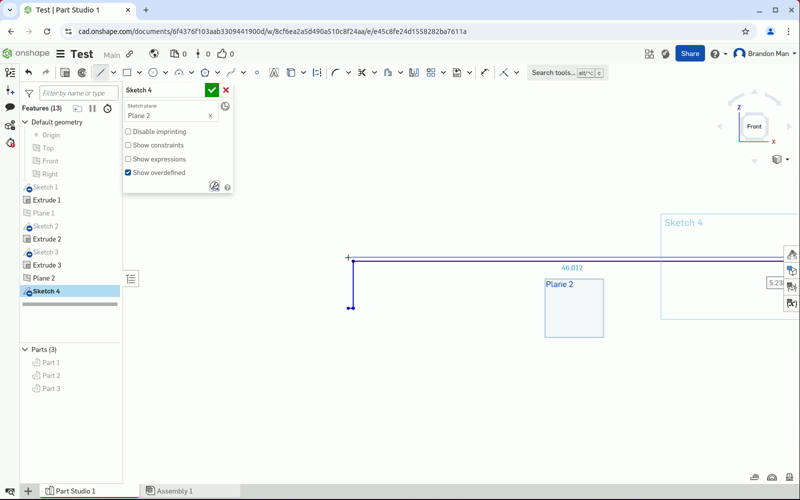
scroll(6)
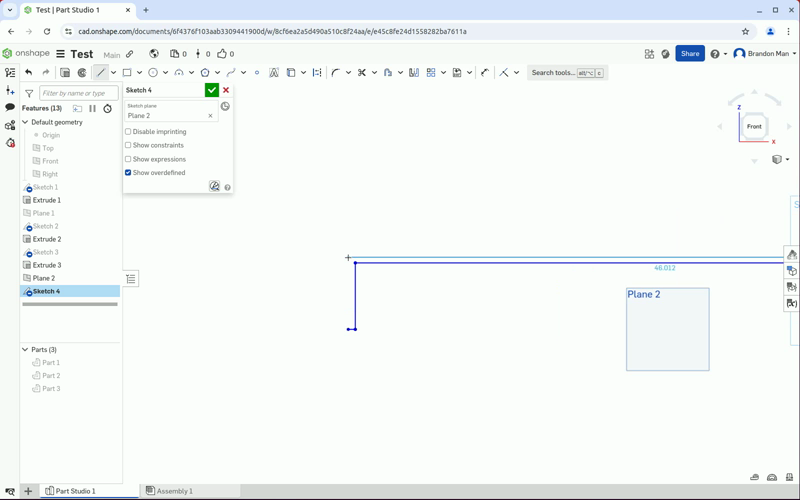
scroll(6)
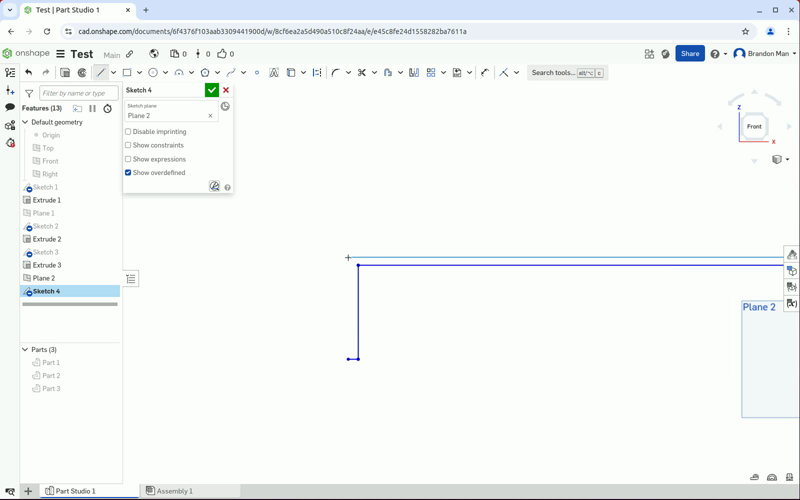
scroll(6)
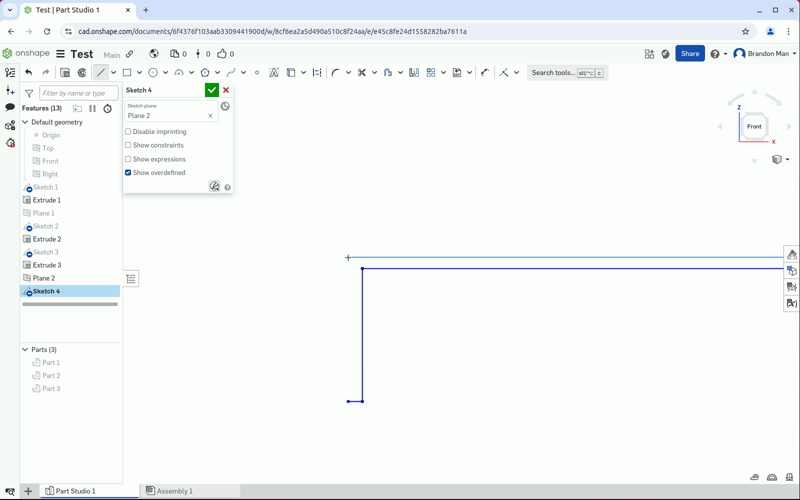
scroll(6)
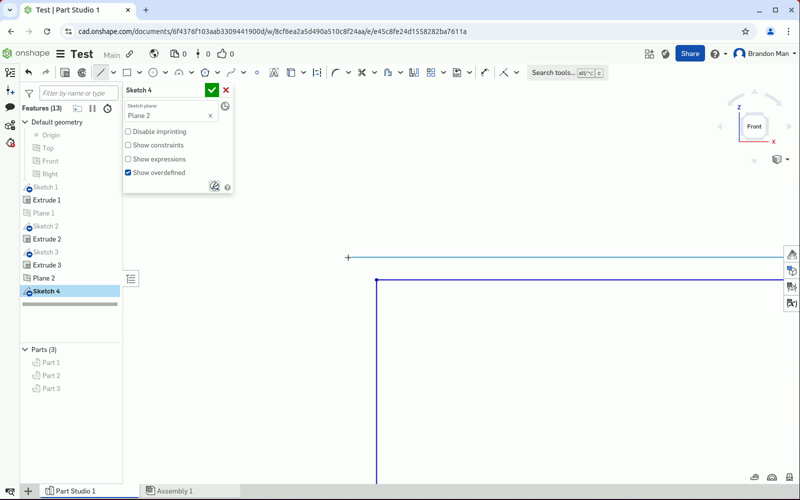
click(348, 257)
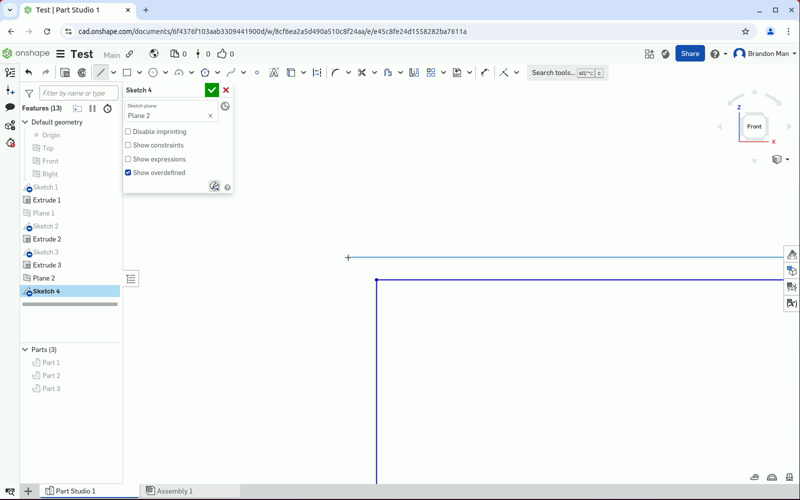
scroll(-6)
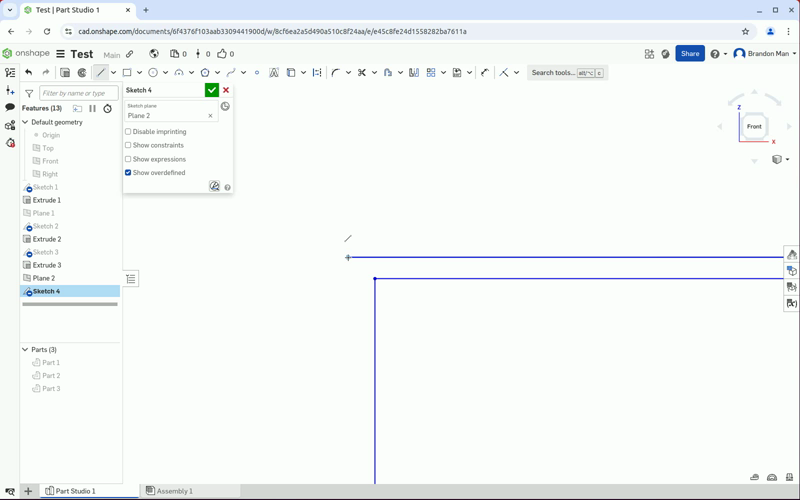
scroll(-6)
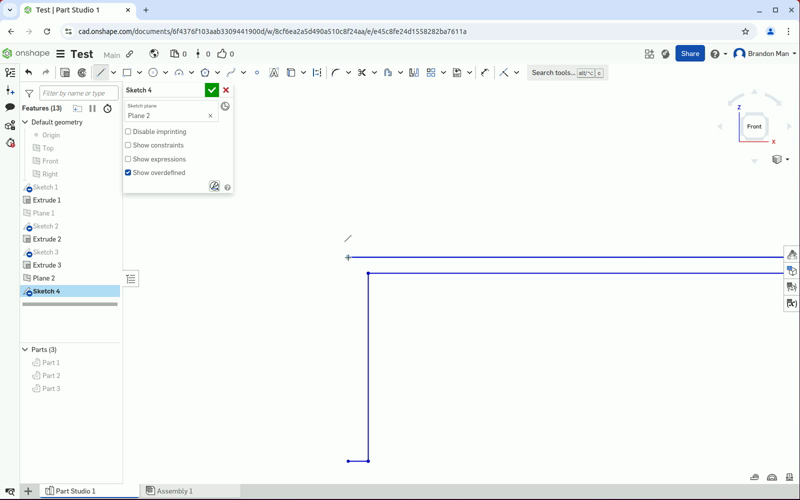
scroll(-6)
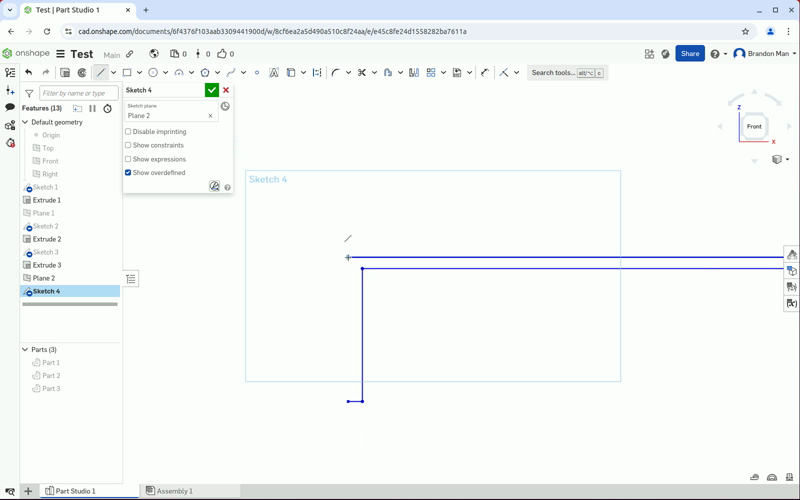
scroll(-6)
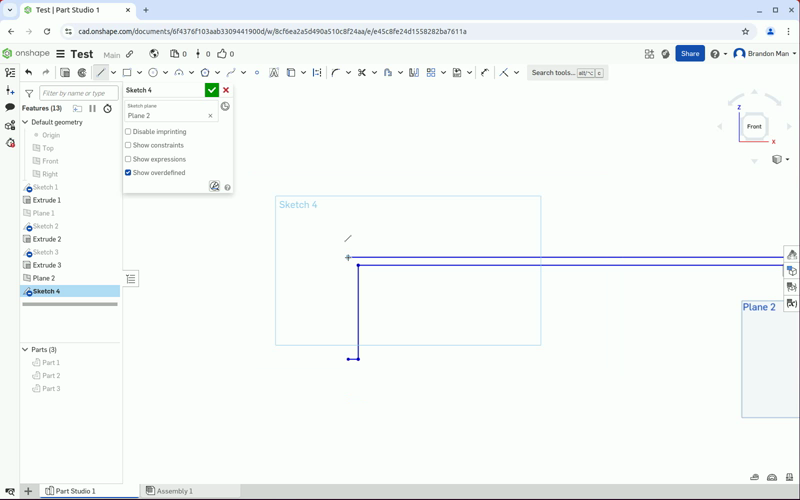
scroll(-6)
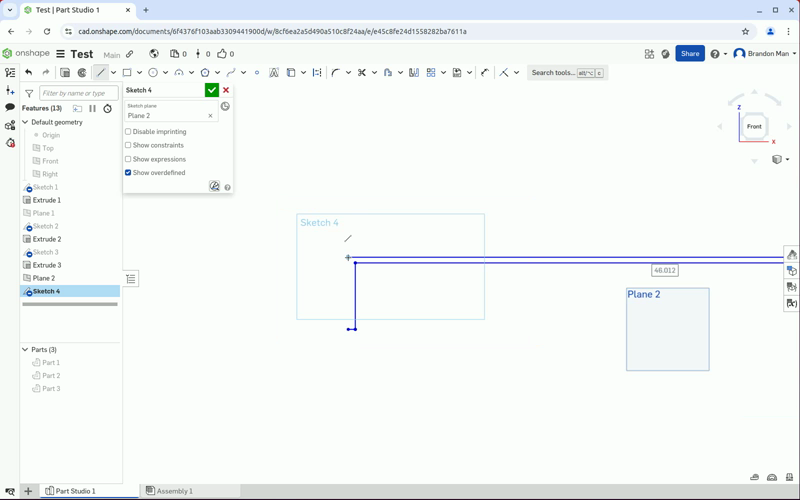
scroll(-6)
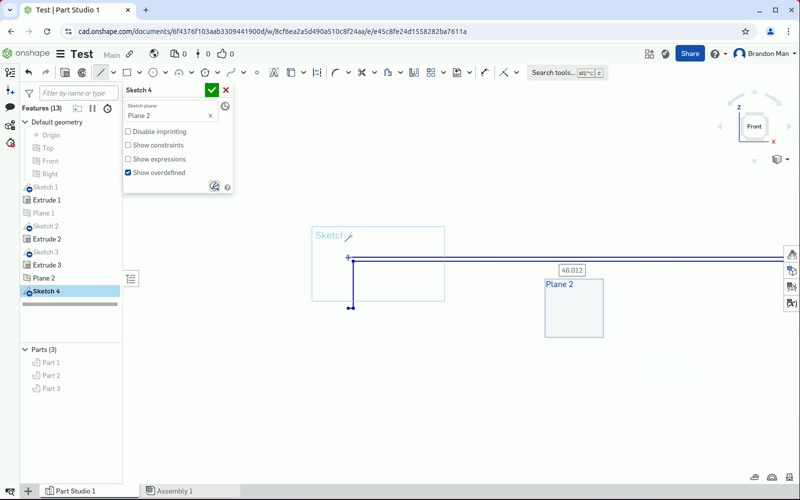
scroll(-6)
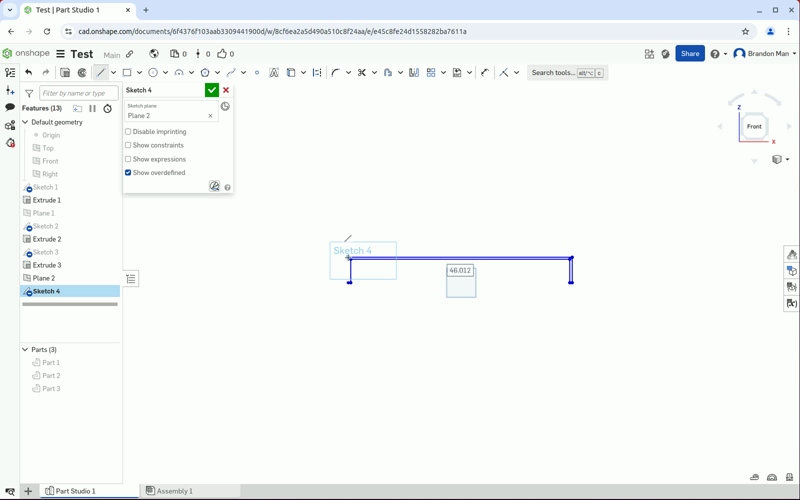
key_up(shift)
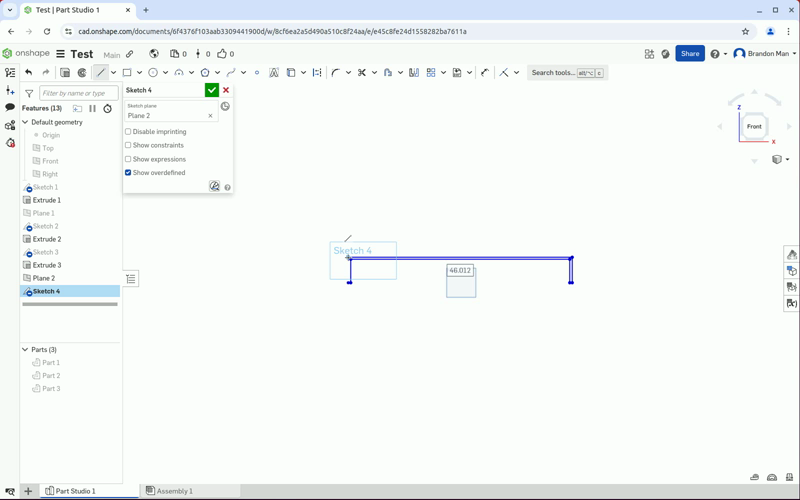
mouse_move(378, 257)
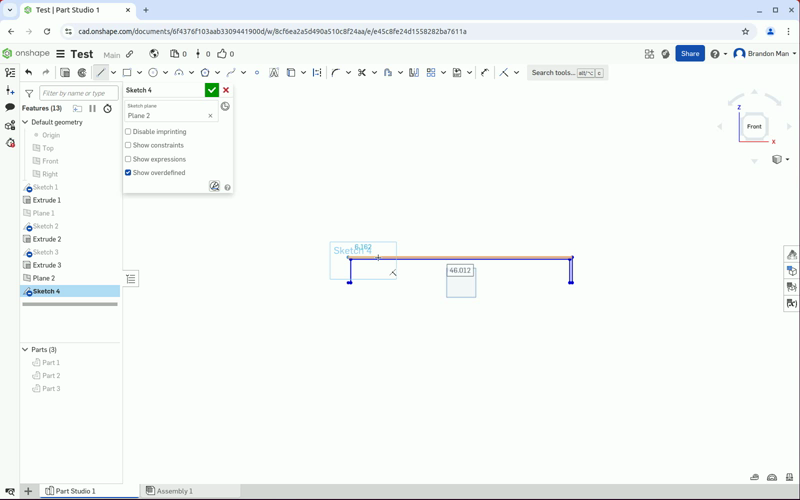
key_down(shift)
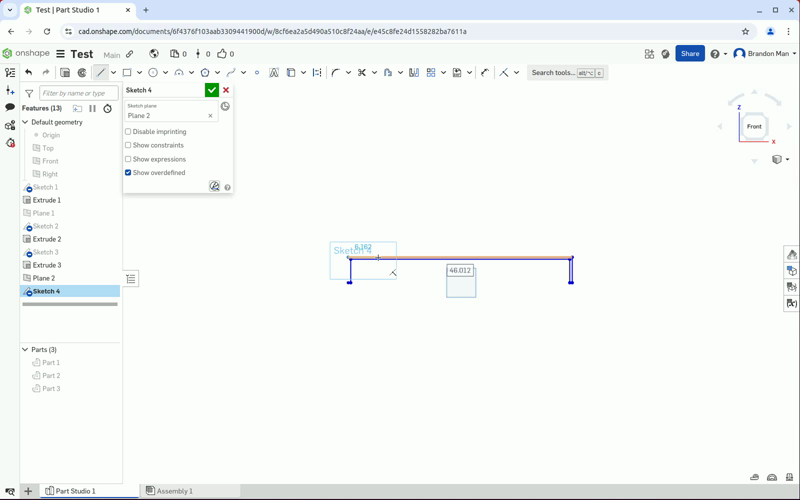
mouse_move(348, 282)
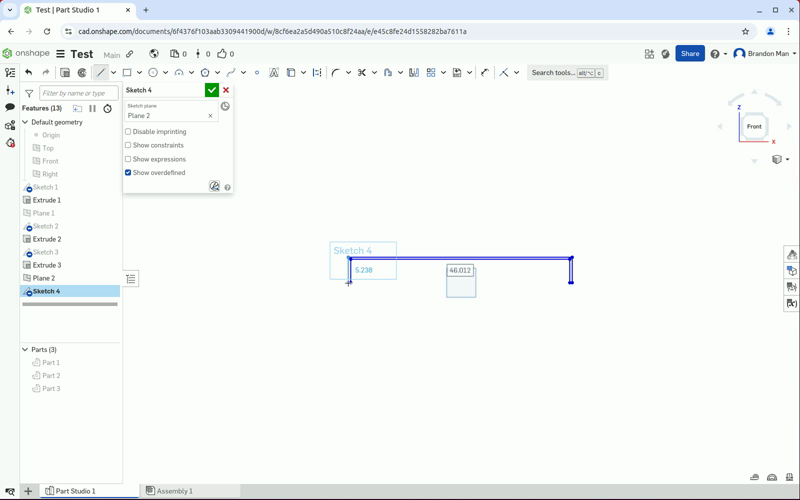
scroll(6)
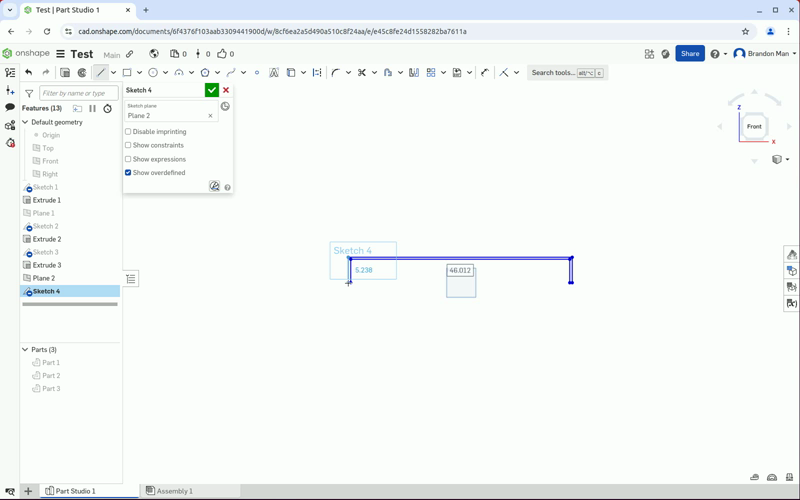
scroll(6)
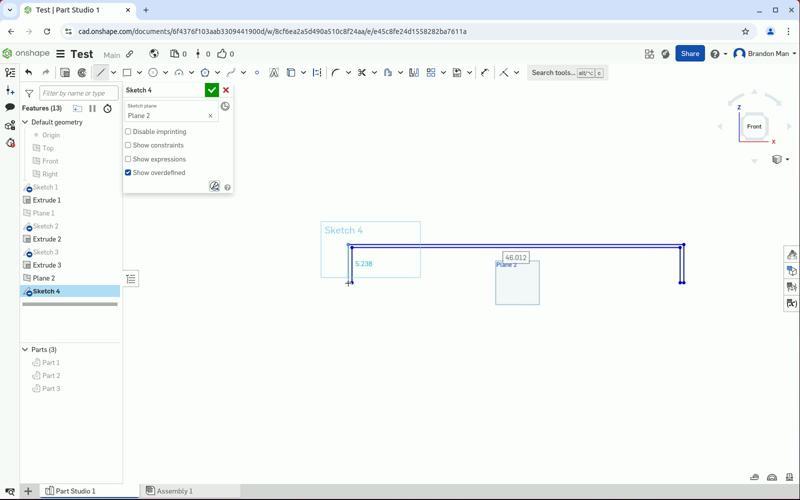
scroll(6)
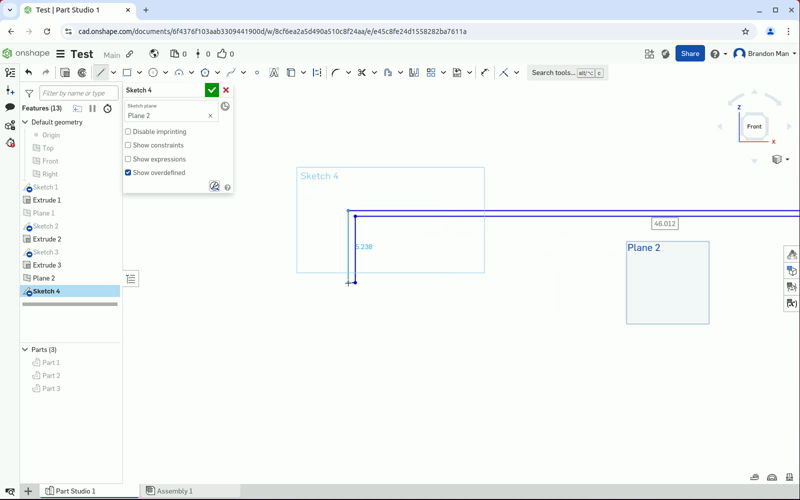
scroll(6)
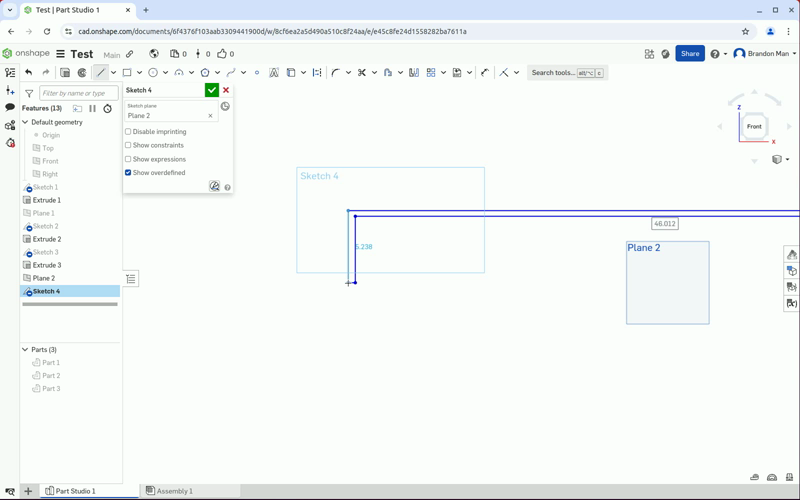
scroll(6)
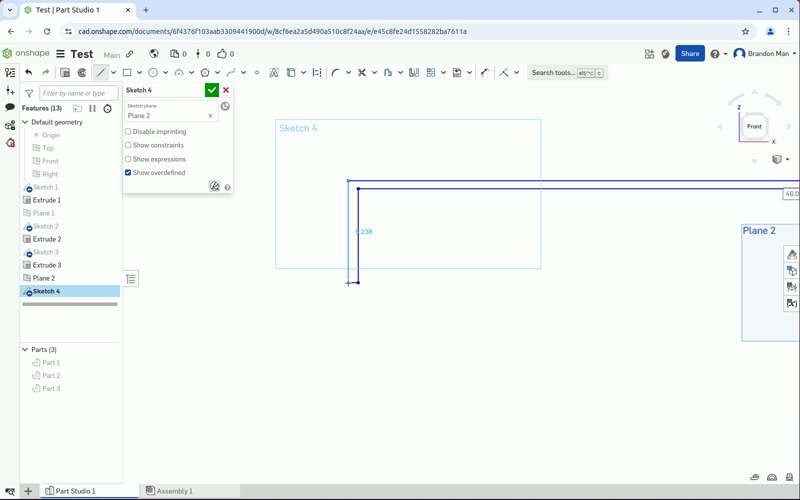
scroll(6)
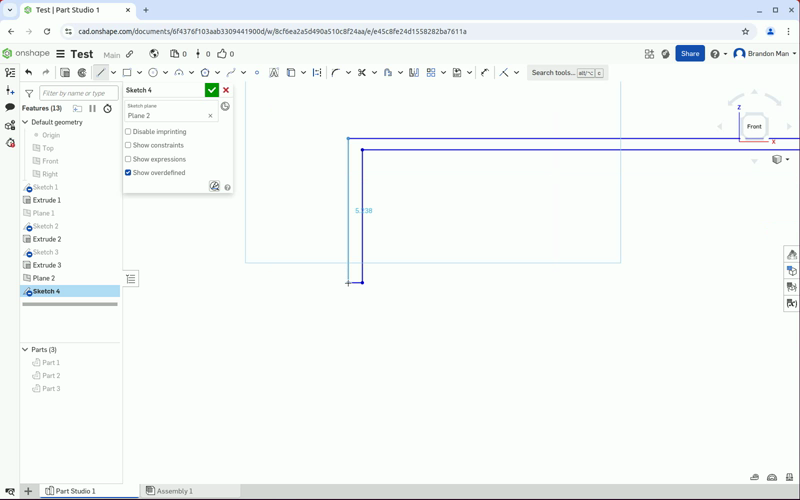
scroll(6)
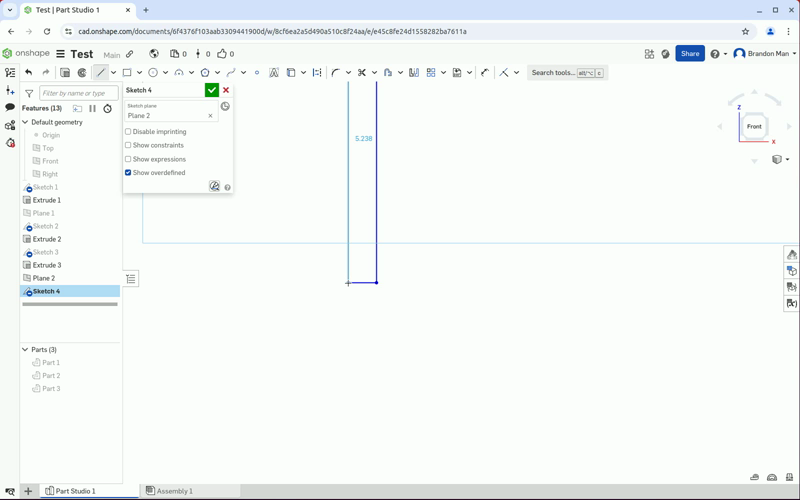
key_up(shift)
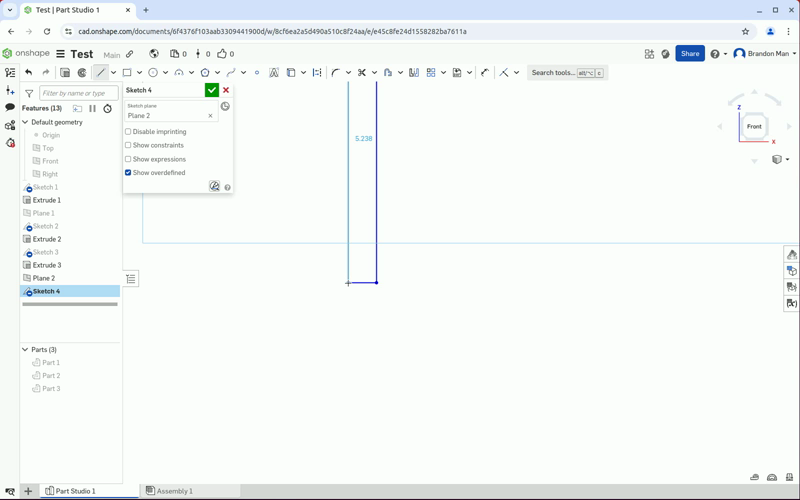
click(348, 282)
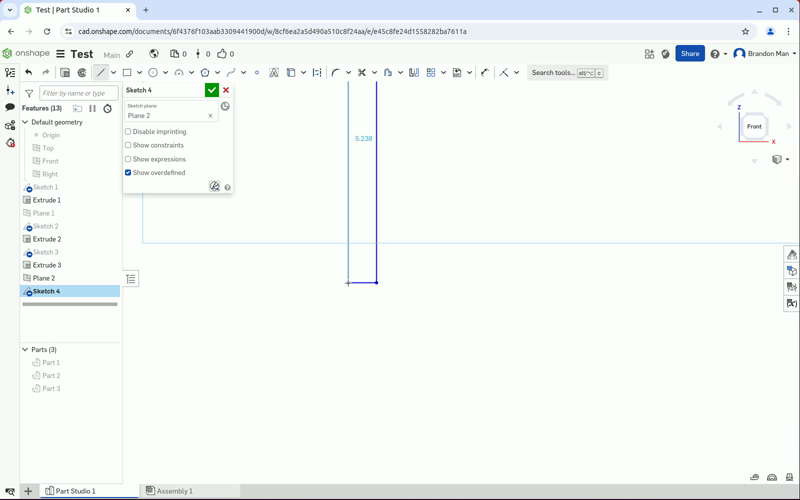
scroll(-6)
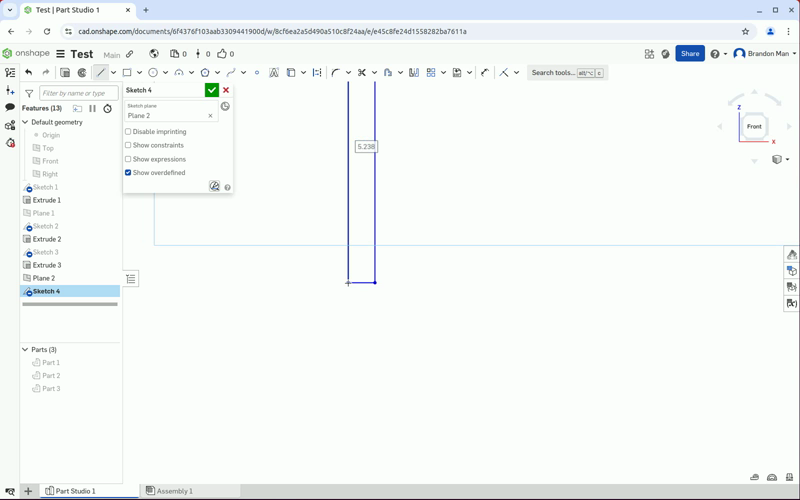
scroll(-6)
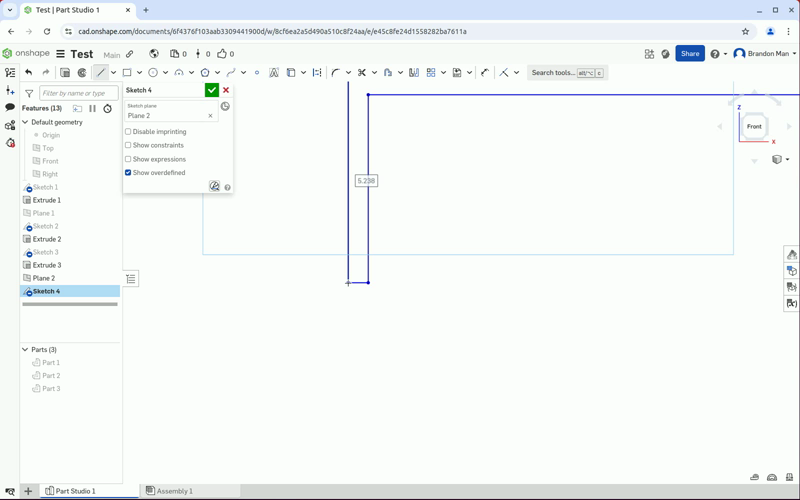
scroll(-6)
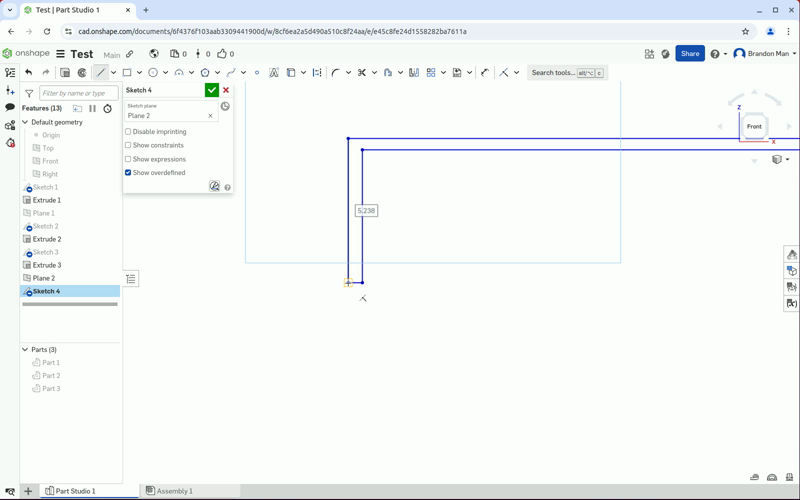
scroll(-6)
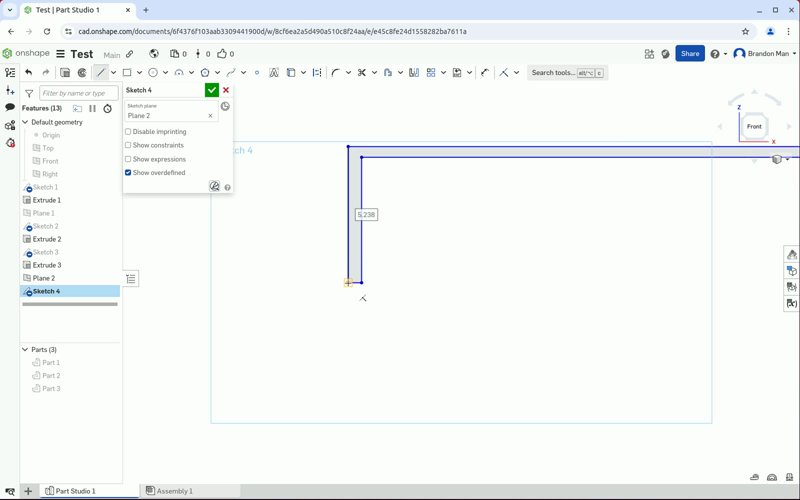
scroll(-6)
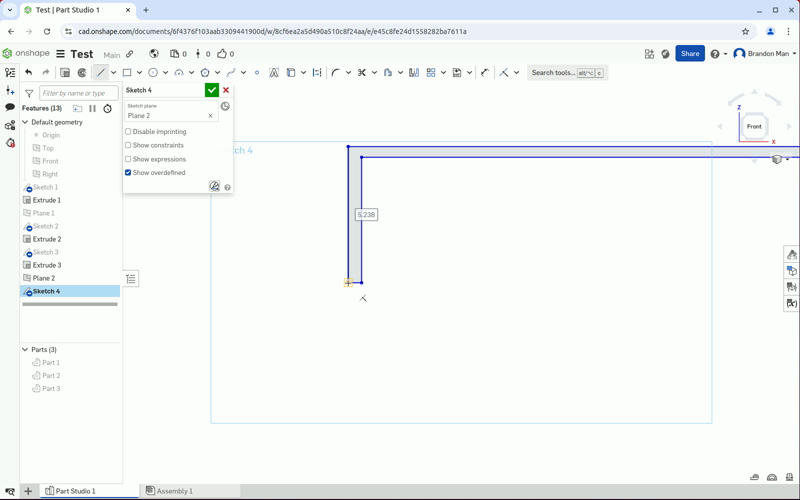
scroll(-6)
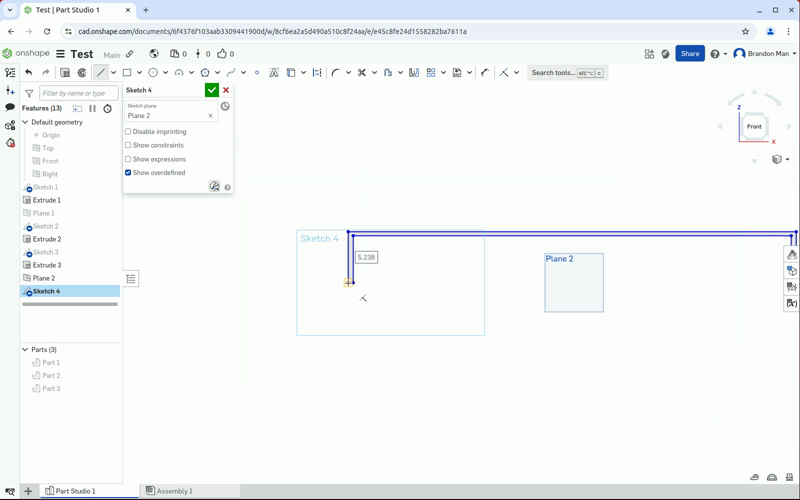
scroll(-6)
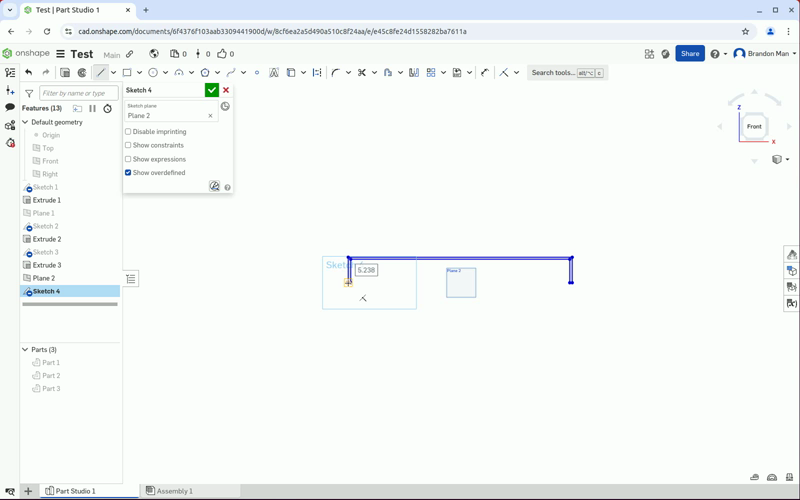
key(esc)
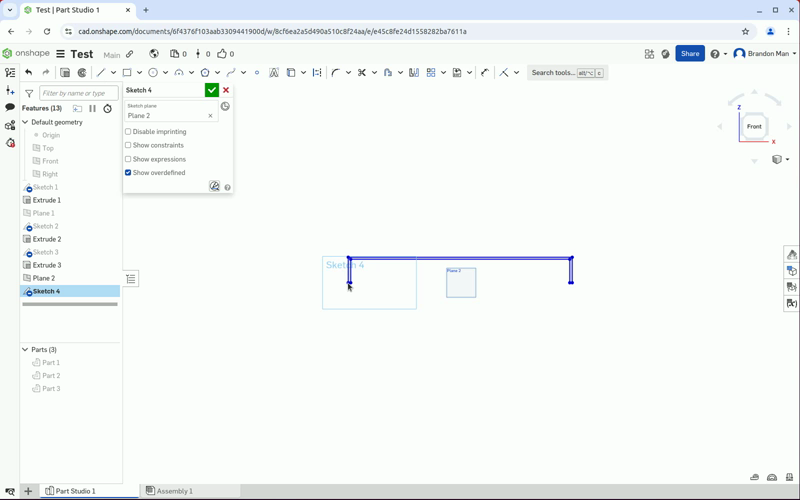
mouse_move(508, 258)
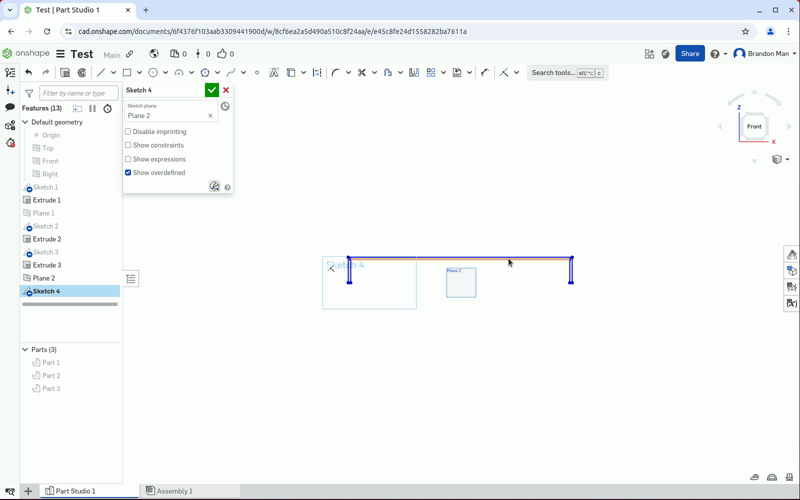
scroll(6)
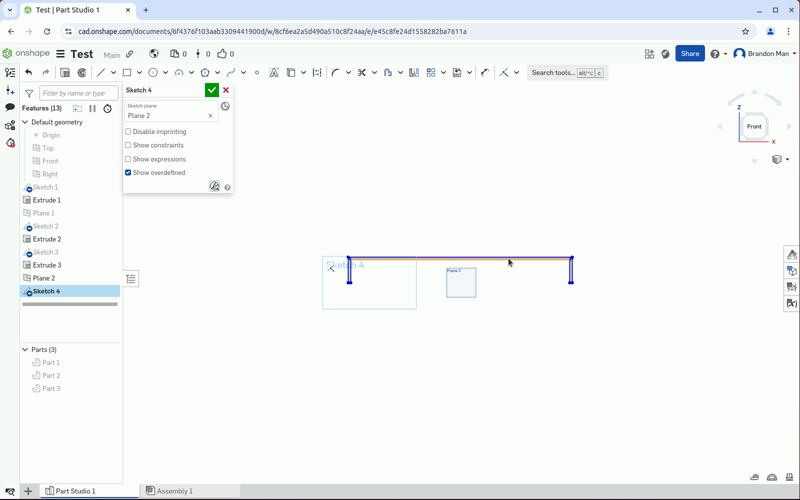
scroll(6)
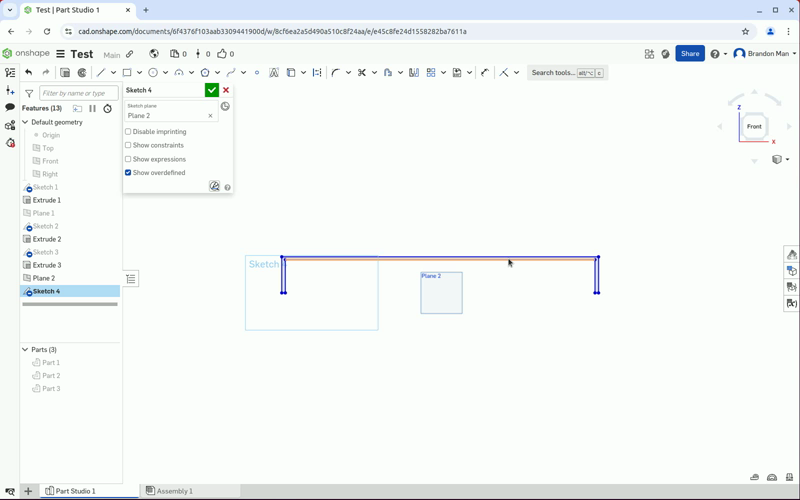
scroll(6)
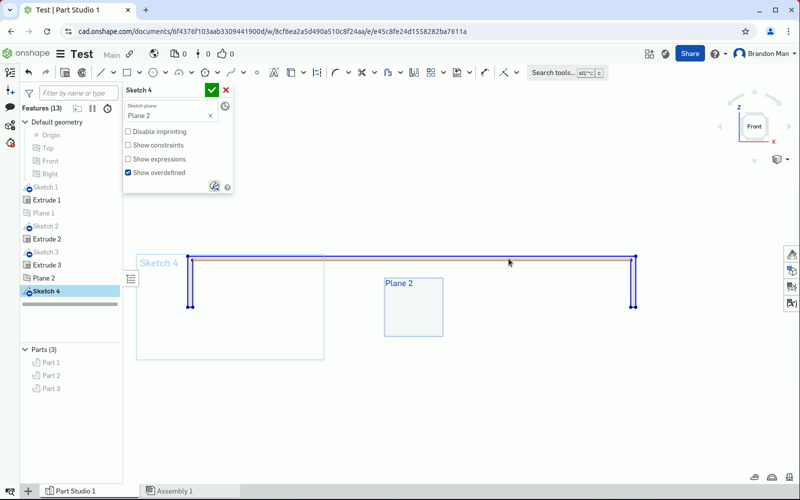
scroll(6)
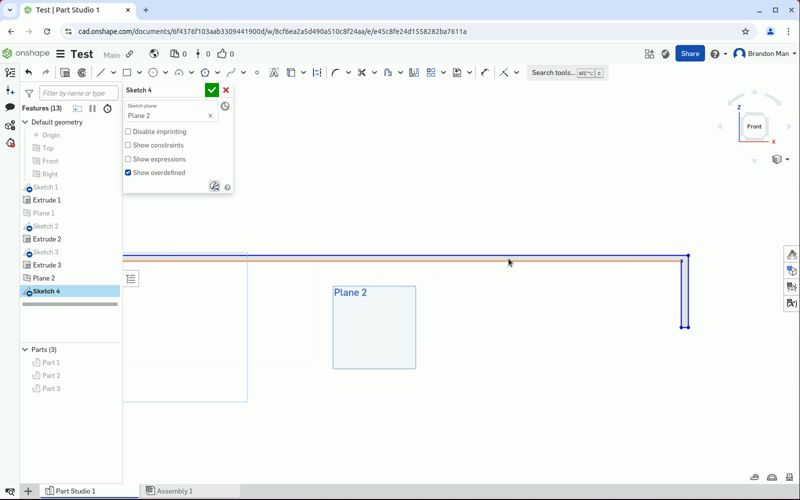
scroll(6)
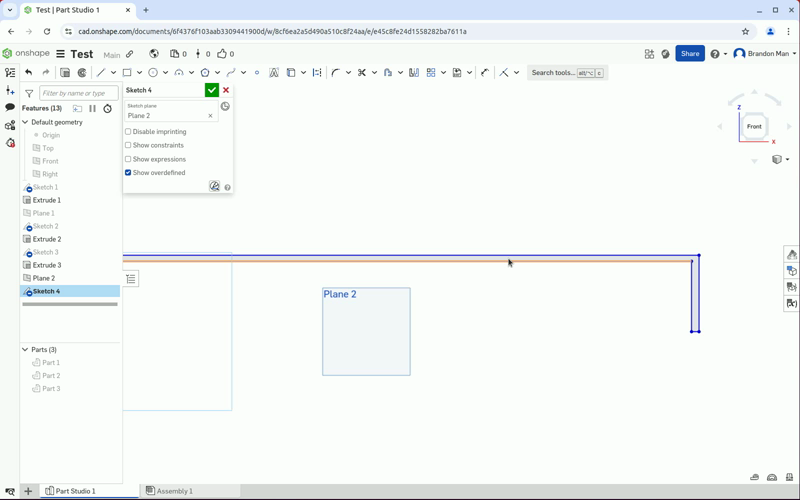
scroll(6)
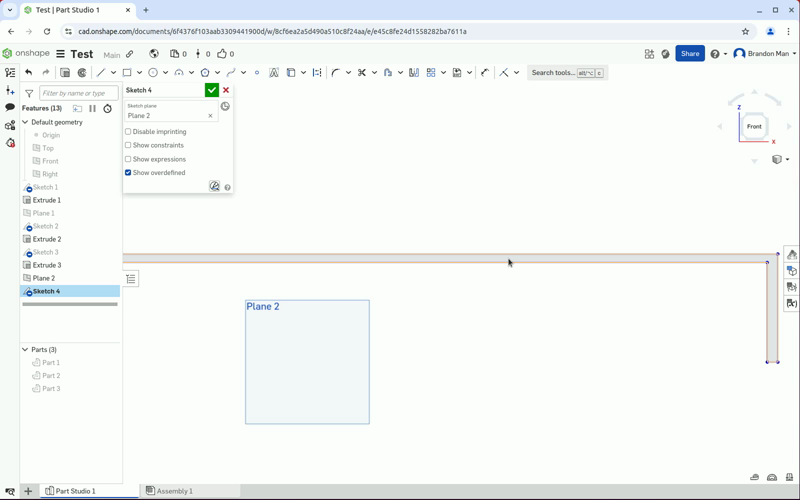
scroll(6)
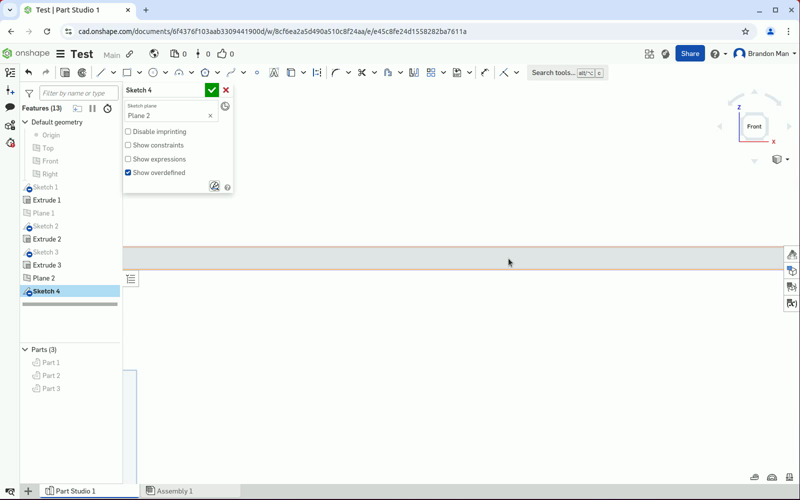
click(508, 258)
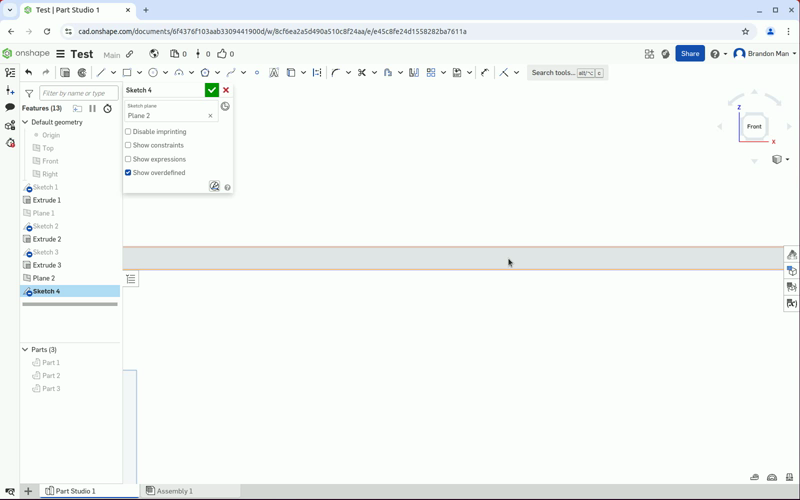
scroll(-6)
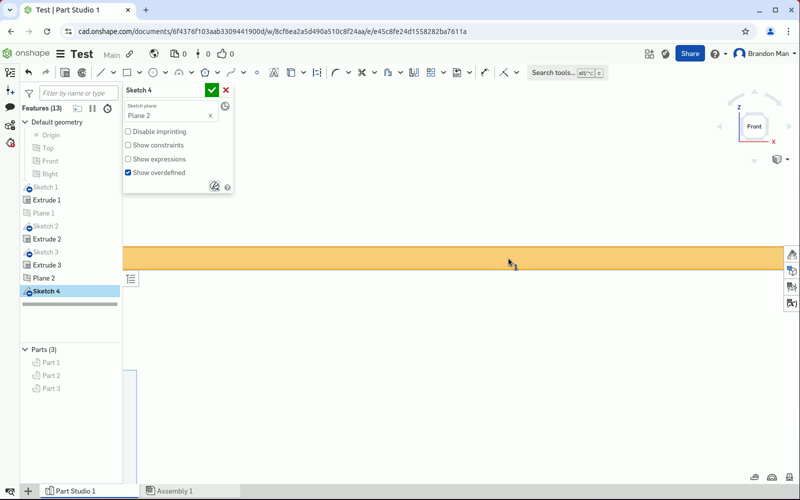
scroll(-6)
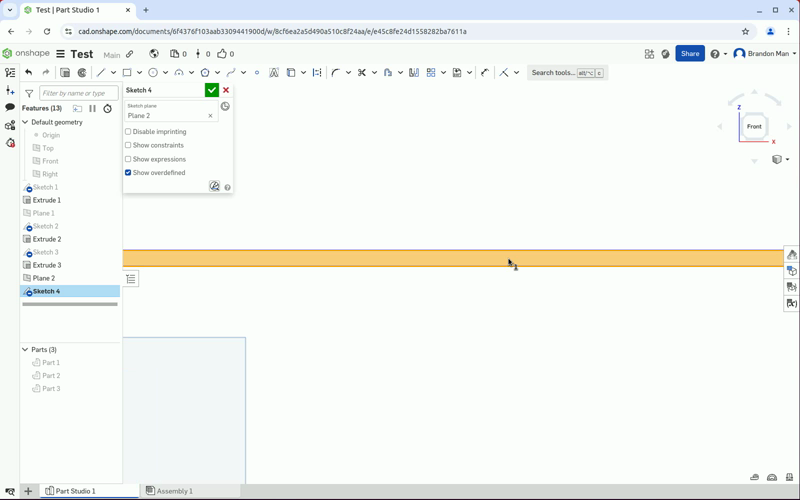
scroll(-6)
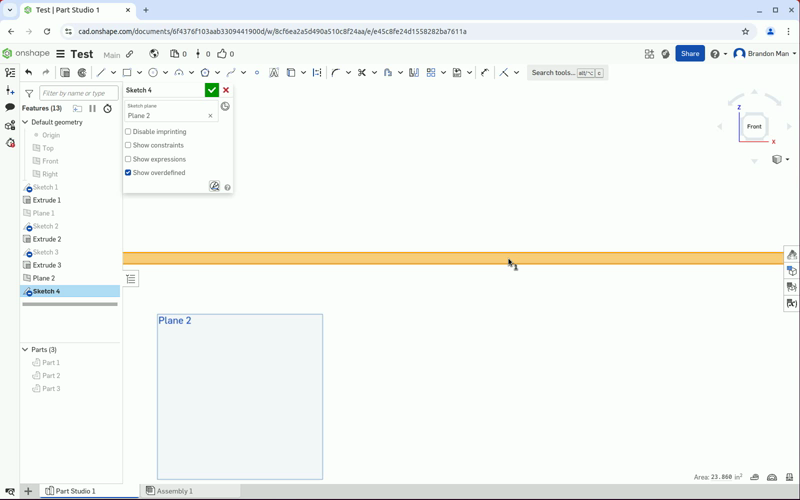
scroll(-6)
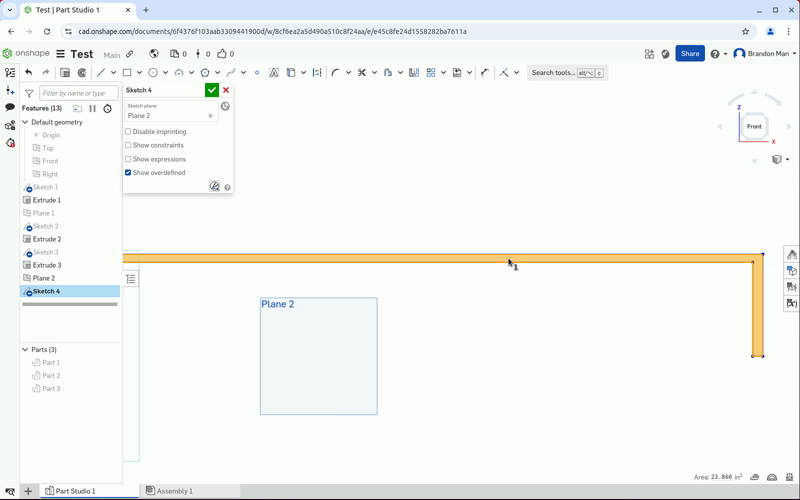
scroll(-6)
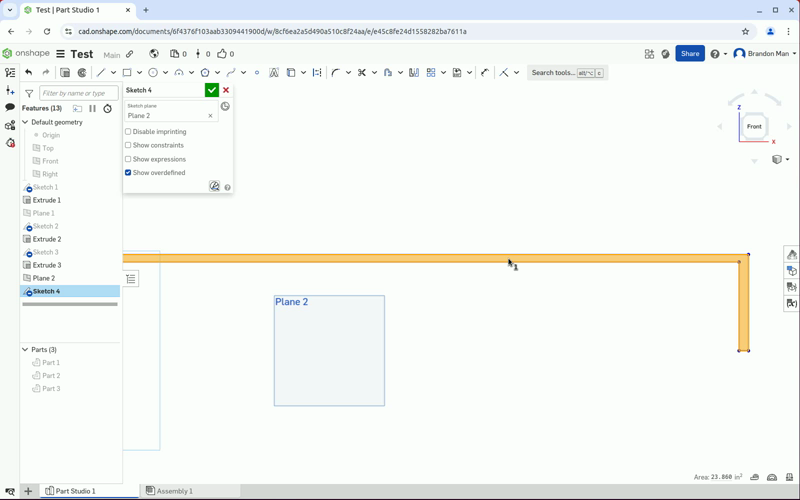
scroll(-6)
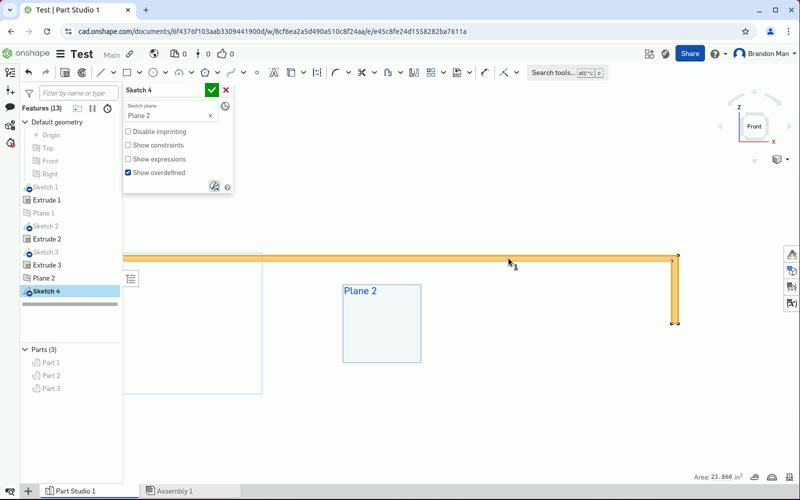
scroll(-6)
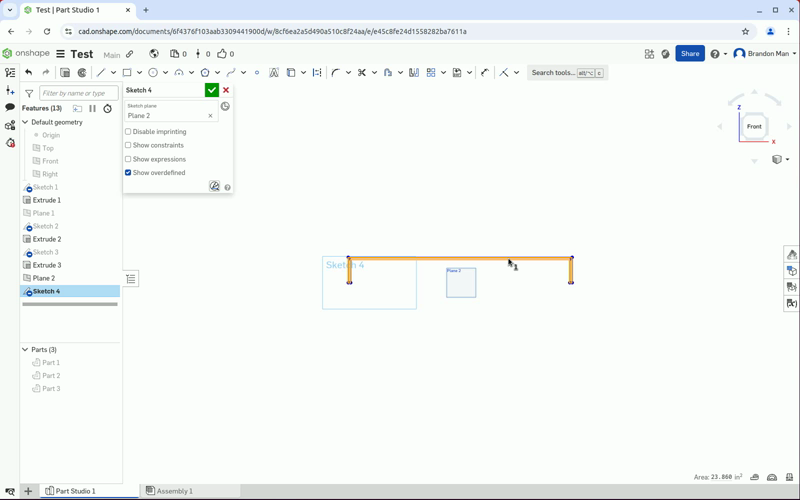
mouse_move(73, 352)
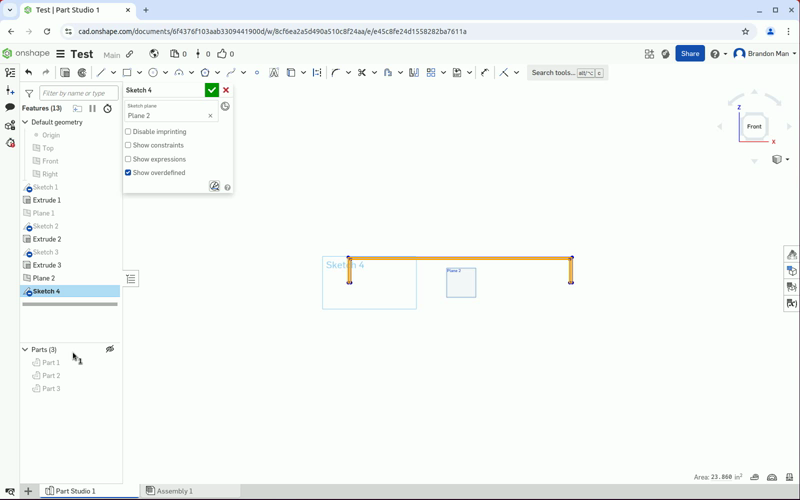
key(shift+y)
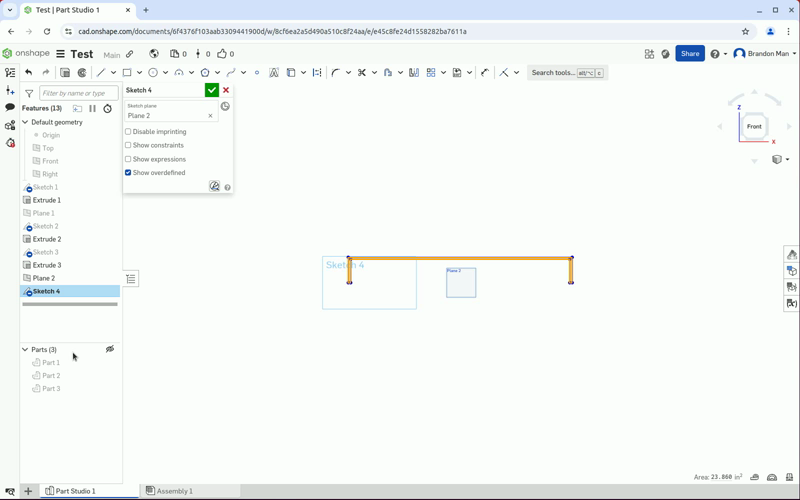
key(shift+e)
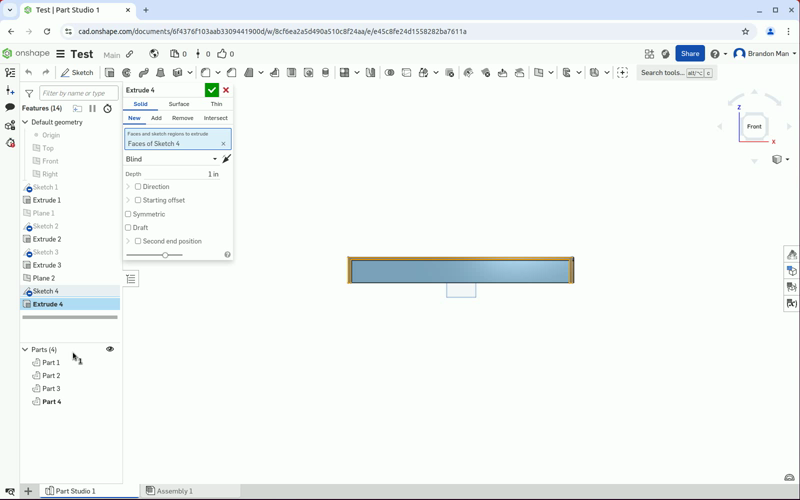
mouse_move(143, 106)
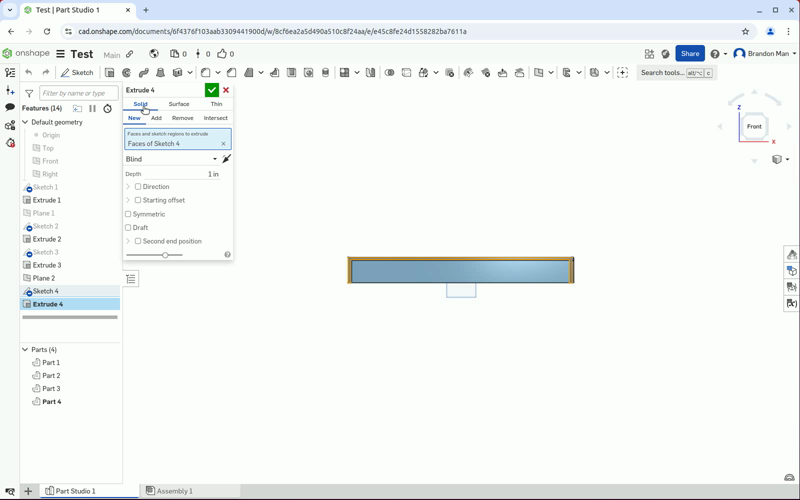
click(143, 106)
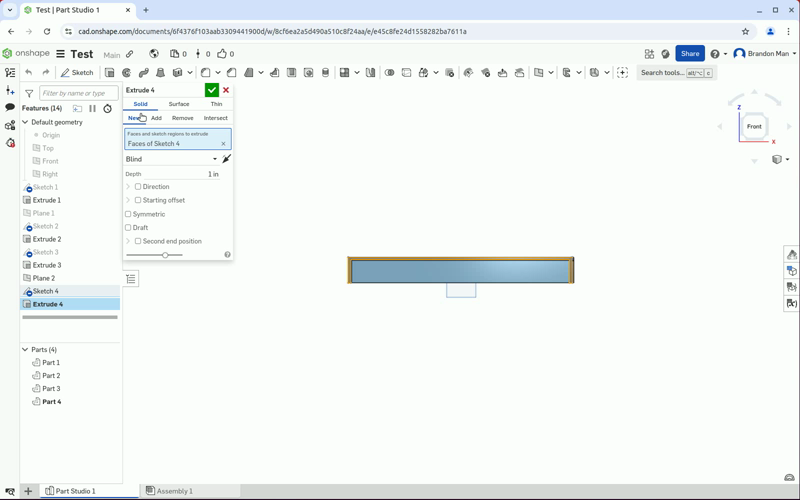
mouse_move(137, 120)
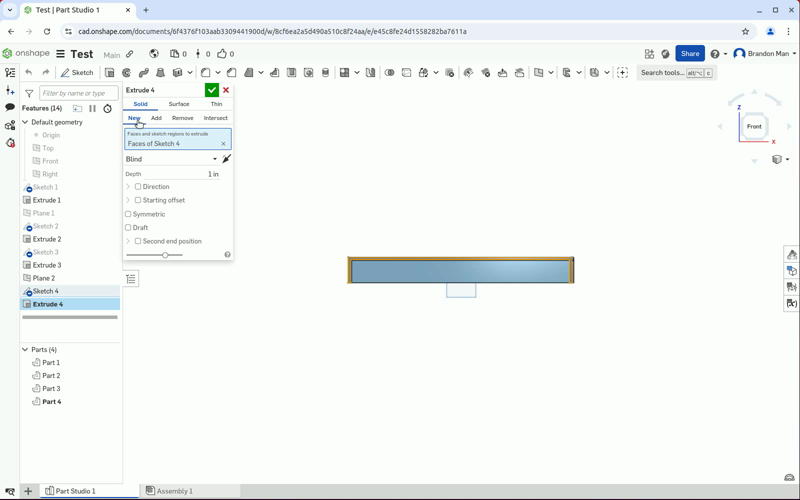
click(137, 120)
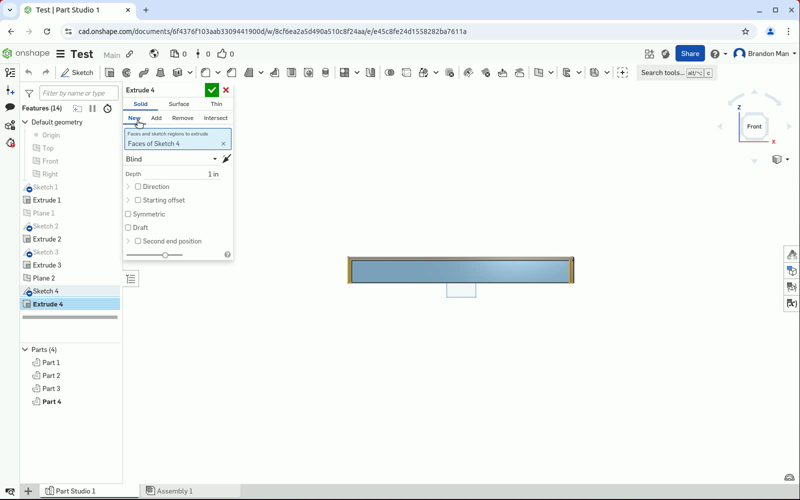
key(tab, 4)
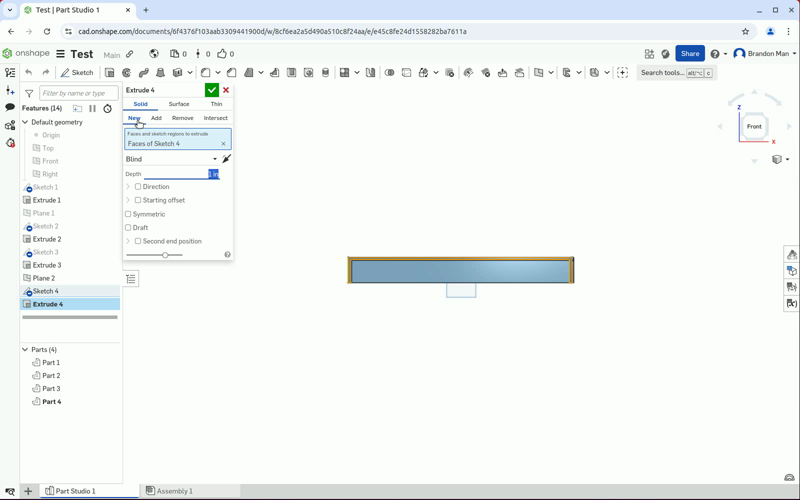
text(0.722)
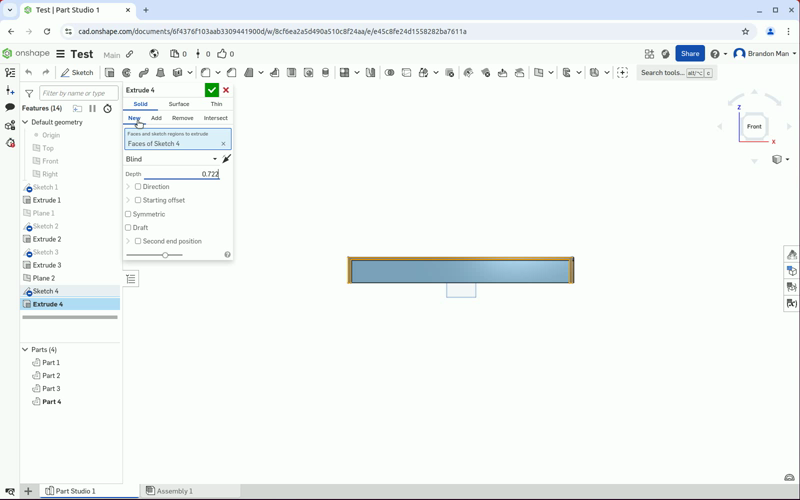
key(enter)
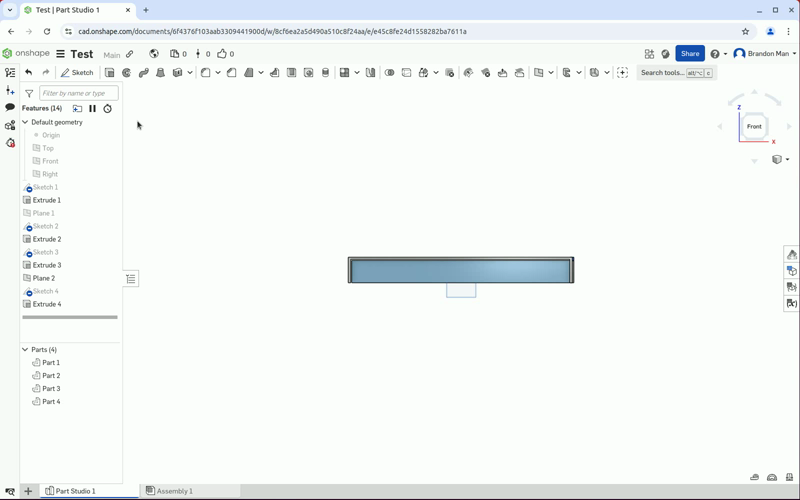
key(shift+h)
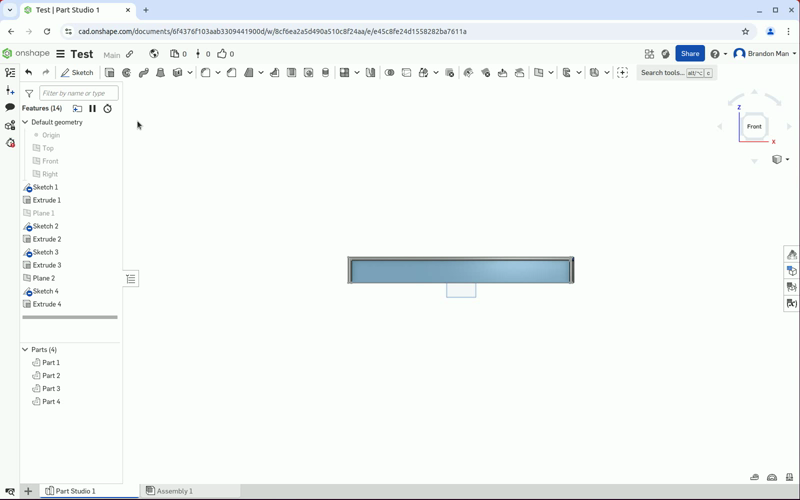
key(shift+h)
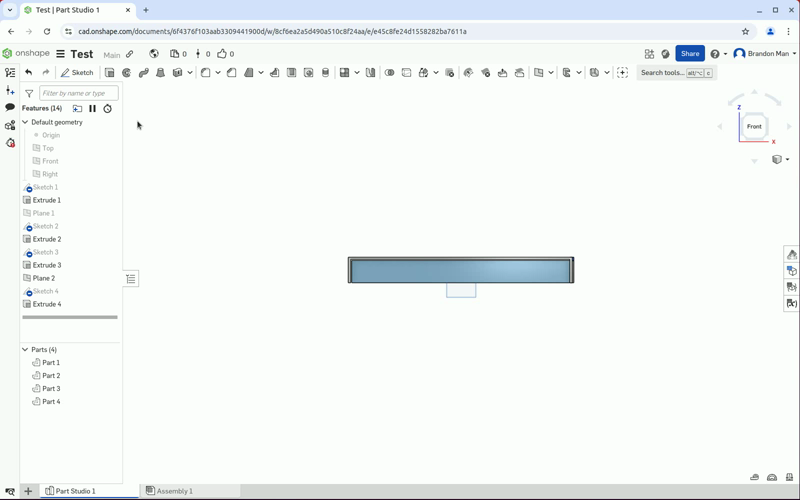
mouse_move(73, 189)
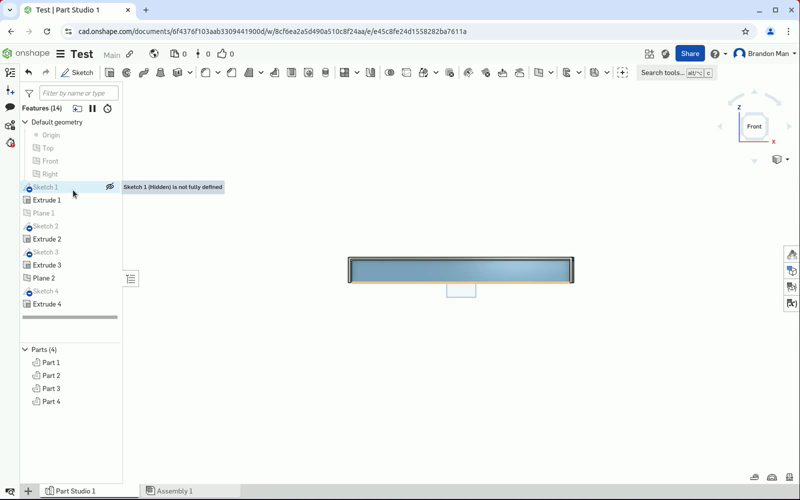
click(73, 189)
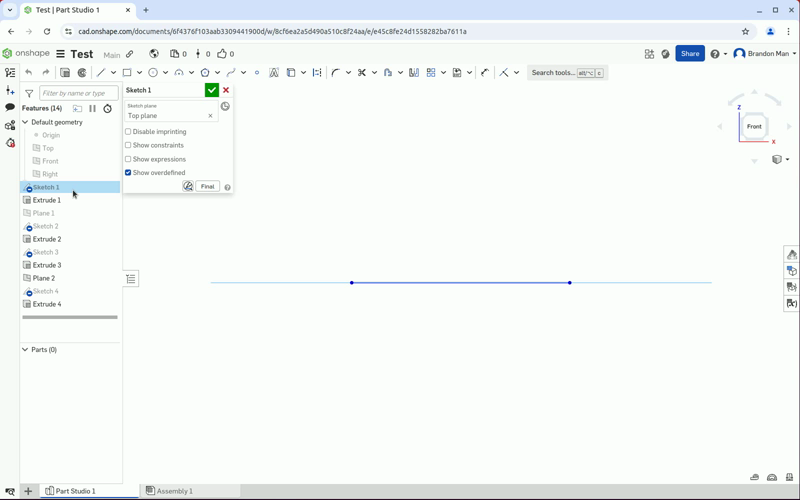
mouse_move(229, 92)
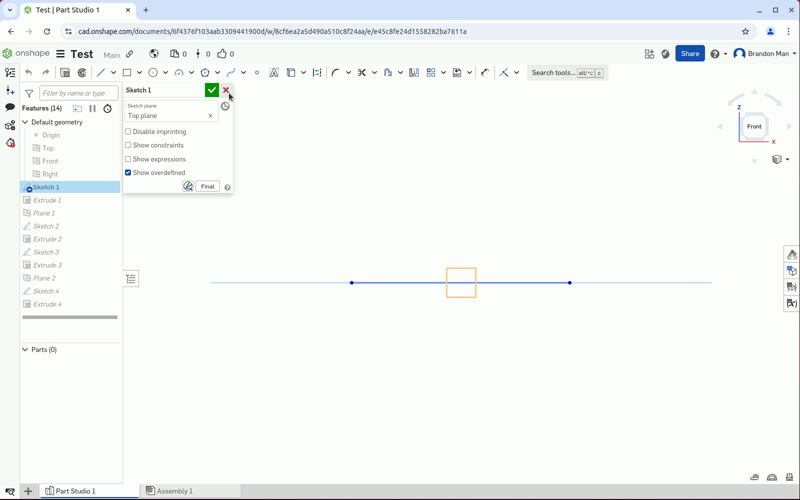
click(229, 92)
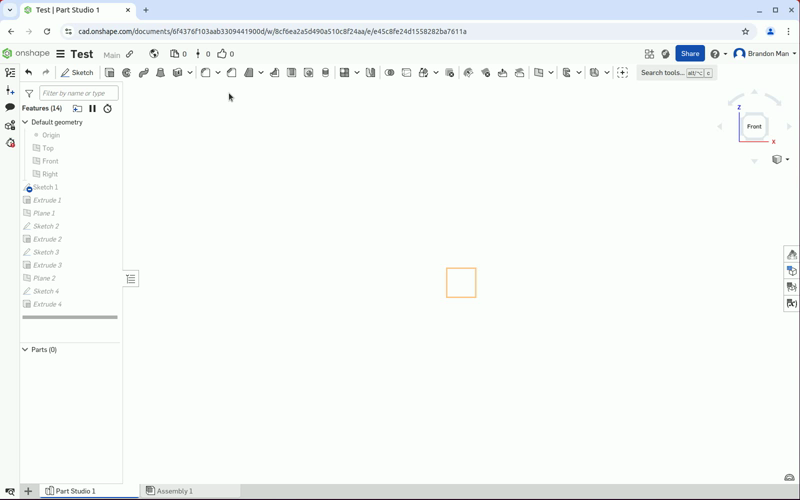
key(shift+s)
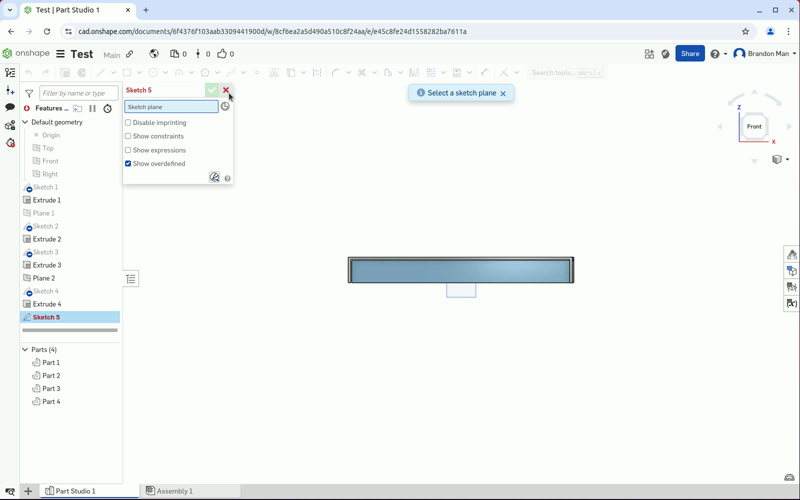
mouse_move(73, 280)
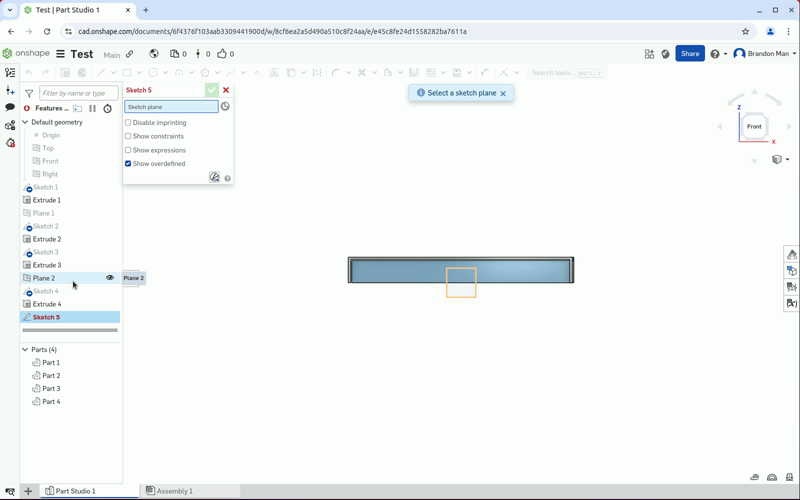
click(73, 280)
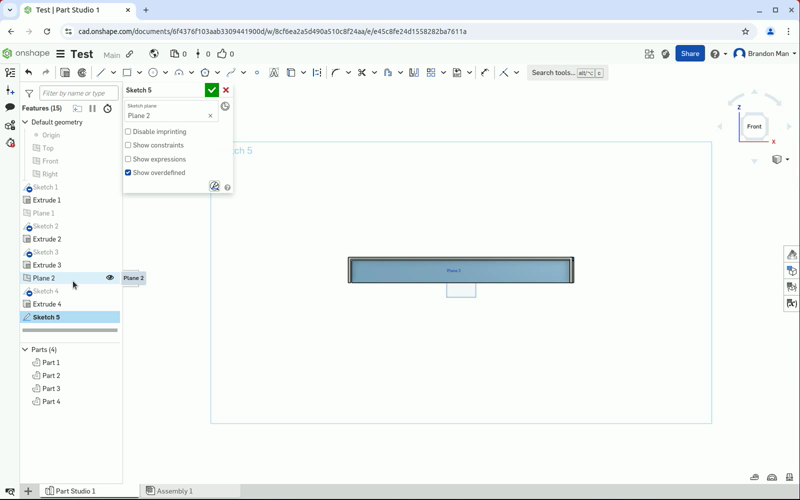
mouse_move(73, 352)
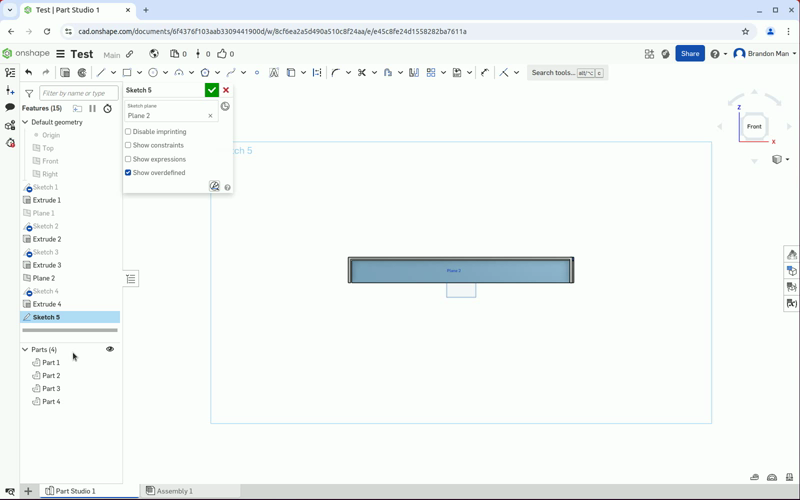
key(y)
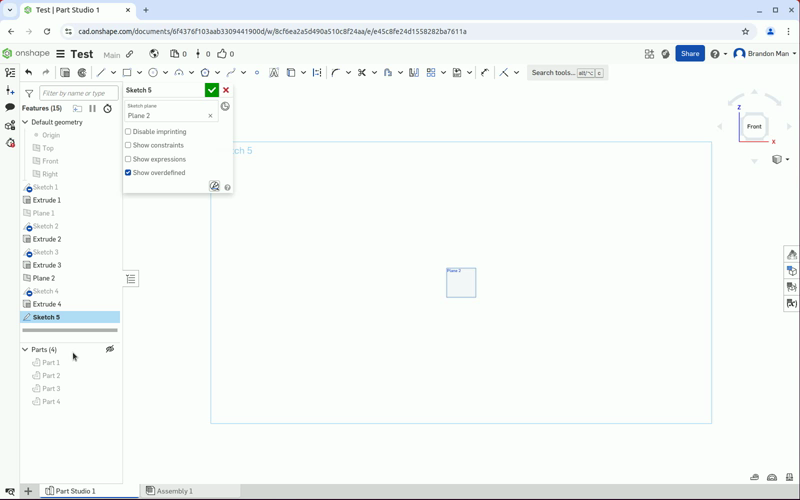
key(l)
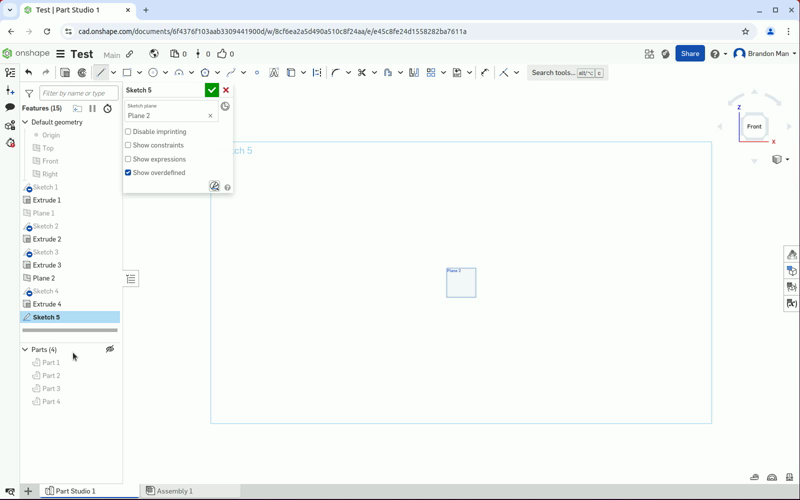
key_down(shift)
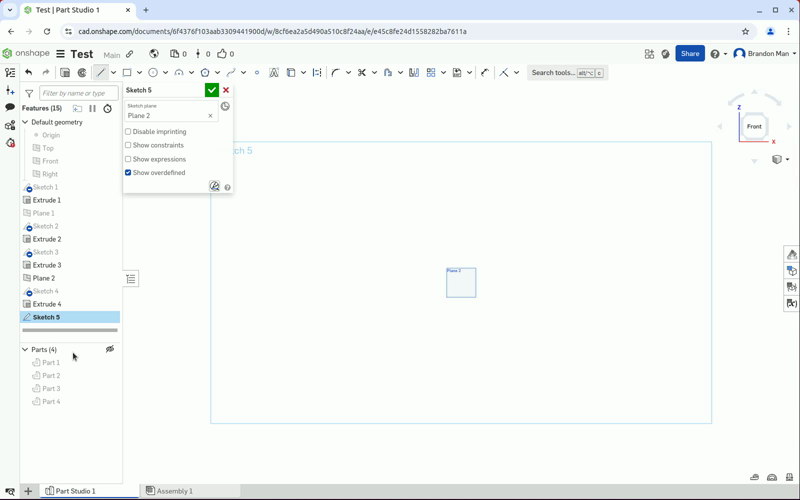
mouse_move(351, 282)
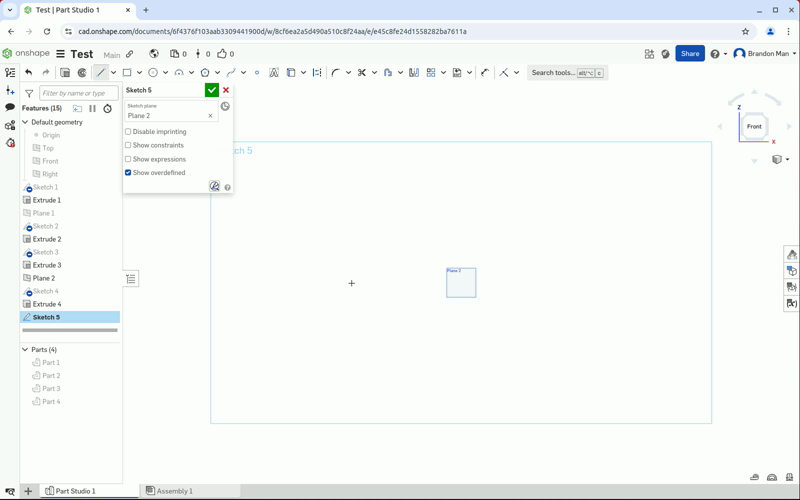
click(351, 282)
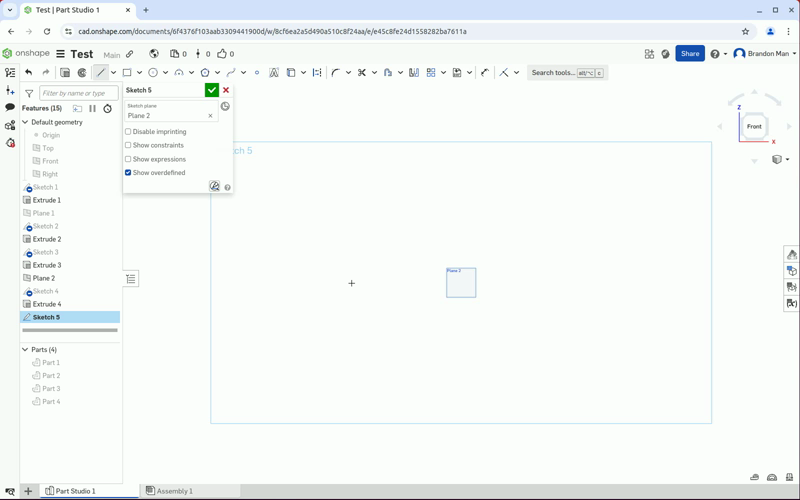
key_up(shift)
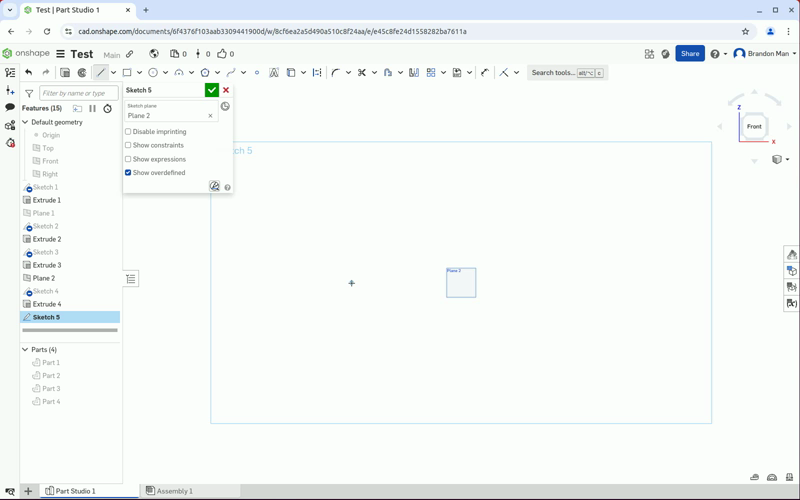
key_down(shift)
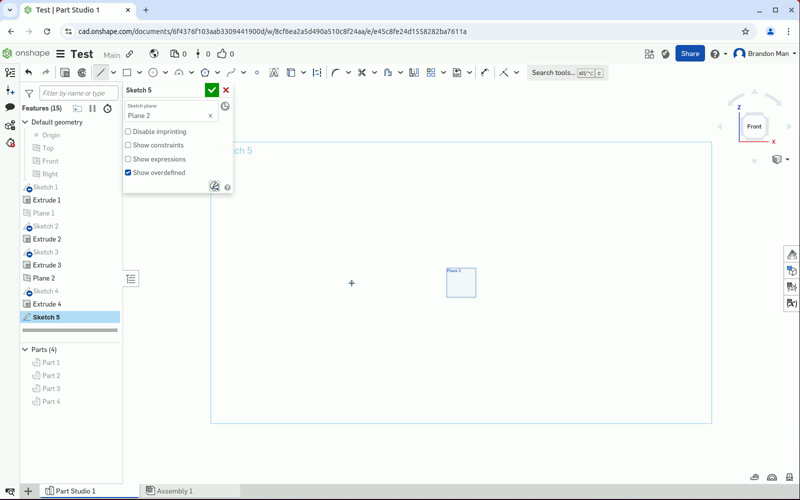
mouse_move(569, 282)
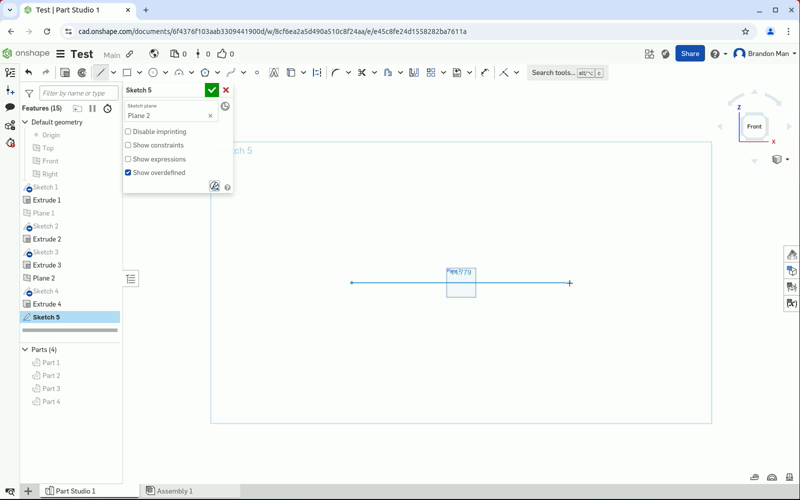
click(569, 282)
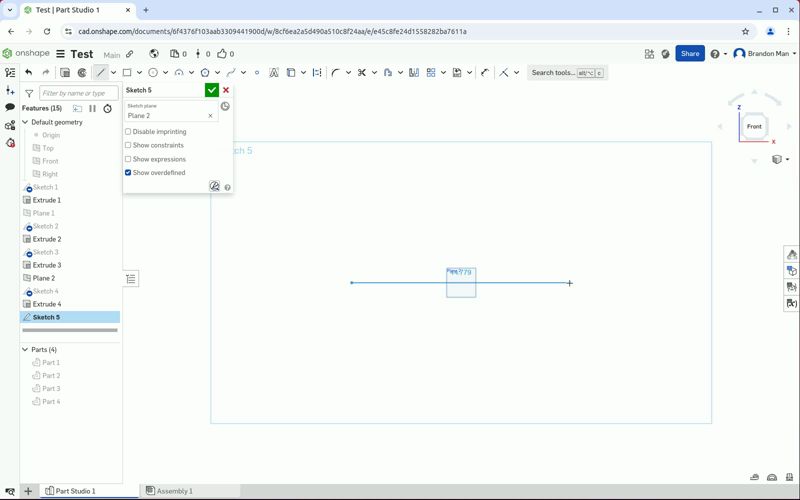
key_up(shift)
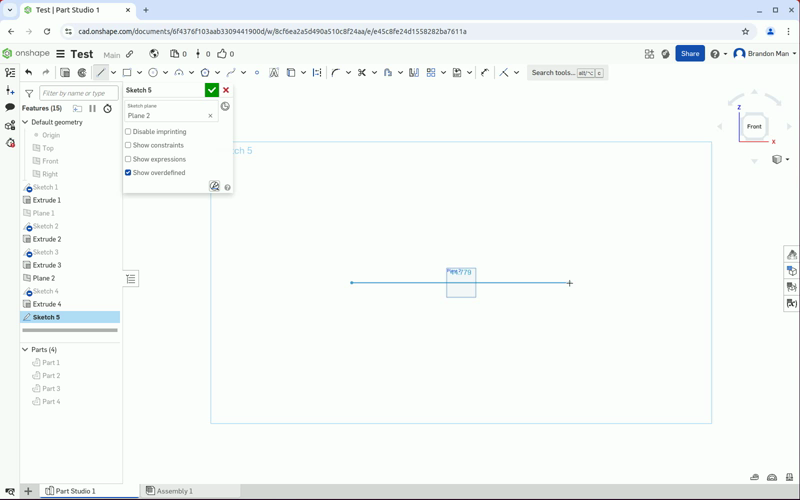
key_down(shift)
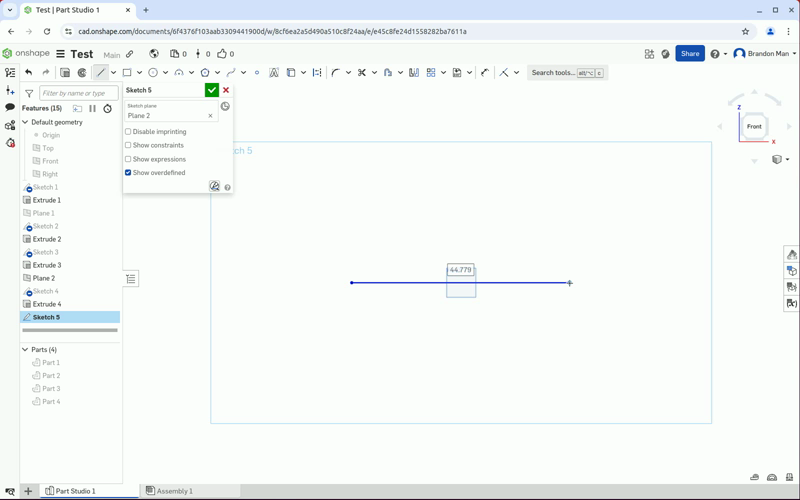
mouse_move(589, 282)
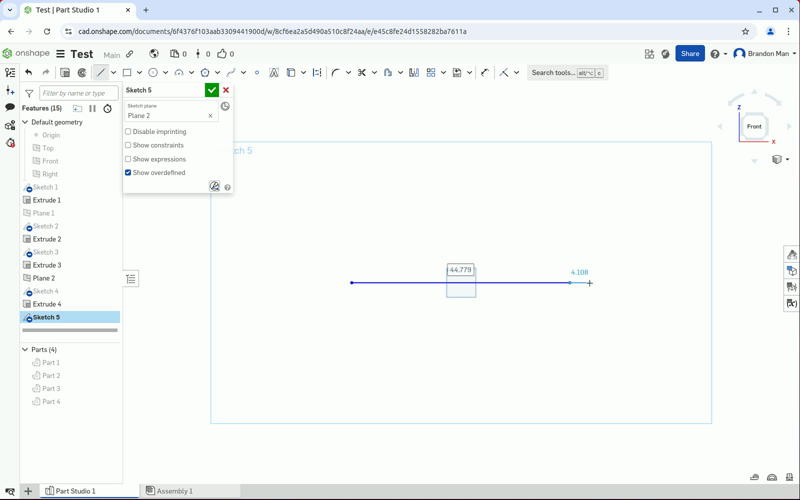
mouse_move(569, 260)
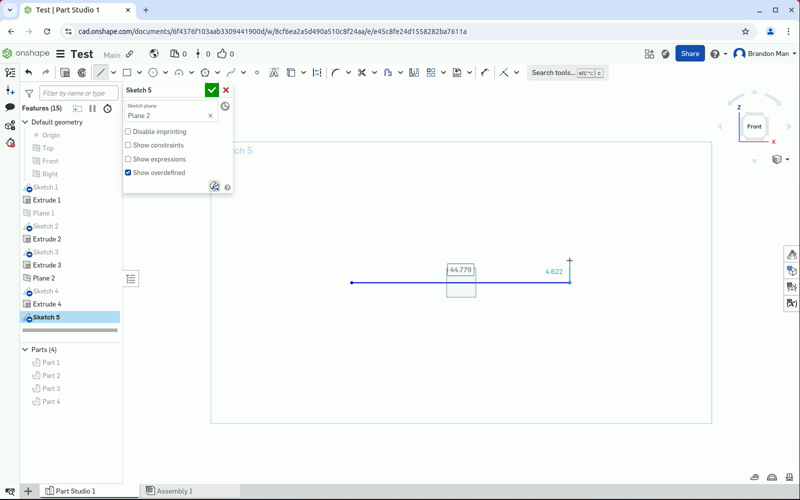
click(569, 260)
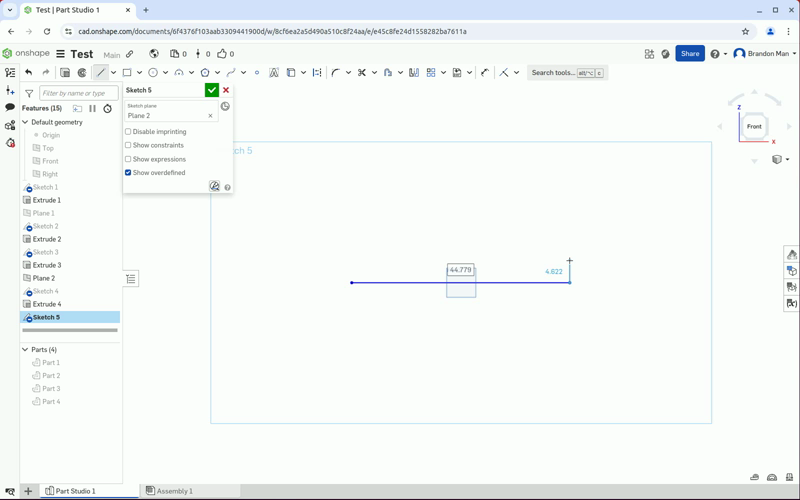
key_up(shift)
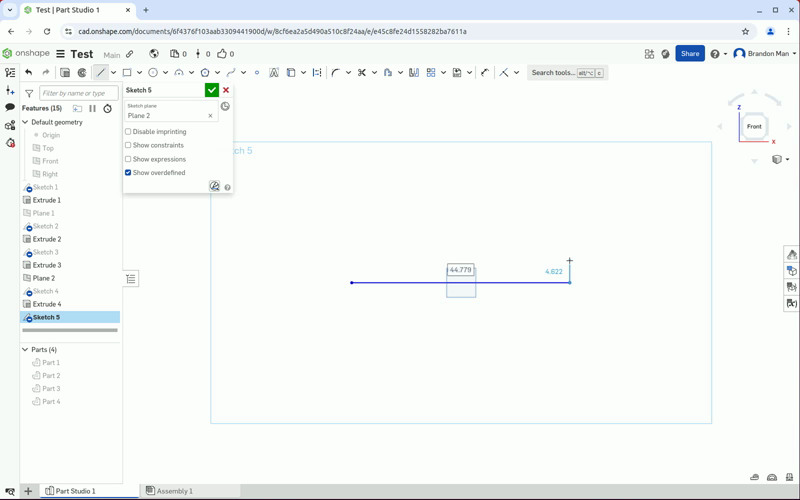
key_down(shift)
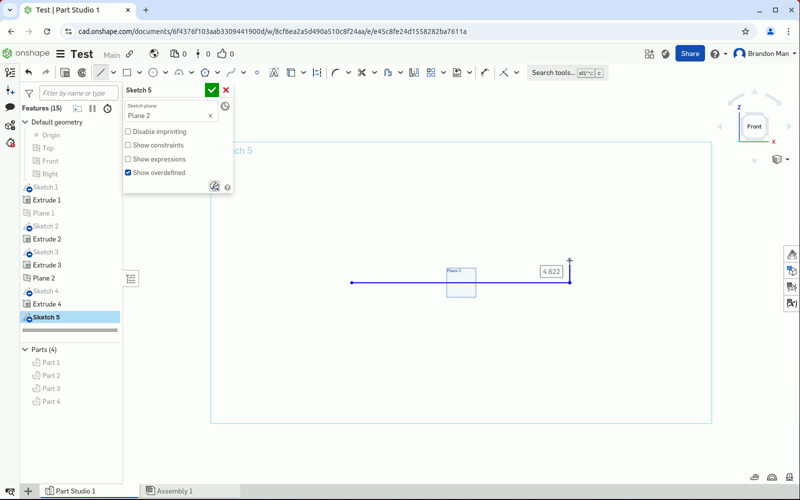
mouse_move(351, 260)
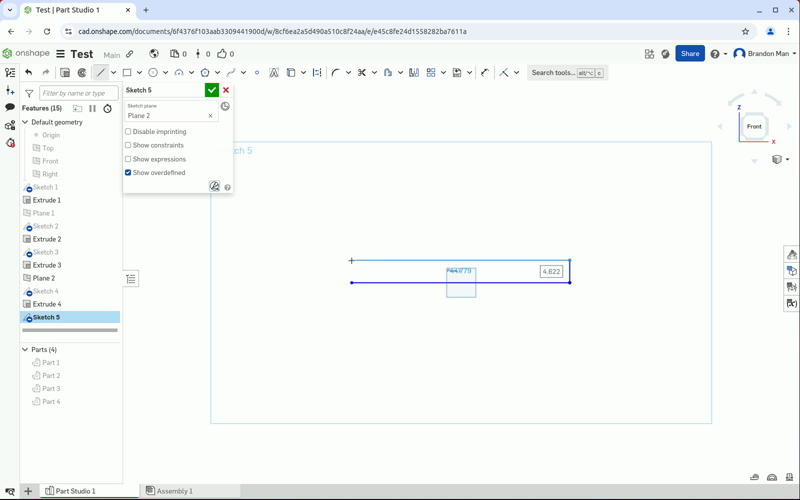
click(351, 260)
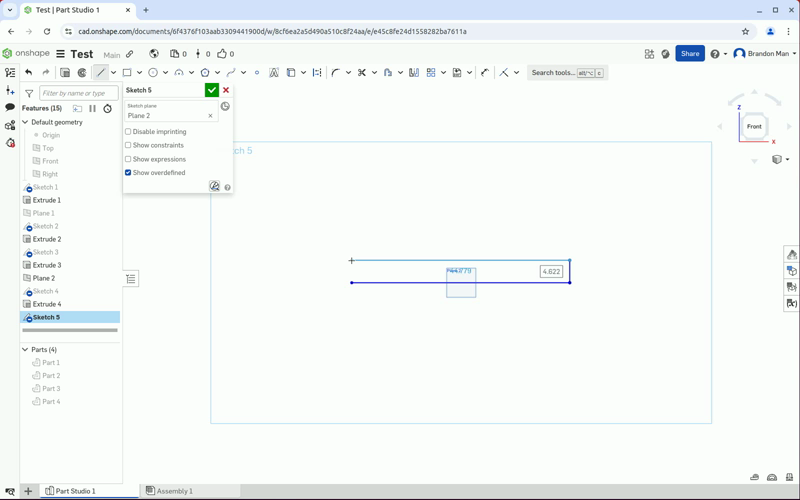
key_up(shift)
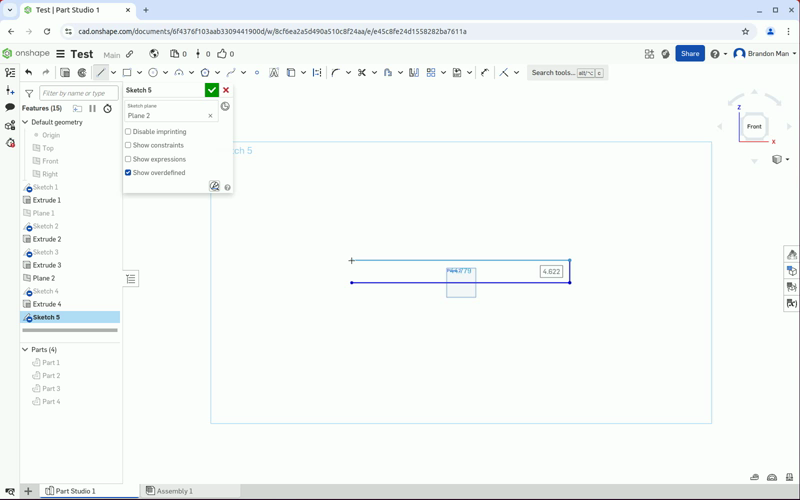
mouse_move(381, 260)
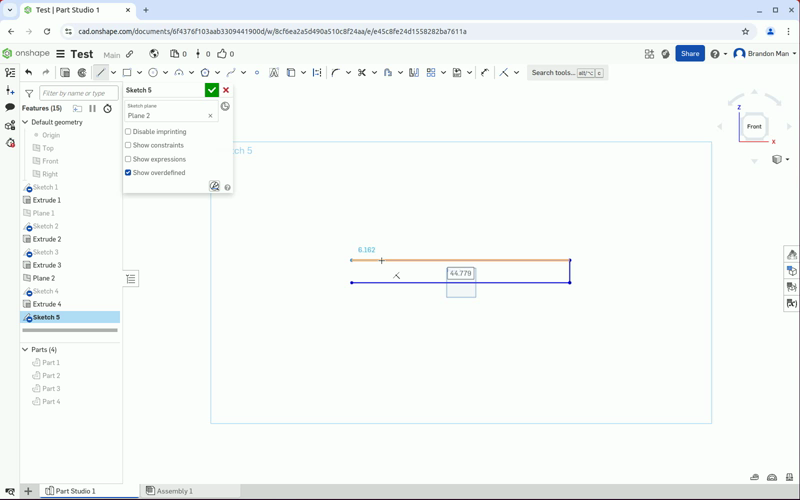
key_down(shift)
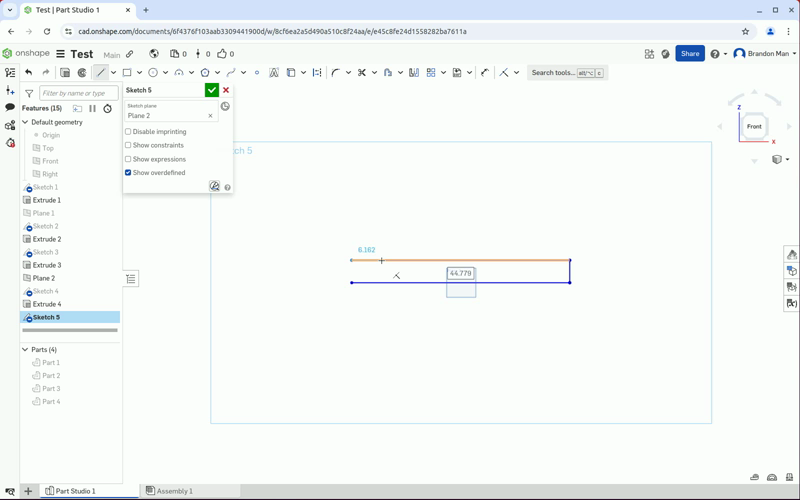
mouse_move(351, 282)
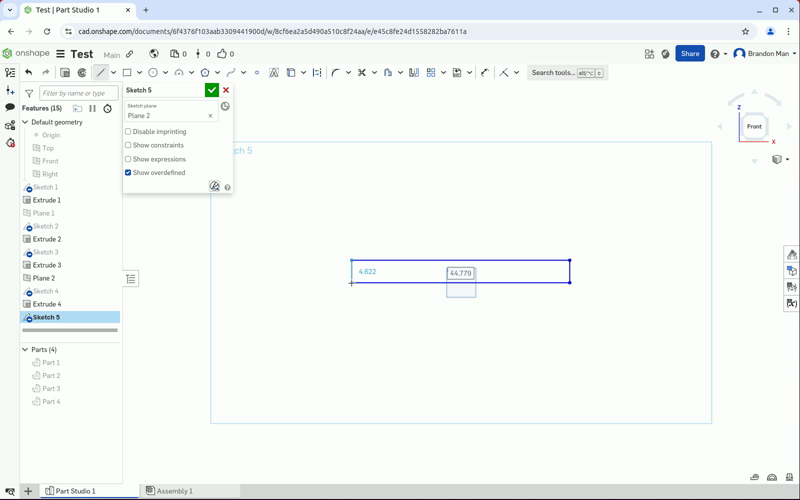
key_up(shift)
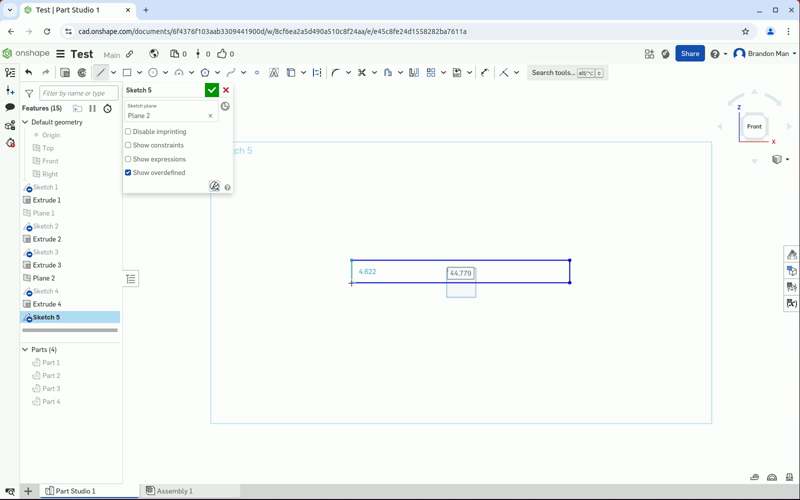
click(351, 282)
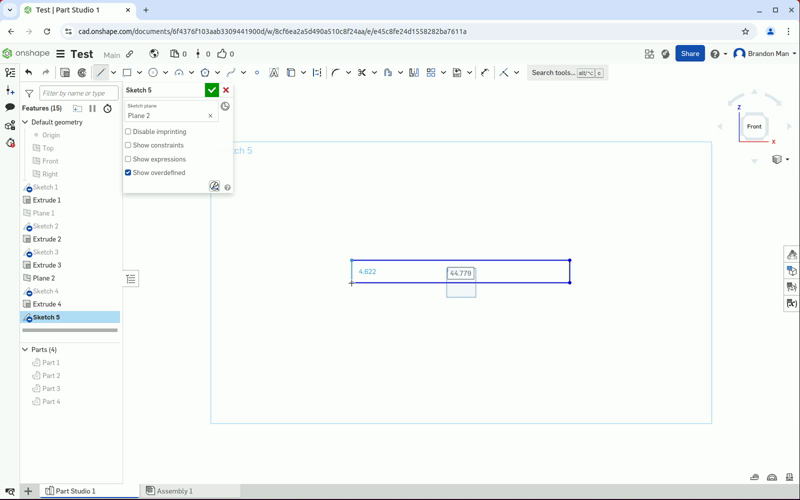
key(esc)
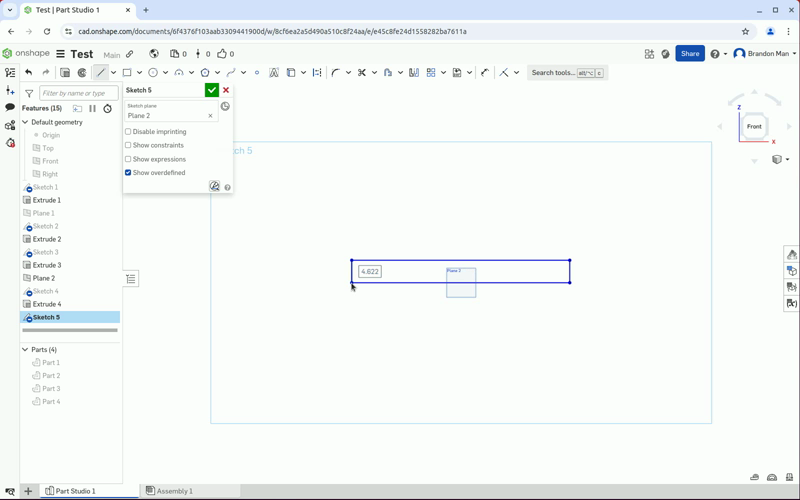
mouse_move(377, 278)
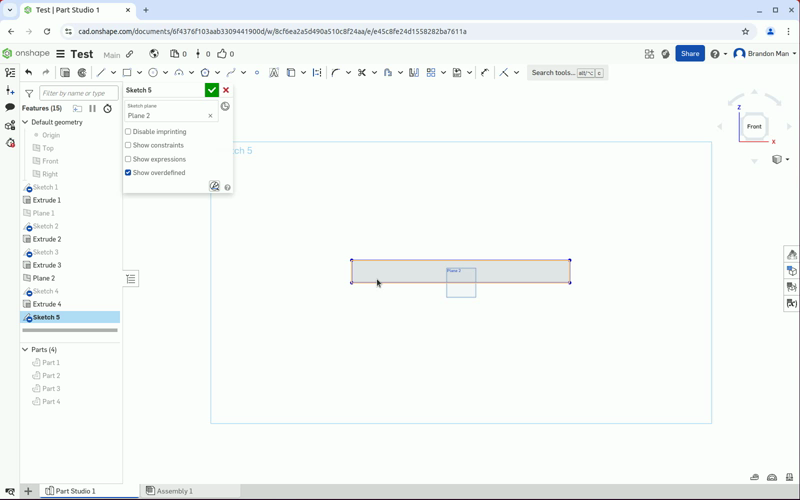
click(377, 278)
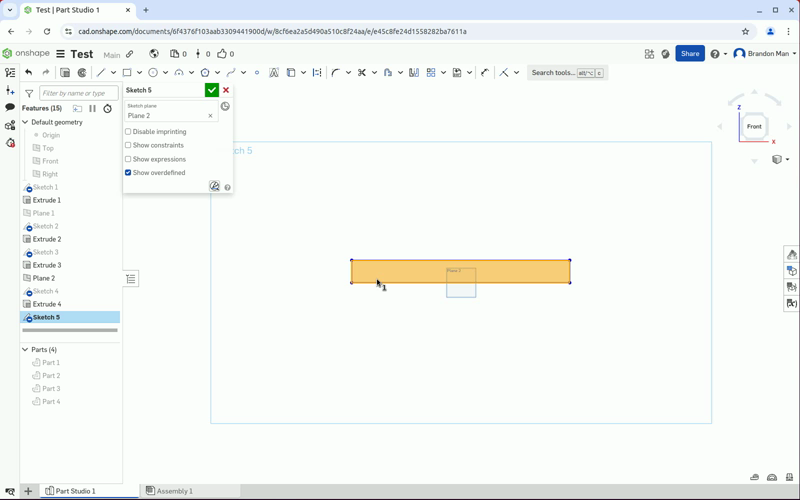
mouse_move(73, 352)
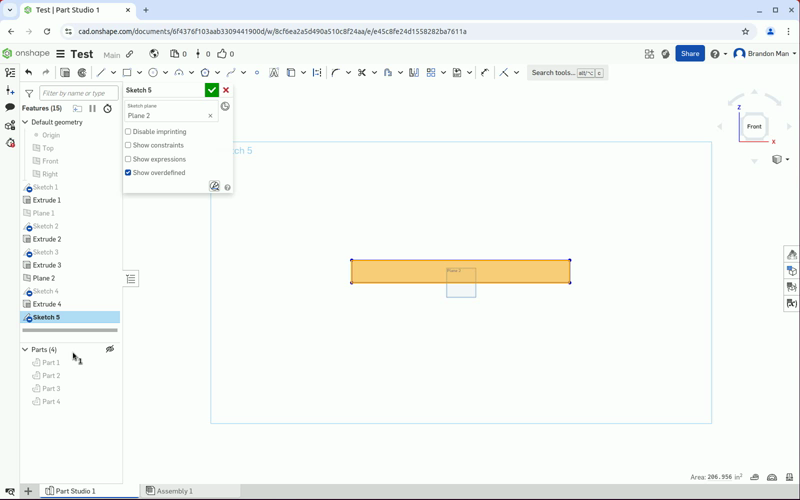
key(shift+y)
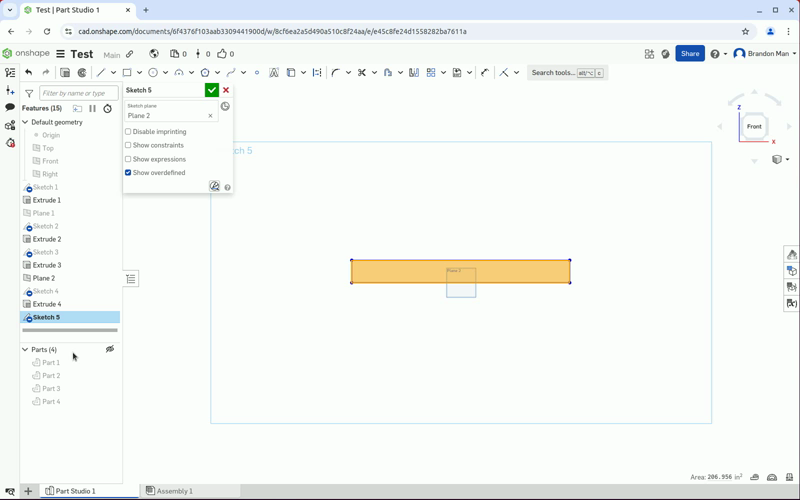
key(shift+e)
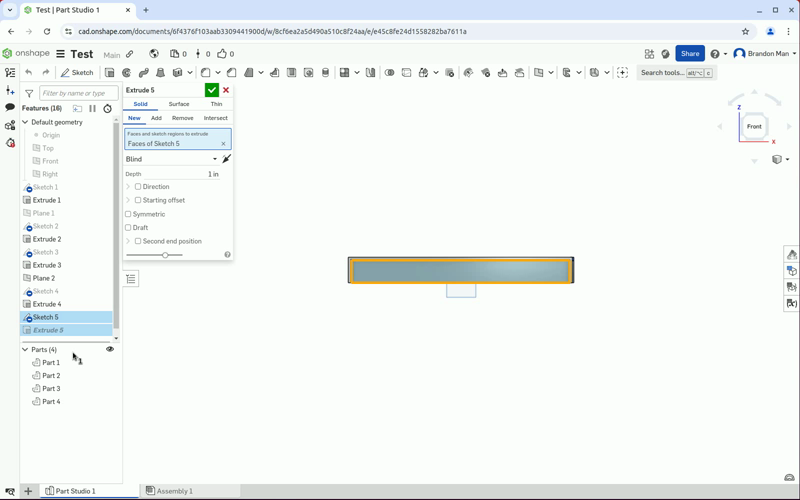
mouse_move(143, 106)
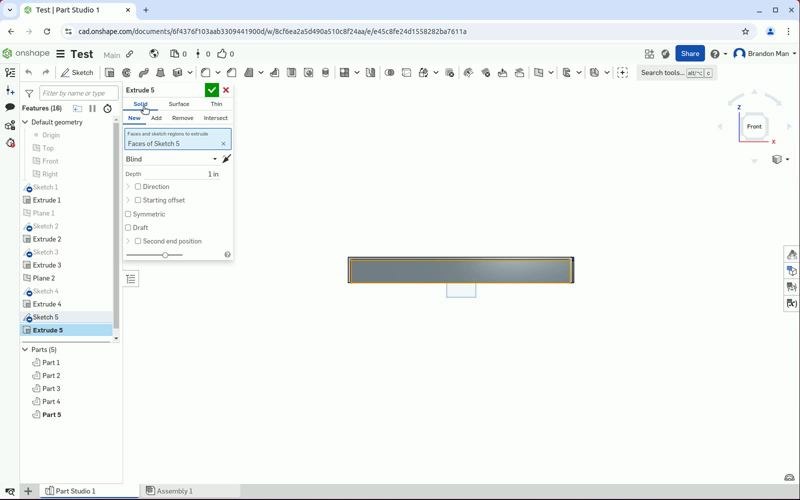
click(143, 106)
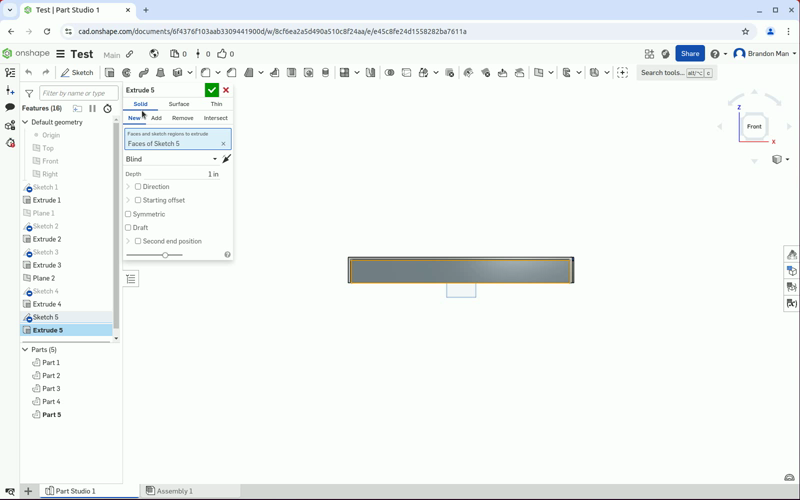
mouse_move(137, 120)
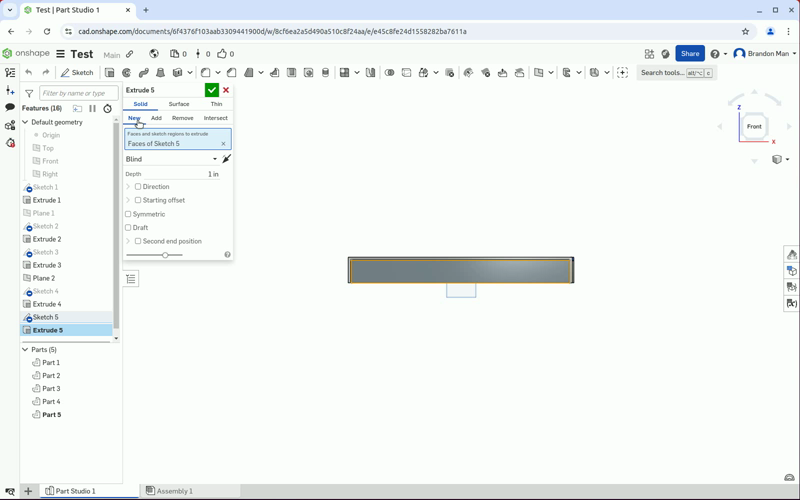
click(137, 120)
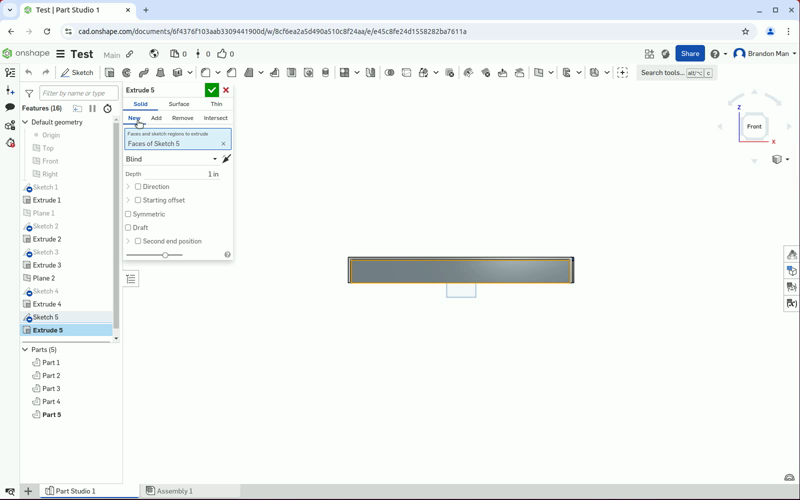
key(tab, 4)
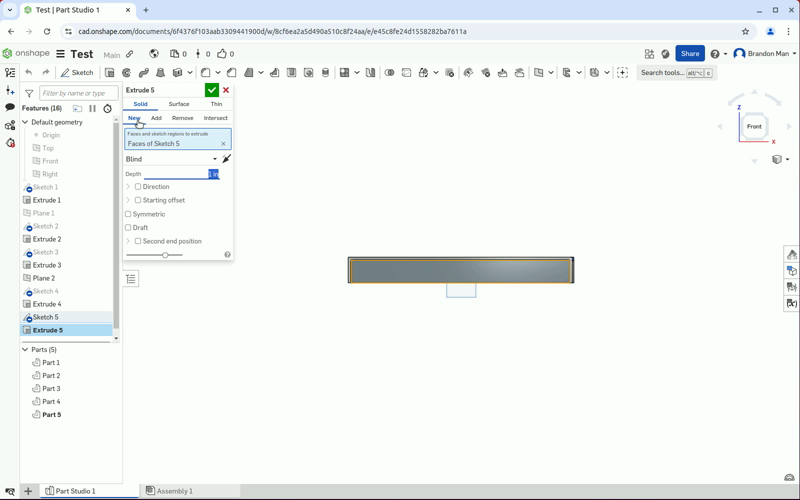
text(0.722)
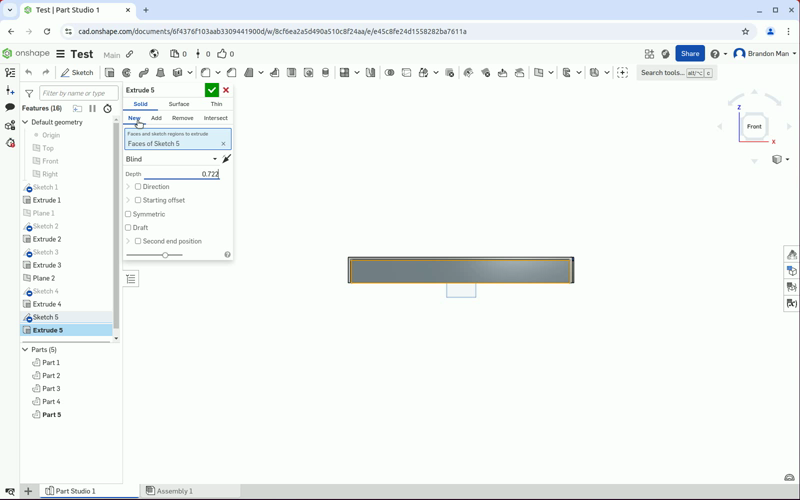
key(enter)
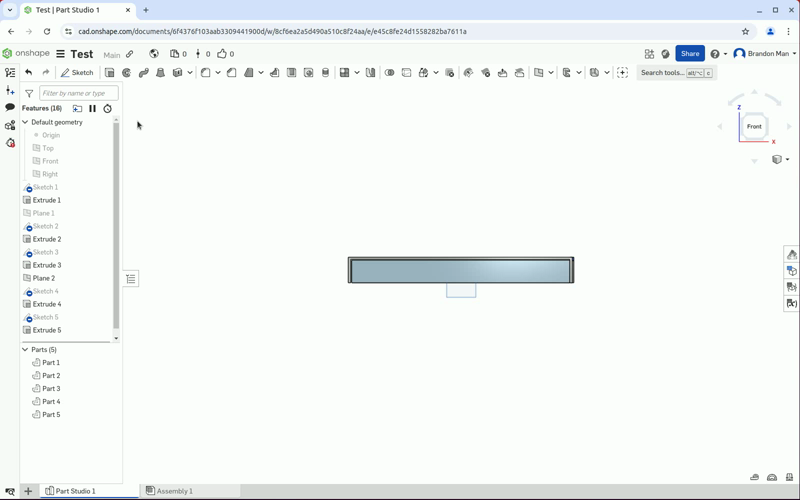
key(shift+h)
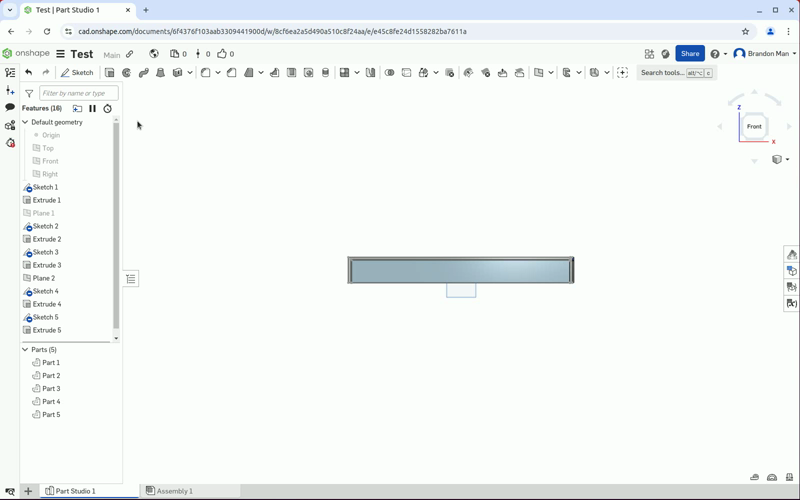
key(shift+h)
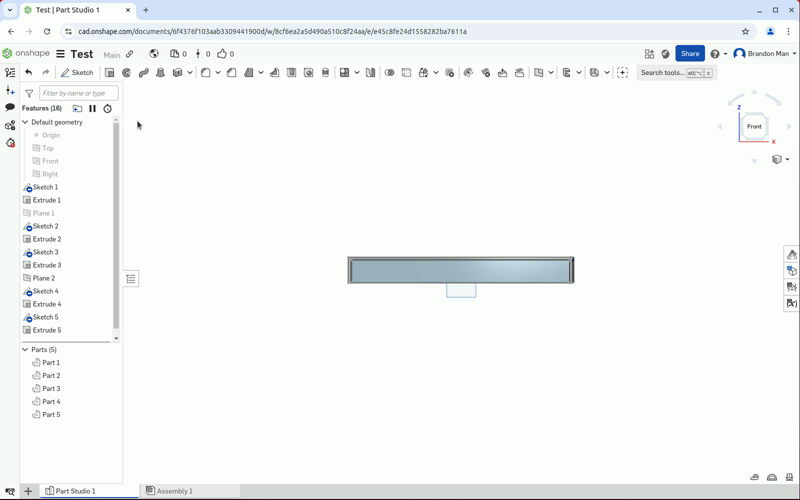
key(shift+7)
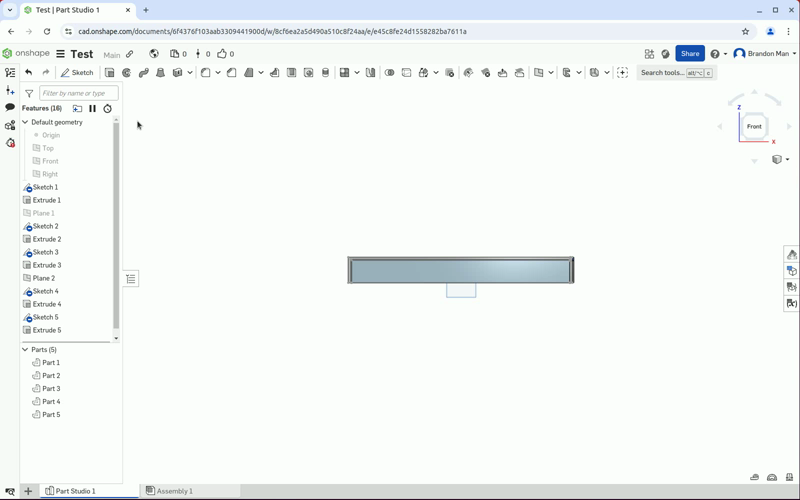
key(left, 2)
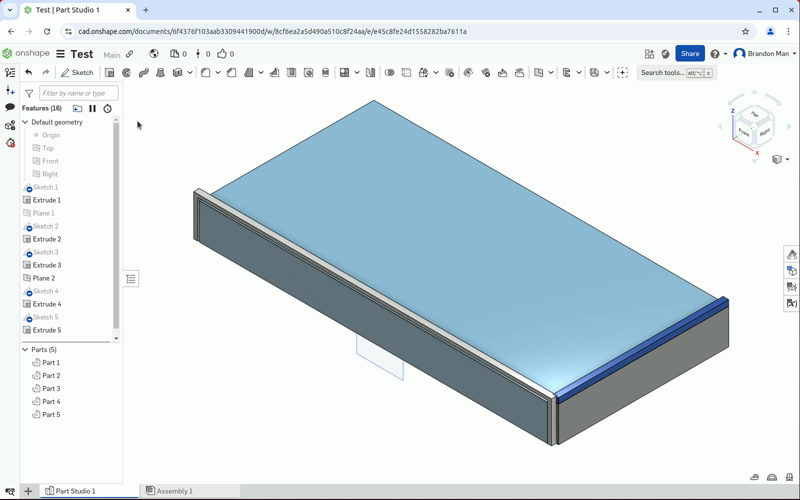
key(down, 2)
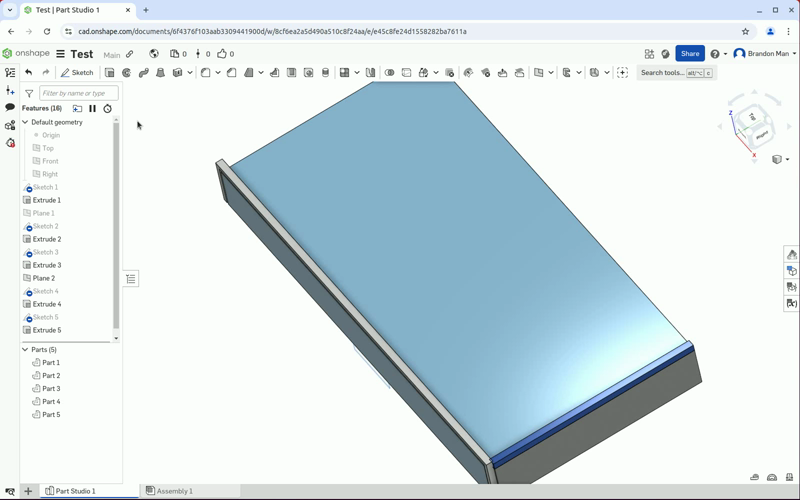
key(up, 2)
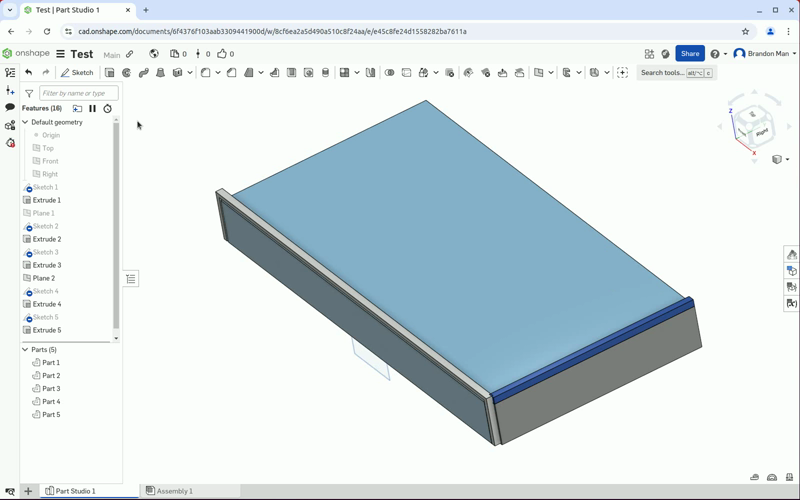
key(right, 2)
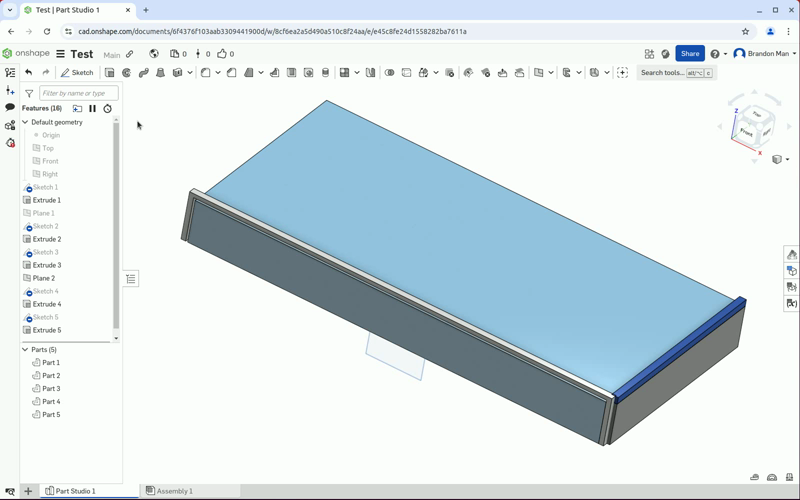
mouse_move(69, 189)
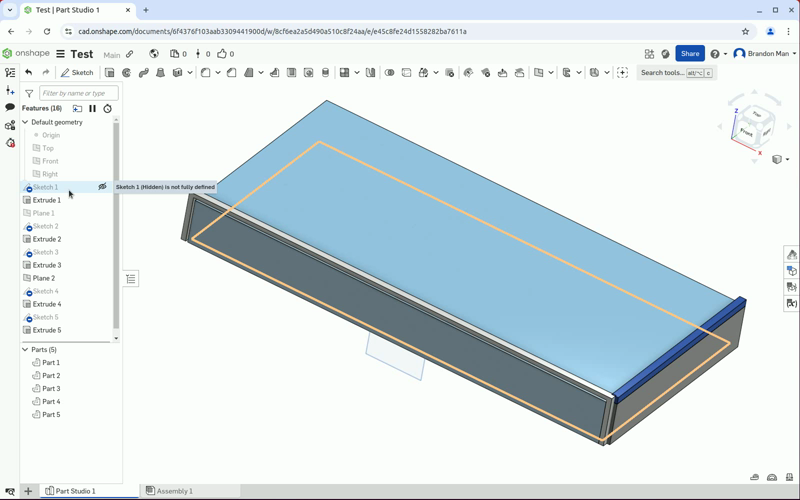
click(69, 189)